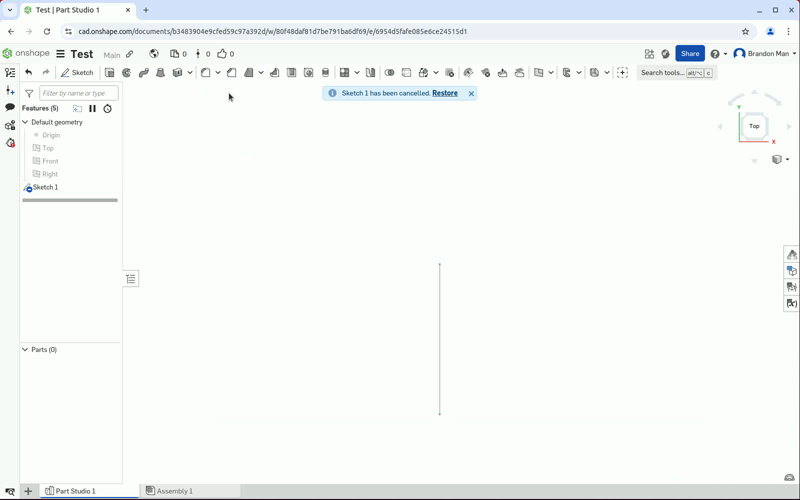
key(shift+h)
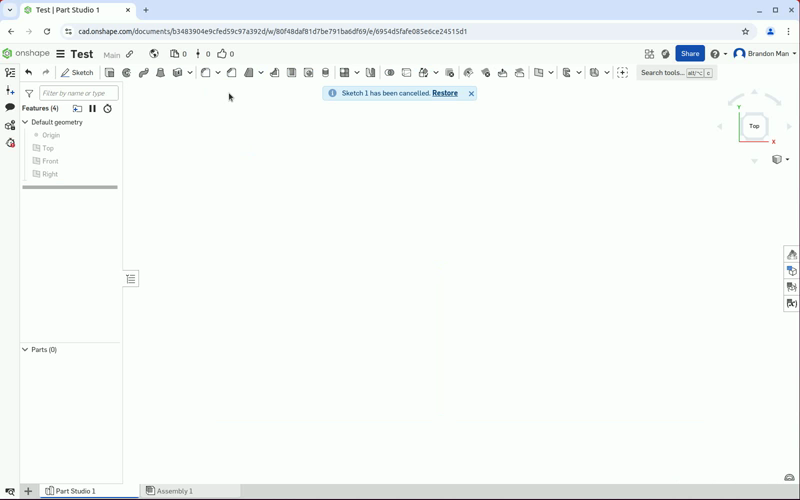
key(shift+s)
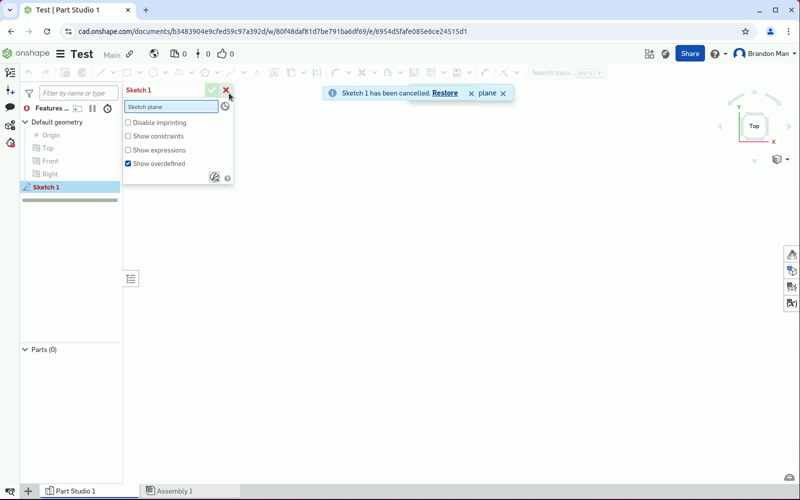
mouse_move(73, 150)
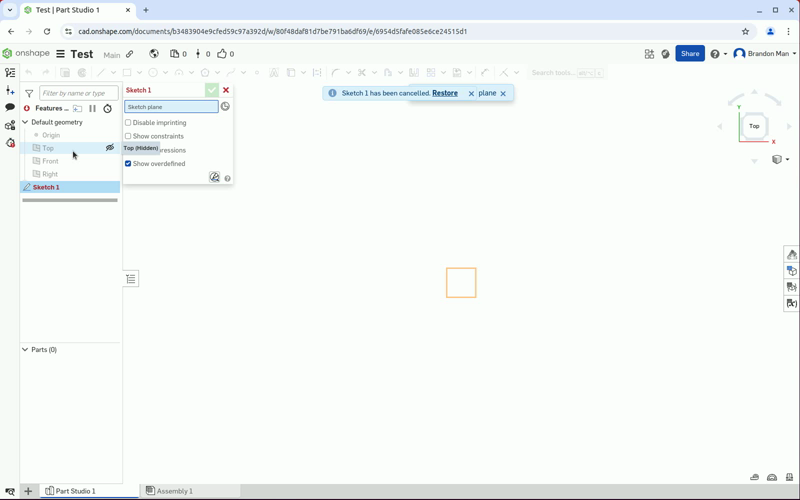
click(73, 150)
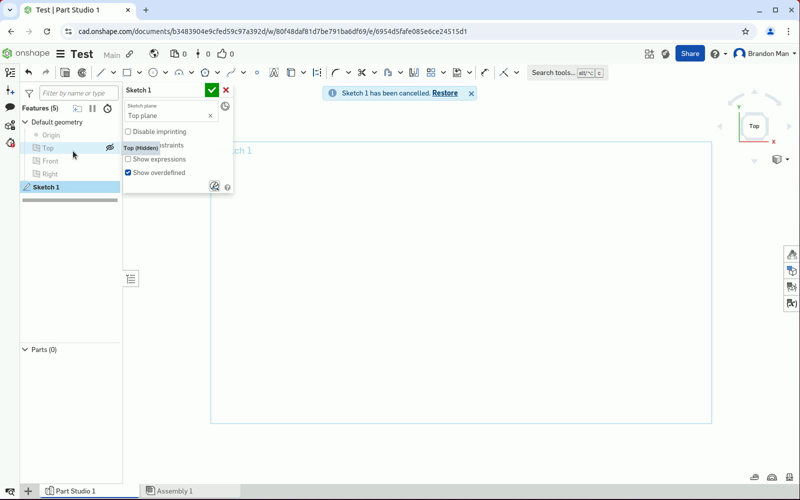
mouse_move(73, 352)
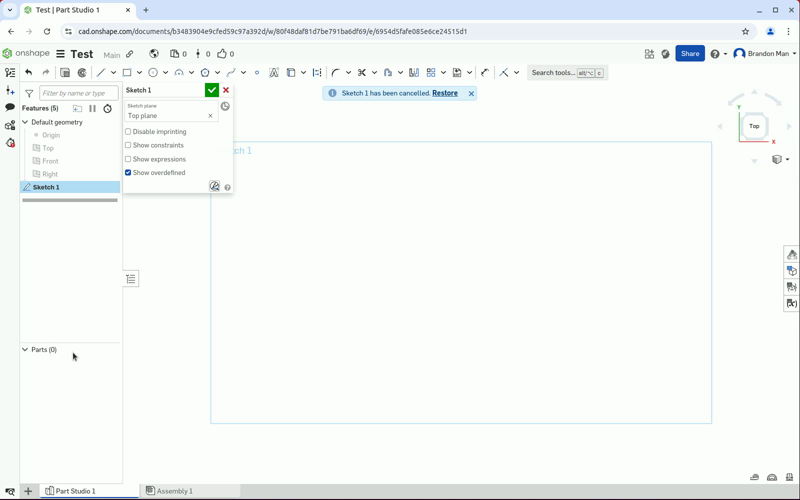
key(y)
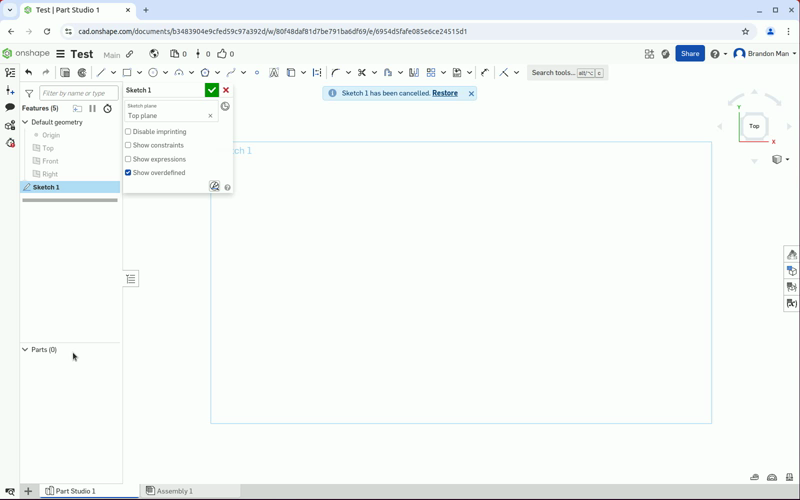
key(l)
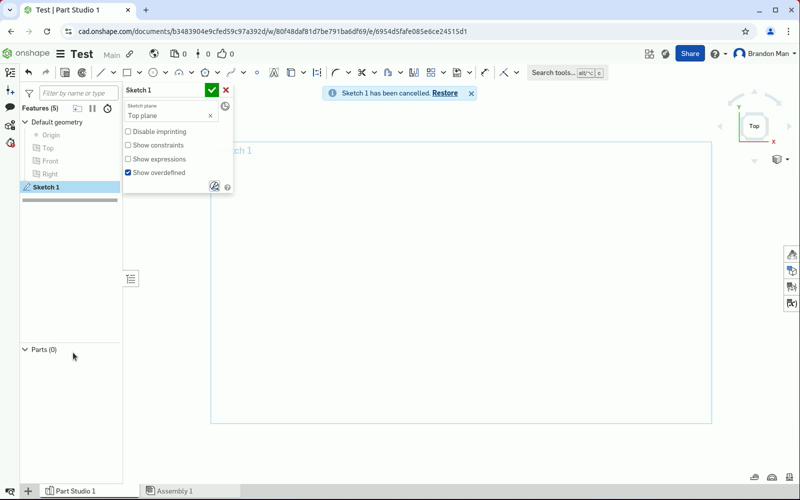
key_down(shift)
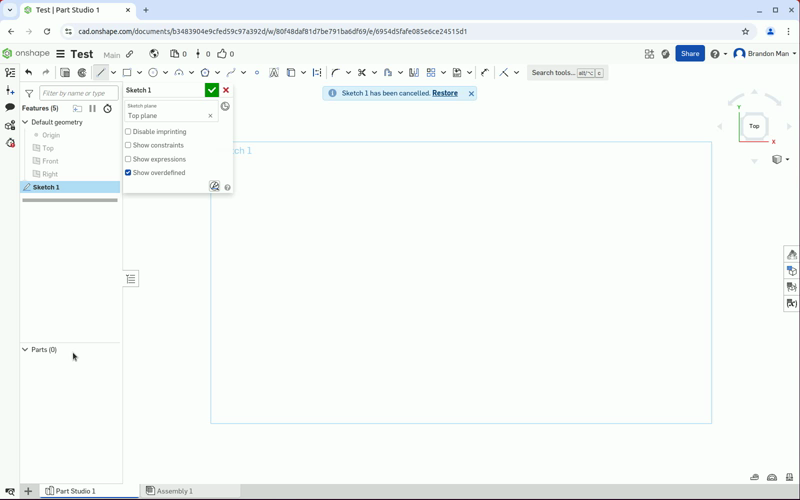
mouse_move(427, 348)
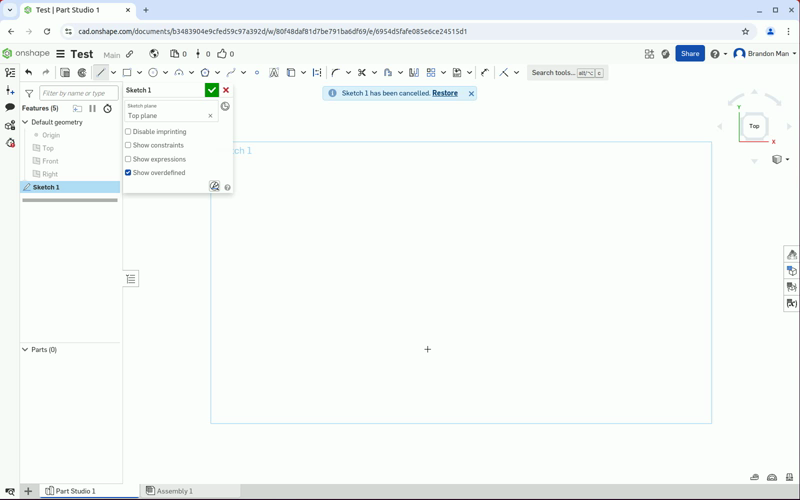
click(427, 348)
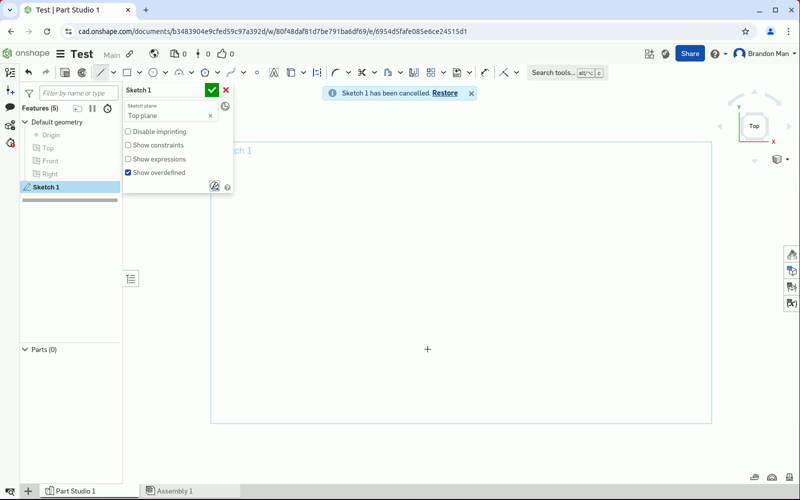
key_up(shift)
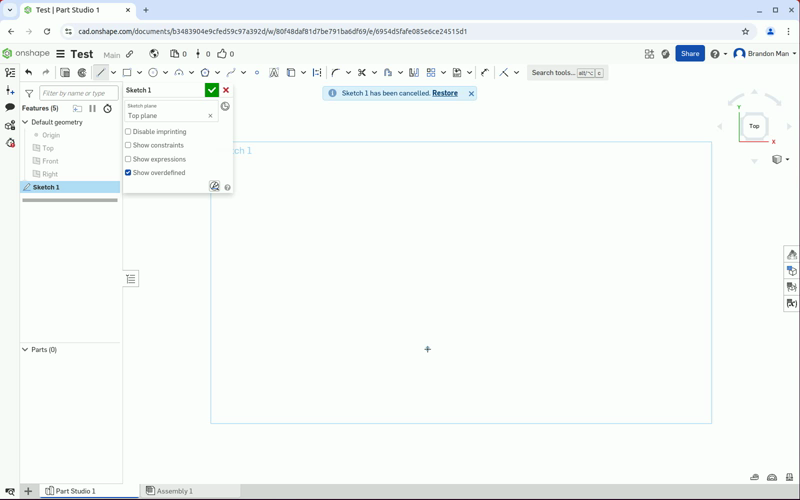
key_down(shift)
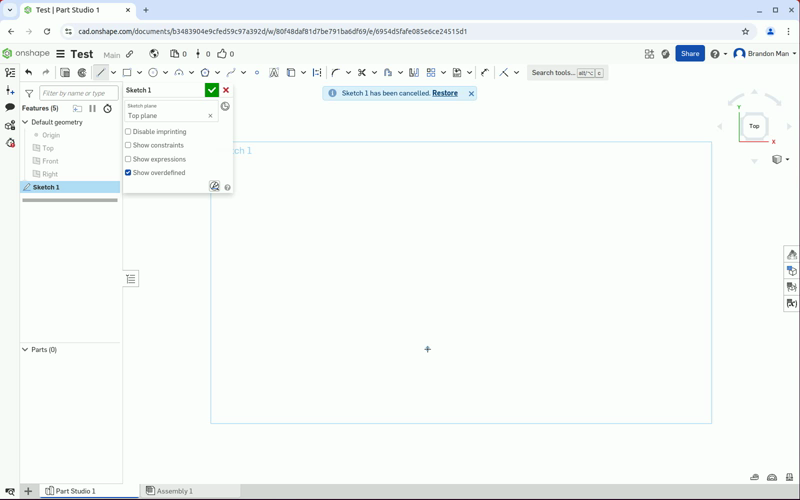
mouse_move(493, 348)
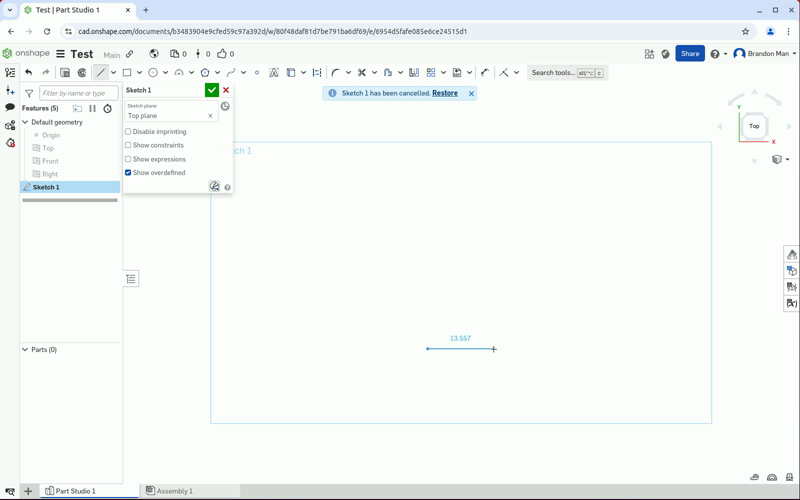
click(493, 348)
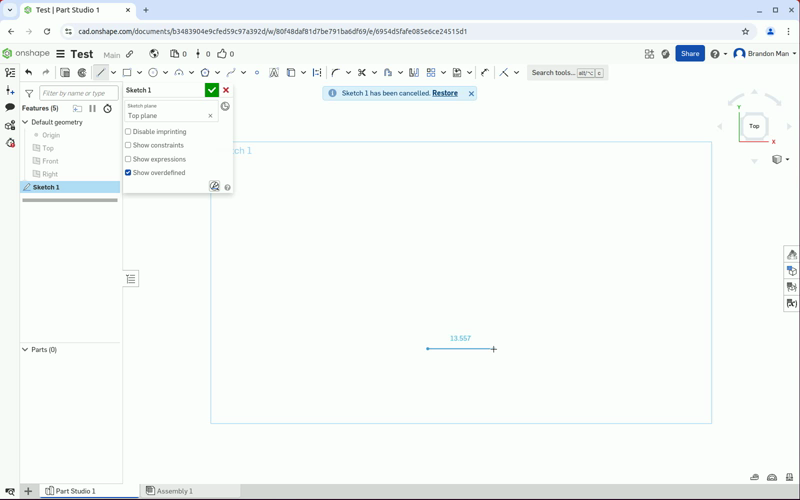
key_up(shift)
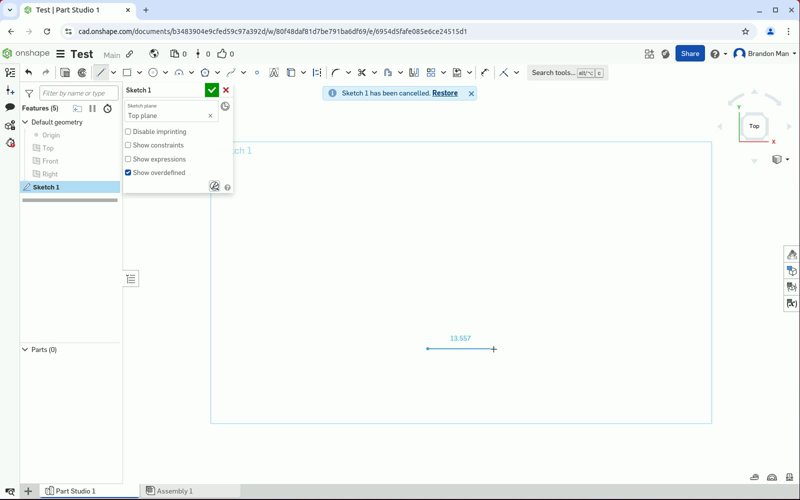
key_down(shift)
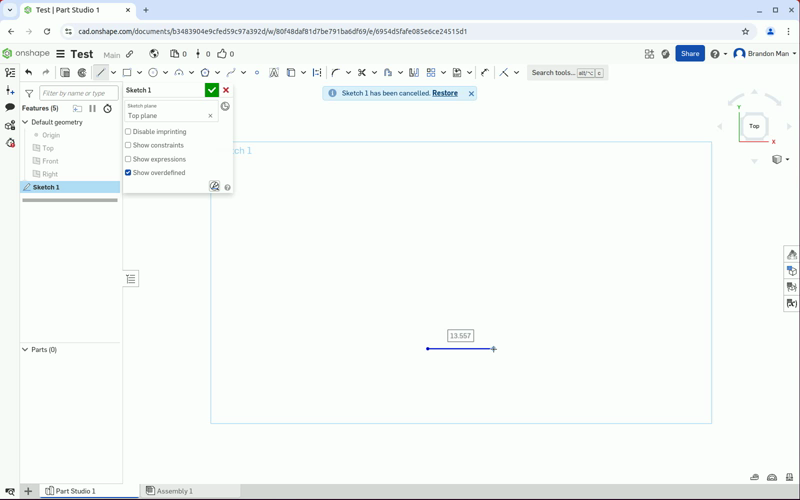
mouse_move(493, 218)
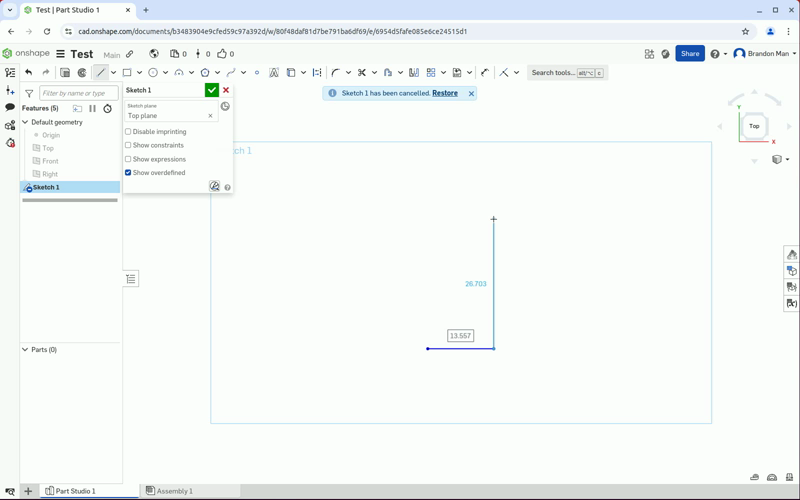
click(493, 218)
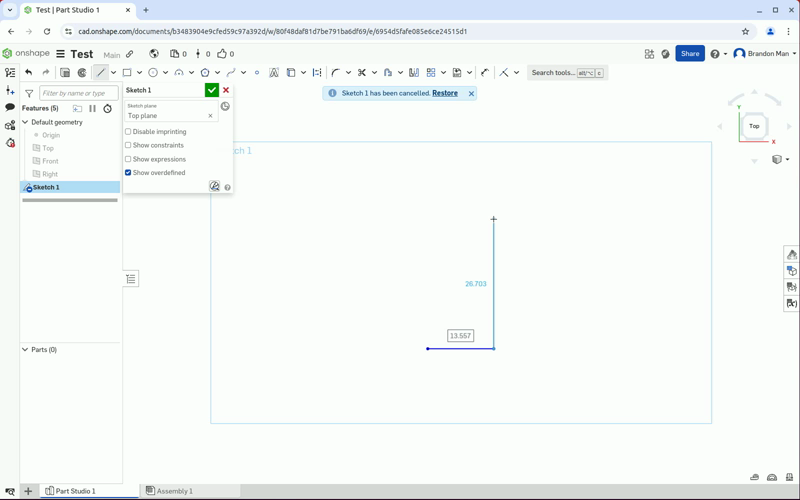
key_up(shift)
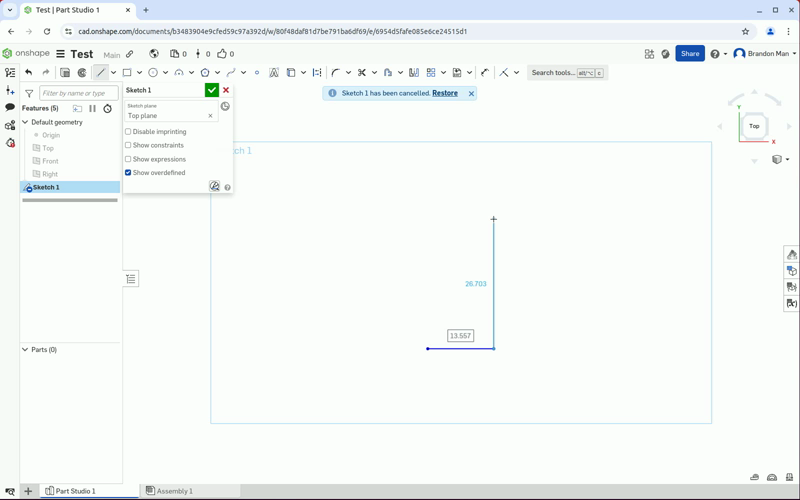
key_down(shift)
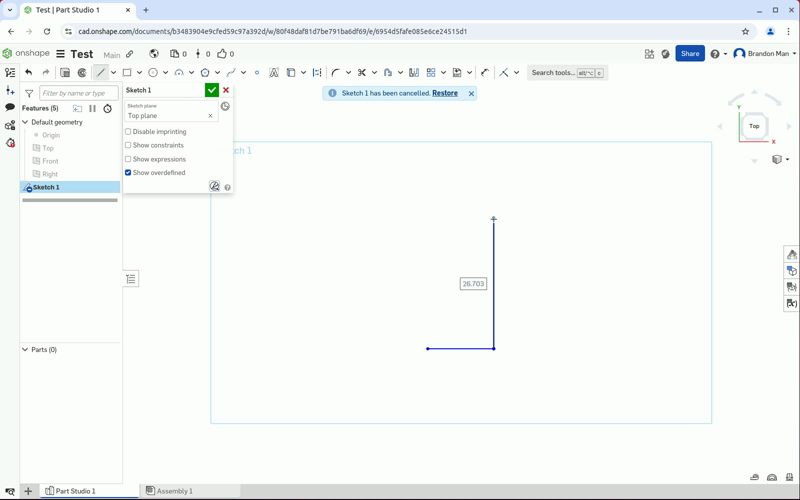
mouse_move(427, 218)
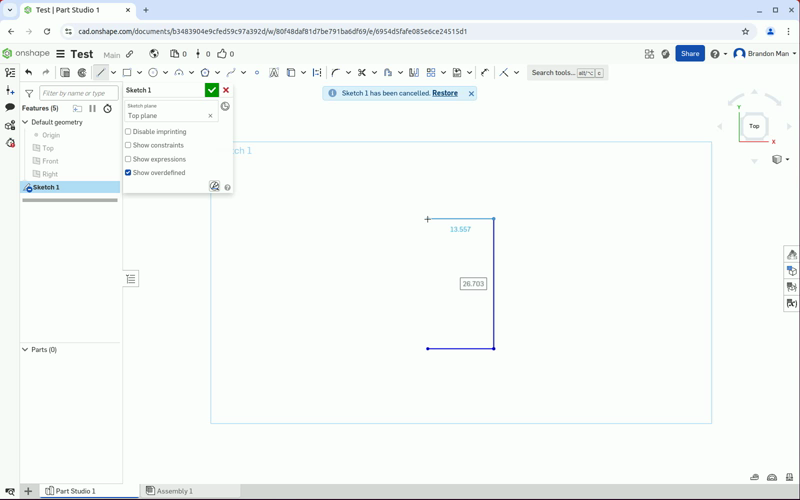
click(427, 218)
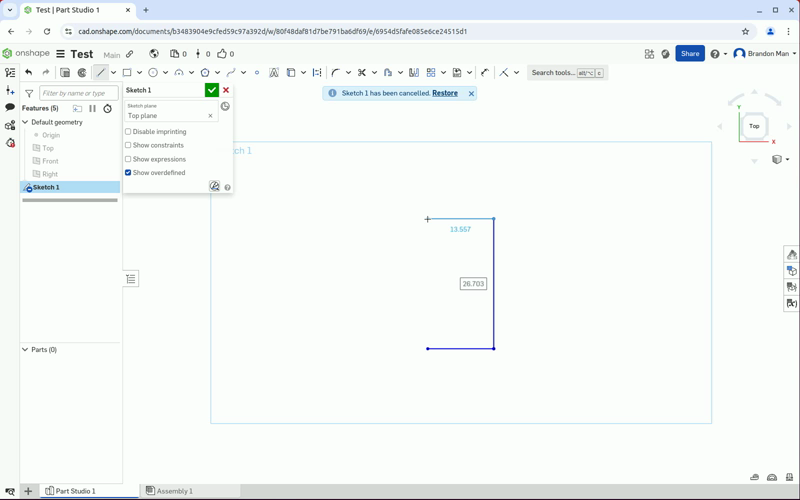
key_up(shift)
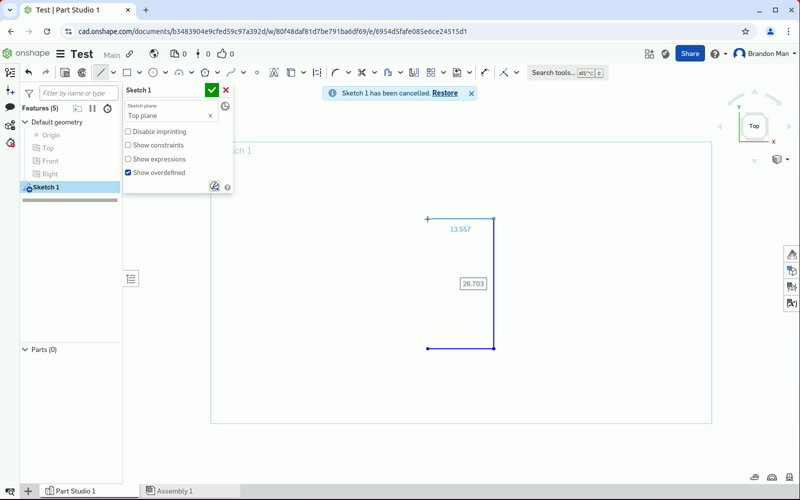
key_down(shift)
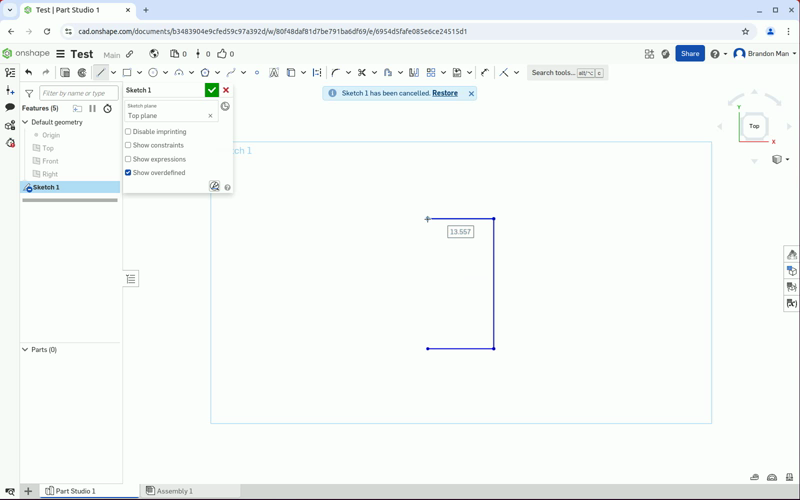
mouse_move(427, 348)
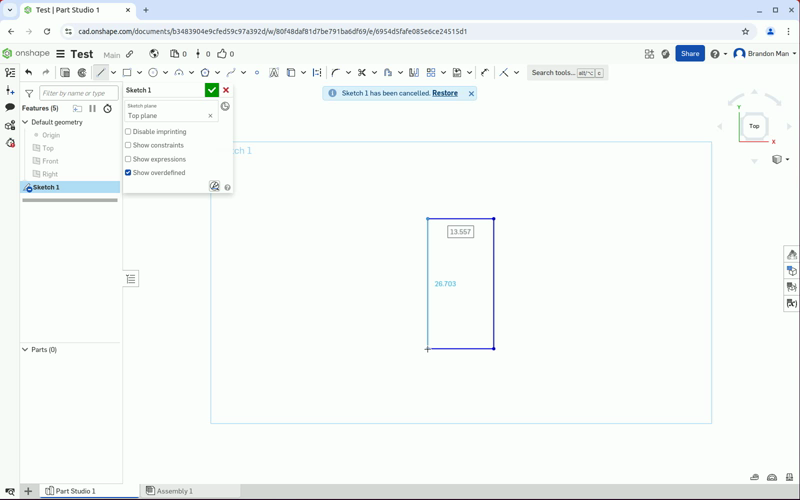
key_up(shift)
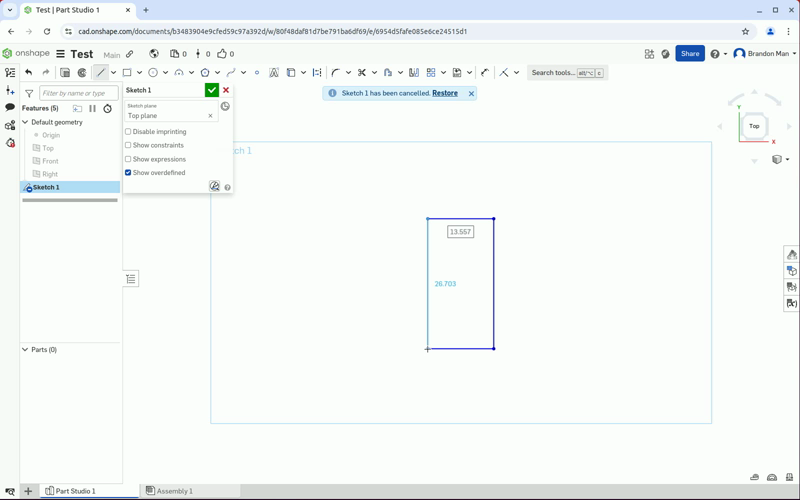
click(427, 348)
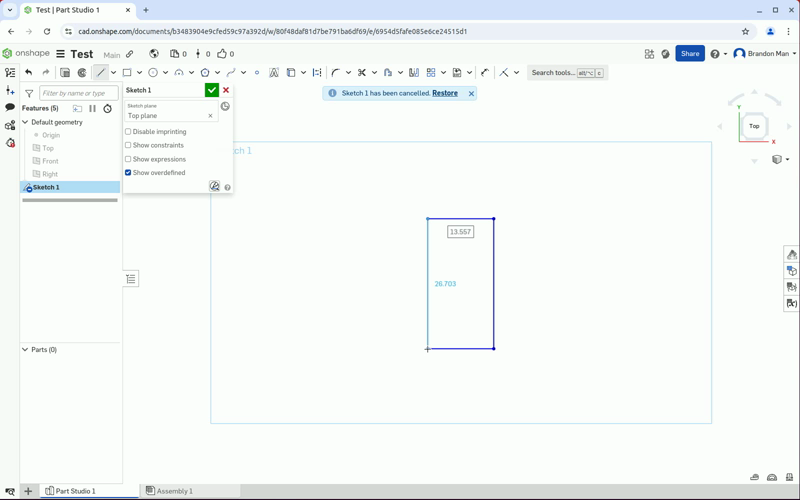
key(esc)
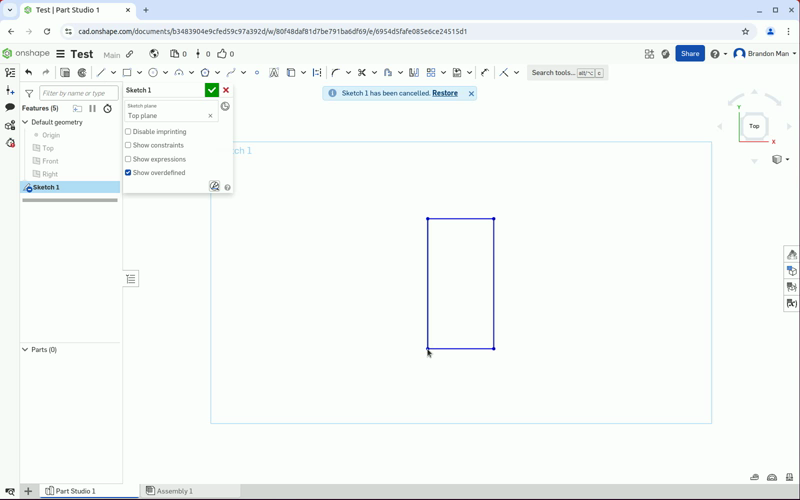
mouse_move(449, 317)
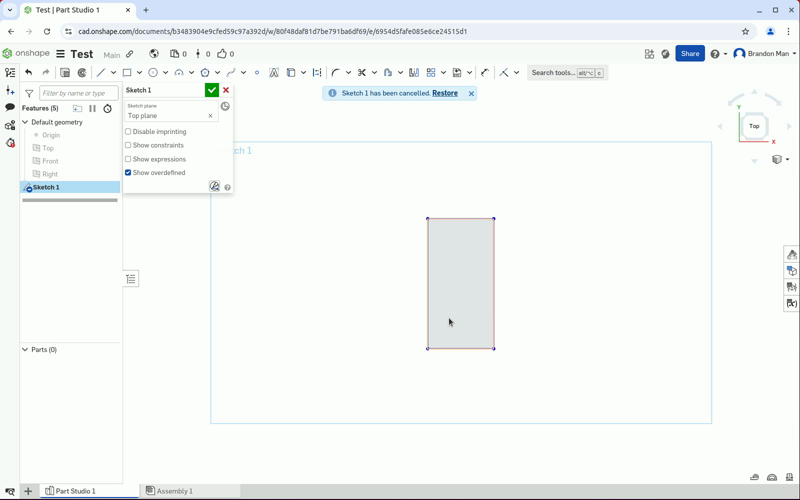
click(449, 317)
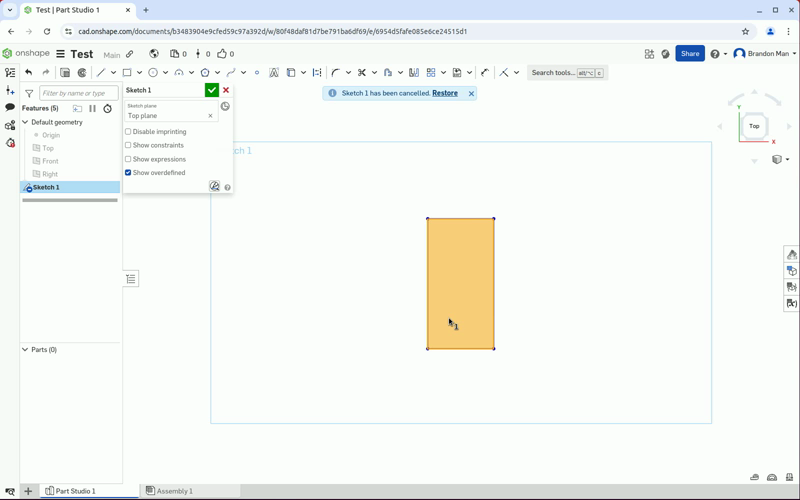
mouse_move(73, 352)
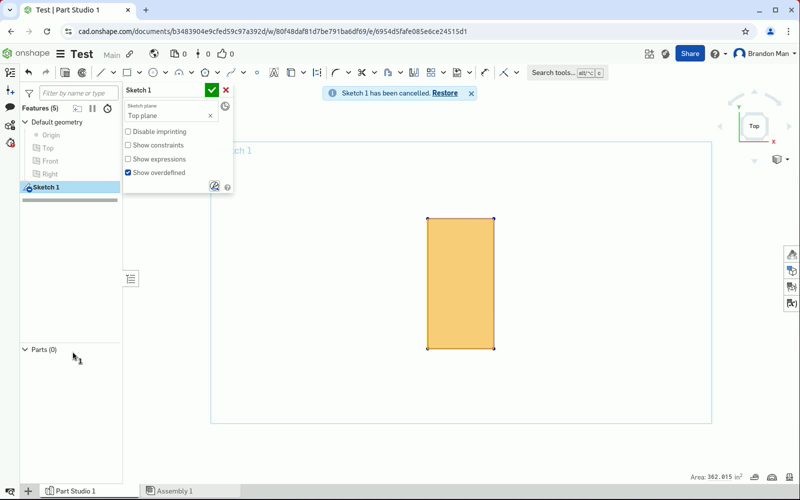
key(shift+y)
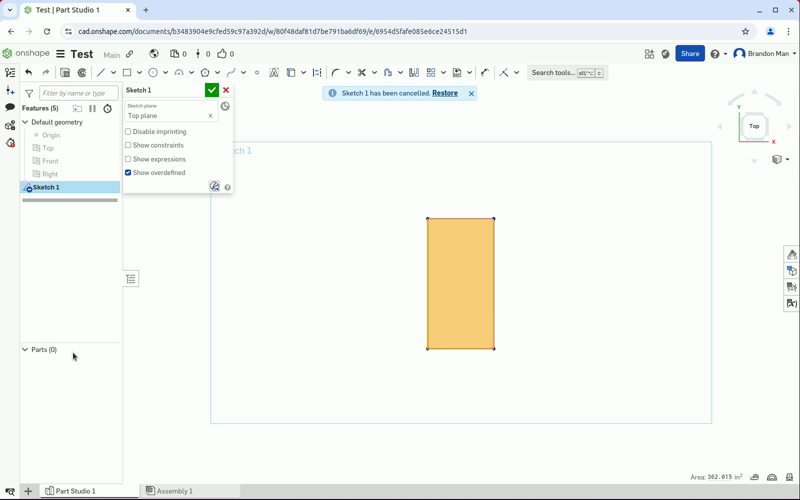
key(shift+e)
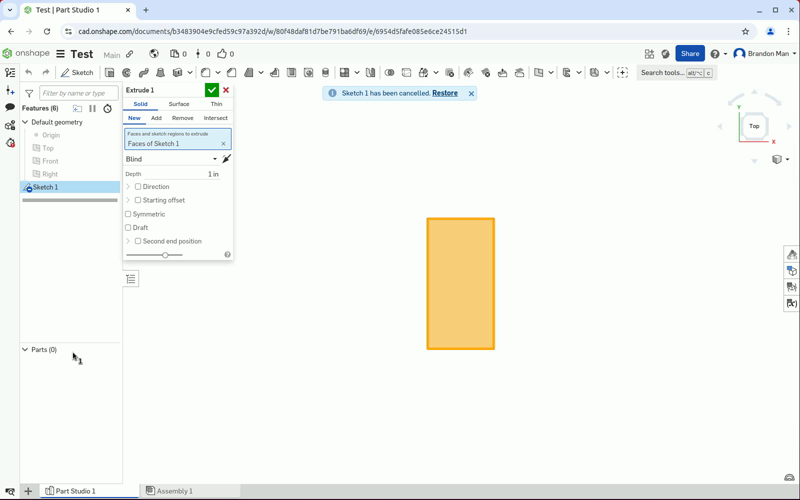
mouse_move(143, 106)
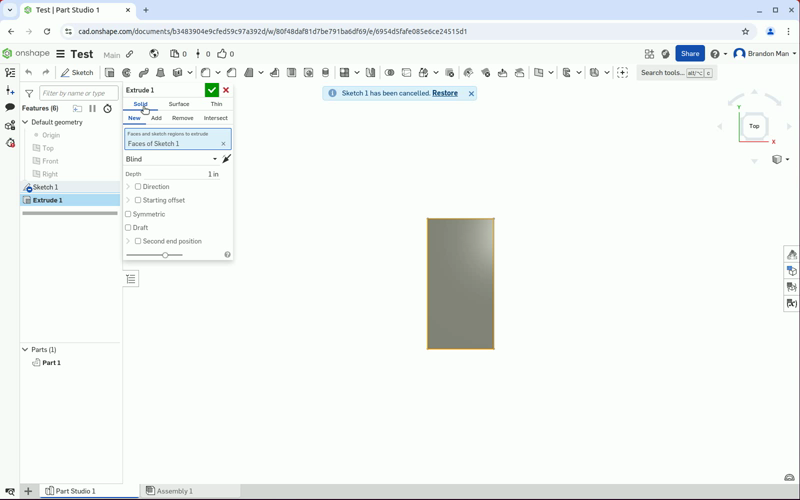
click(143, 106)
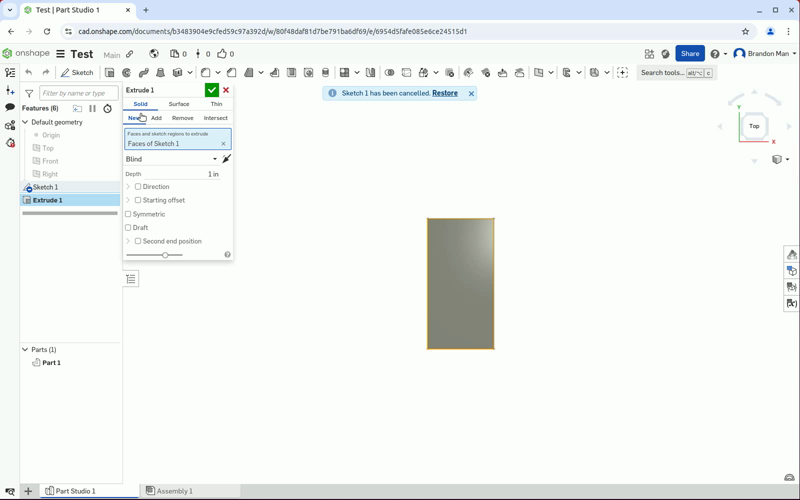
mouse_move(137, 120)
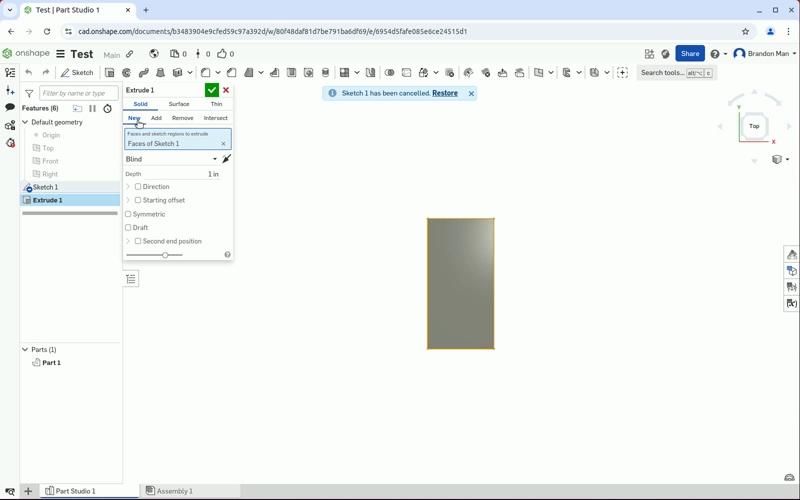
click(137, 120)
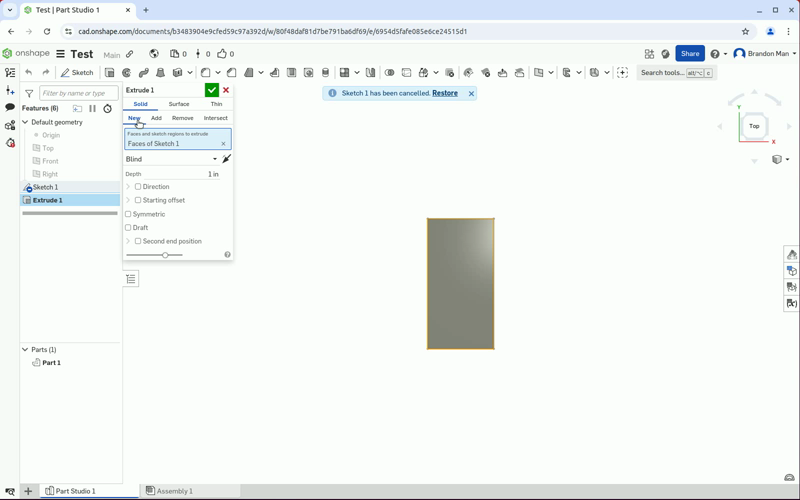
key(tab, 4)
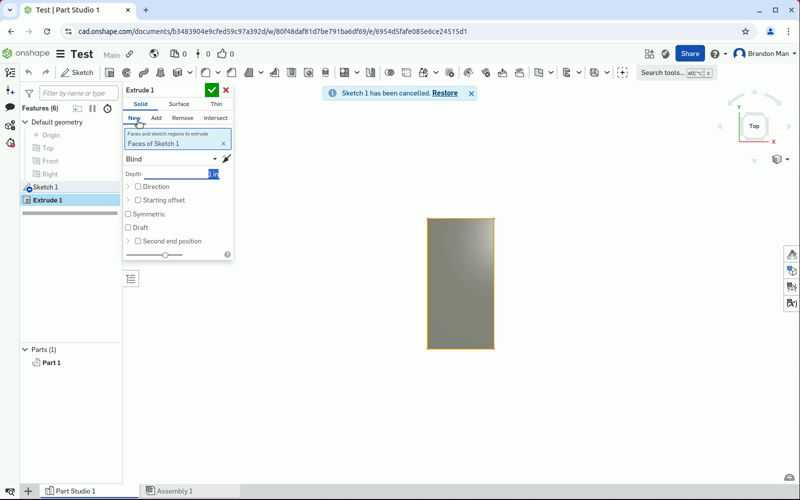
text(2.407)
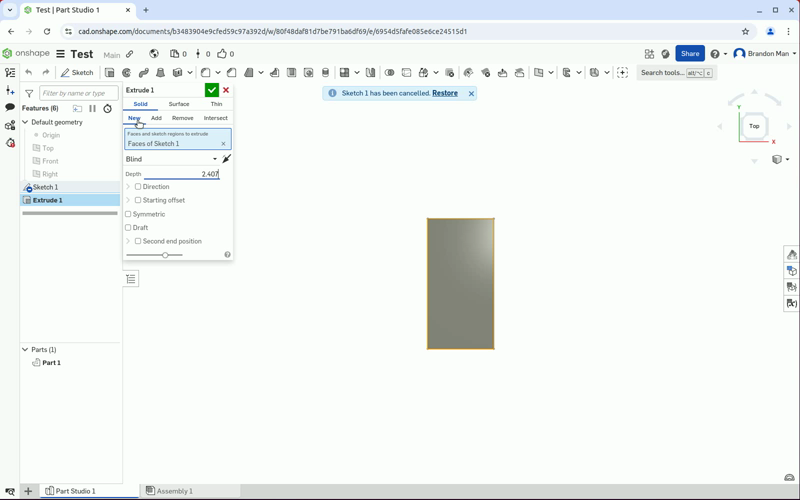
key(enter)
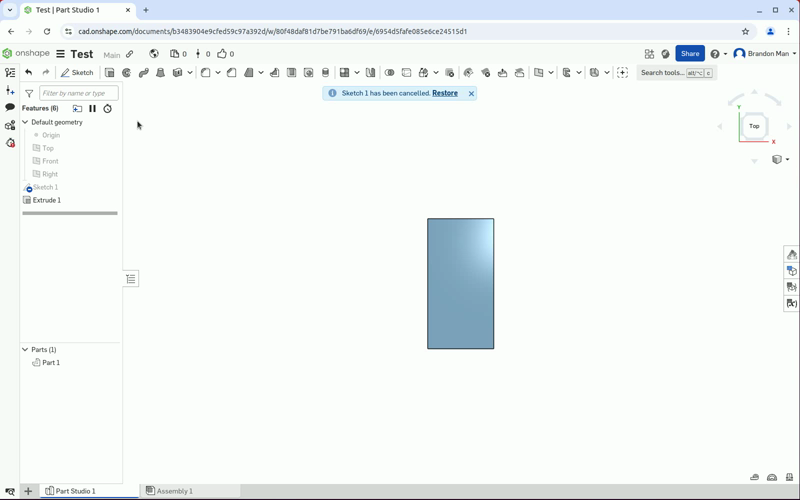
key(shift+h)
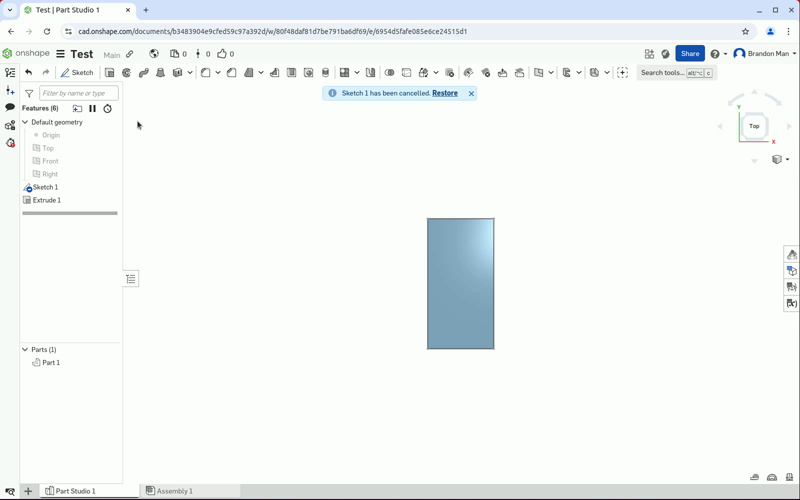
key(shift+h)
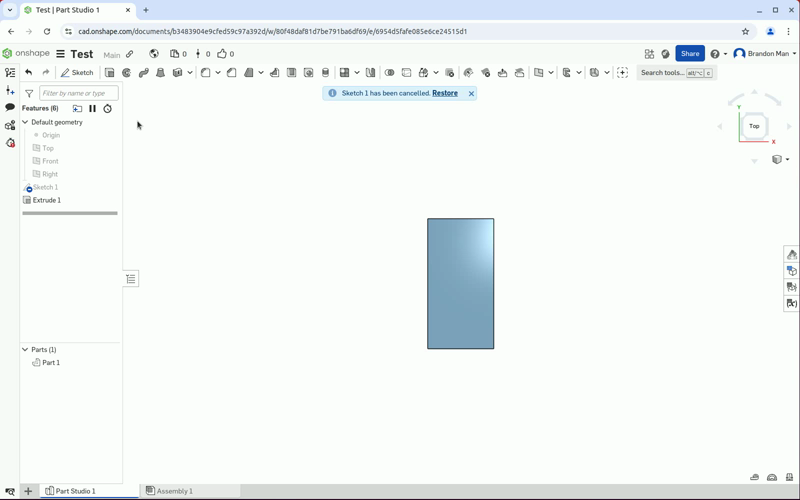
mouse_move(73, 189)
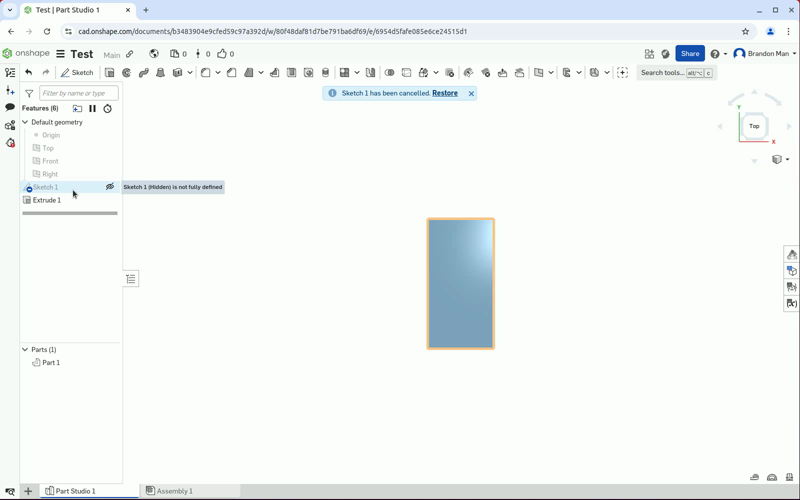
click(73, 189)
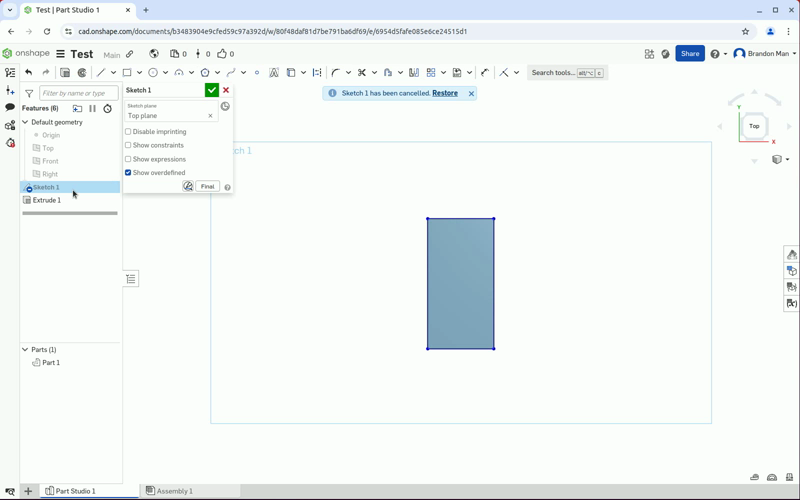
mouse_move(229, 92)
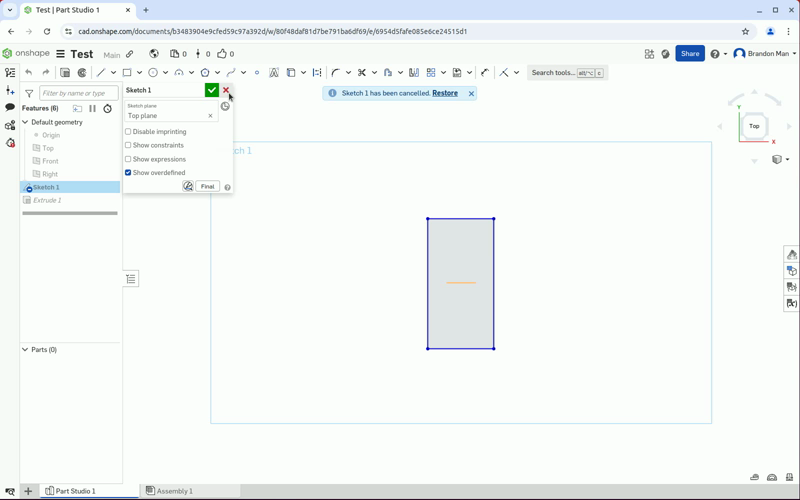
click(229, 92)
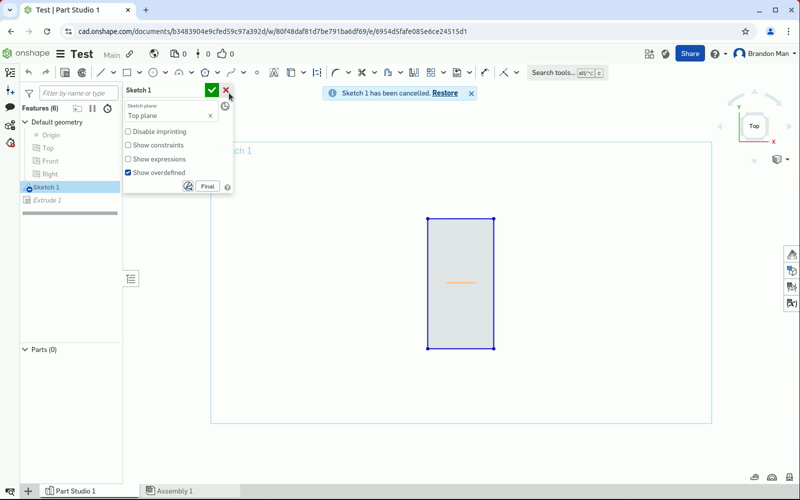
key(shift+s)
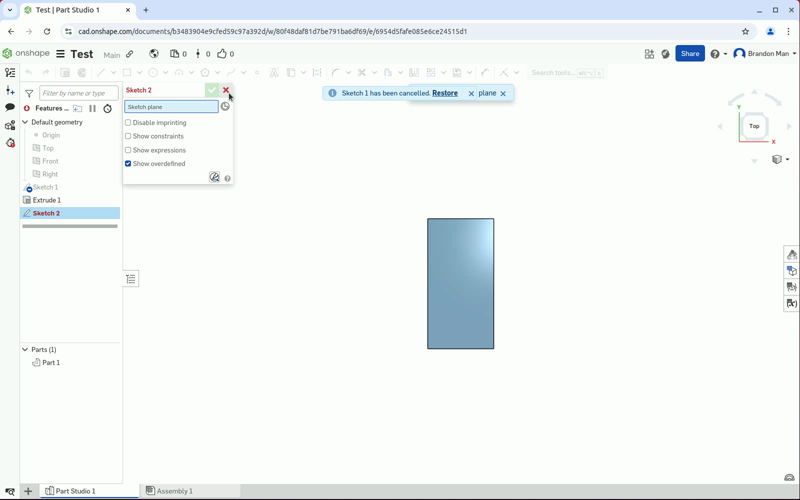
mouse_move(73, 150)
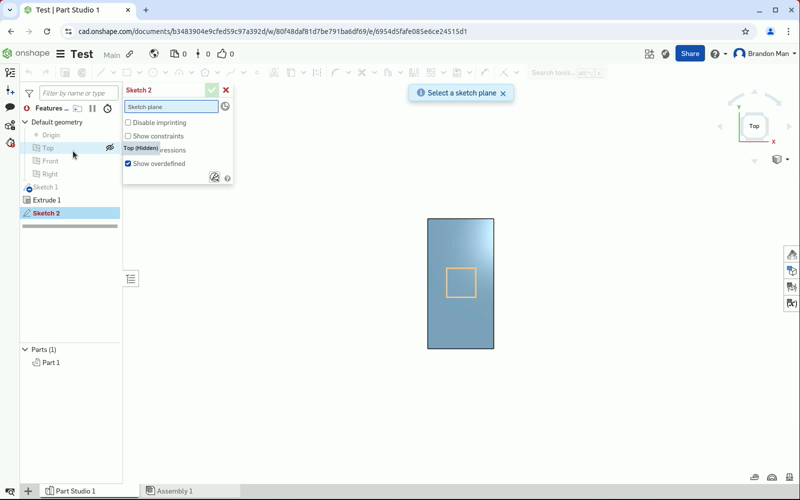
click(73, 150)
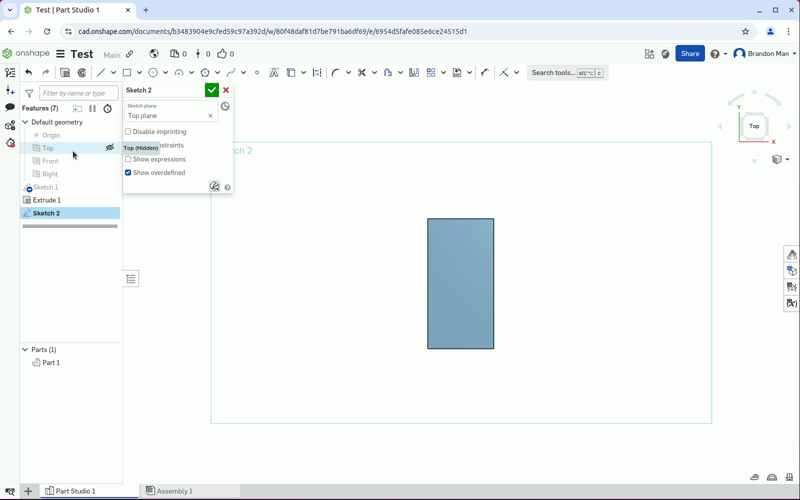
mouse_move(73, 352)
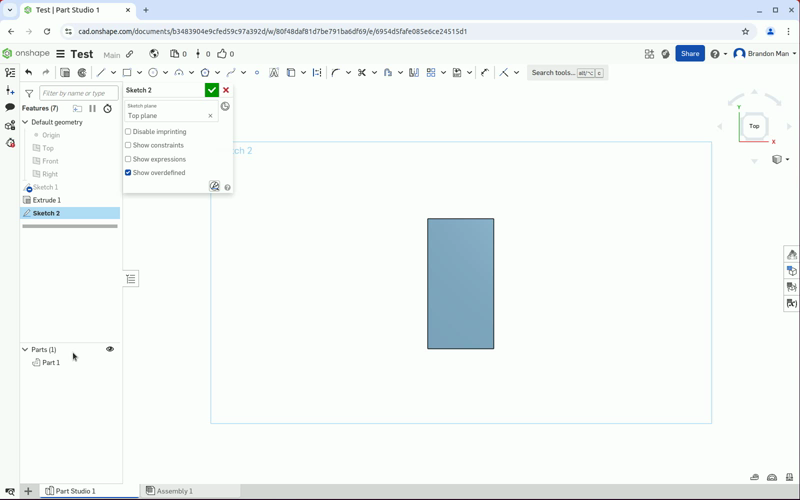
key(y)
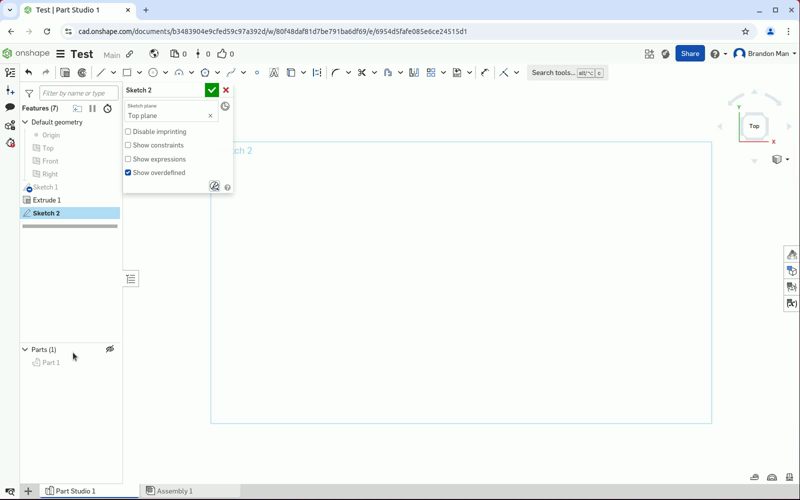
key(l)
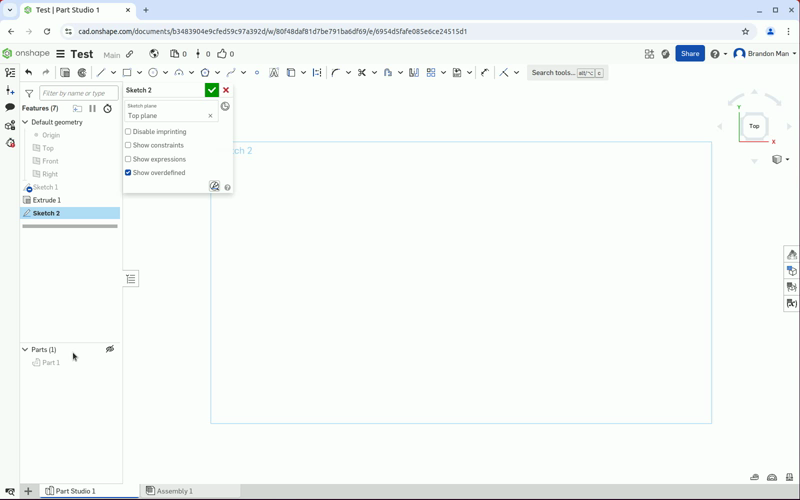
key_down(shift)
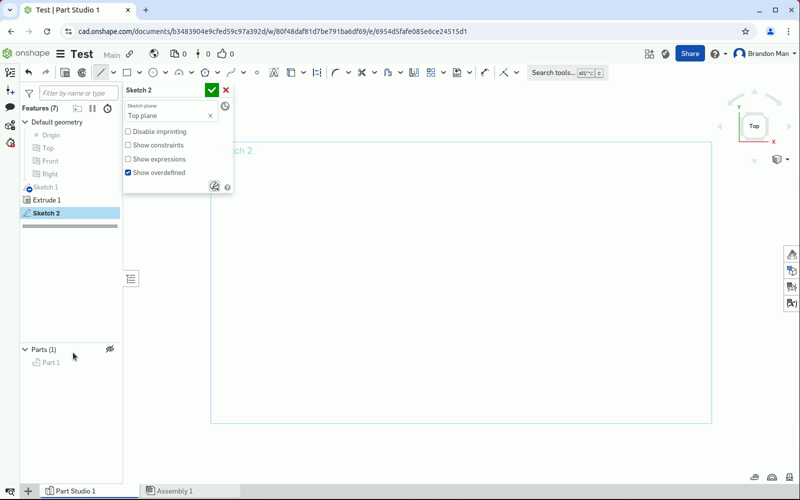
mouse_move(493, 348)
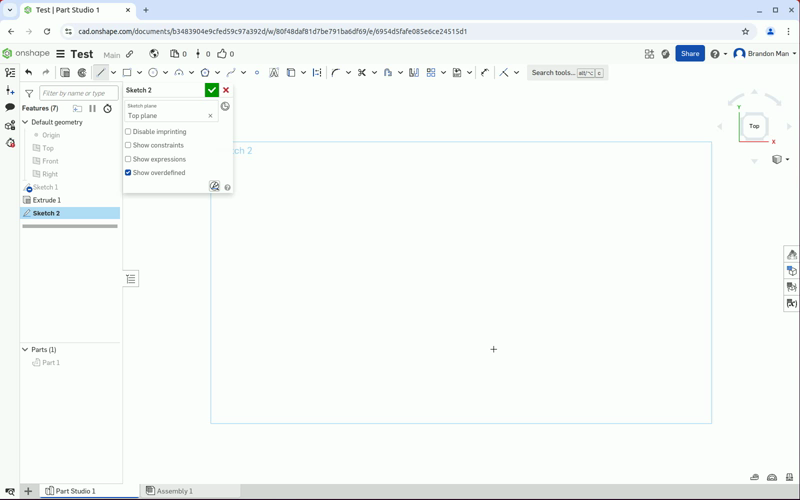
click(493, 348)
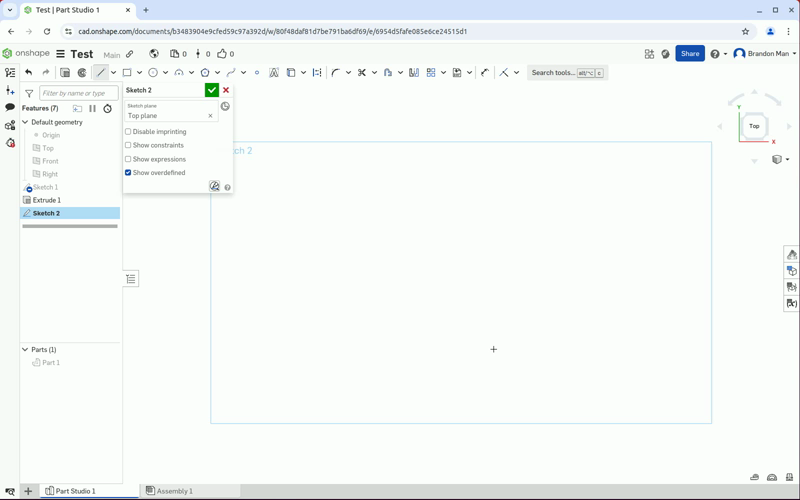
key_up(shift)
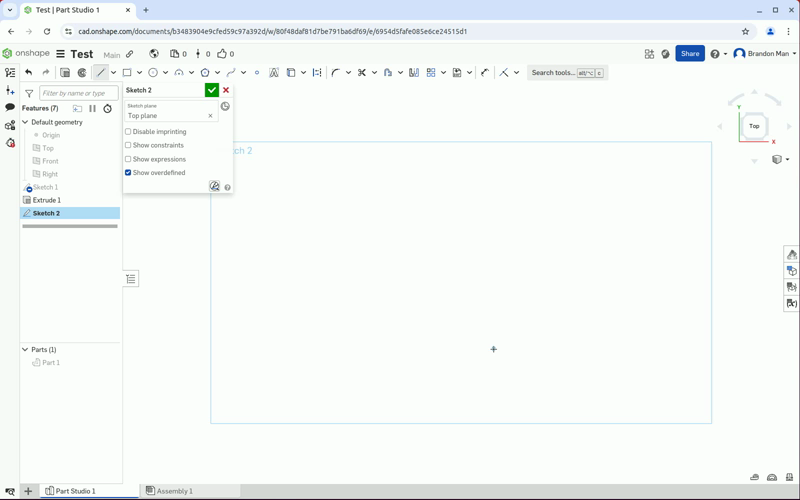
key_down(shift)
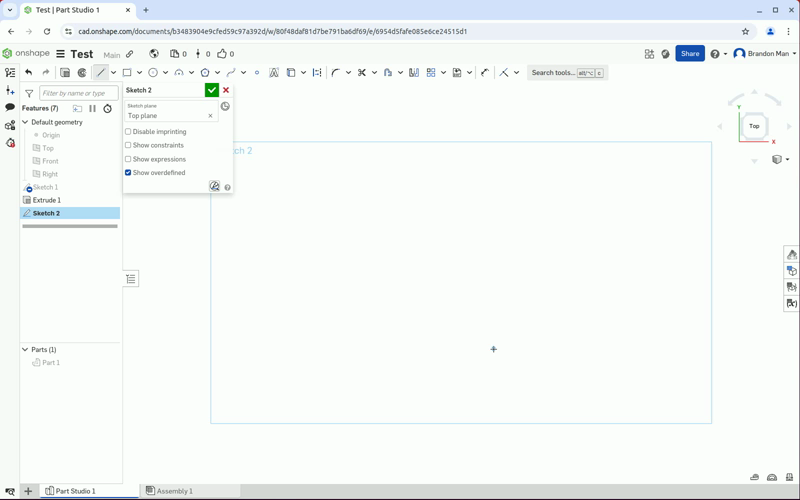
mouse_move(523, 348)
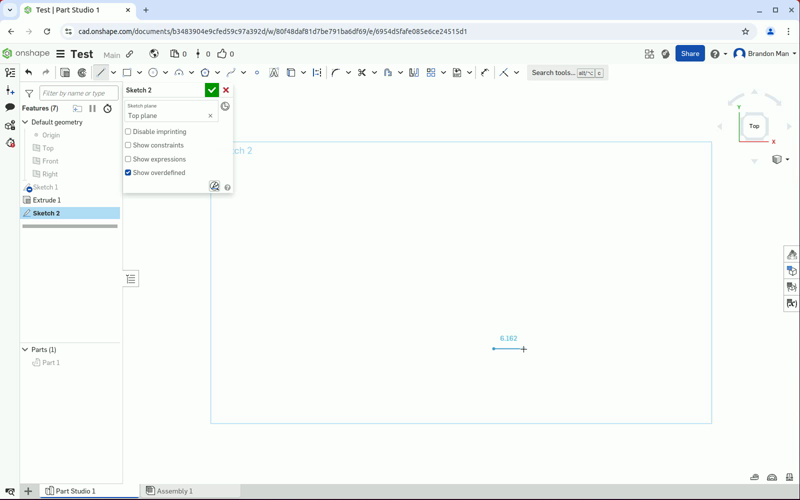
mouse_move(529, 348)
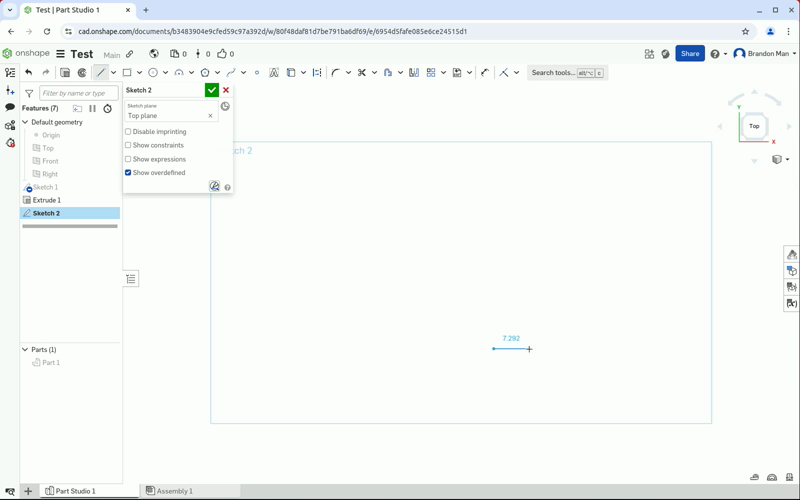
click(529, 348)
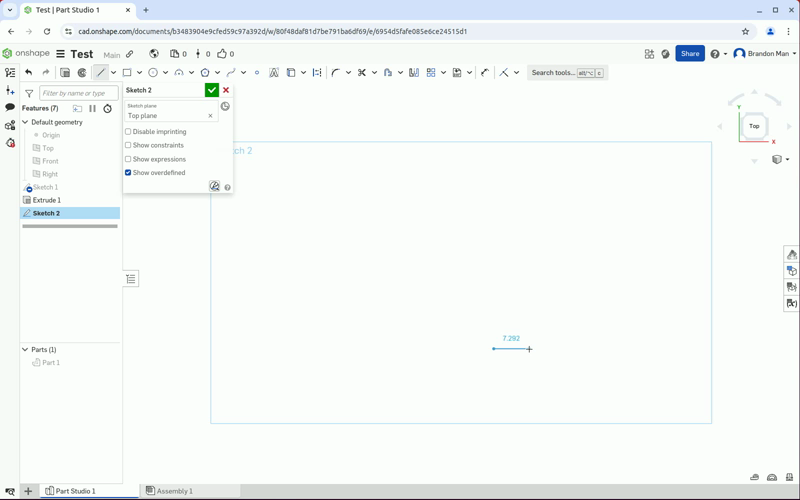
key_up(shift)
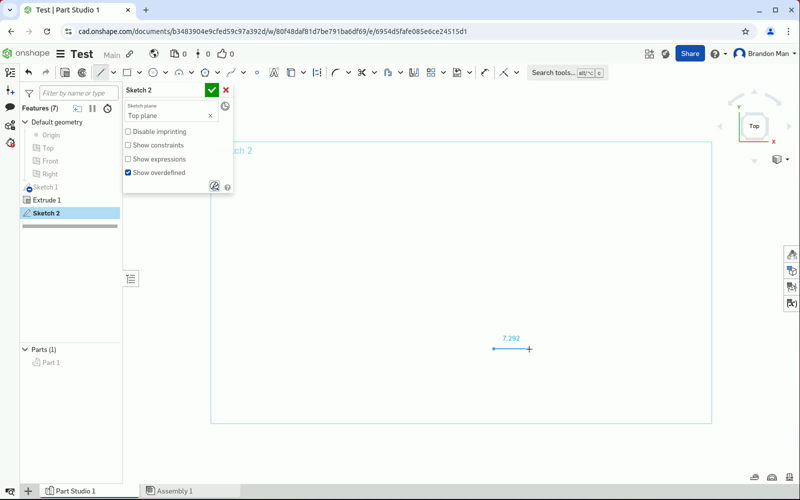
key(esc)
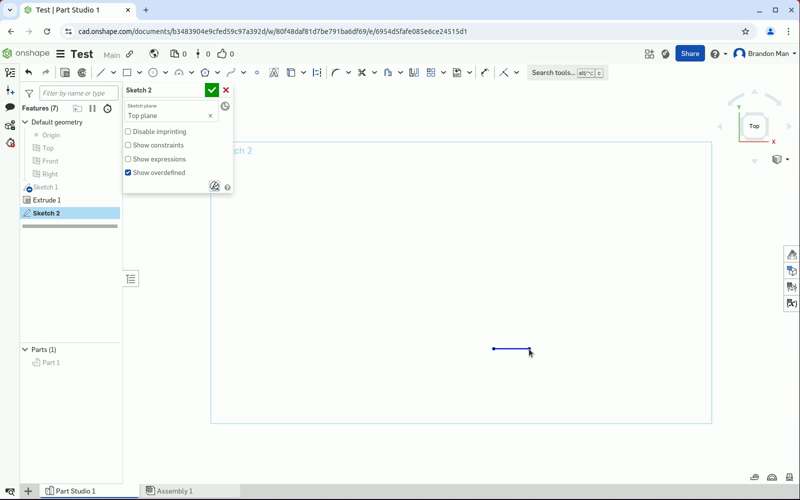
key(a)
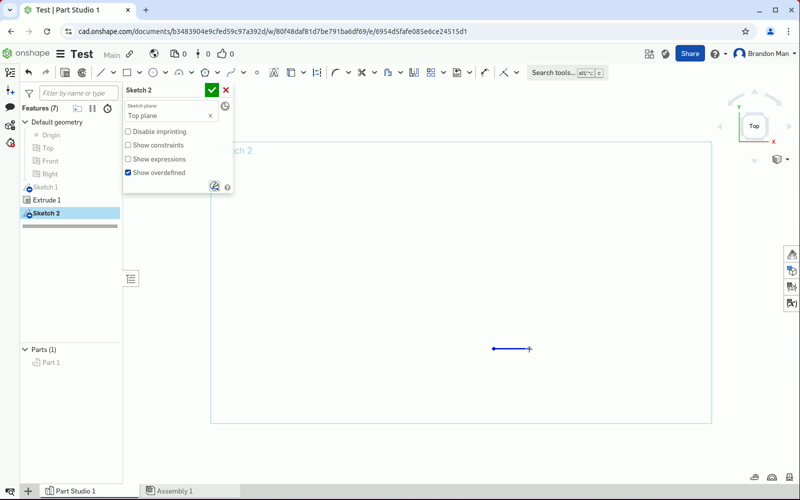
mouse_move(529, 348)
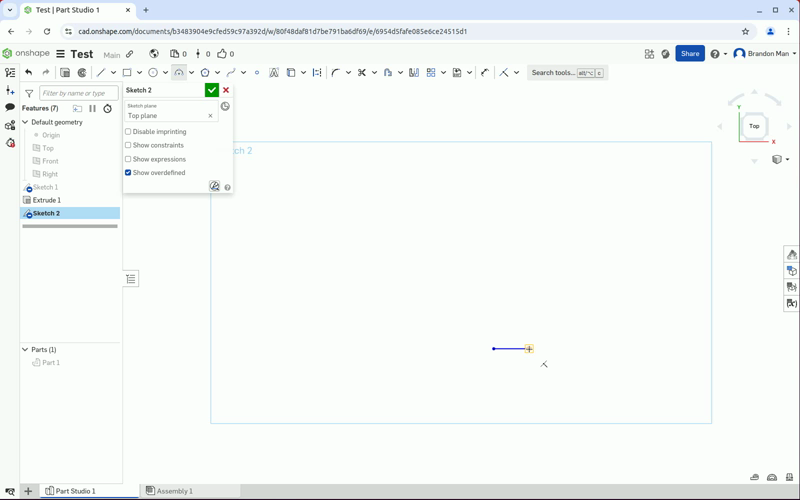
click(529, 348)
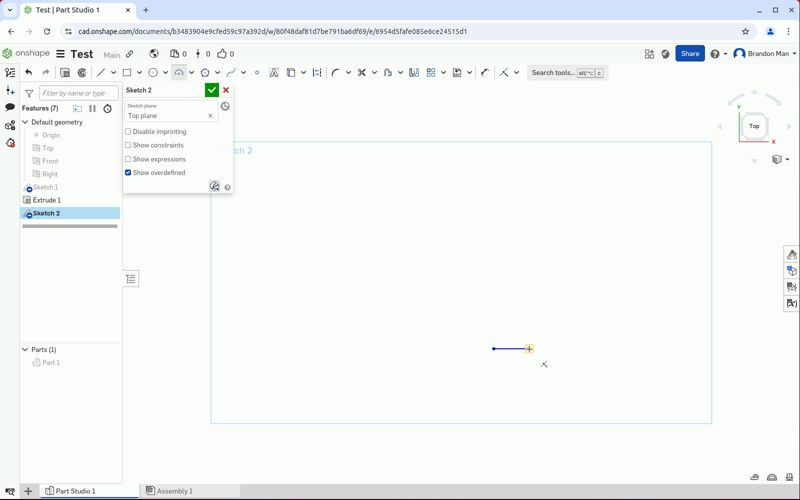
key_down(shift)
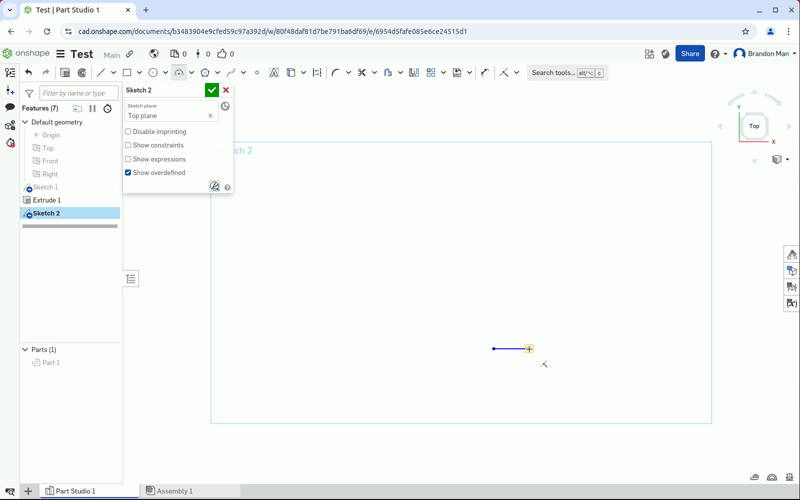
mouse_move(540, 337)
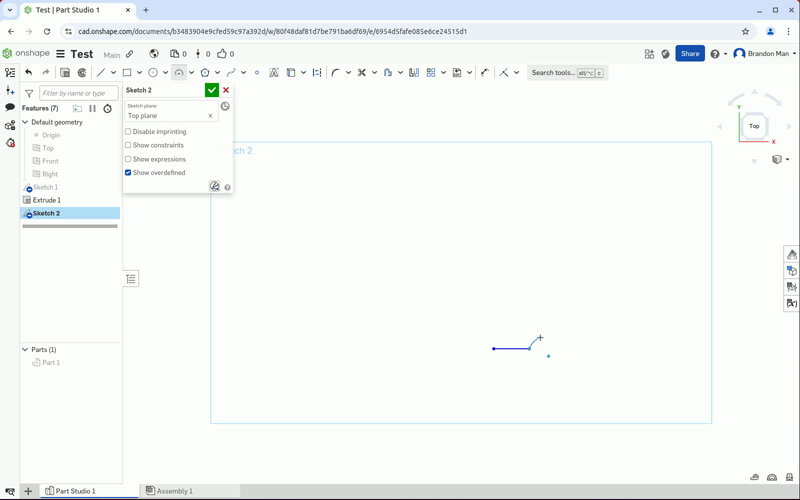
click(540, 337)
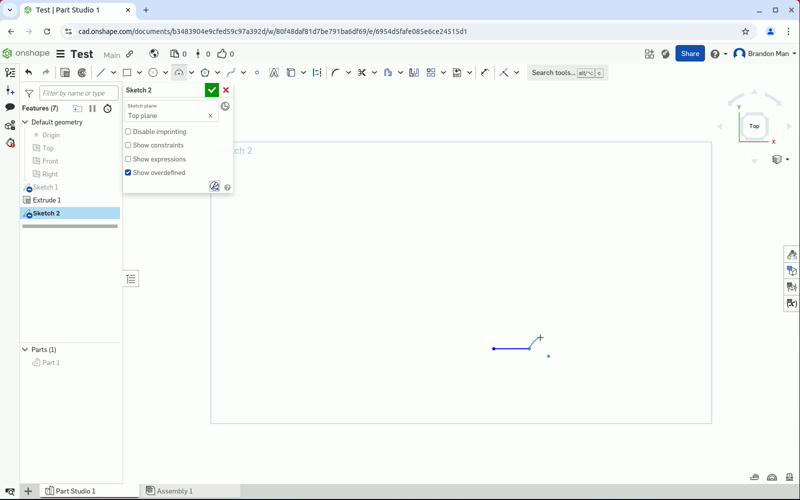
mouse_move(537, 345)
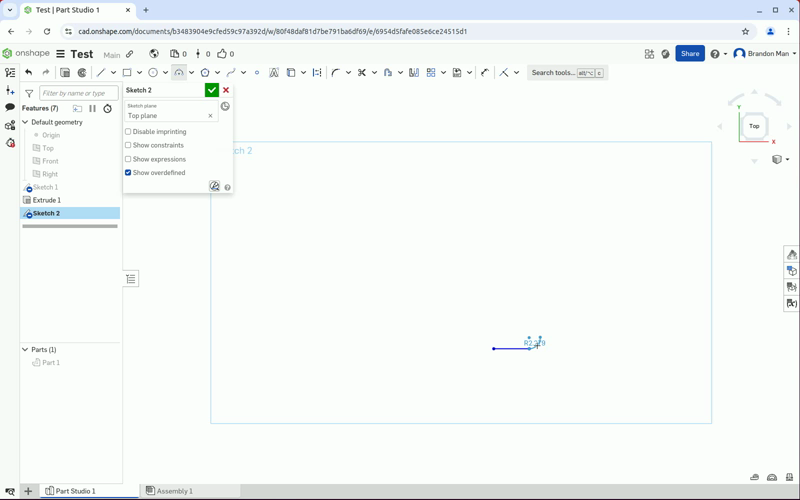
click(537, 345)
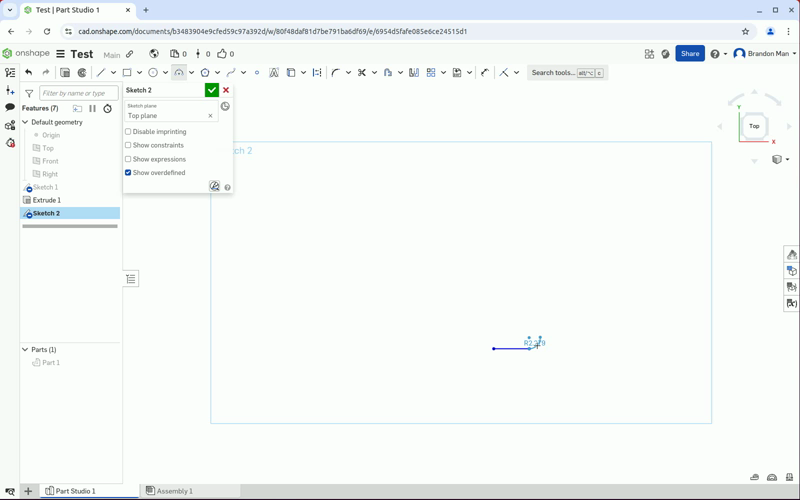
key_up(shift)
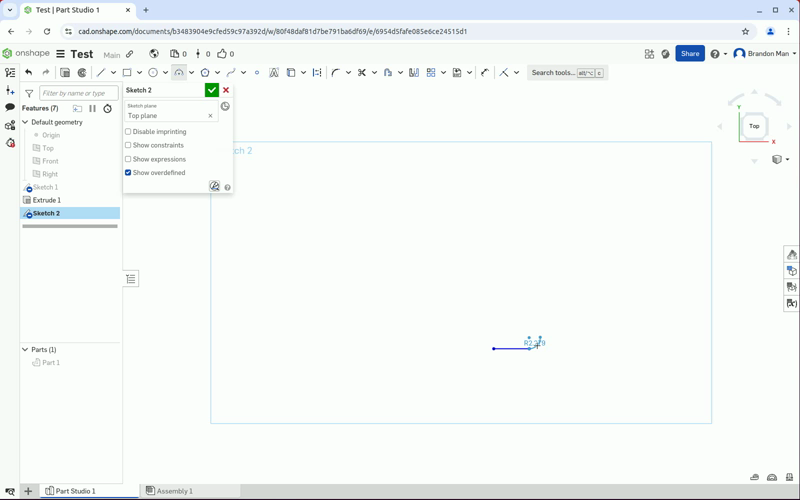
key(esc)
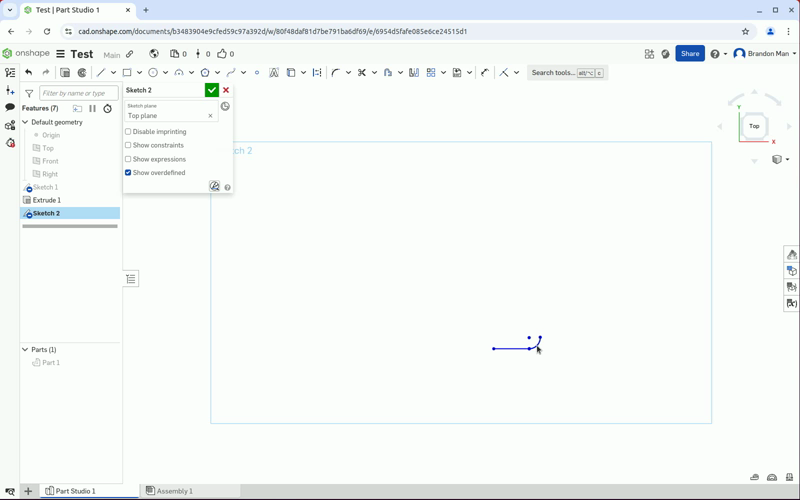
key(l)
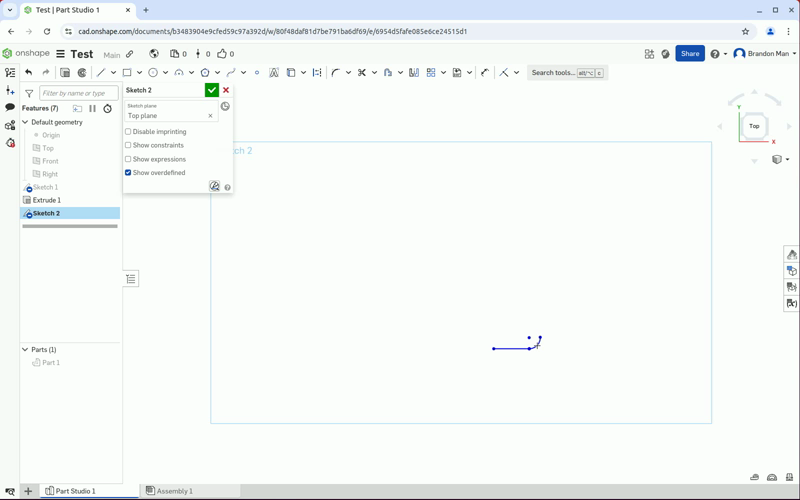
mouse_move(540, 337)
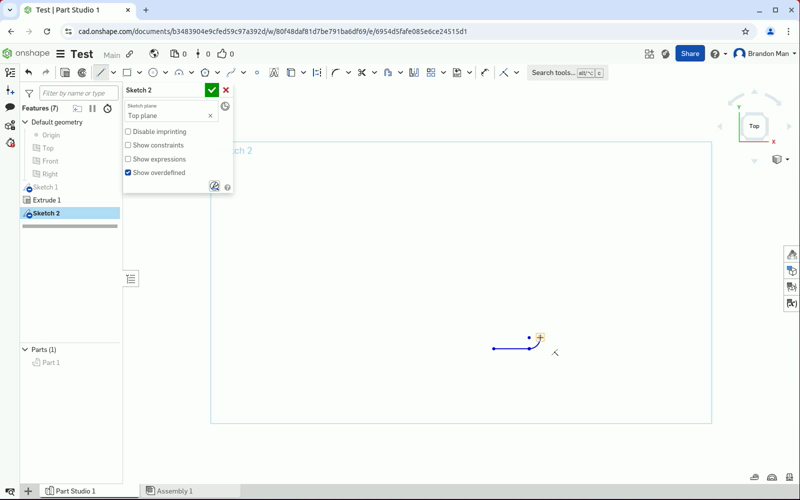
click(540, 337)
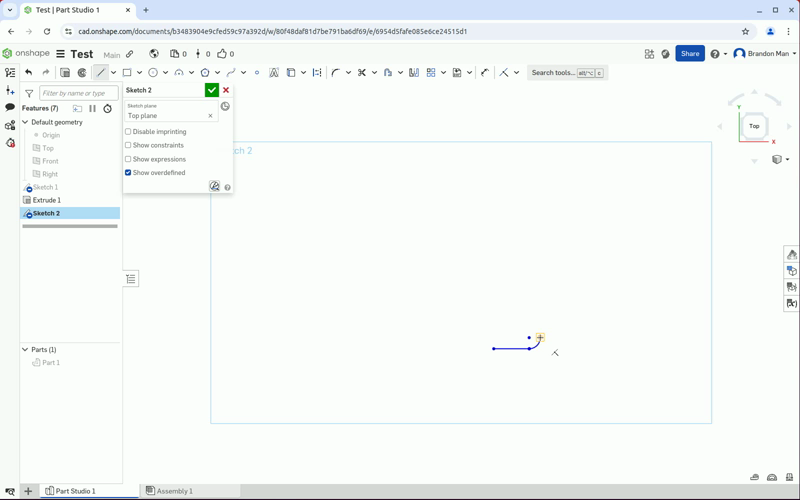
key_down(shift)
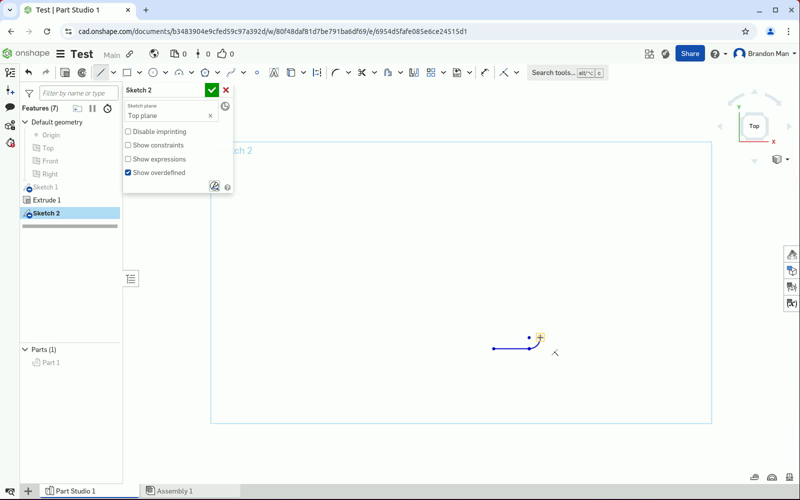
mouse_move(540, 206)
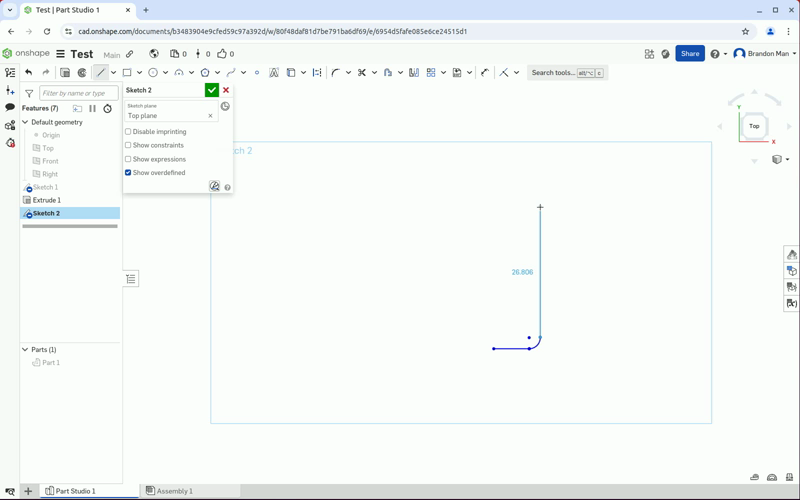
click(540, 206)
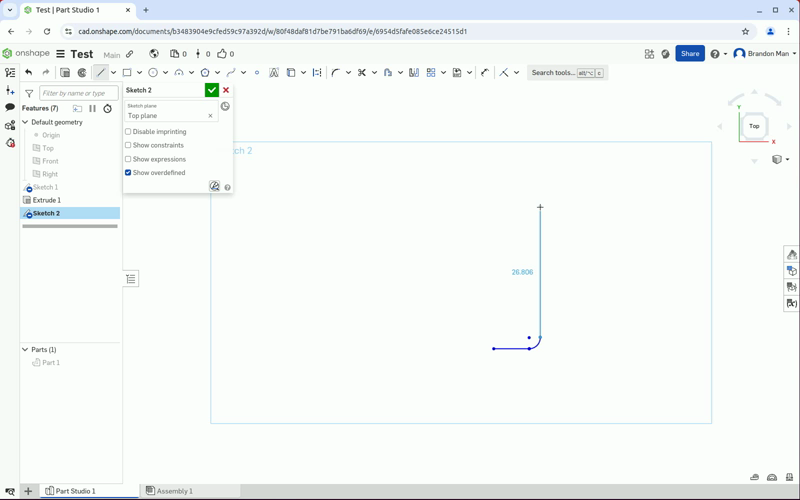
key_up(shift)
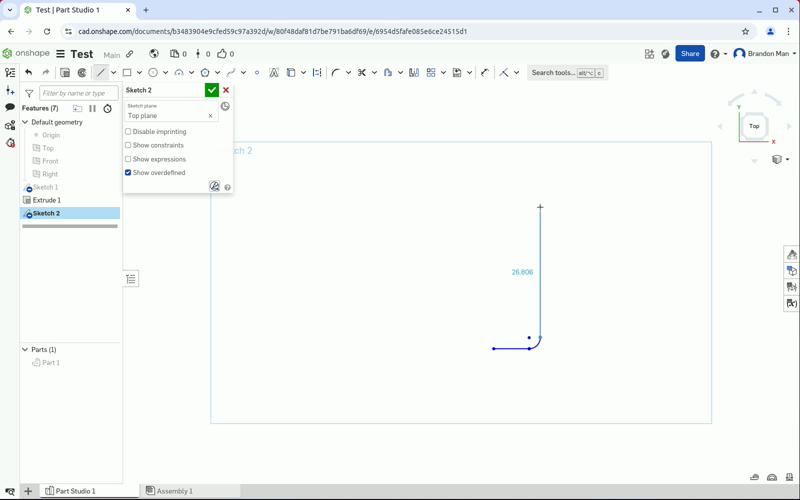
key(esc)
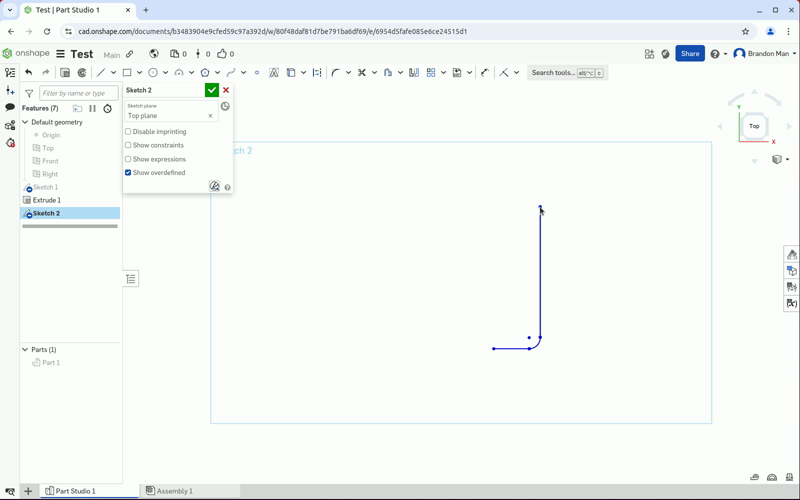
key(a)
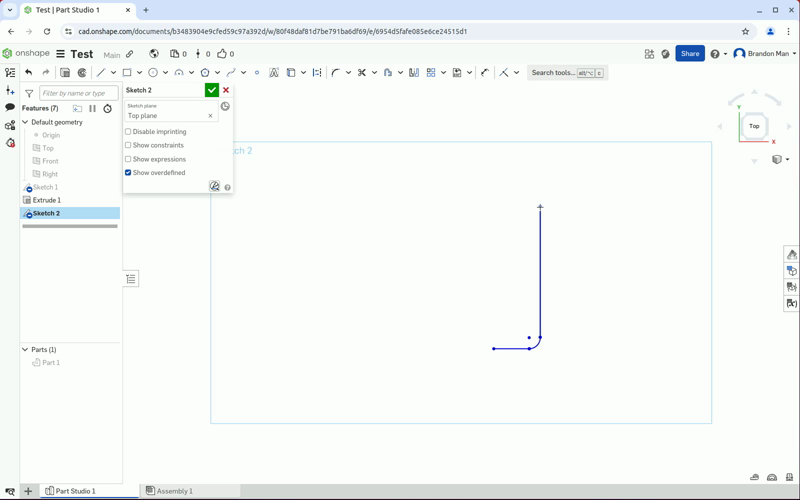
mouse_move(540, 206)
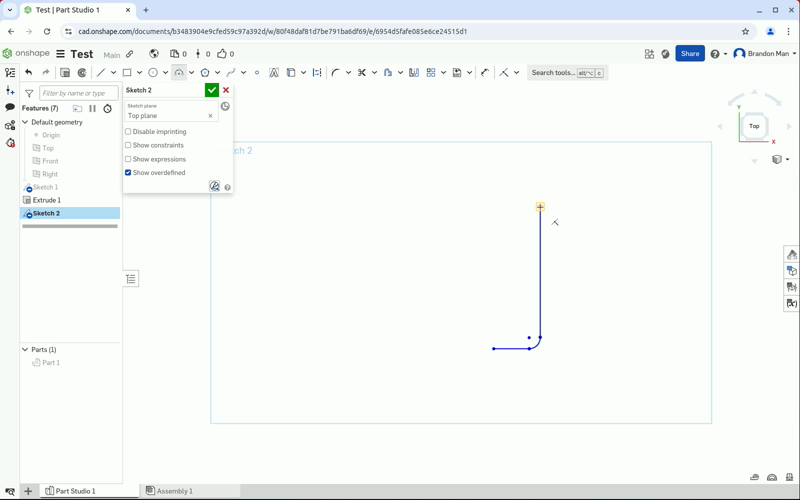
click(540, 206)
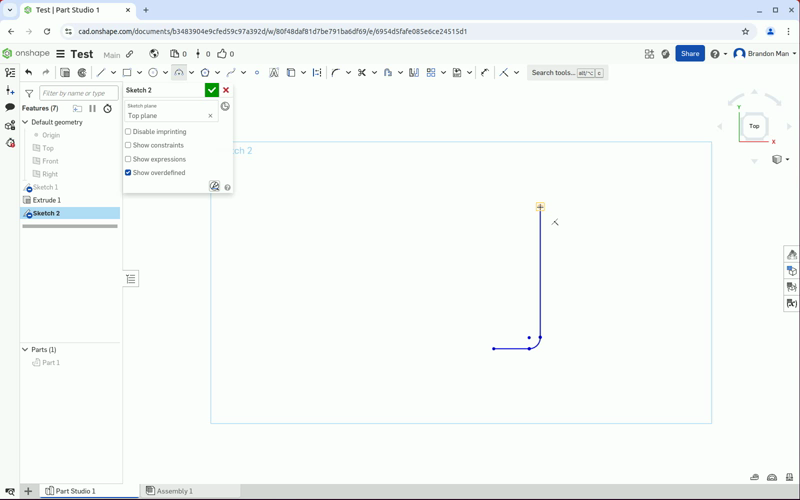
key_down(shift)
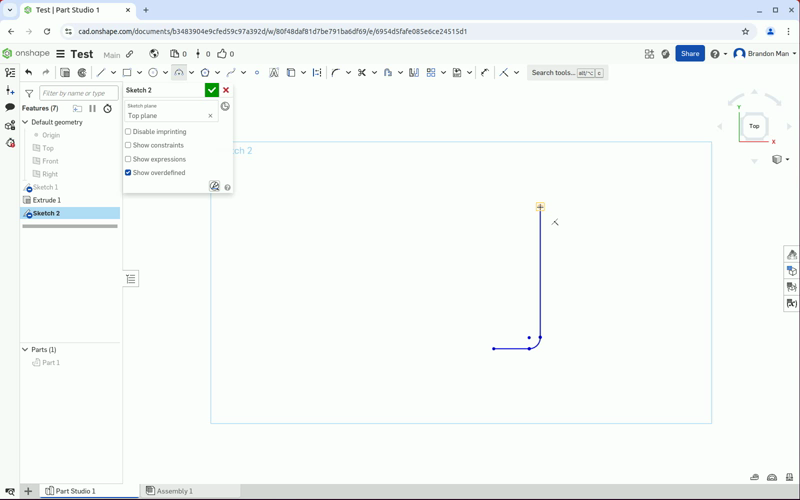
mouse_move(529, 195)
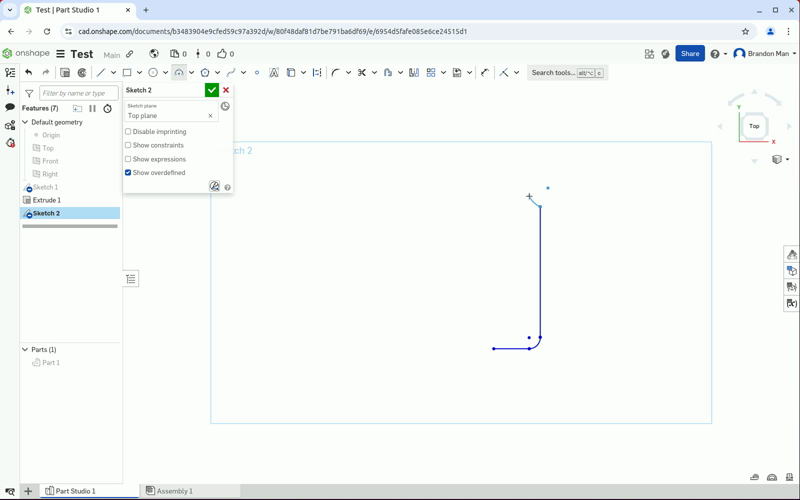
click(529, 195)
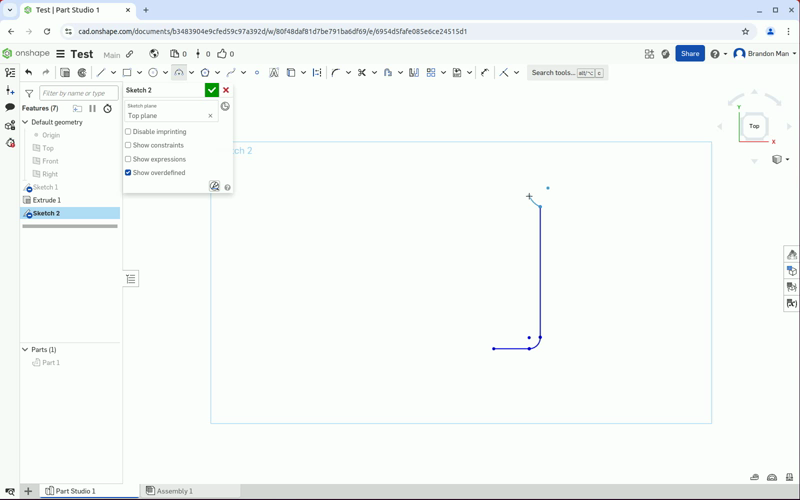
mouse_move(537, 198)
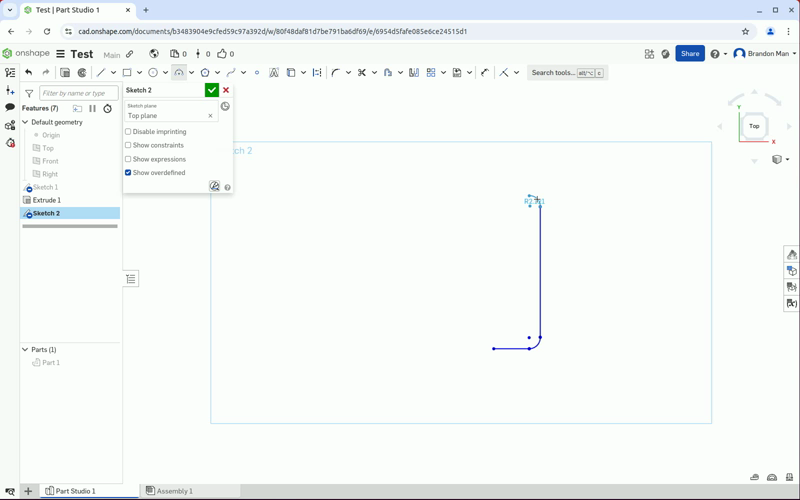
click(537, 198)
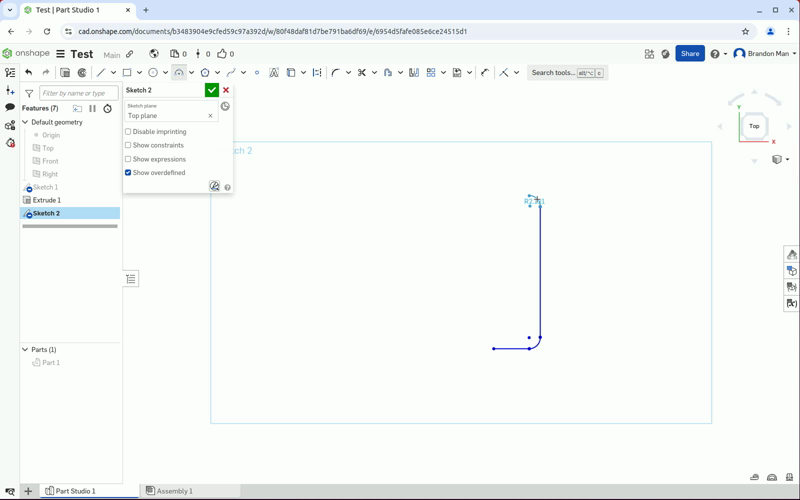
key_up(shift)
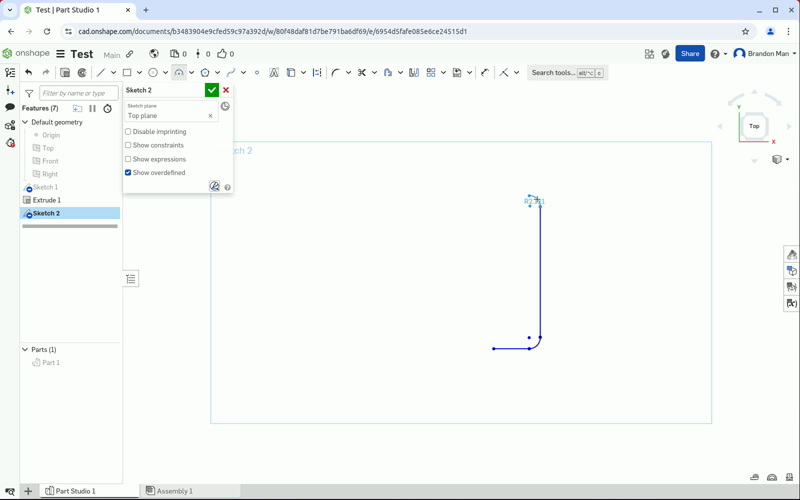
key(esc)
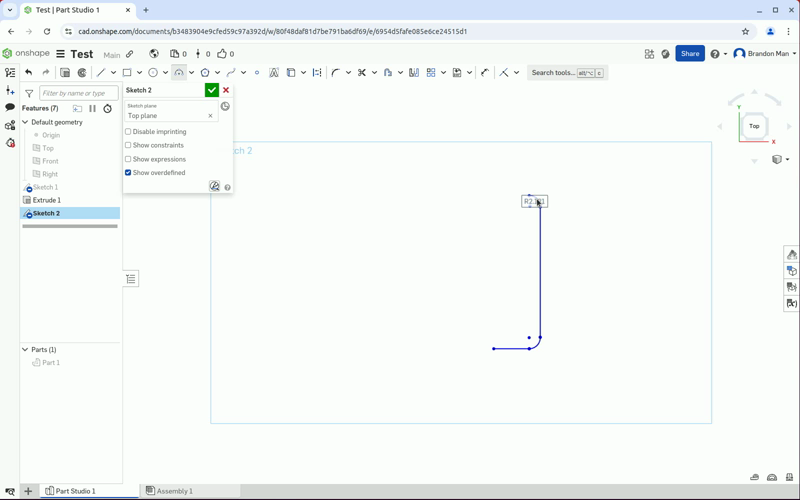
key(l)
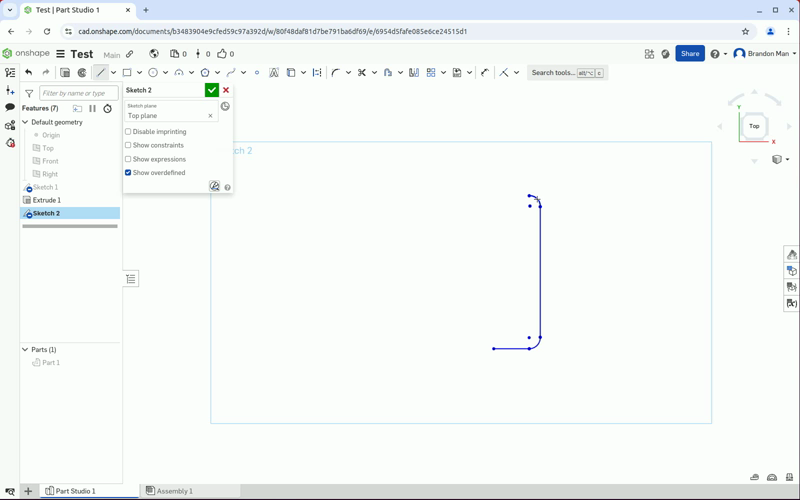
mouse_move(529, 195)
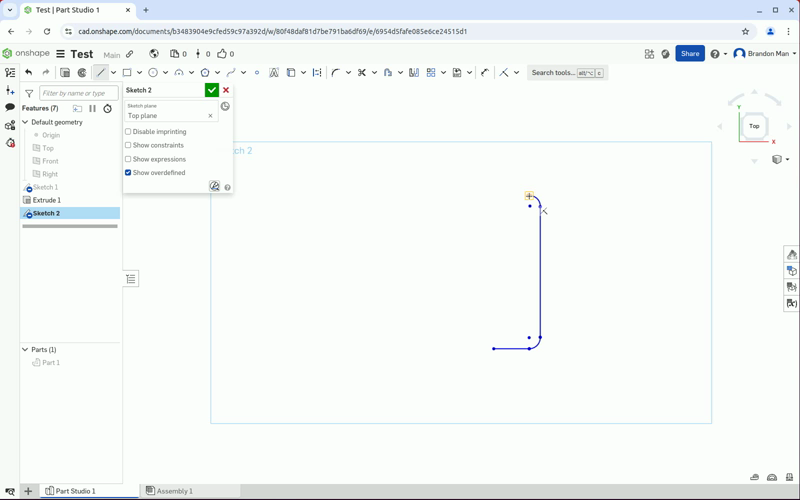
click(529, 195)
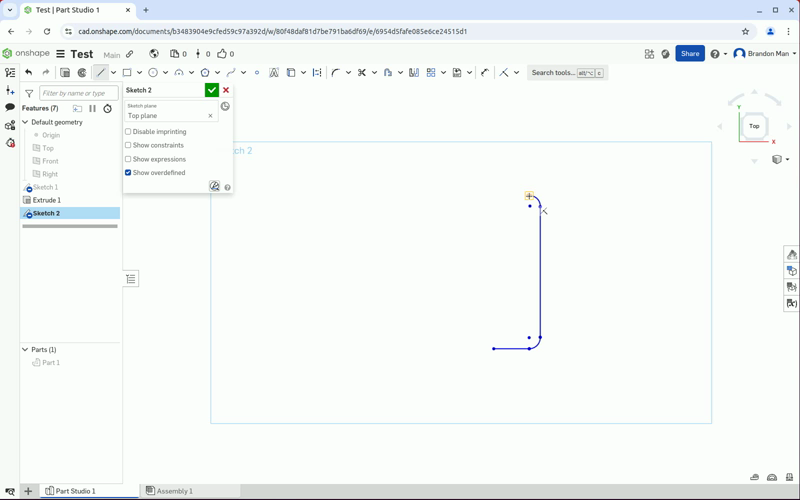
key_down(shift)
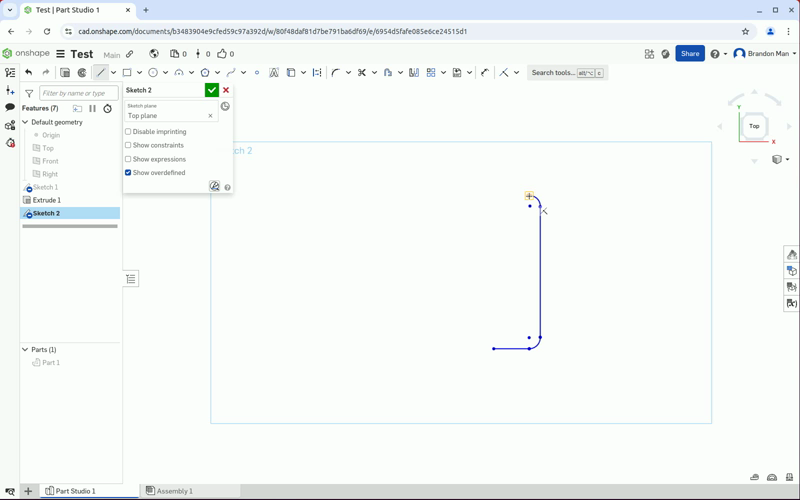
mouse_move(559, 195)
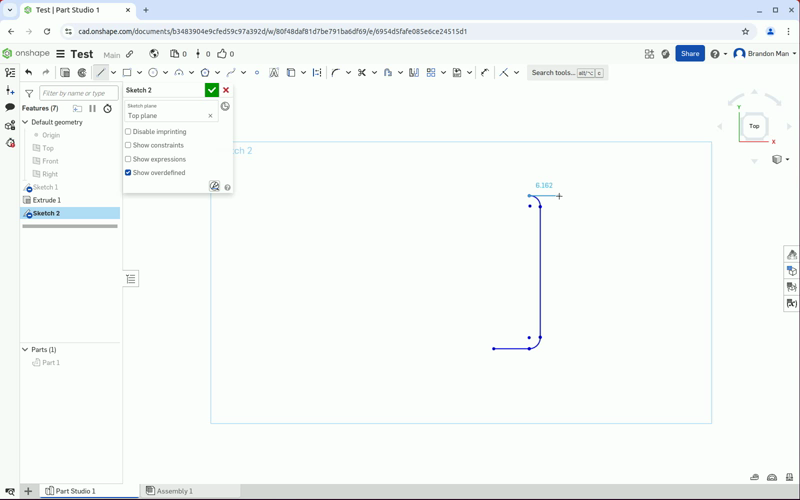
mouse_move(493, 195)
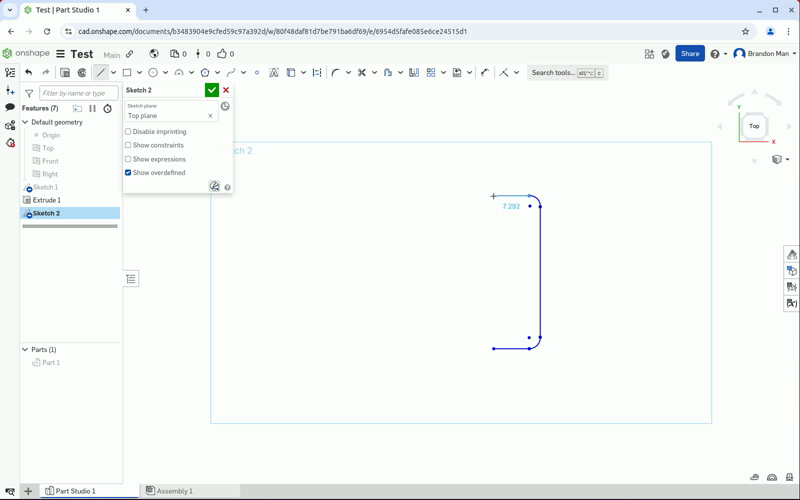
click(493, 195)
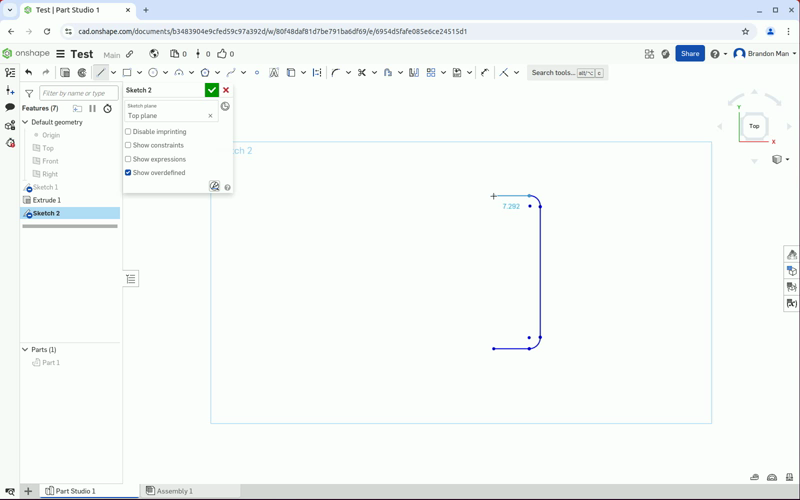
key_up(shift)
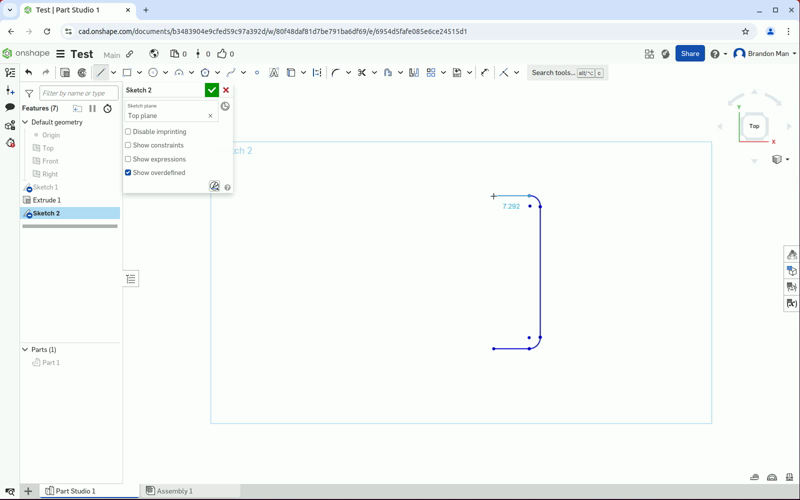
key_down(shift)
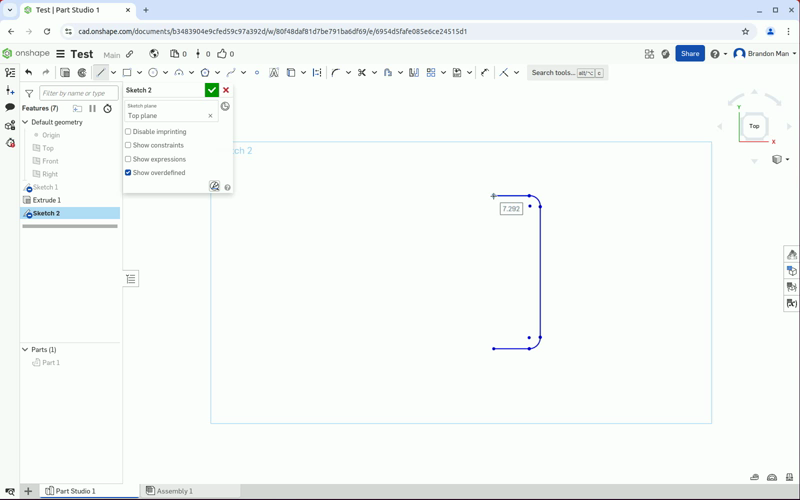
mouse_move(523, 195)
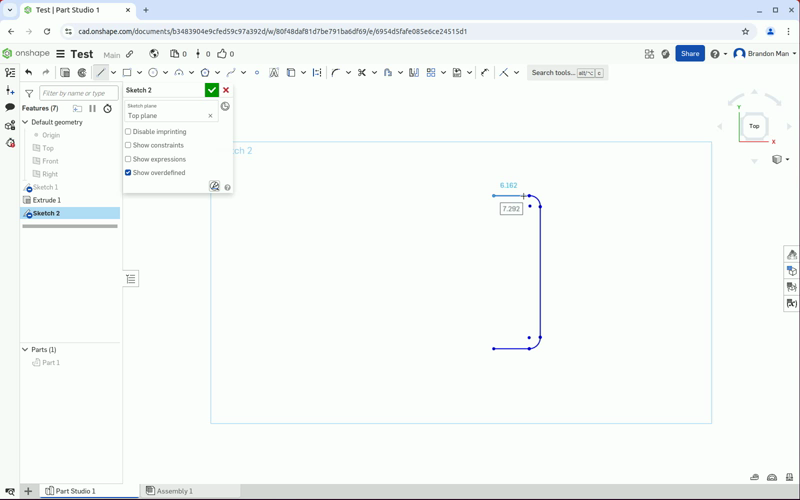
mouse_move(493, 219)
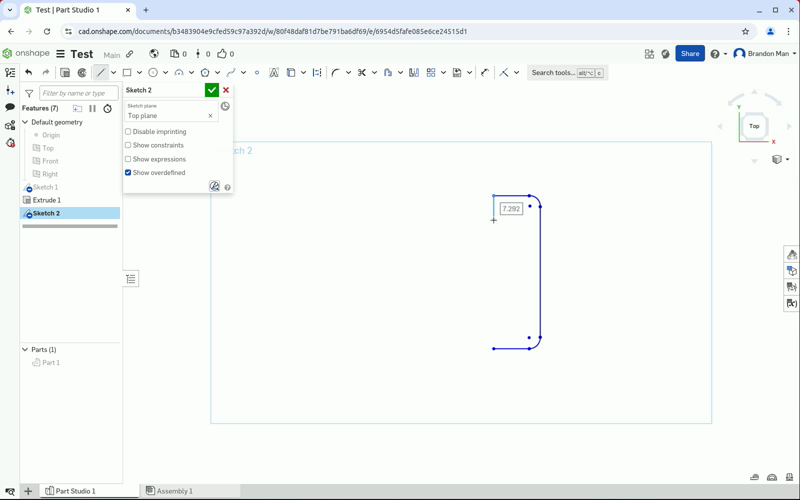
click(493, 219)
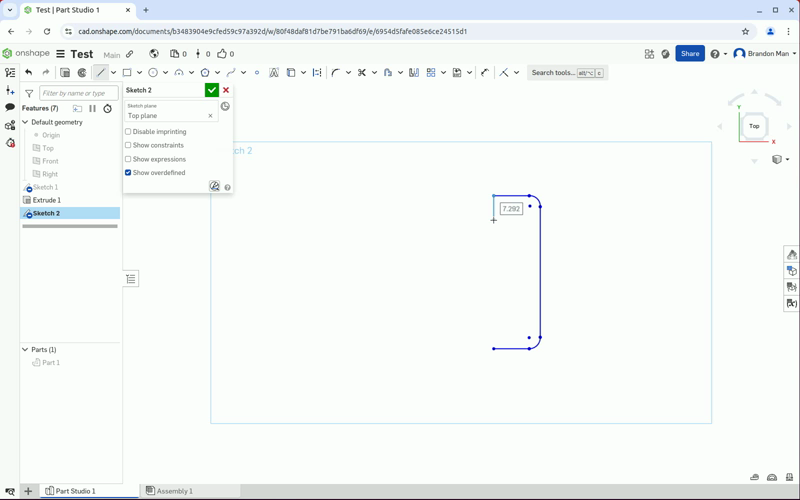
key_up(shift)
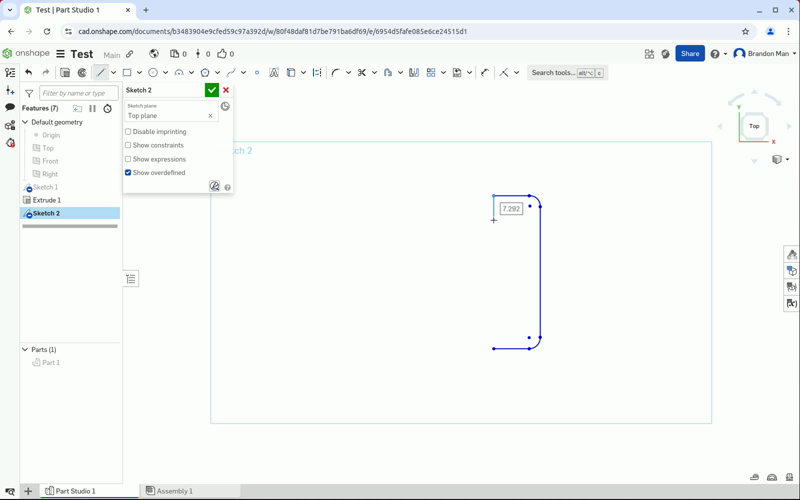
key_down(shift)
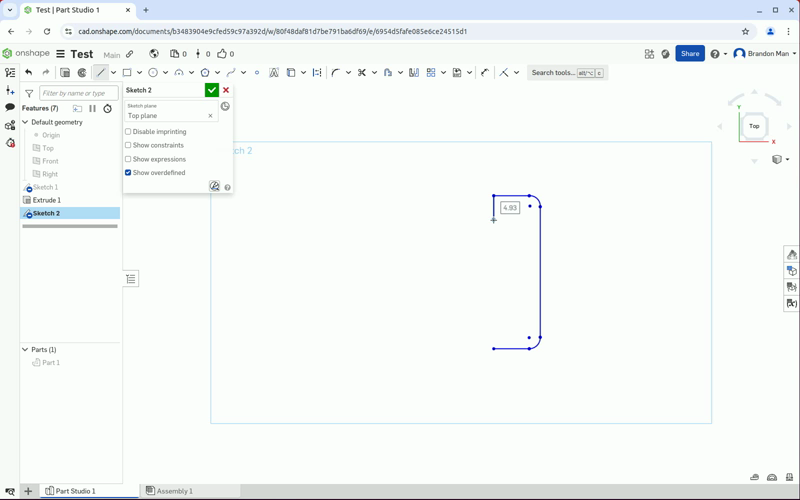
mouse_move(493, 348)
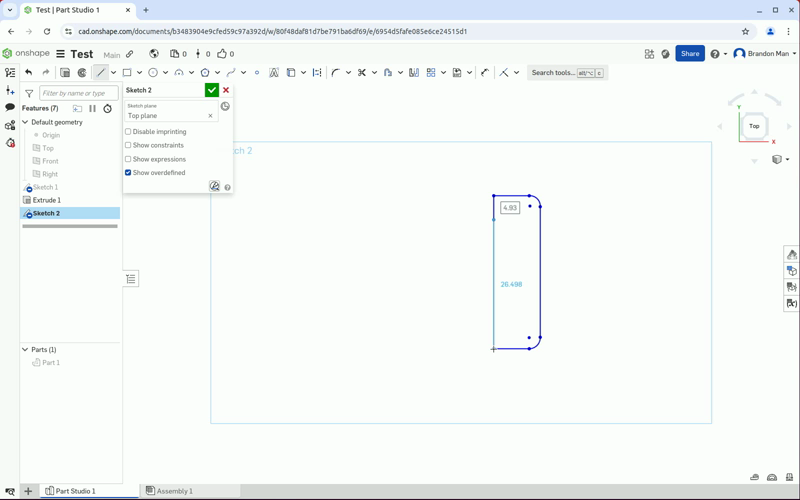
key_up(shift)
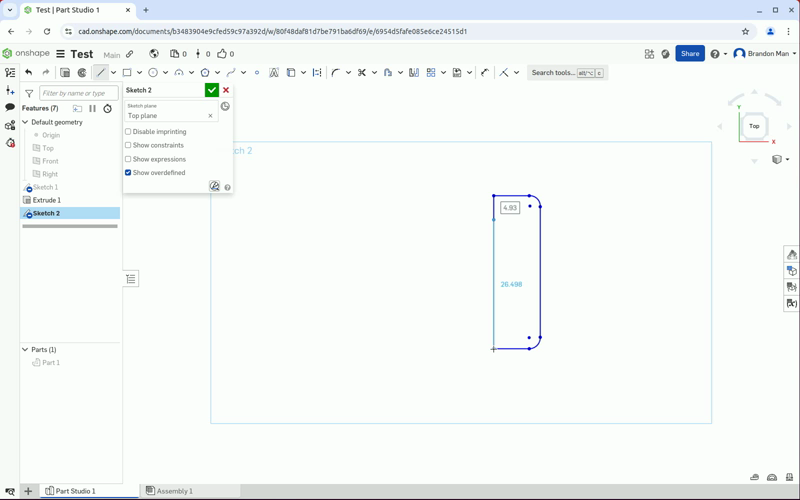
click(493, 348)
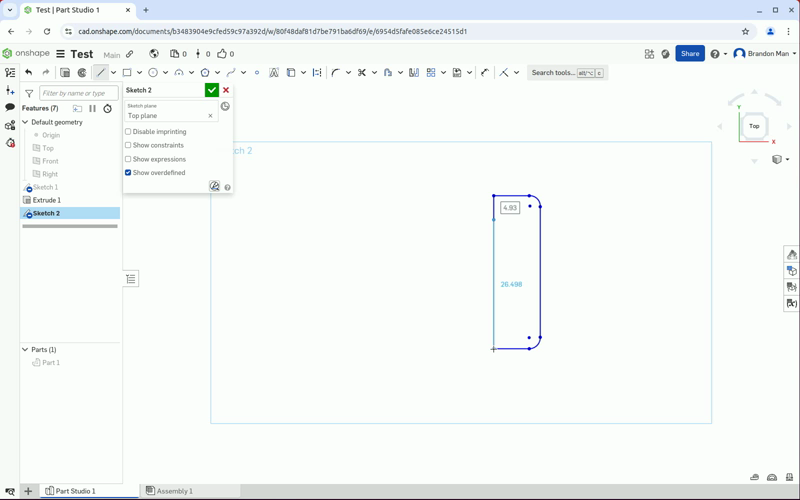
key(esc)
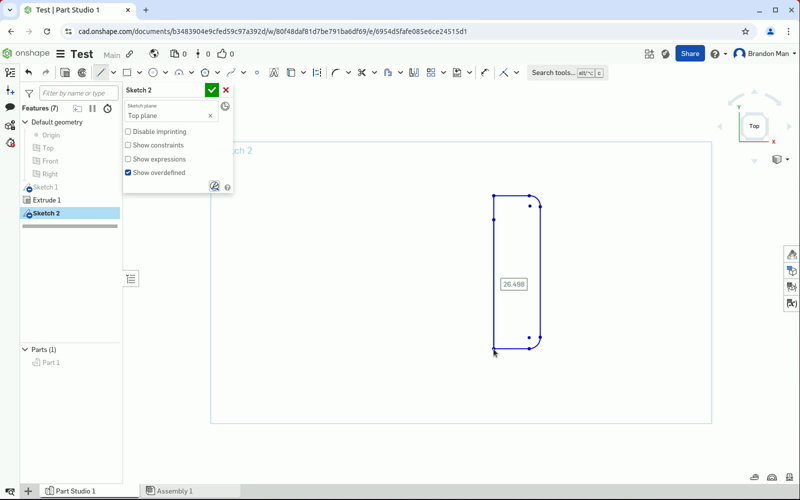
mouse_move(517, 278)
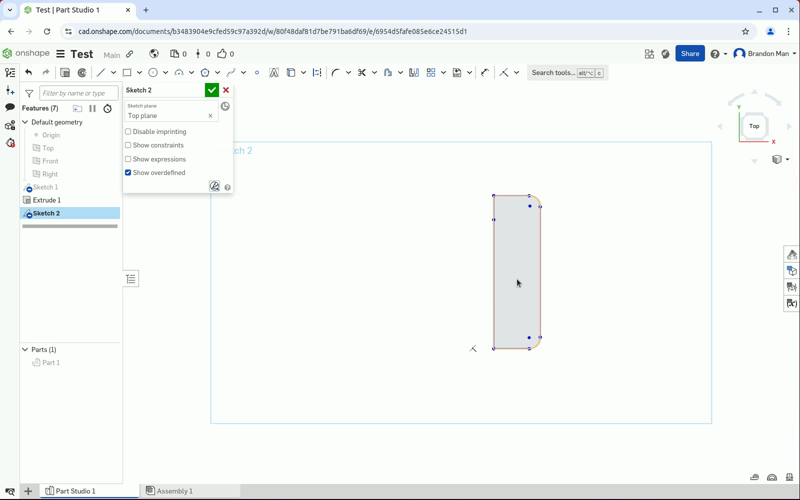
click(517, 278)
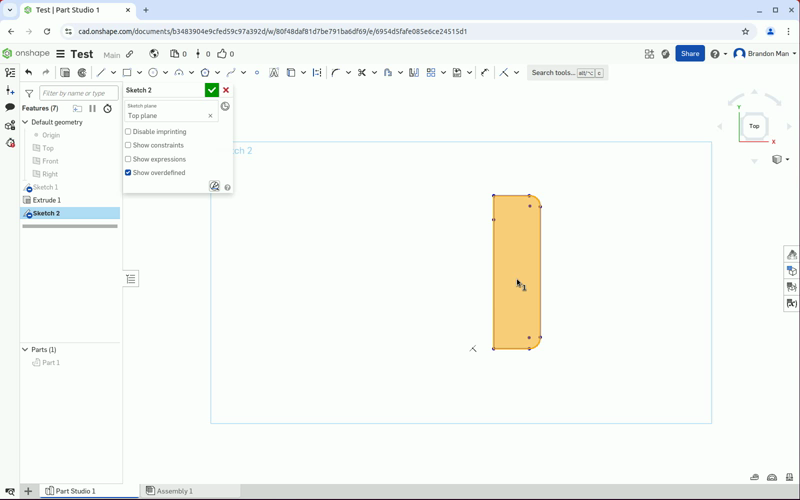
mouse_move(73, 352)
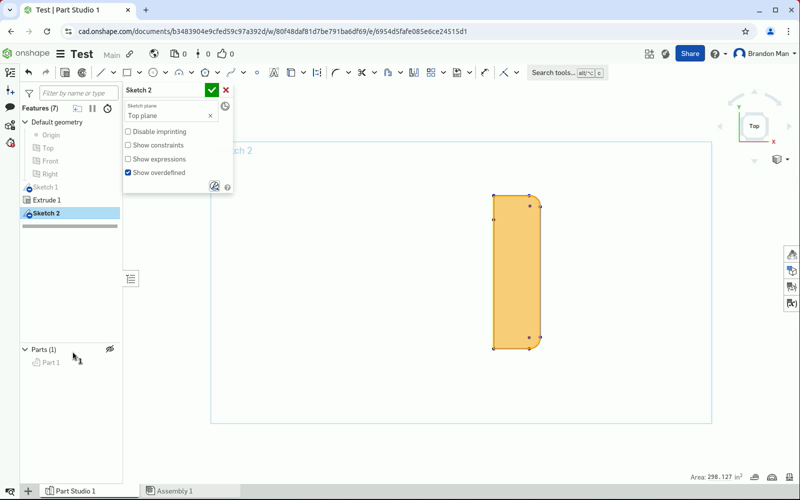
key(shift+y)
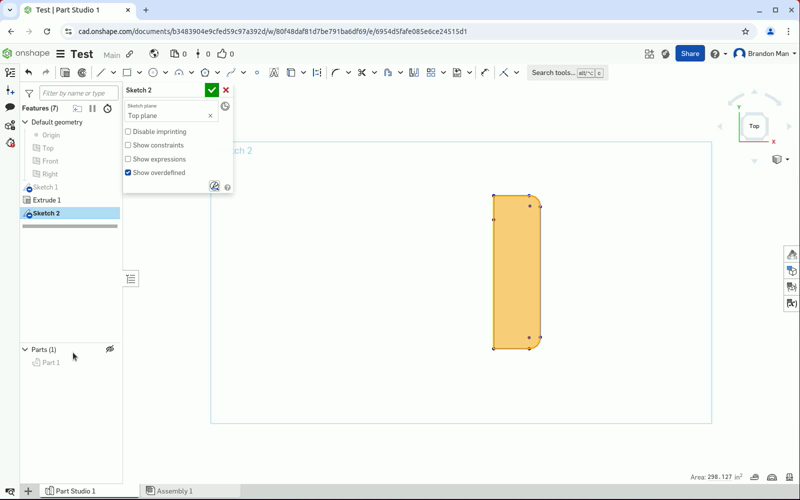
key(shift+e)
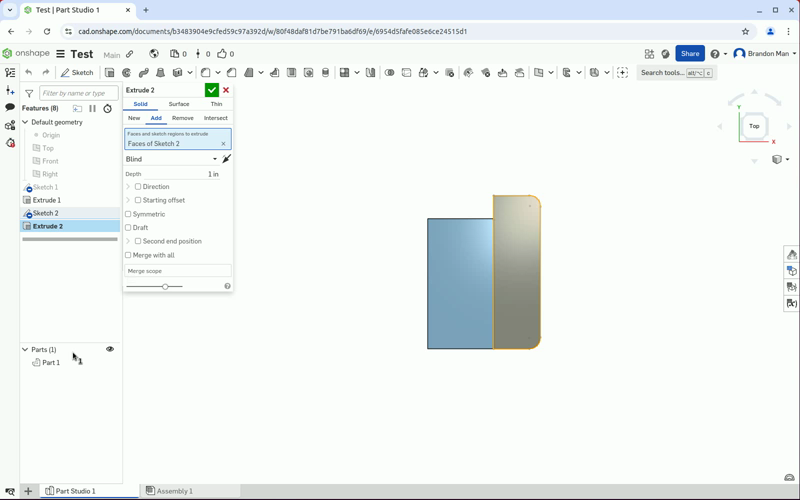
mouse_move(143, 106)
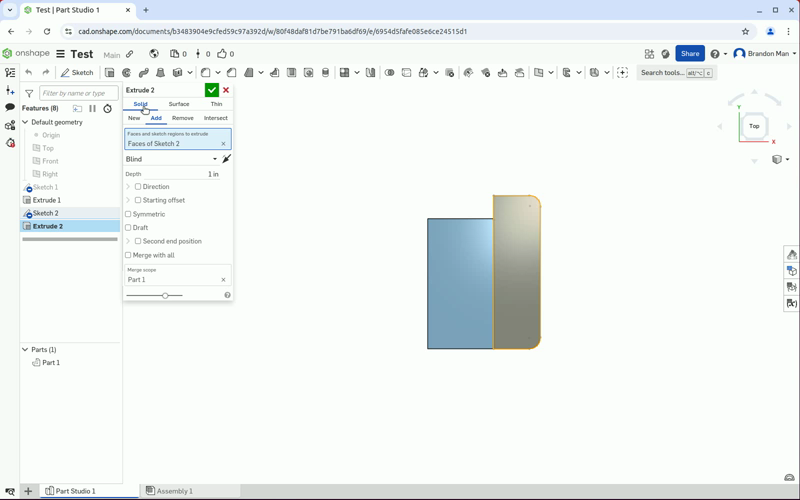
click(143, 106)
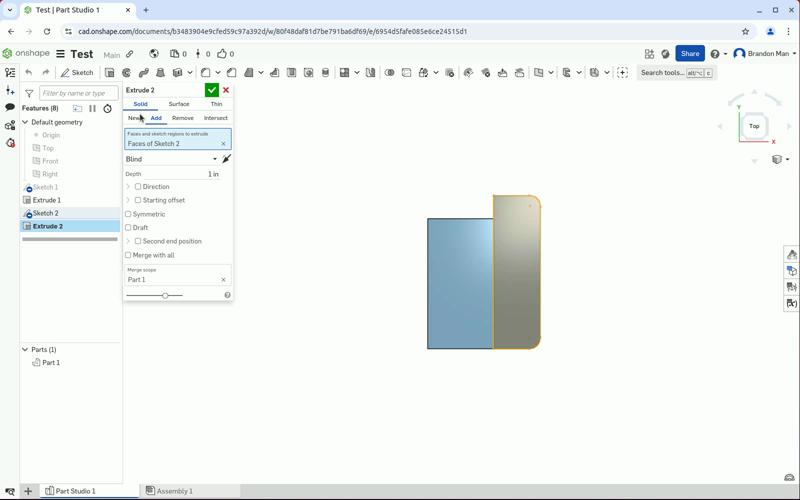
mouse_move(137, 120)
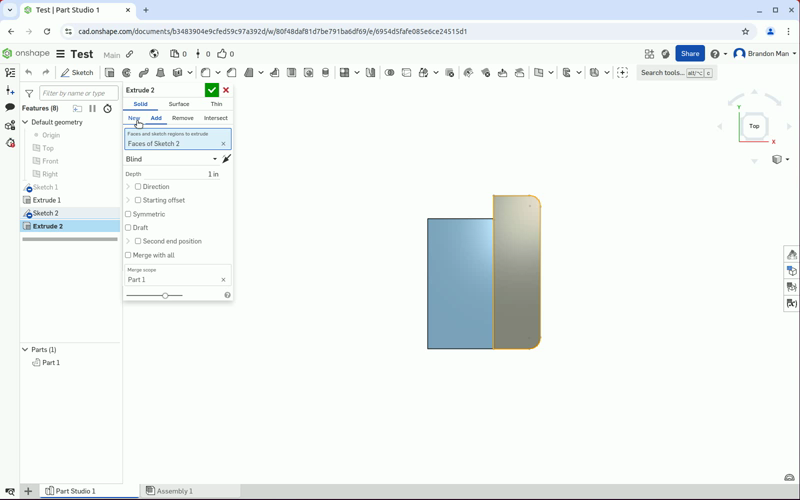
click(137, 120)
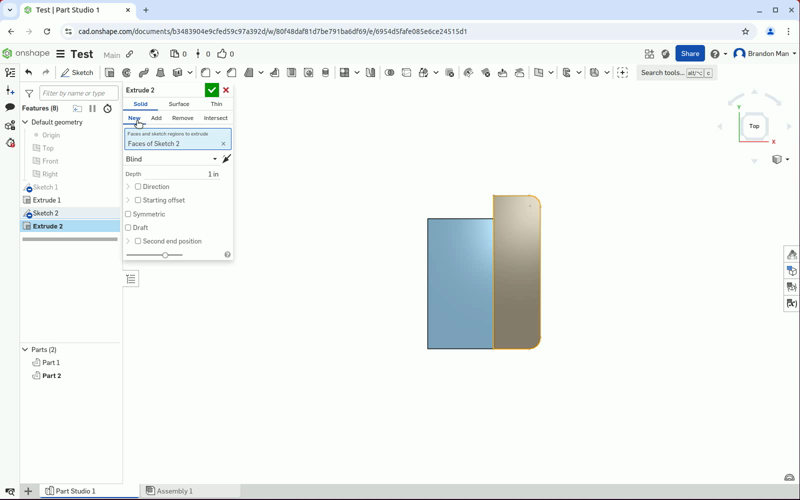
key(tab, 4)
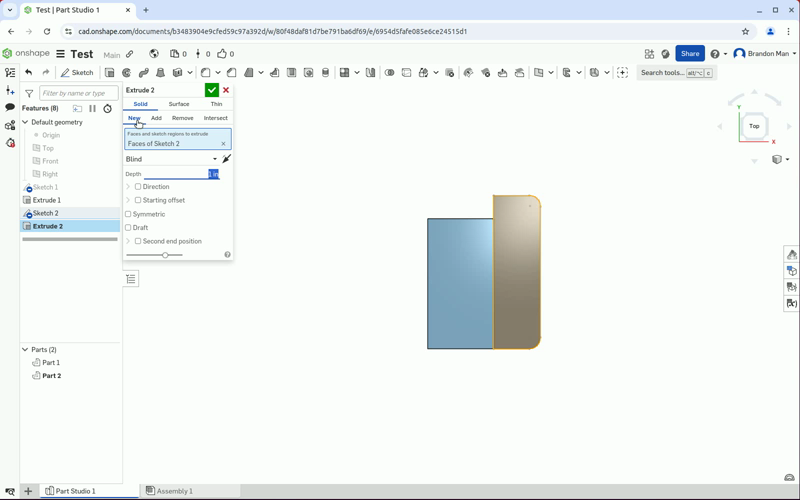
text(2.407)
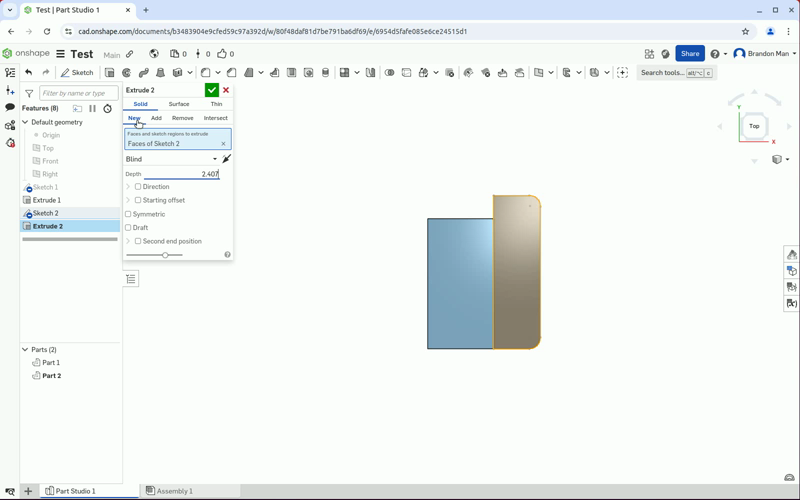
key(enter)
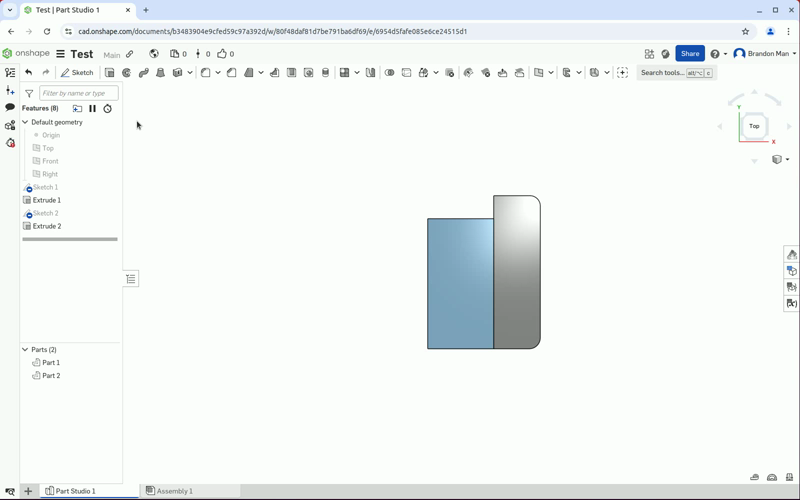
key(shift+h)
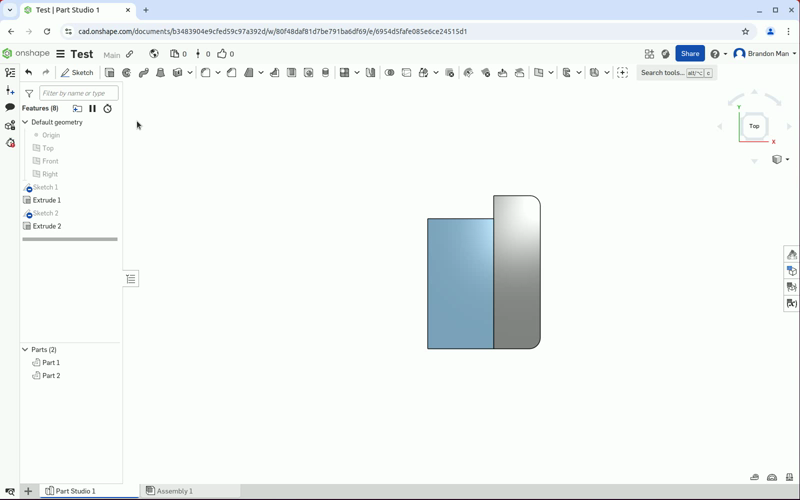
key(shift+h)
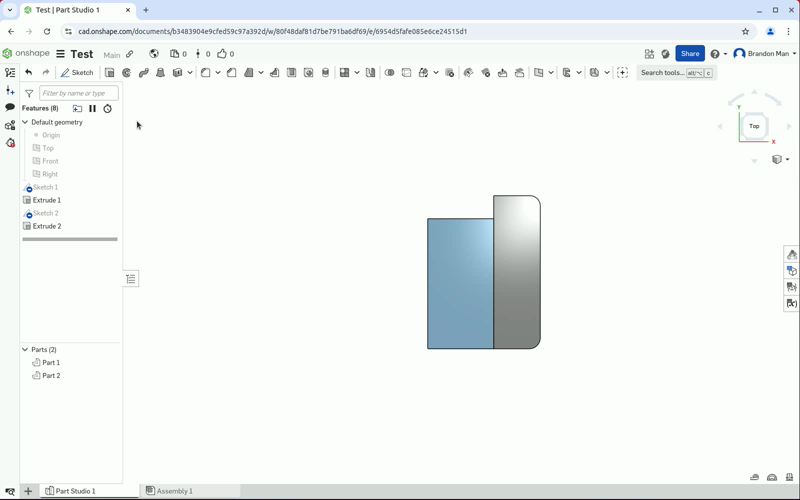
mouse_move(73, 189)
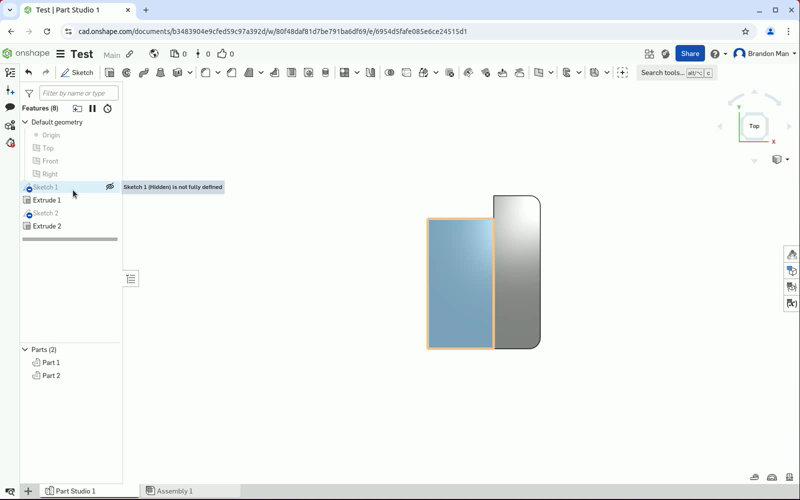
click(73, 189)
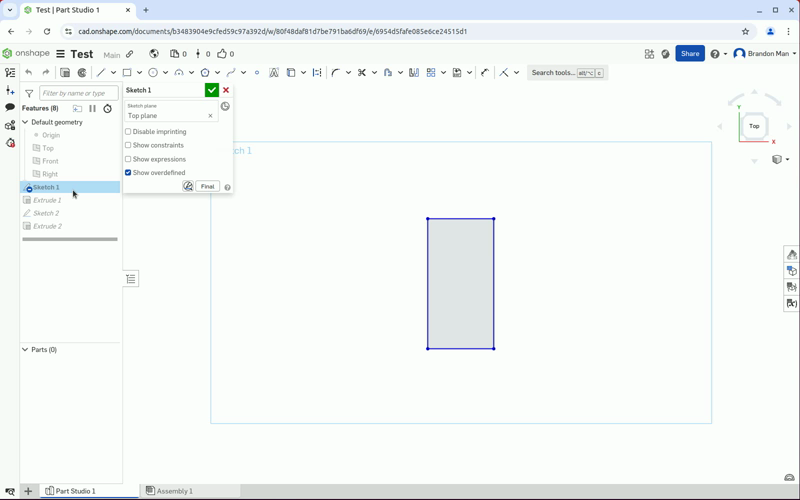
mouse_move(229, 92)
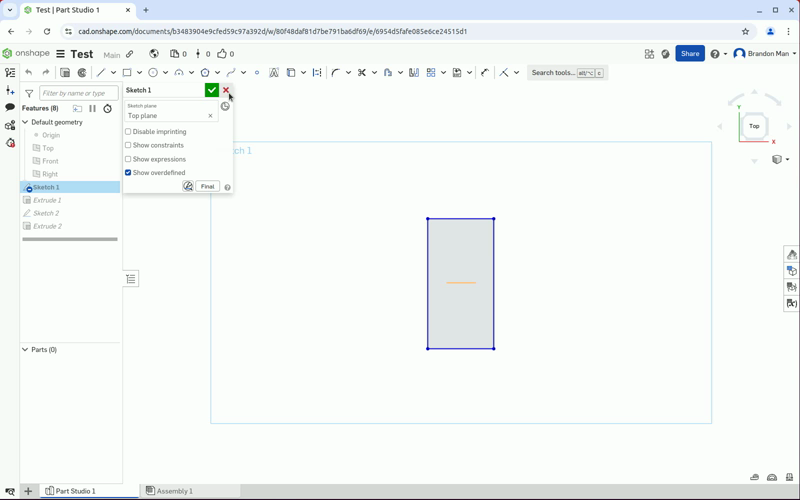
click(229, 92)
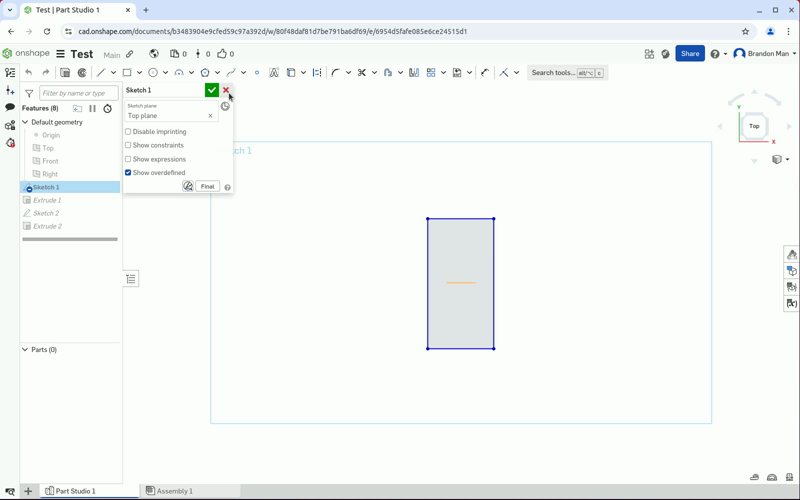
key(shift+s)
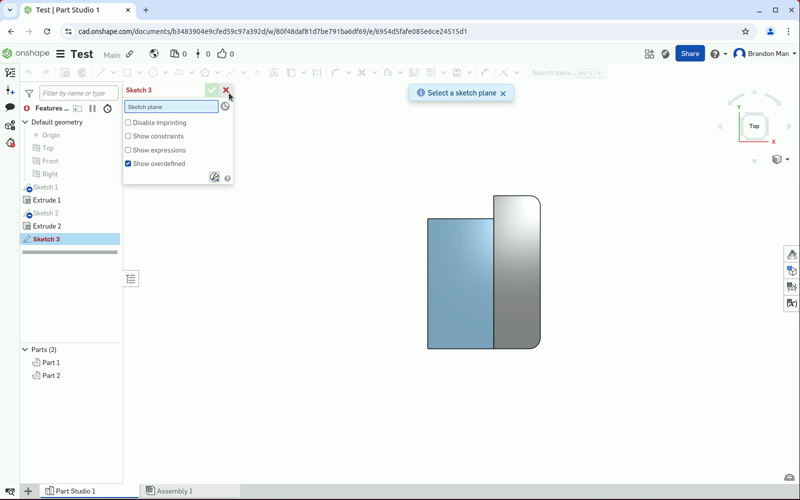
mouse_move(73, 150)
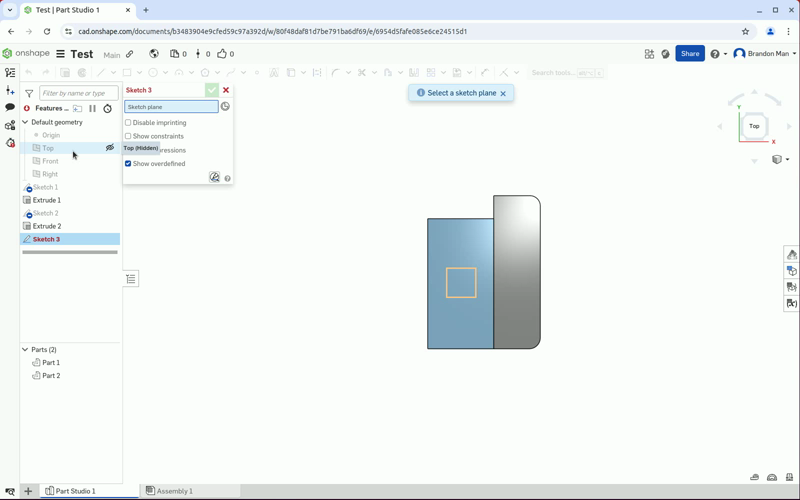
click(73, 150)
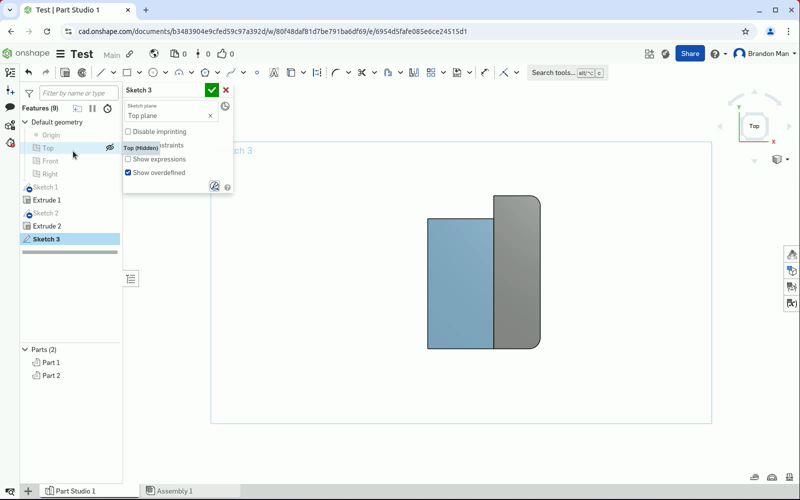
mouse_move(73, 352)
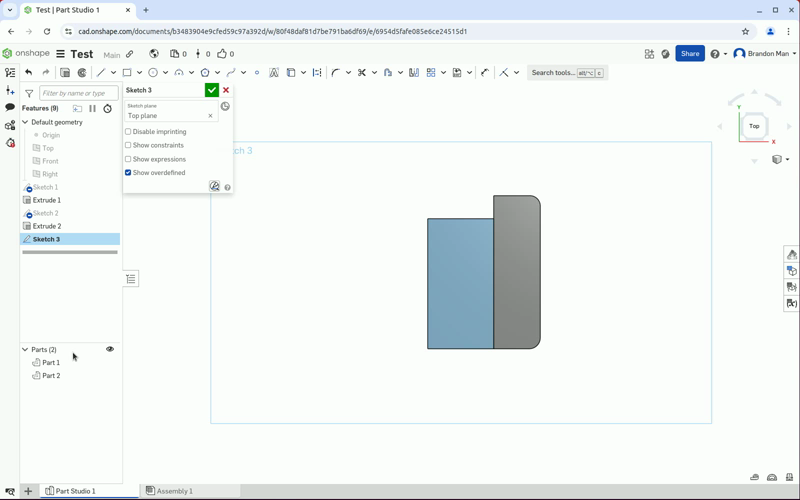
key(y)
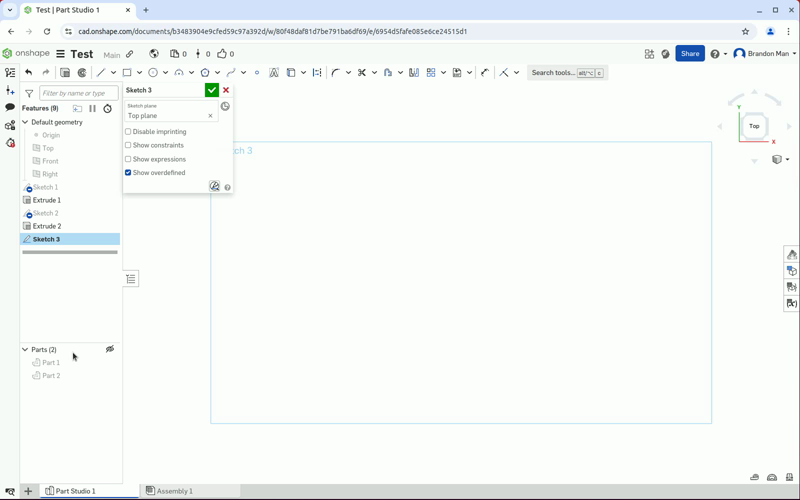
key(l)
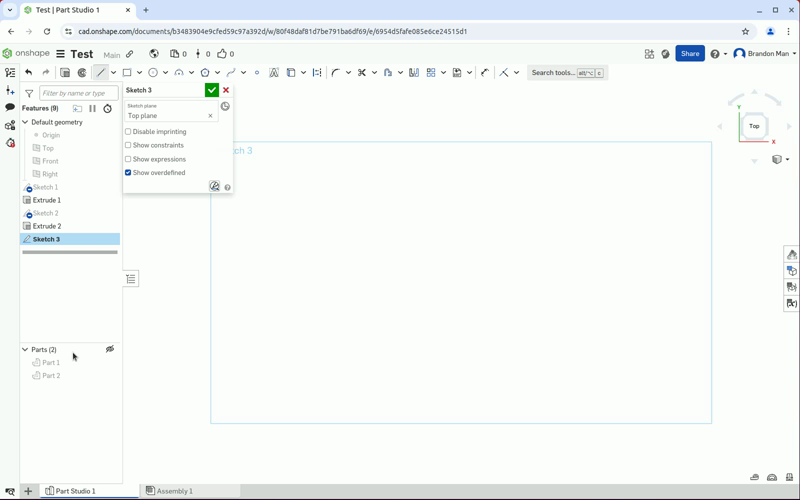
key_down(shift)
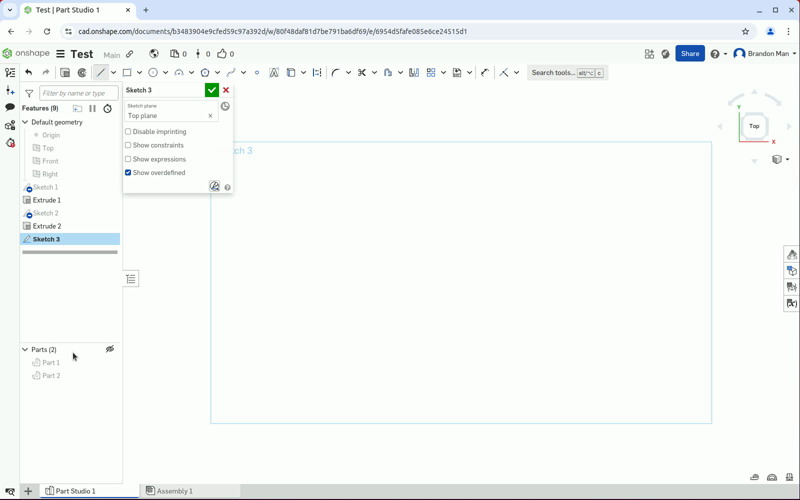
mouse_move(427, 217)
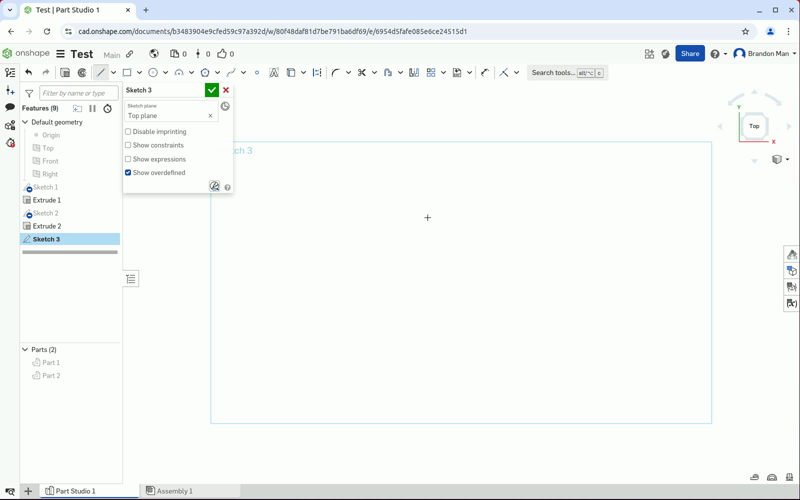
click(427, 217)
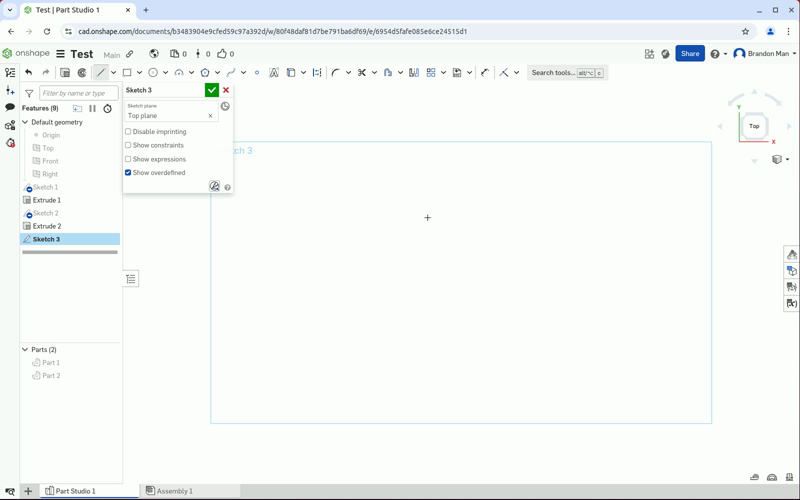
key_up(shift)
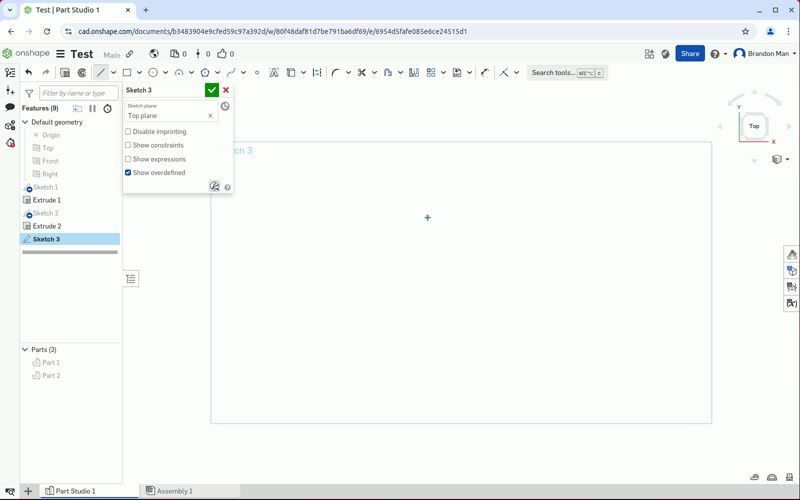
key_down(shift)
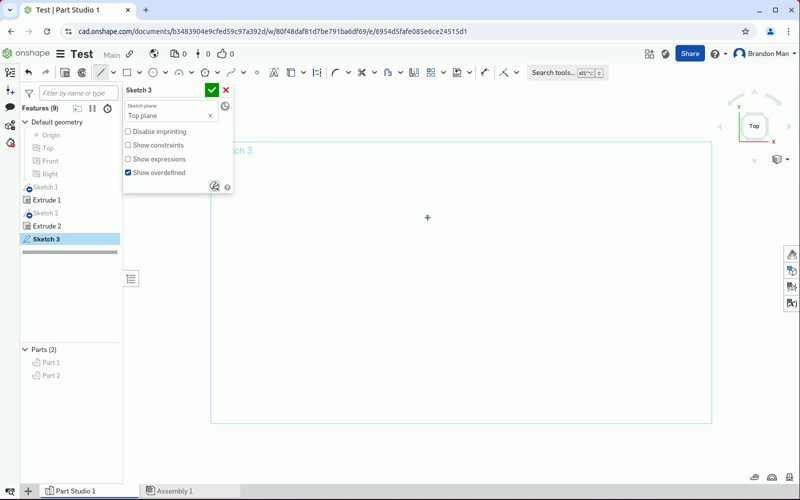
mouse_move(494, 217)
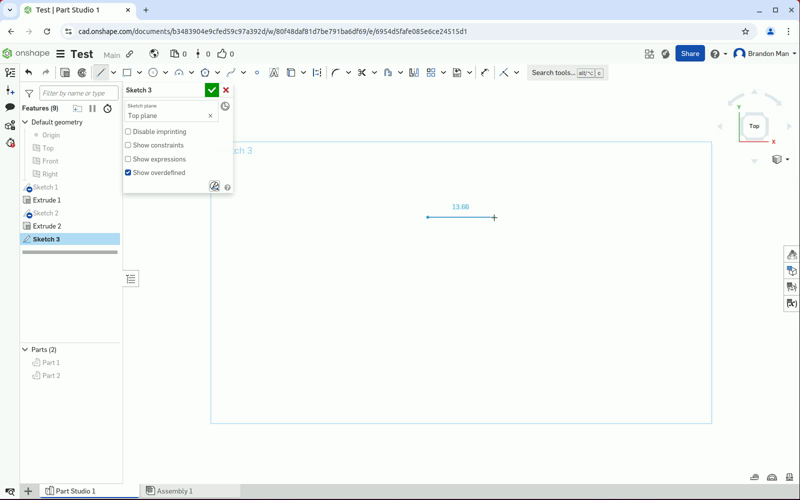
click(494, 217)
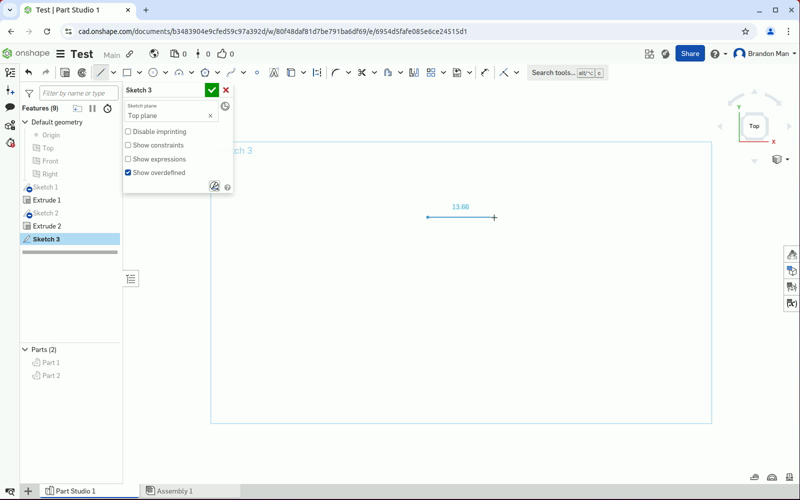
key_up(shift)
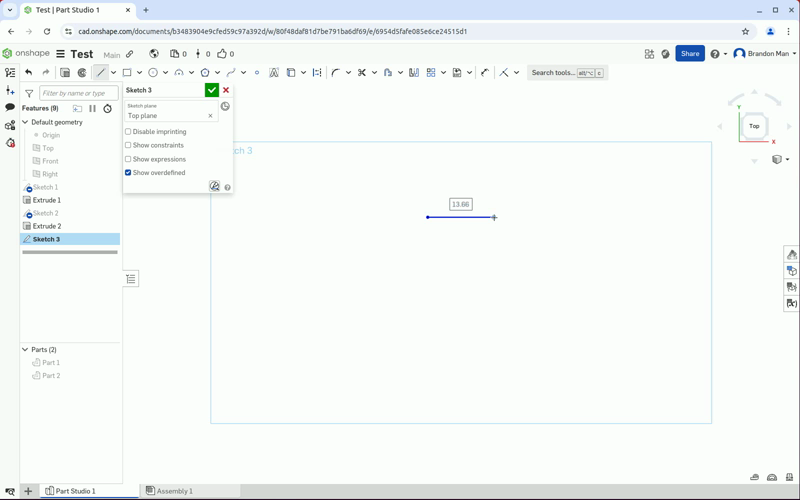
key_down(shift)
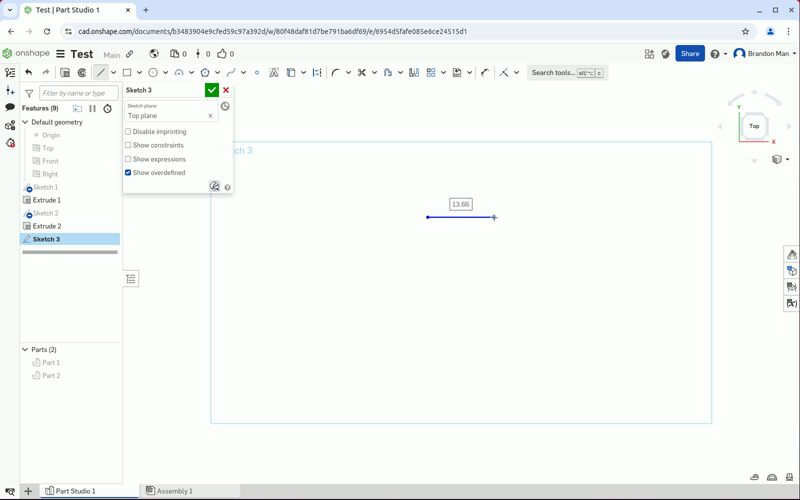
mouse_move(524, 217)
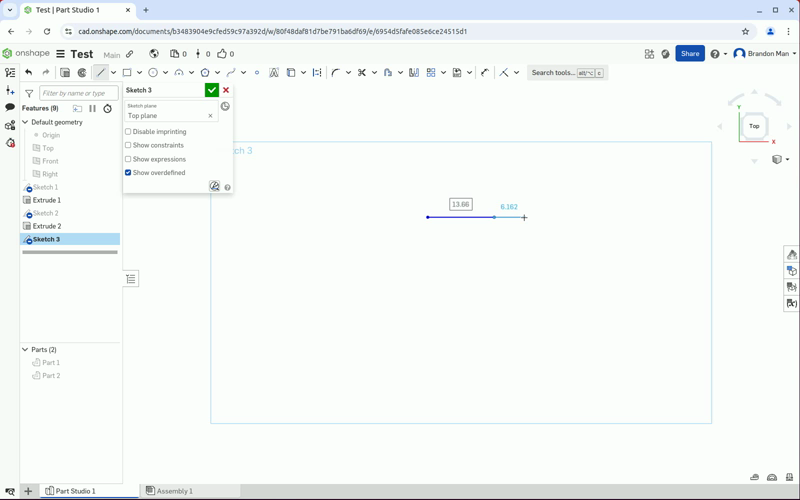
mouse_move(494, 192)
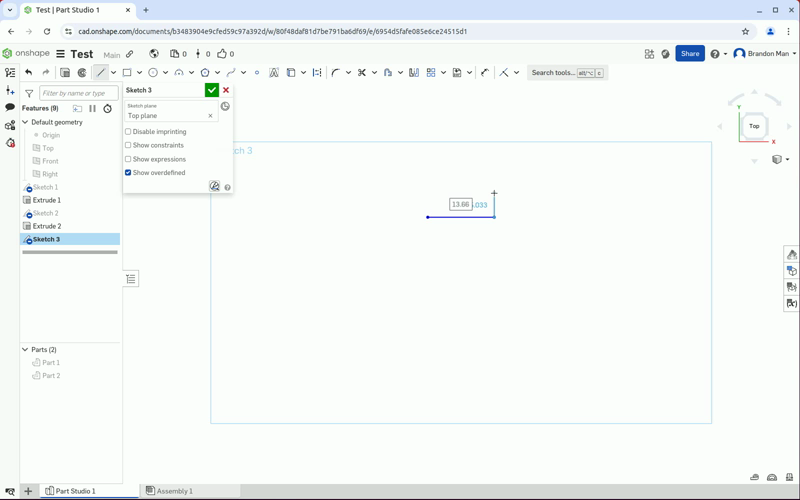
click(494, 192)
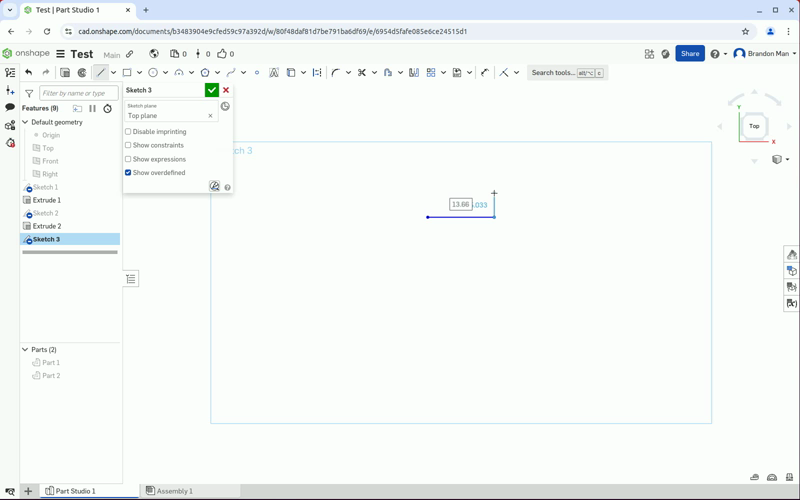
key_up(shift)
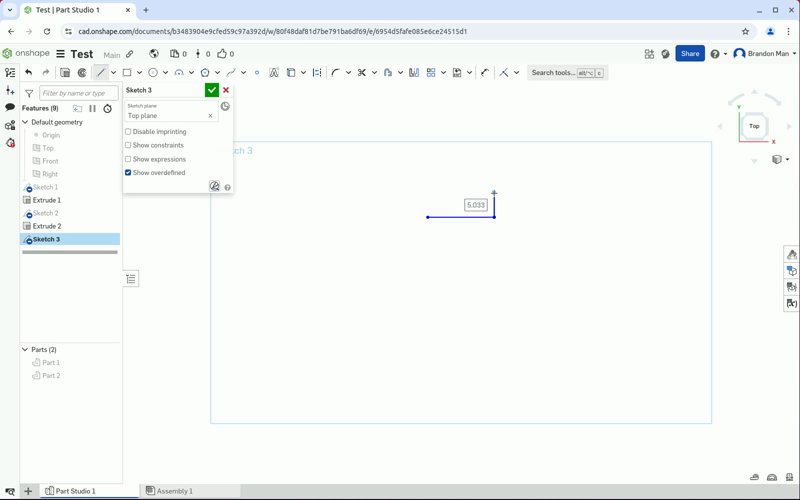
key_down(shift)
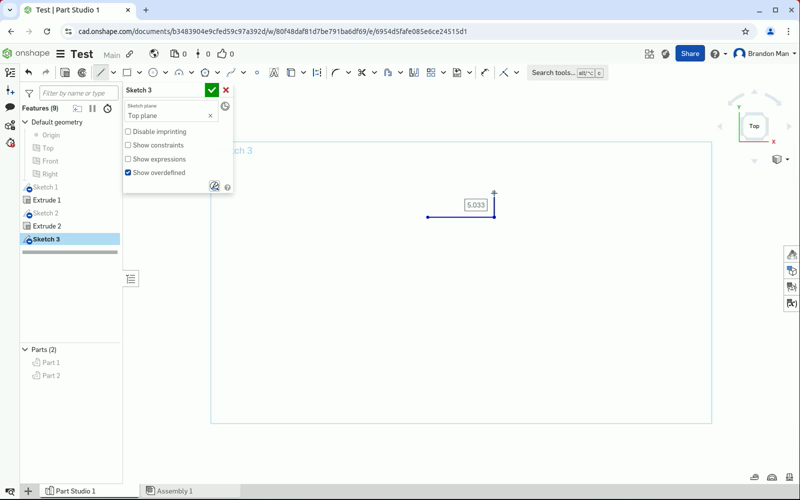
mouse_move(524, 192)
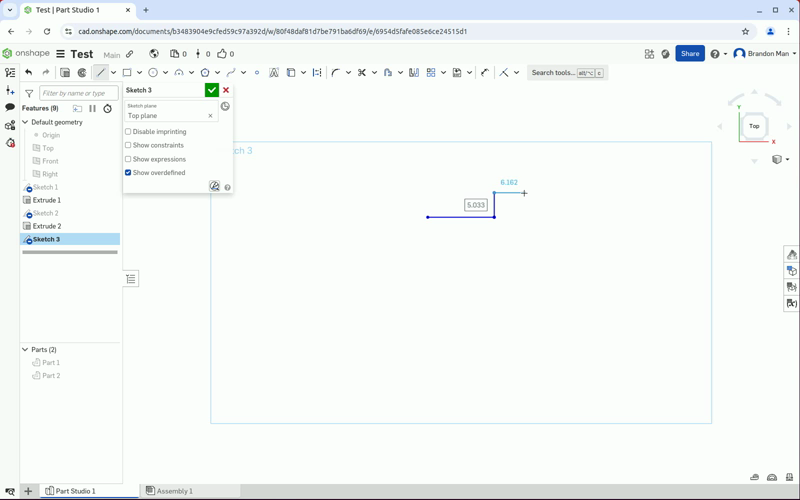
mouse_move(494, 180)
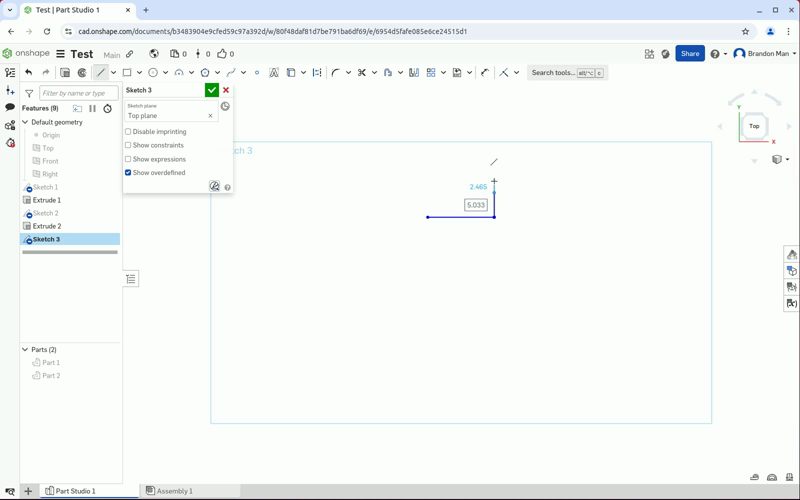
click(494, 180)
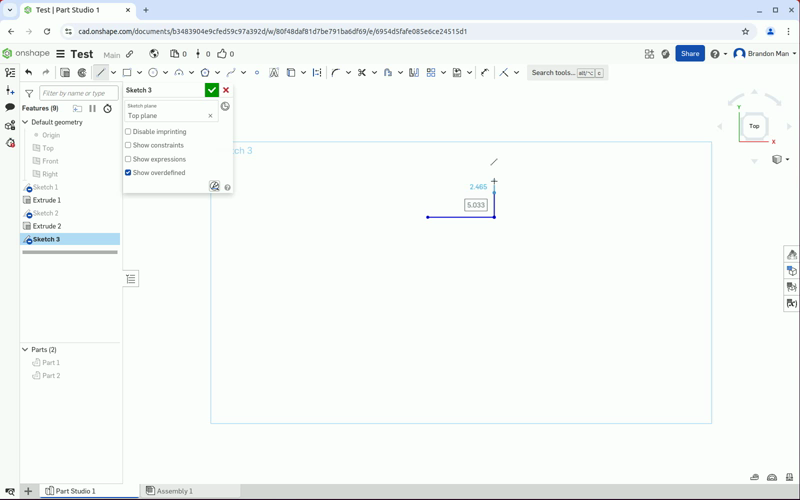
key_up(shift)
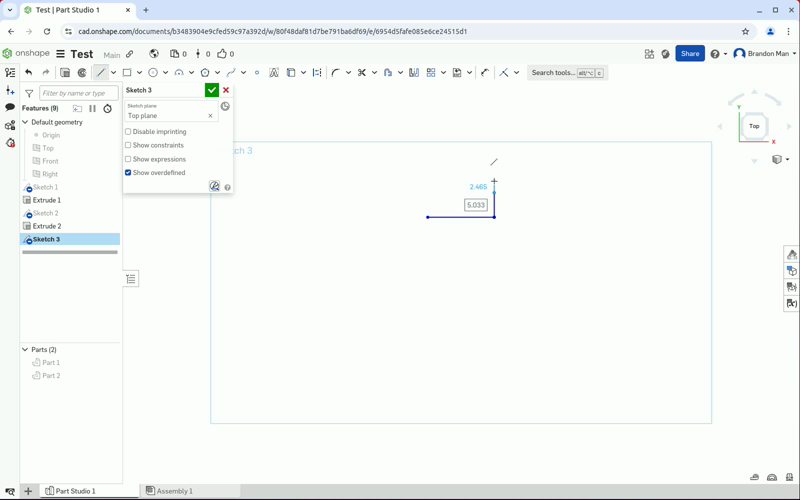
key(esc)
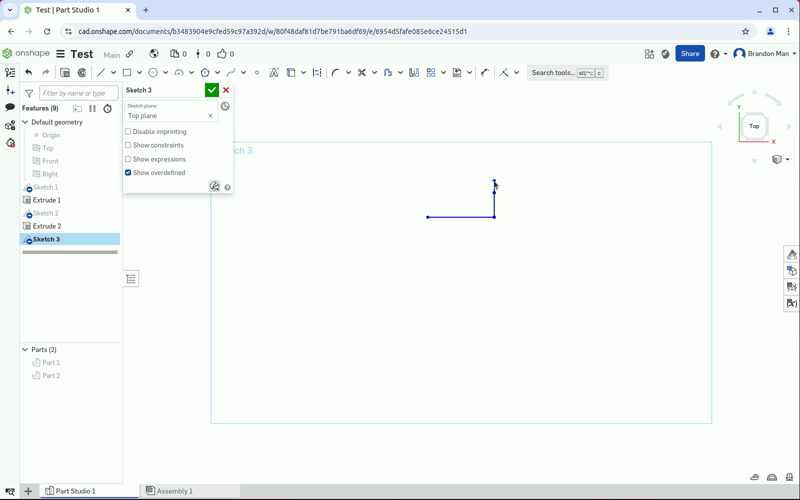
key(a)
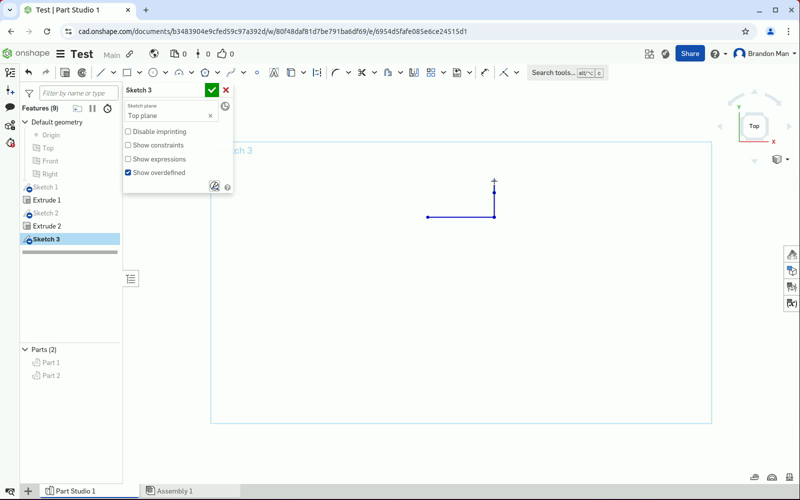
mouse_move(494, 180)
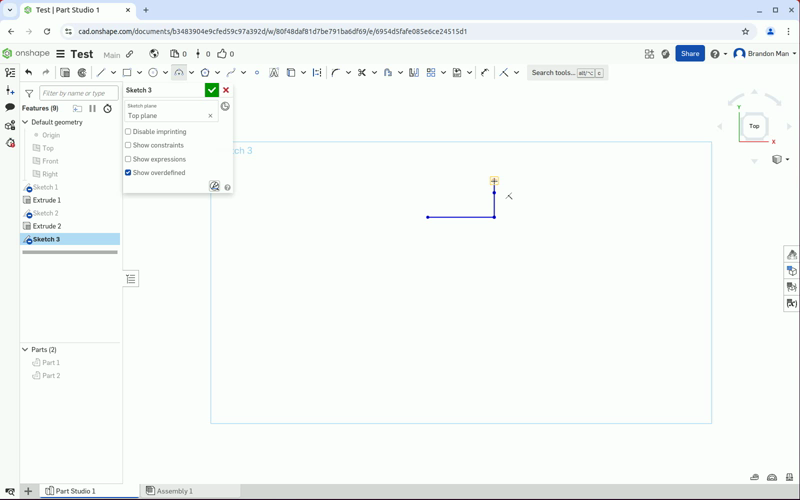
click(494, 180)
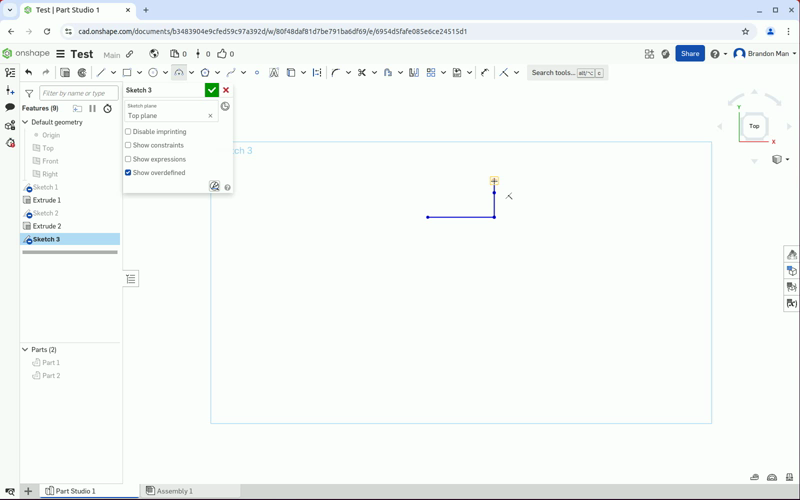
key_down(shift)
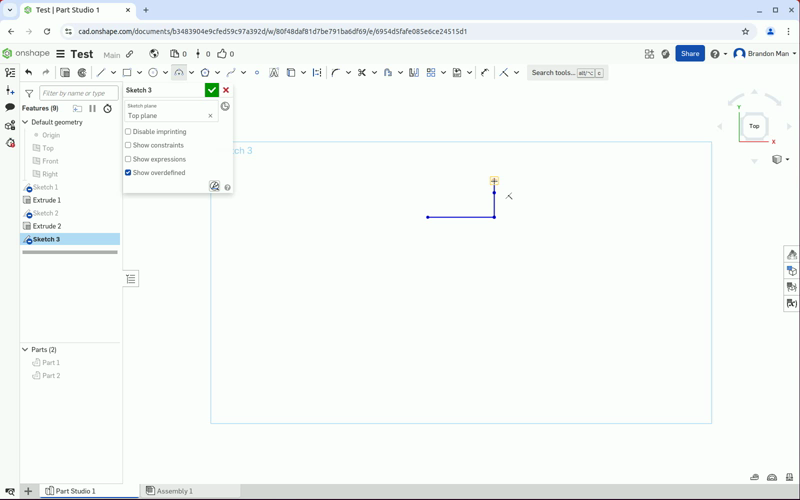
mouse_move(482, 169)
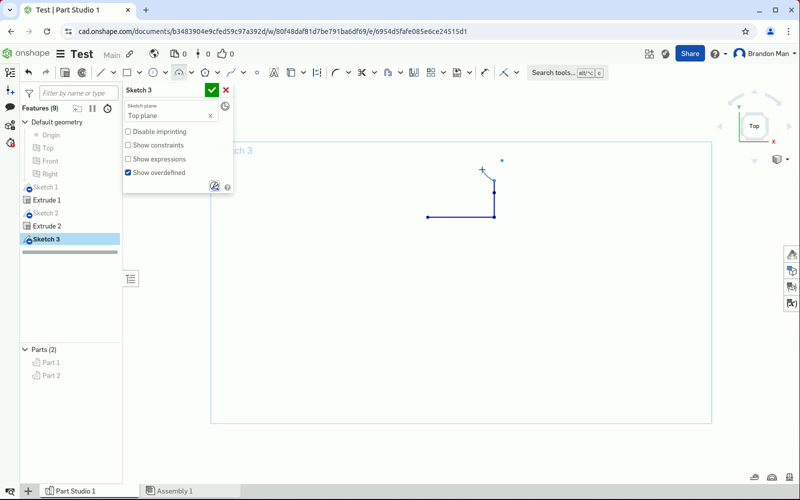
click(482, 169)
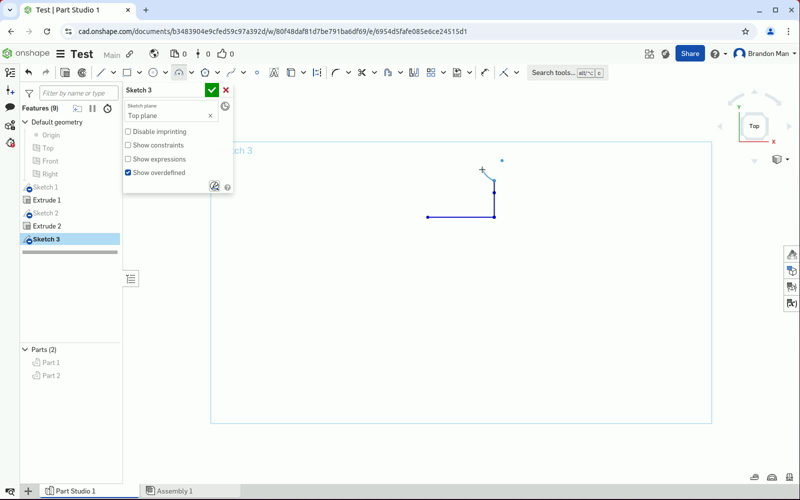
mouse_move(490, 172)
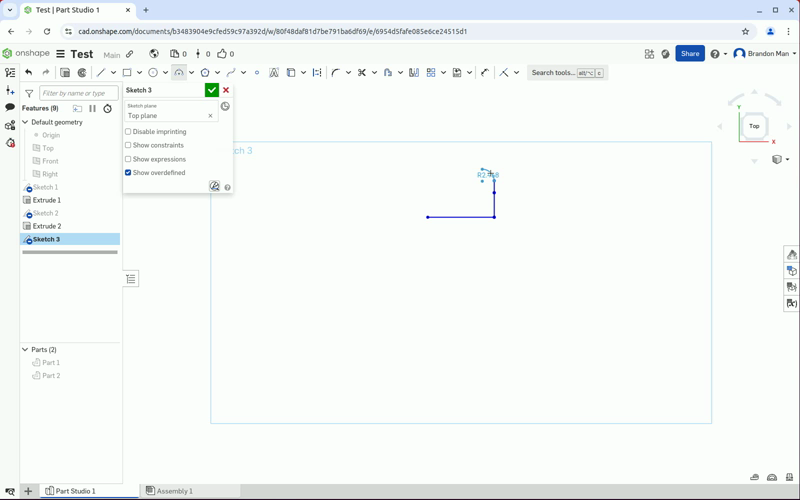
click(490, 172)
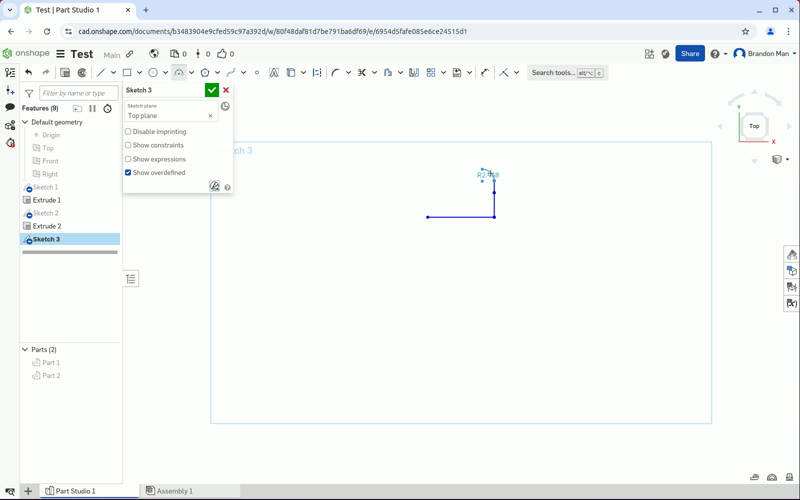
key_up(shift)
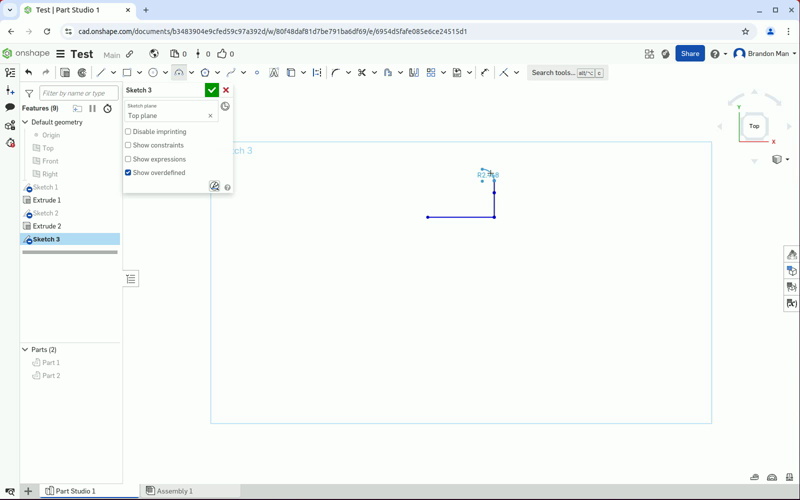
key(esc)
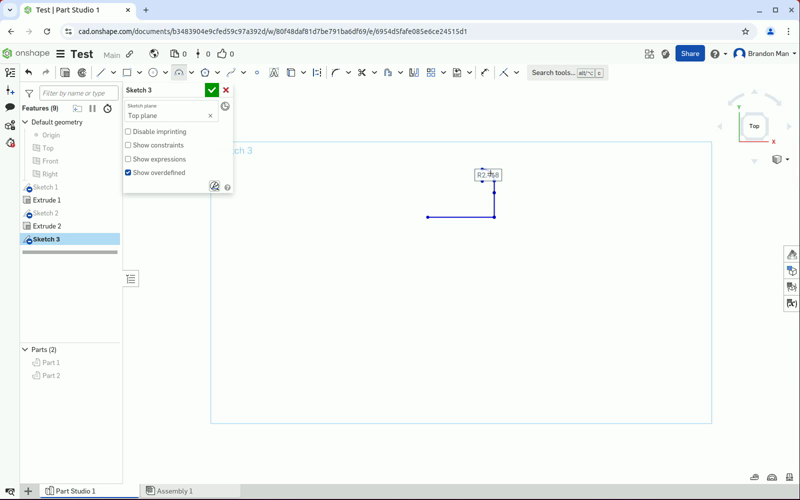
key(l)
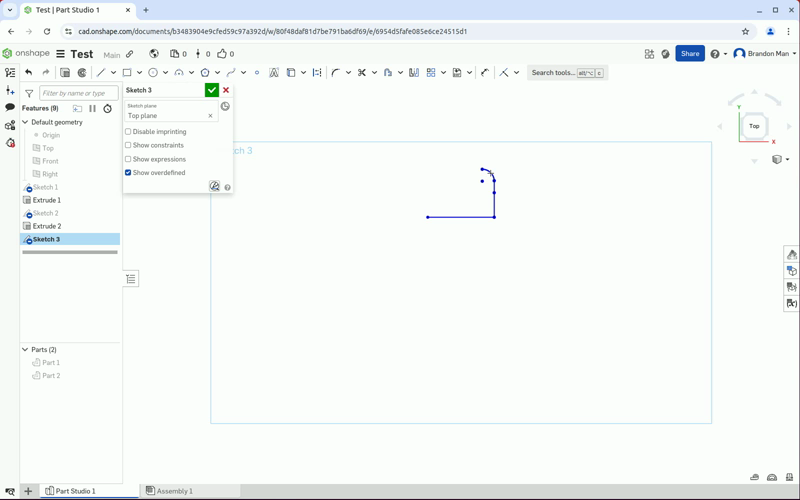
mouse_move(482, 169)
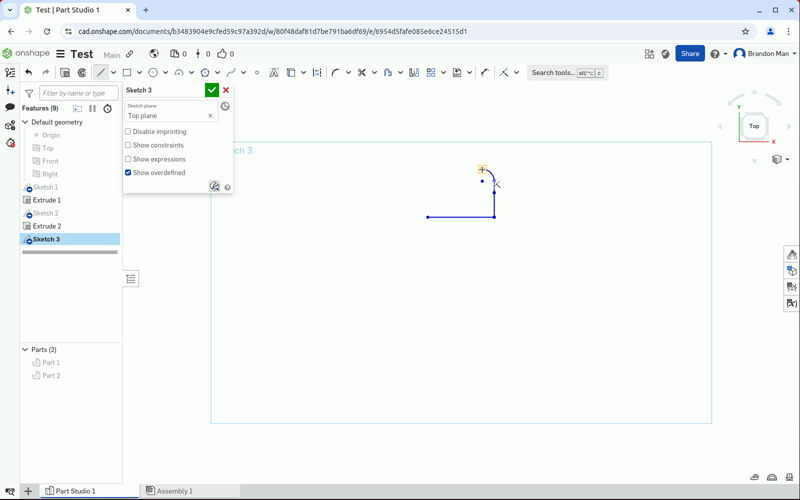
click(482, 169)
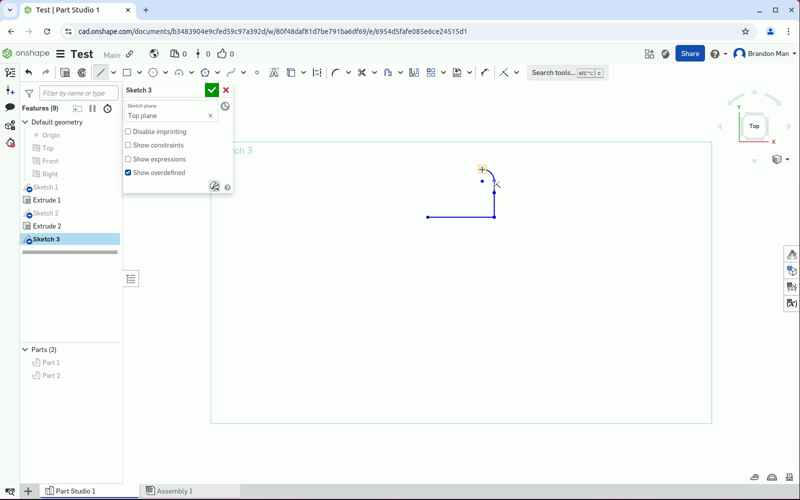
key_down(shift)
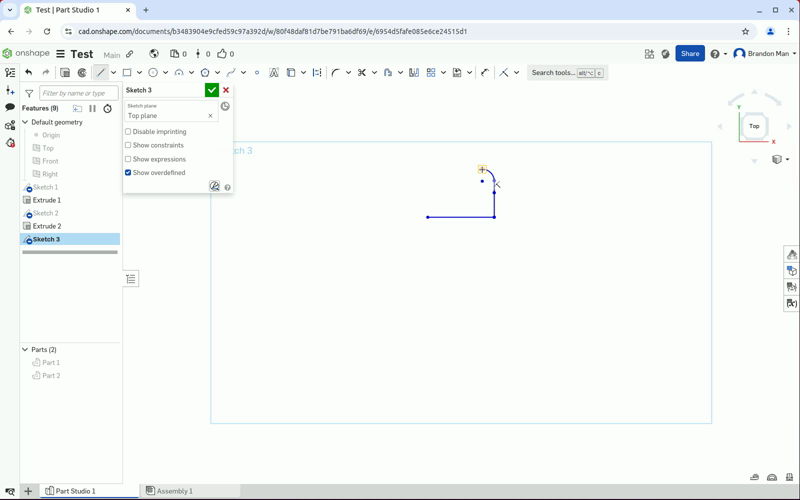
mouse_move(512, 169)
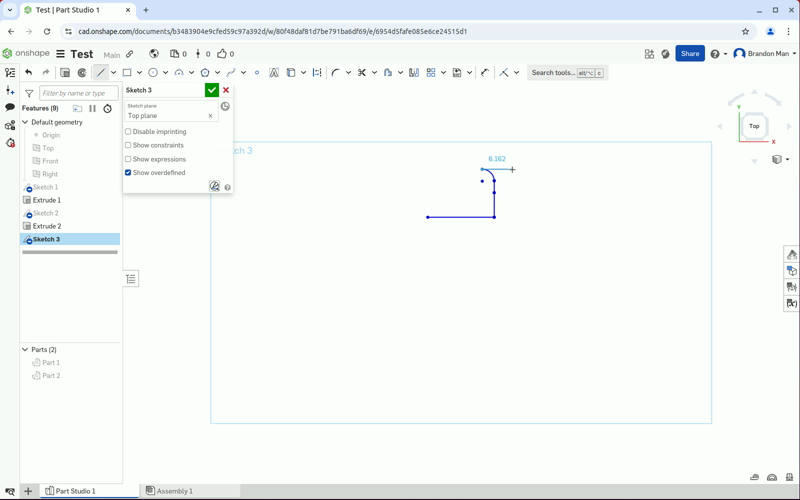
mouse_move(427, 169)
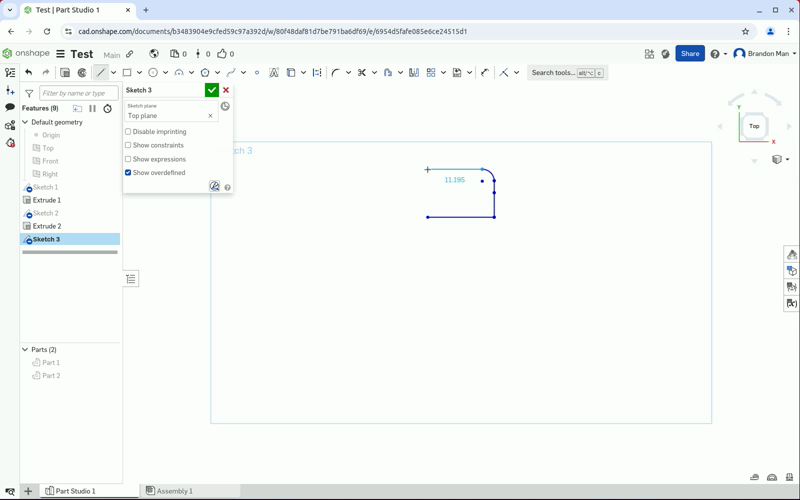
click(427, 169)
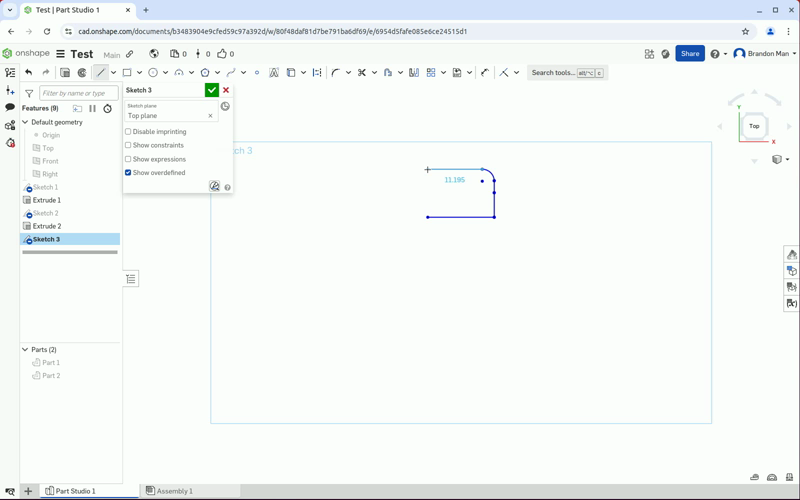
key_up(shift)
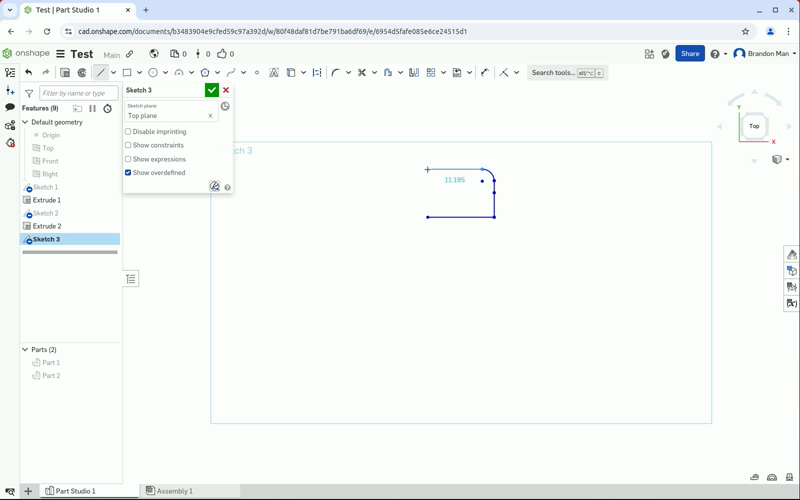
mouse_move(457, 169)
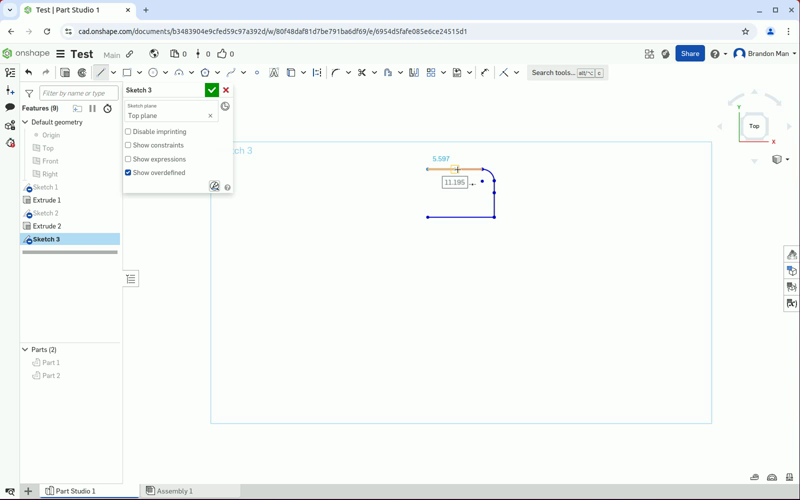
key_down(shift)
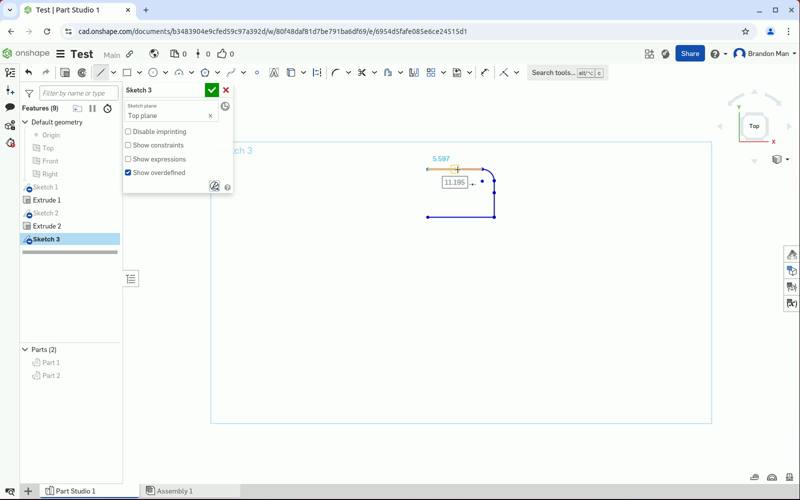
mouse_move(427, 217)
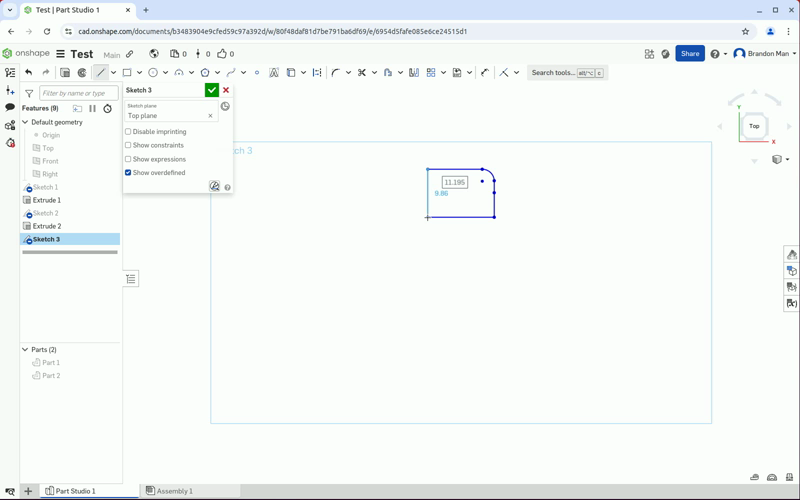
key_up(shift)
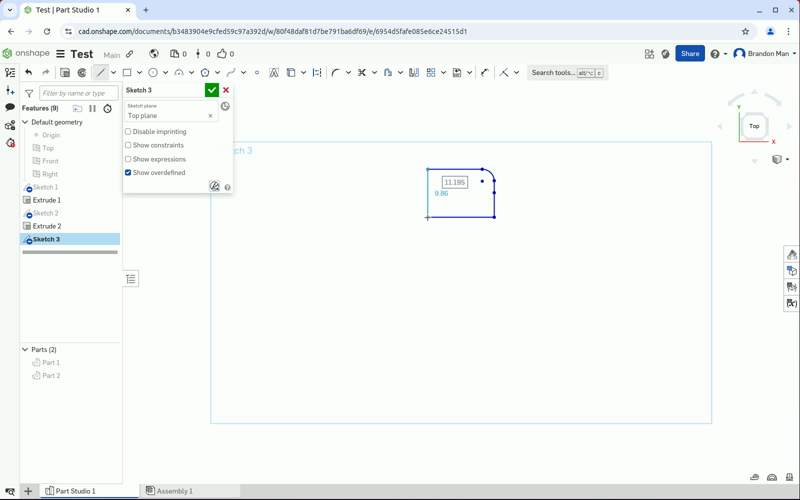
click(427, 217)
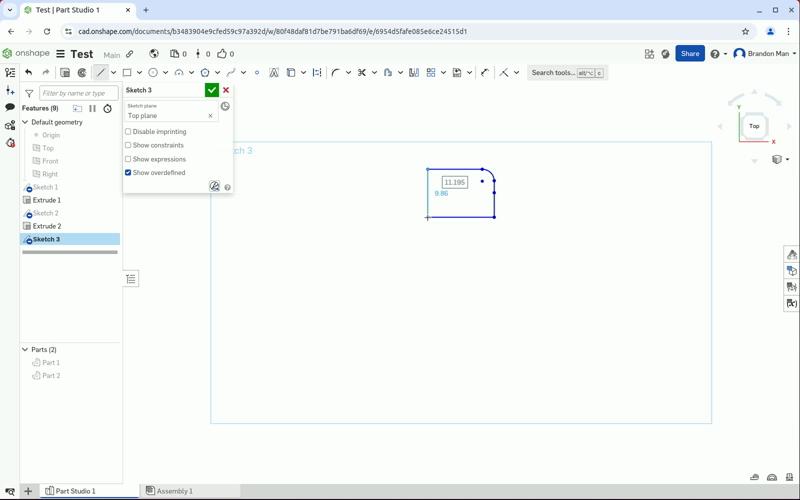
key(esc)
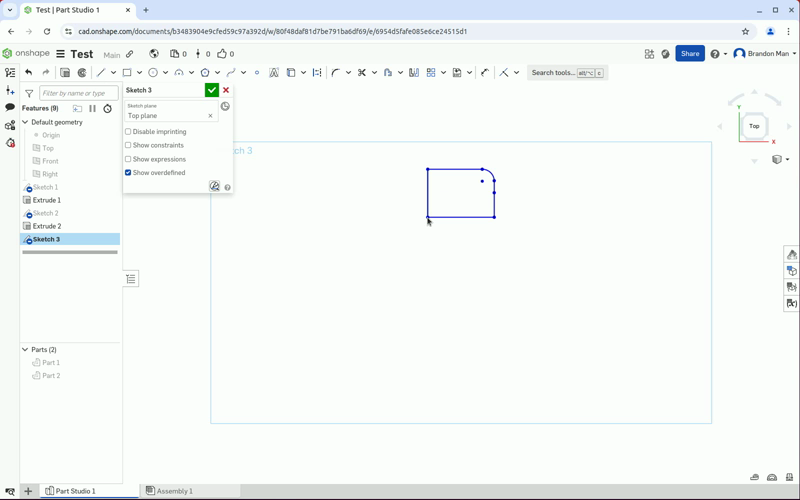
key(c)
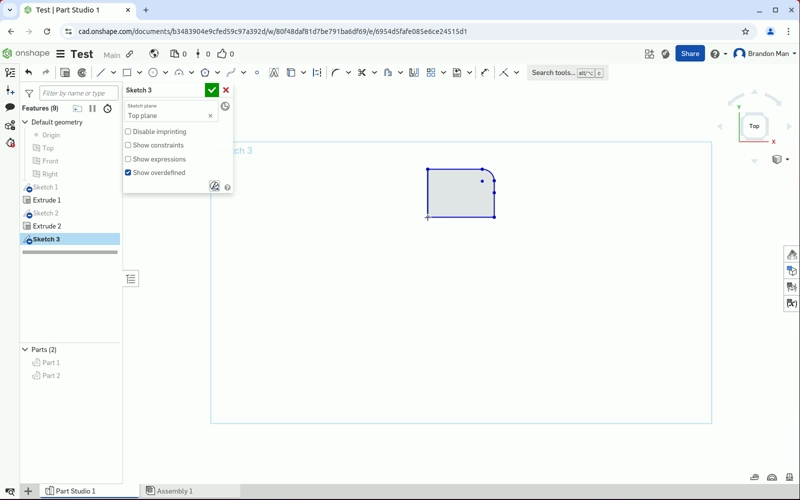
key_down(shift)
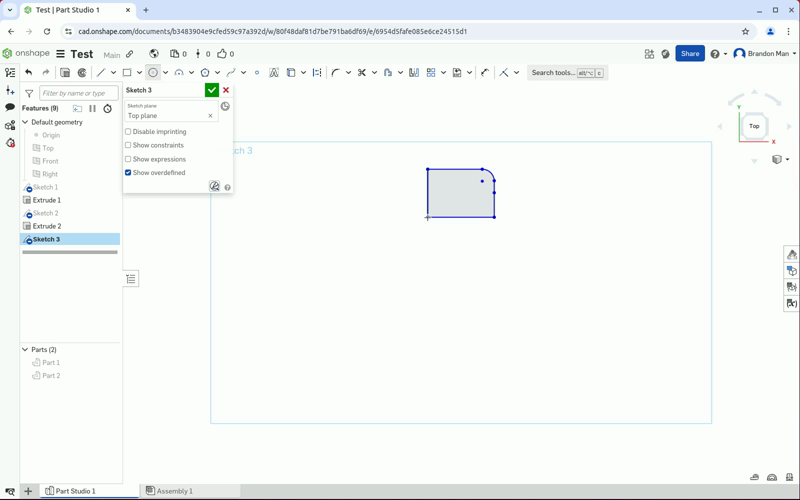
mouse_move(464, 192)
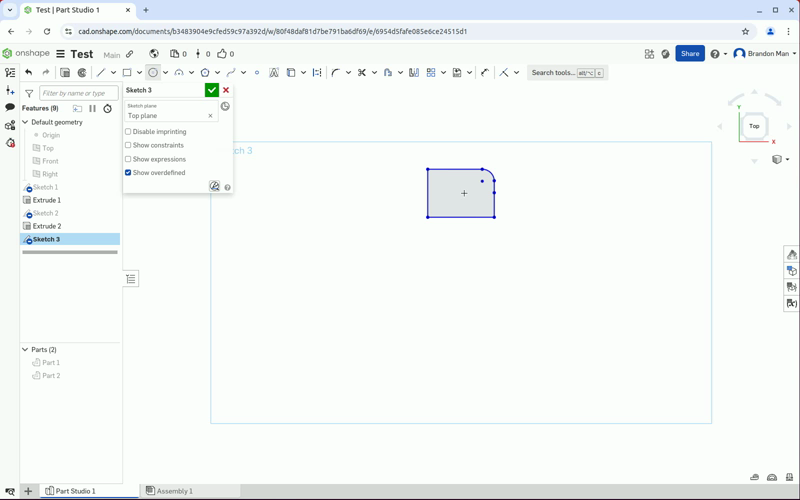
click(464, 192)
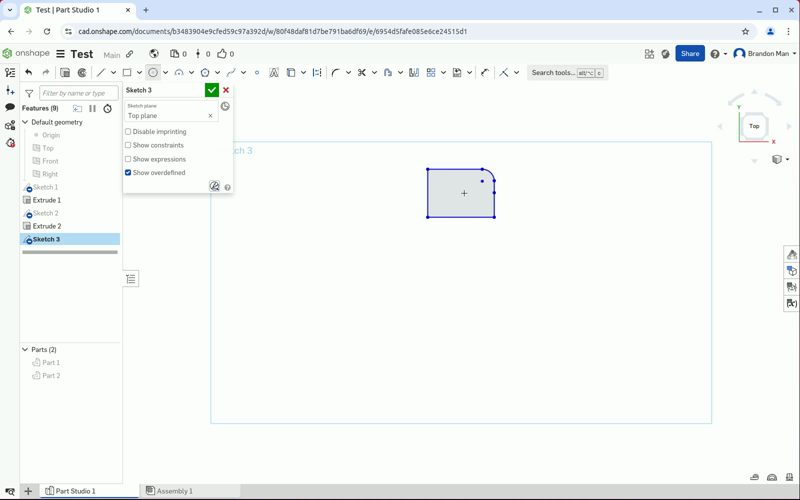
key_up(shift)
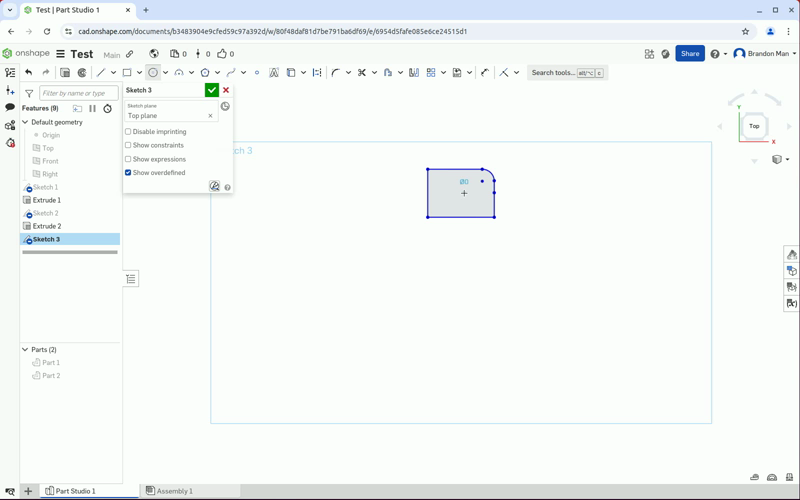
mouse_move(485, 192)
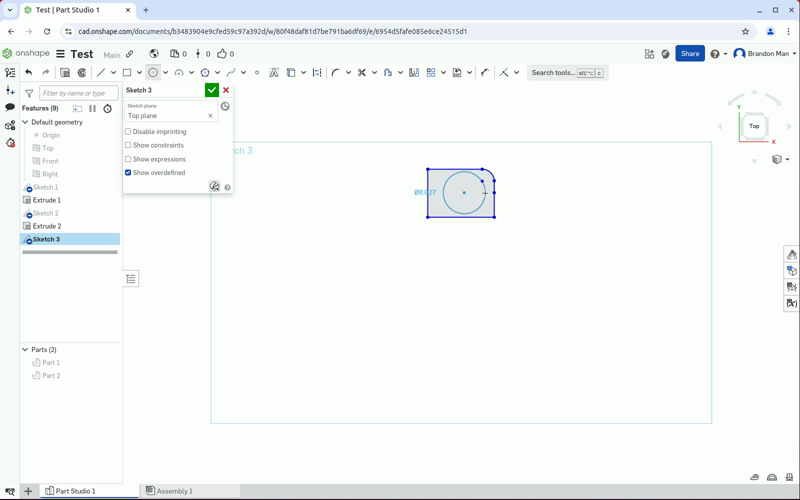
click(485, 192)
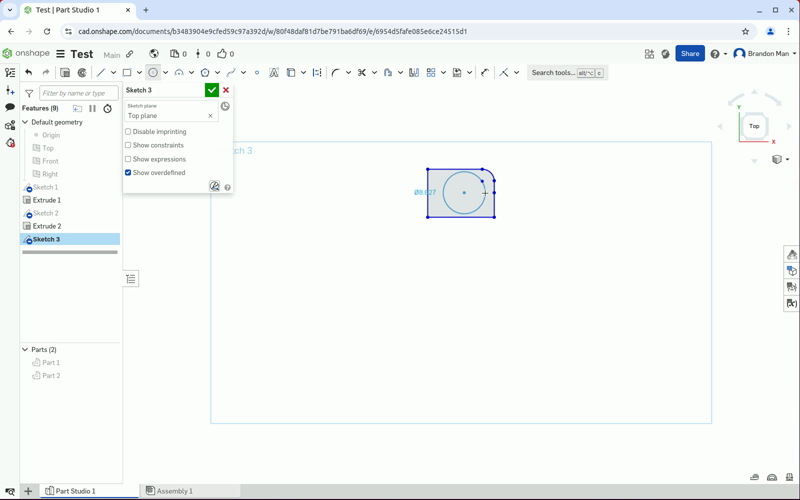
key(esc)
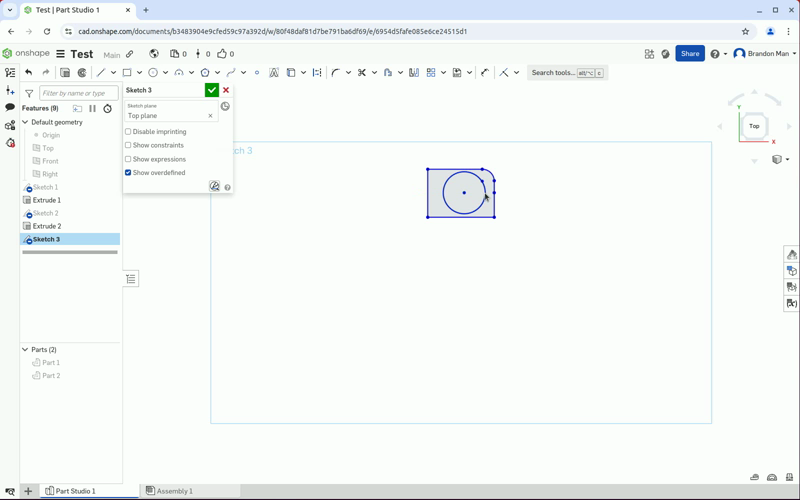
mouse_move(451, 215)
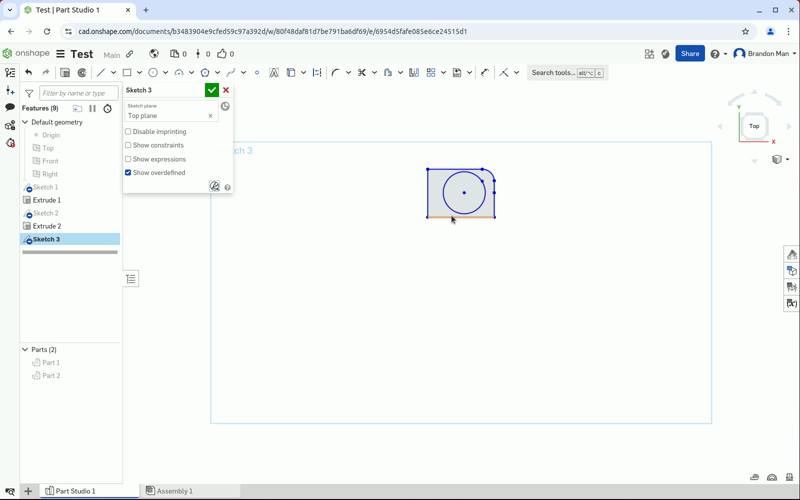
scroll(6)
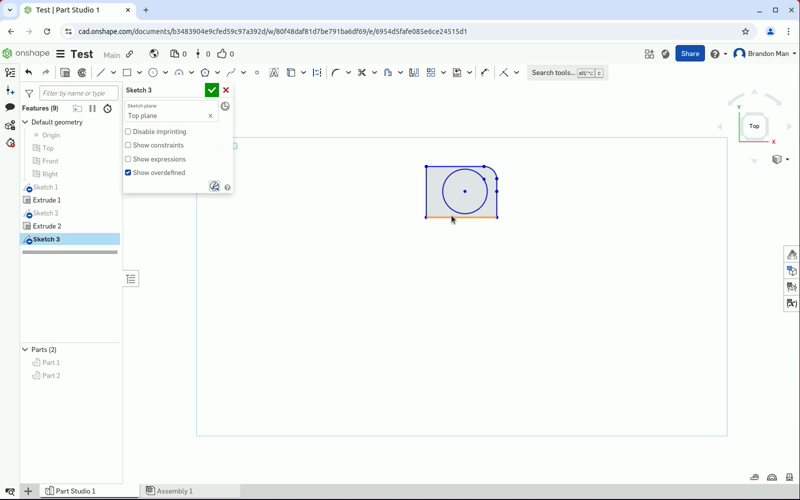
scroll(6)
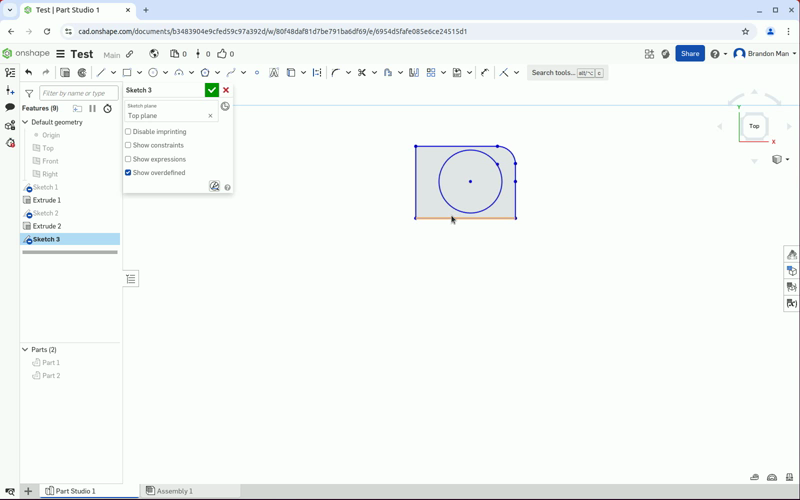
scroll(6)
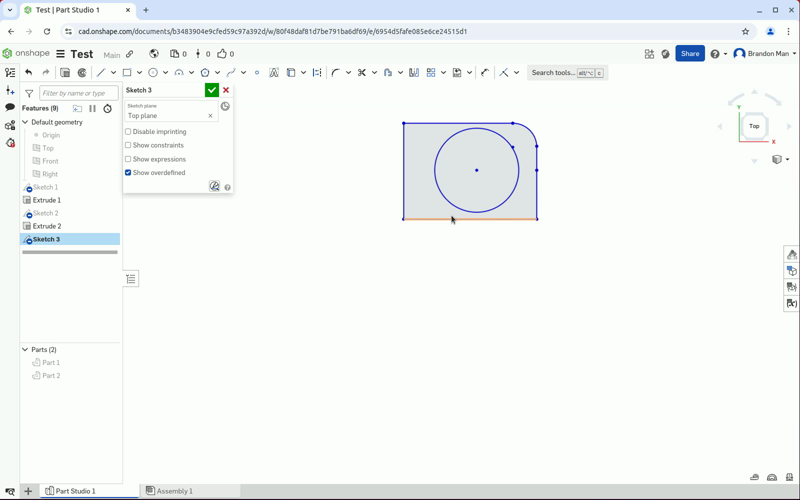
scroll(6)
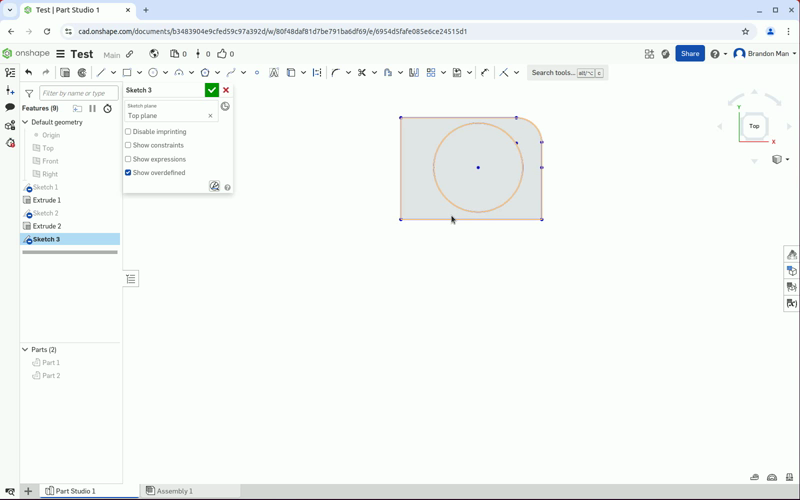
scroll(6)
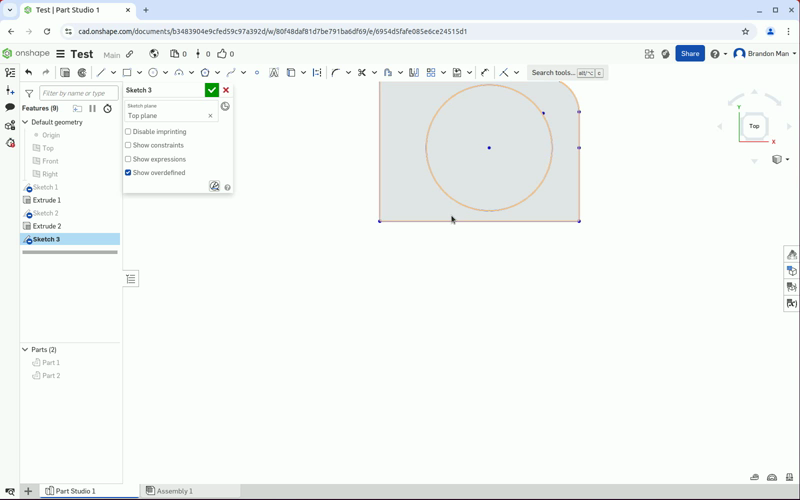
scroll(6)
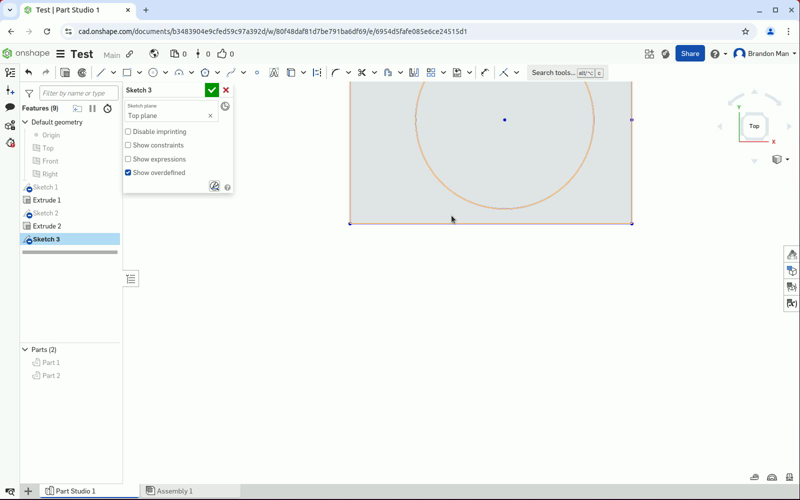
scroll(6)
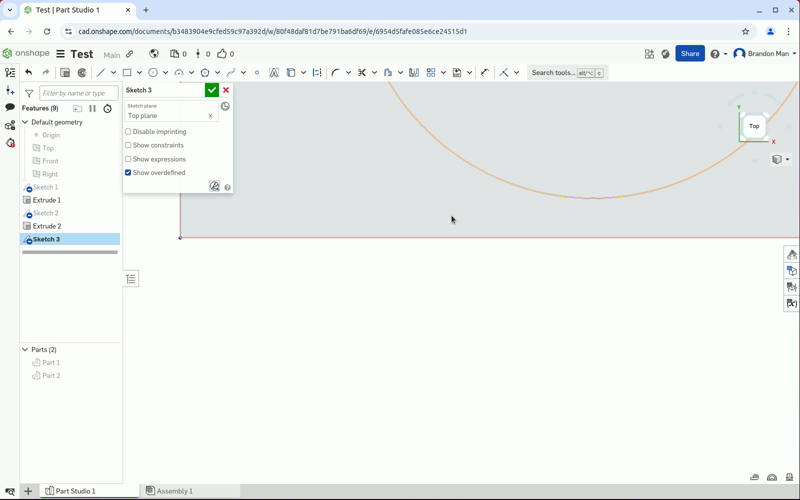
click(451, 215)
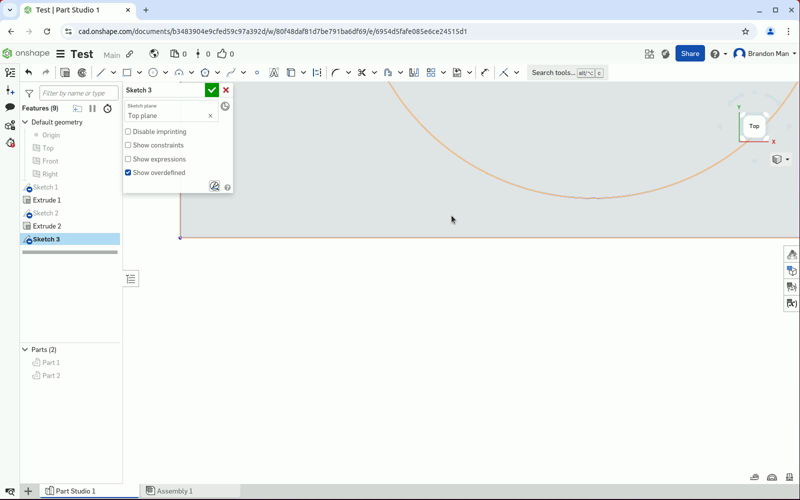
scroll(-6)
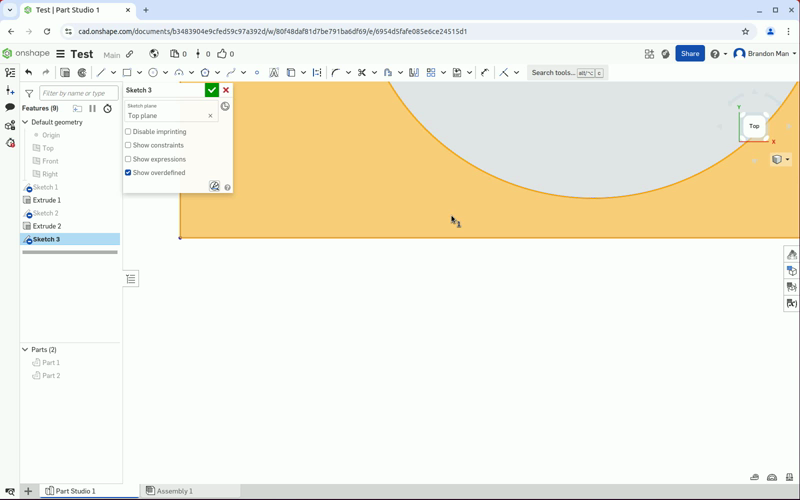
scroll(-6)
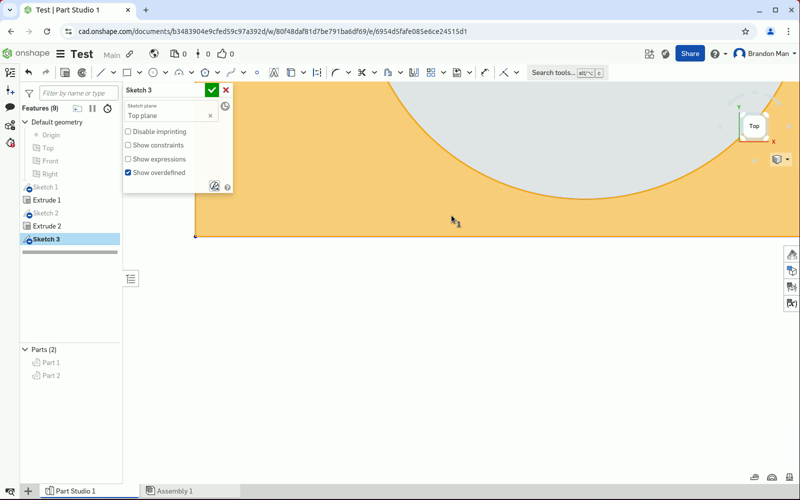
scroll(-6)
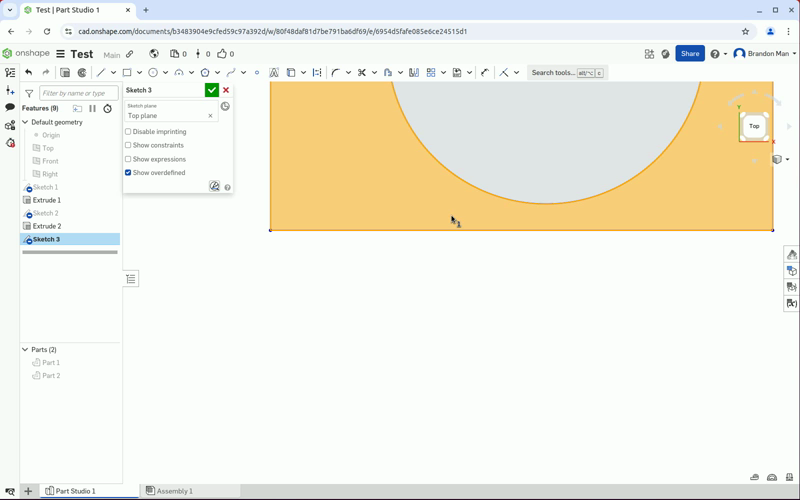
scroll(-6)
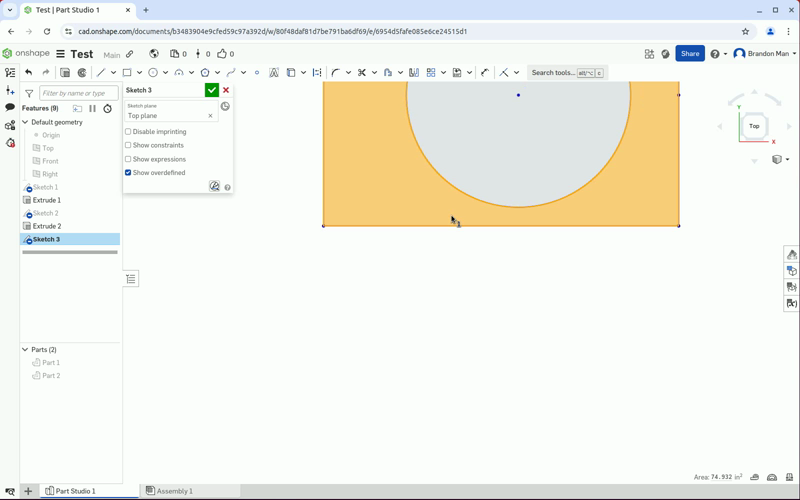
scroll(-6)
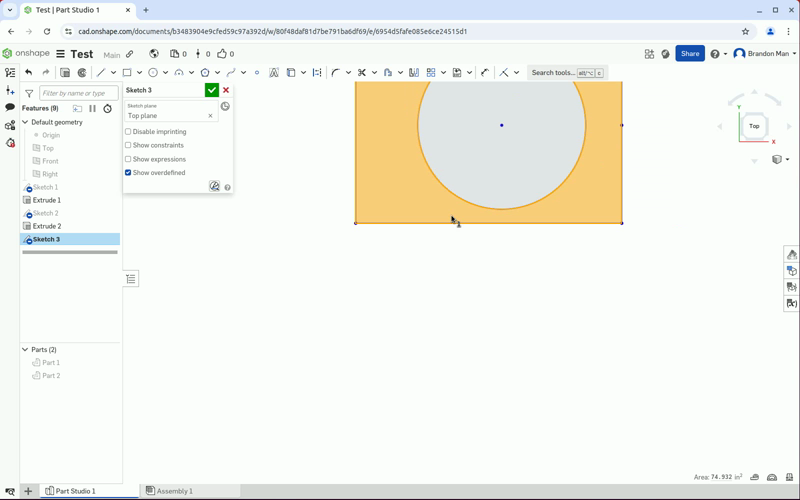
scroll(-6)
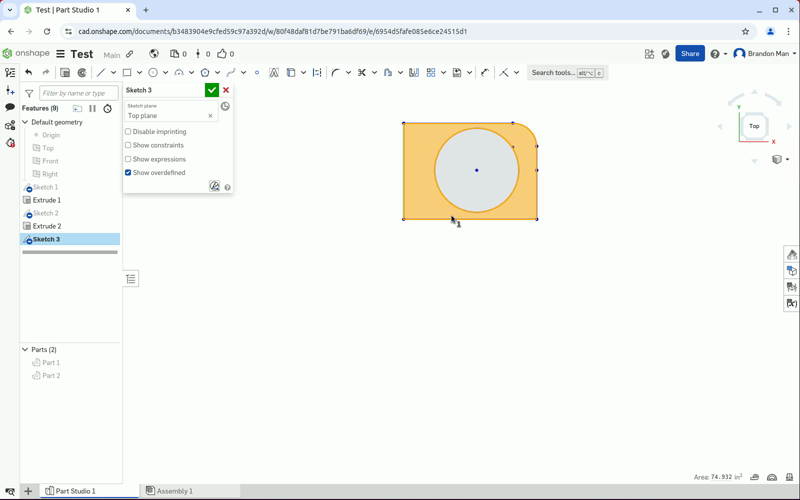
scroll(-6)
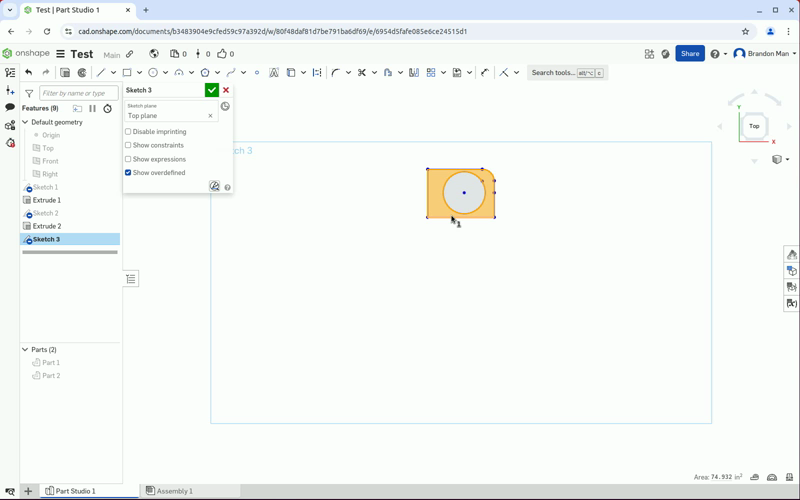
mouse_move(73, 352)
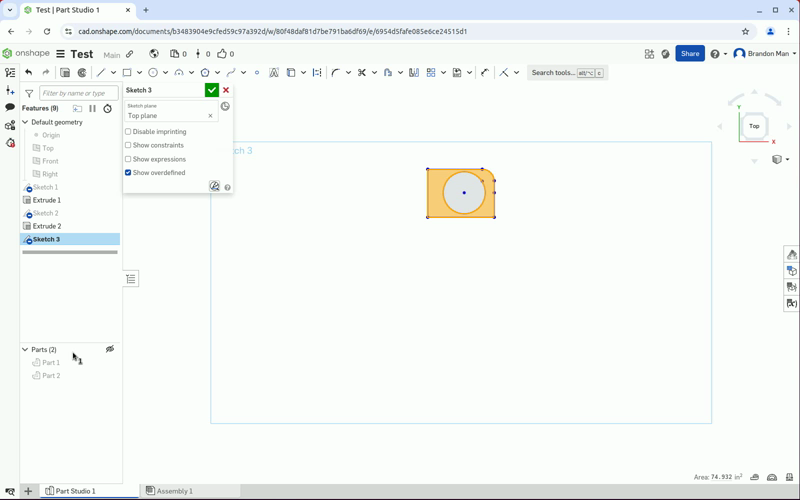
key(shift+y)
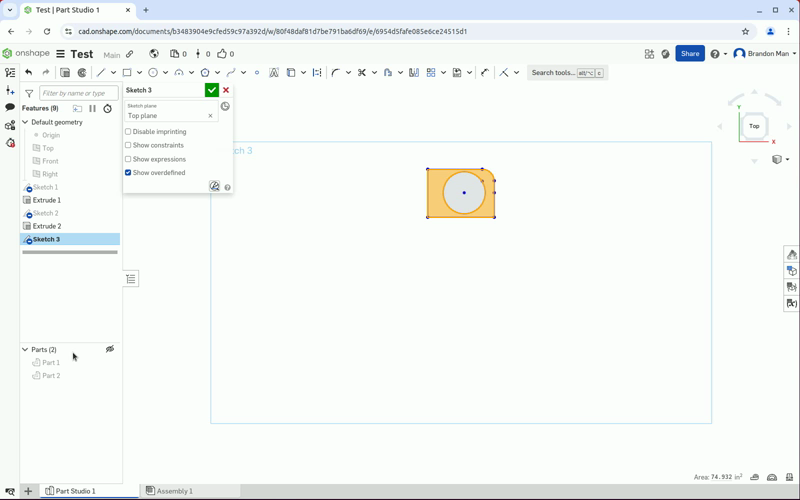
key(shift+e)
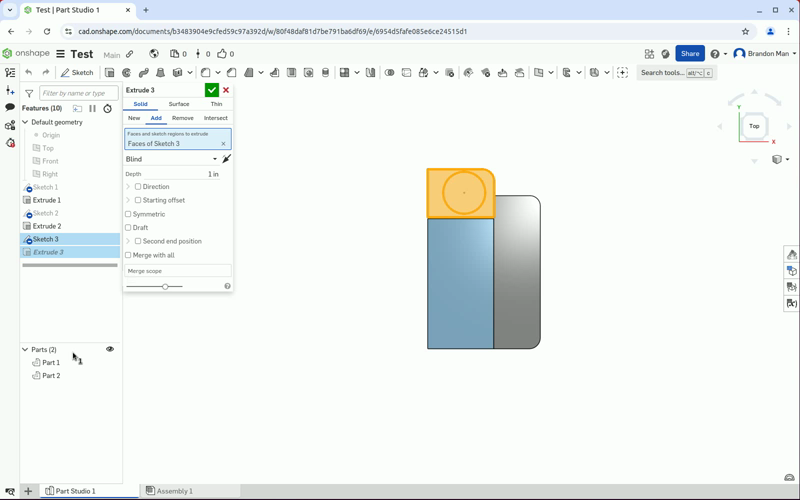
mouse_move(143, 106)
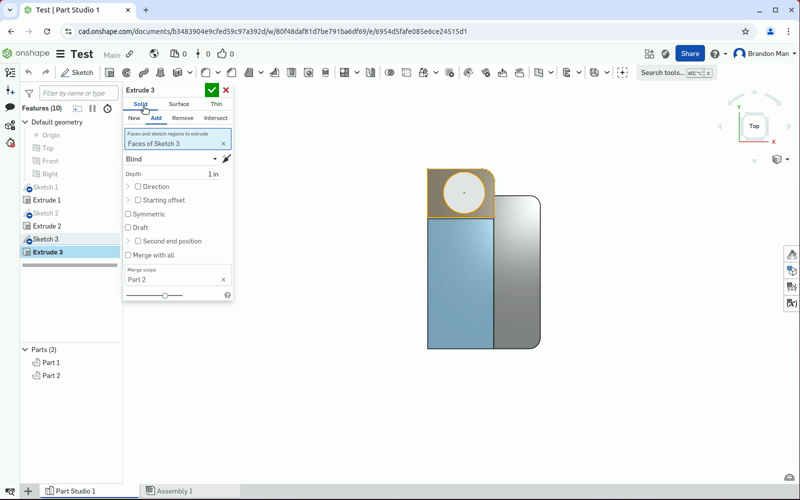
click(143, 106)
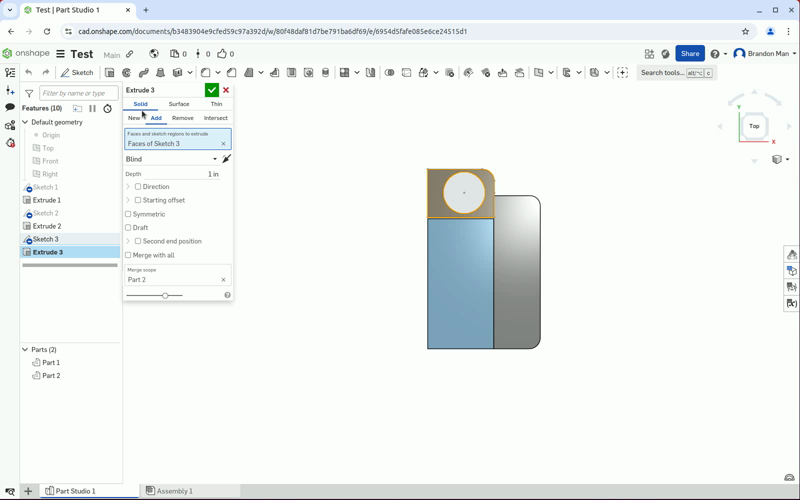
mouse_move(137, 120)
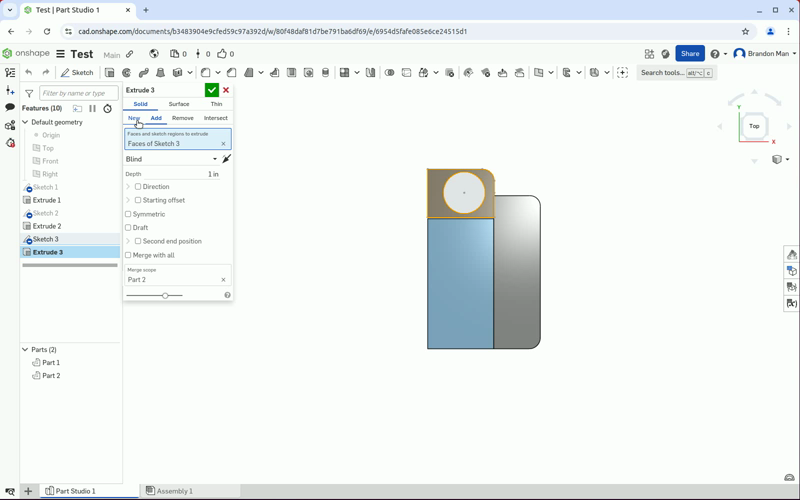
click(137, 120)
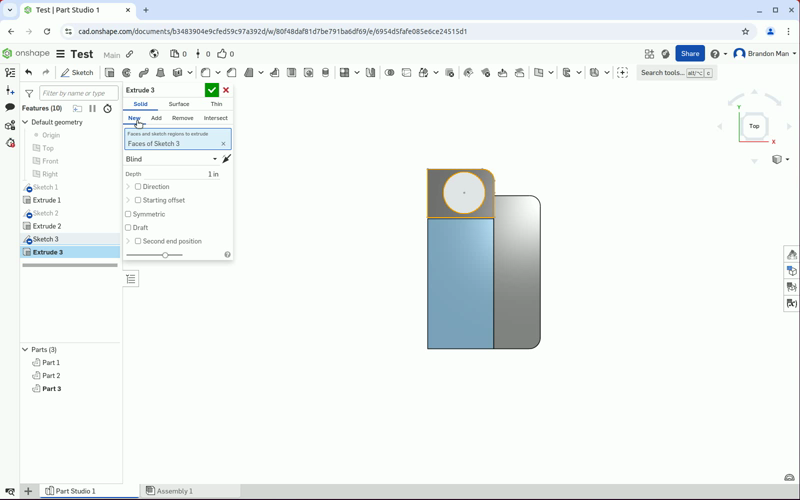
key(tab, 4)
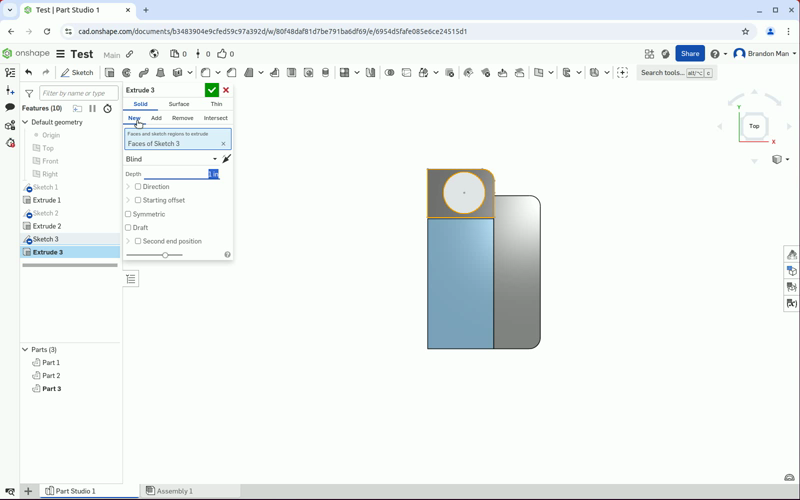
text(7.221)
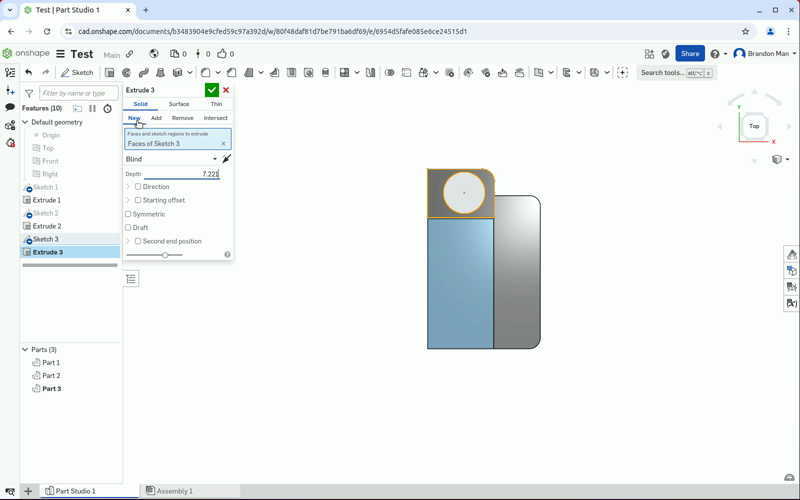
key(enter)
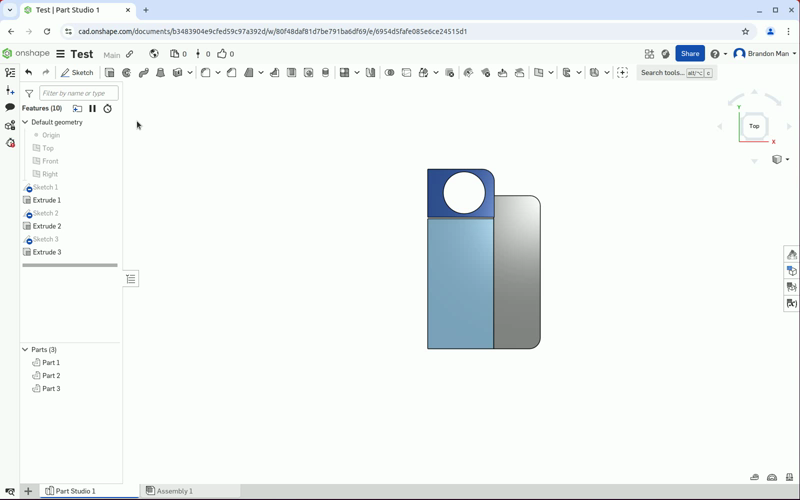
key(shift+h)
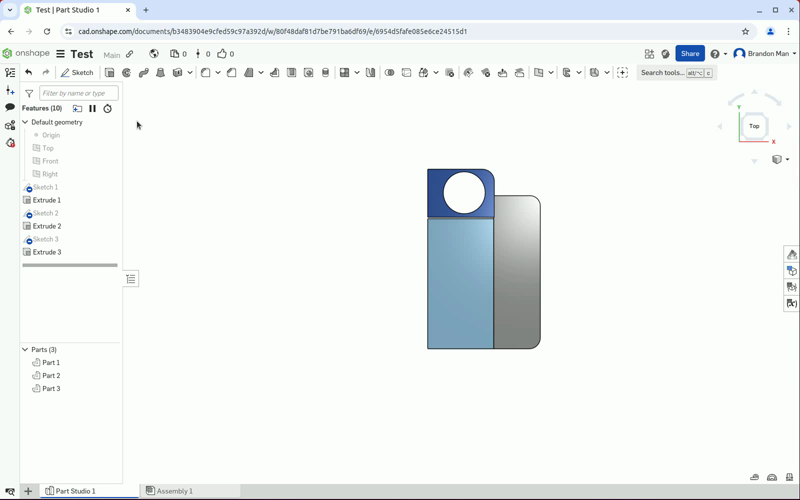
key(shift+h)
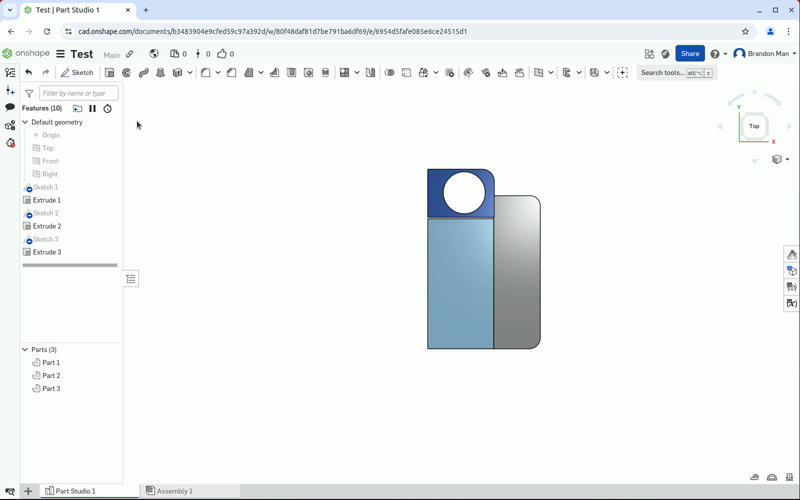
mouse_move(73, 189)
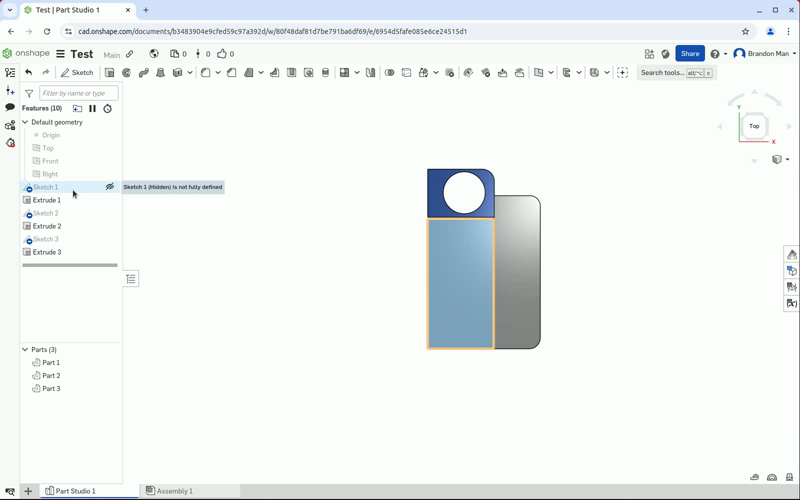
click(73, 189)
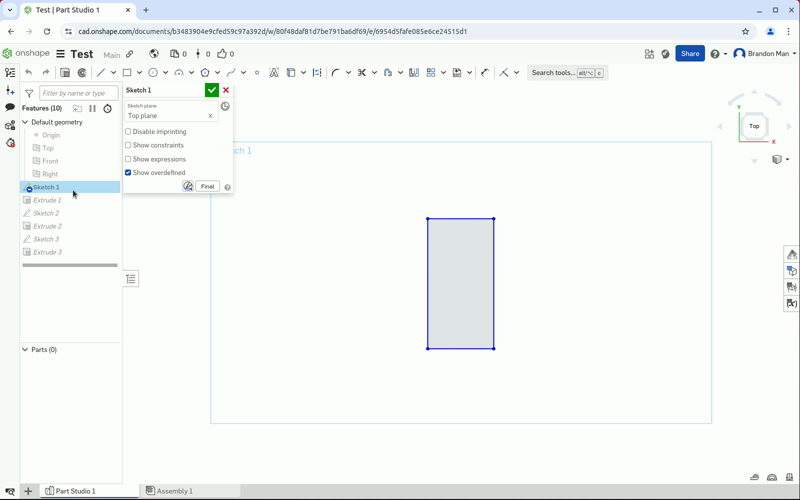
mouse_move(229, 92)
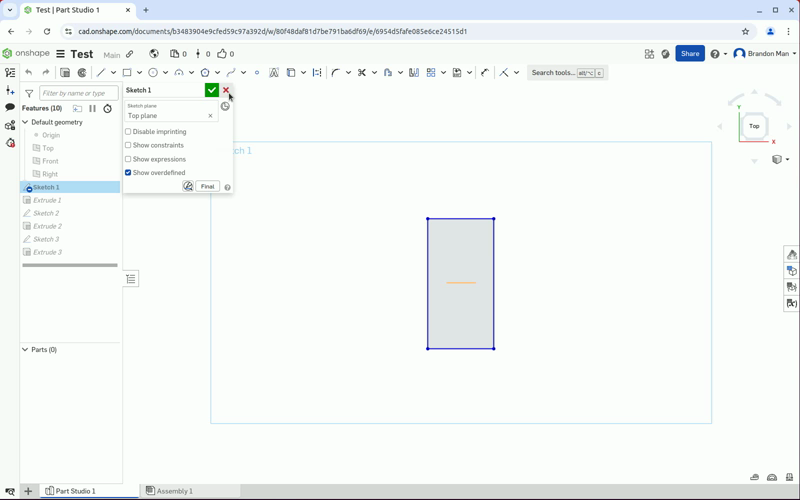
click(229, 92)
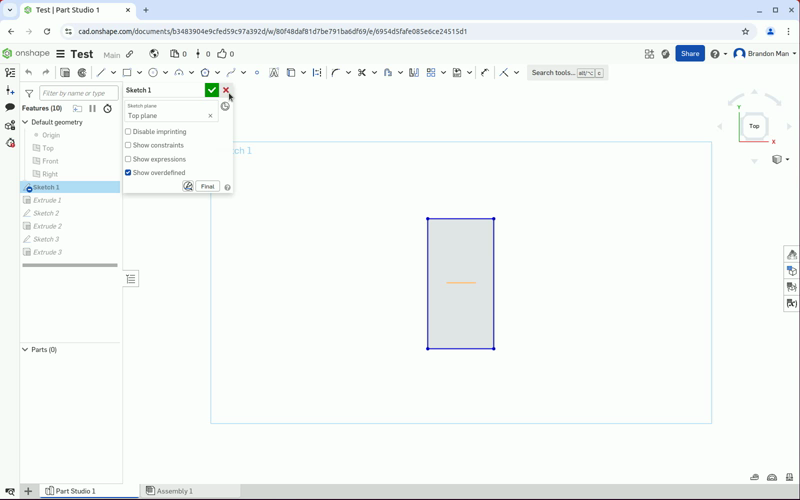
key(shift+s)
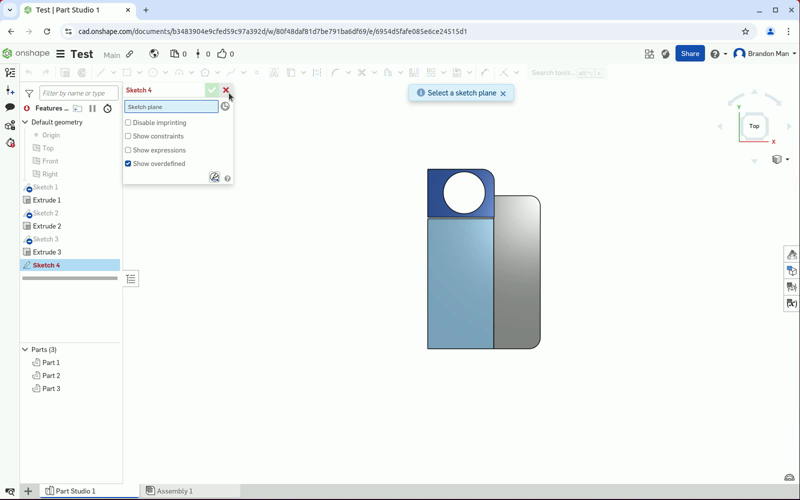
mouse_move(73, 150)
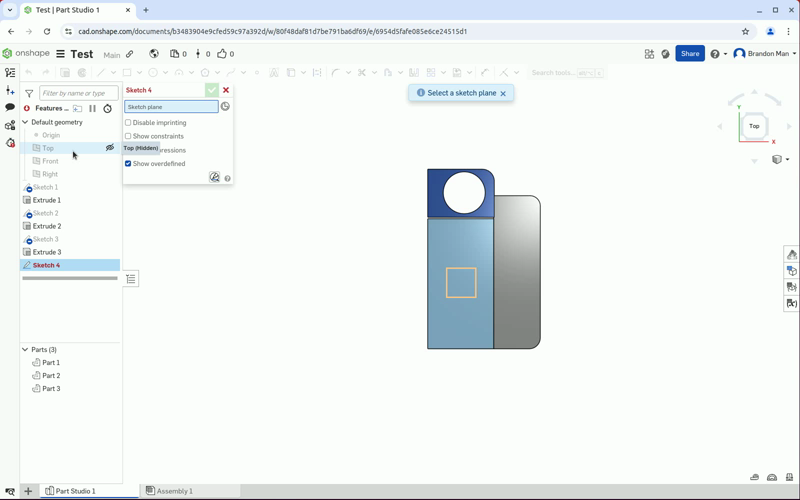
click(73, 150)
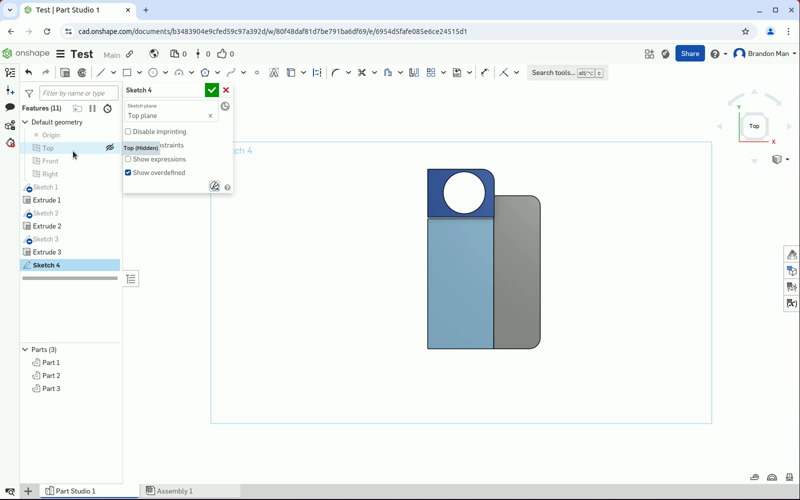
mouse_move(73, 352)
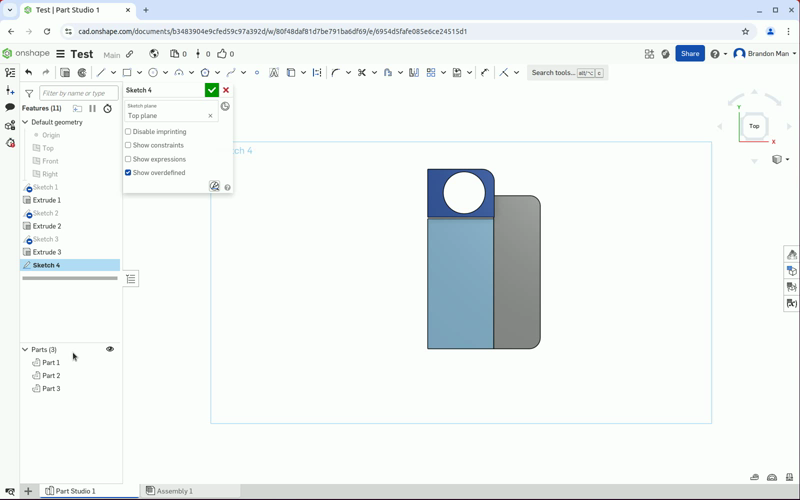
key(y)
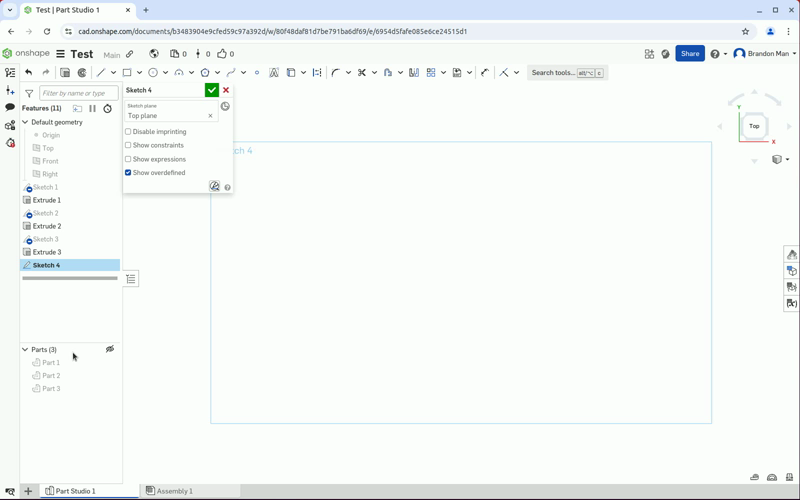
key(l)
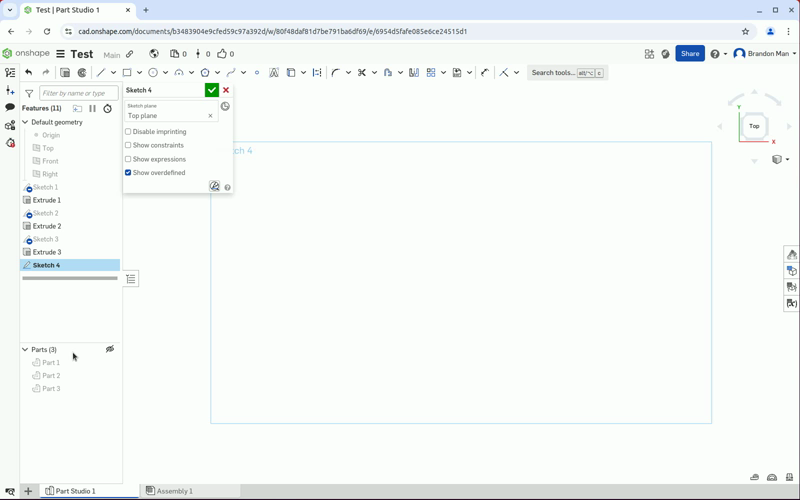
key_down(shift)
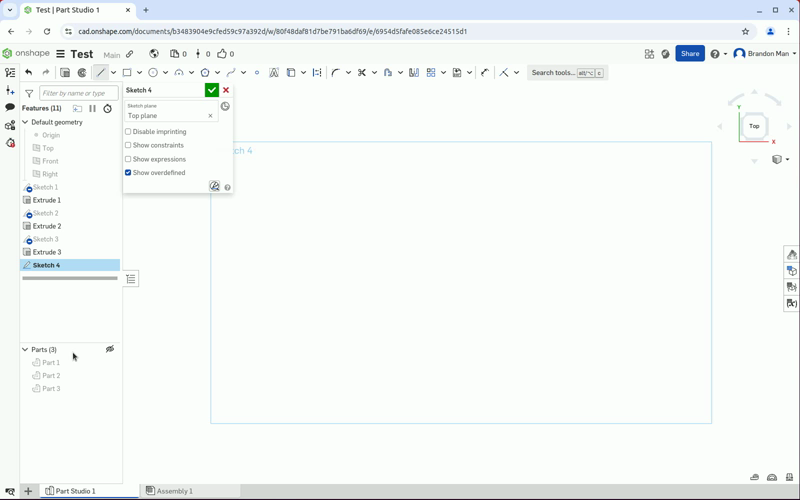
mouse_move(427, 395)
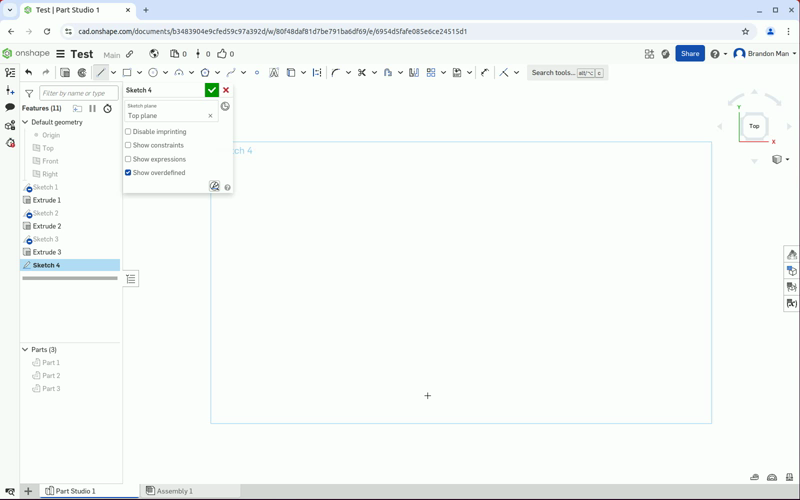
click(427, 395)
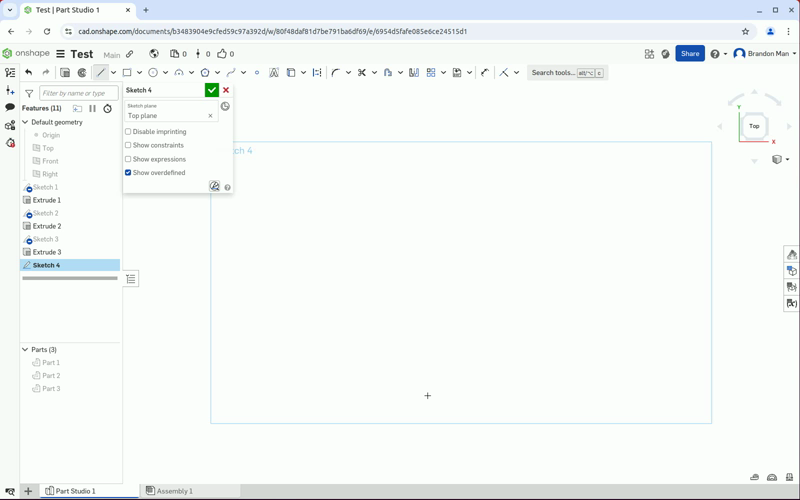
key_up(shift)
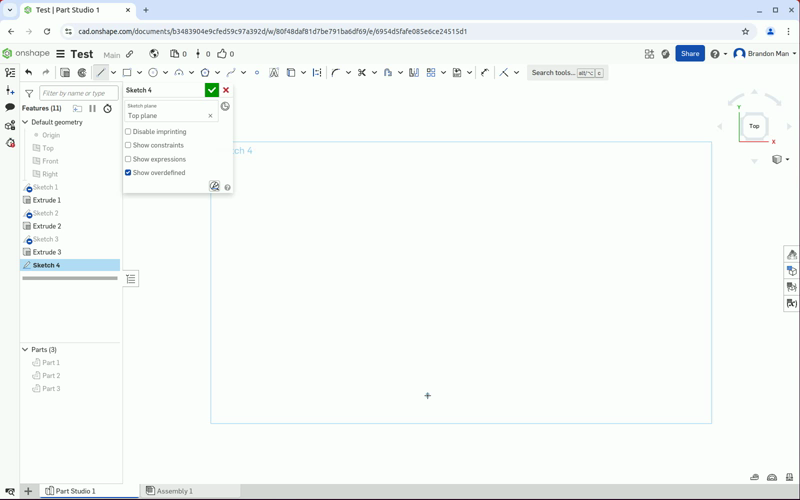
key_down(shift)
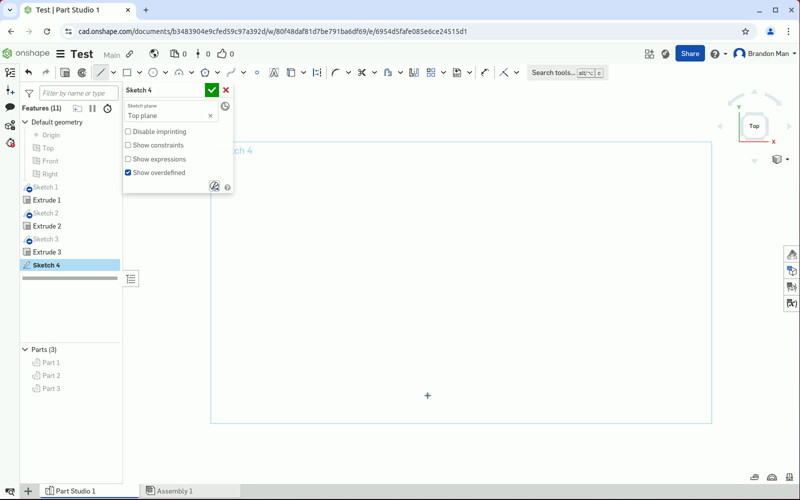
mouse_move(457, 395)
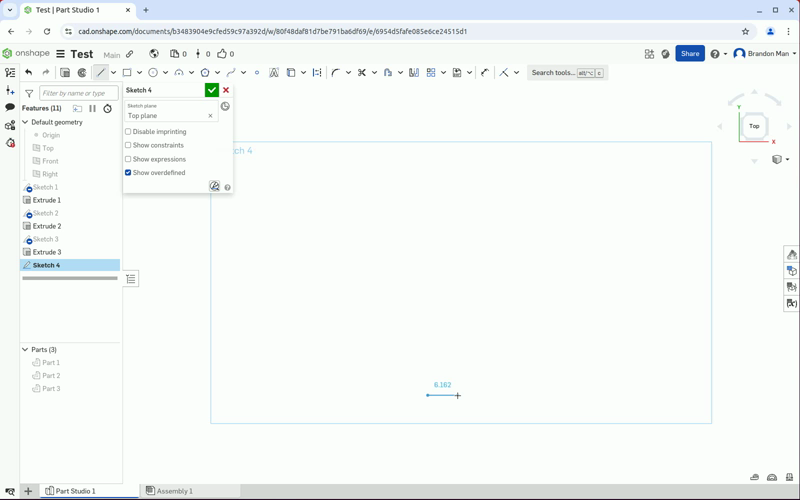
mouse_move(482, 395)
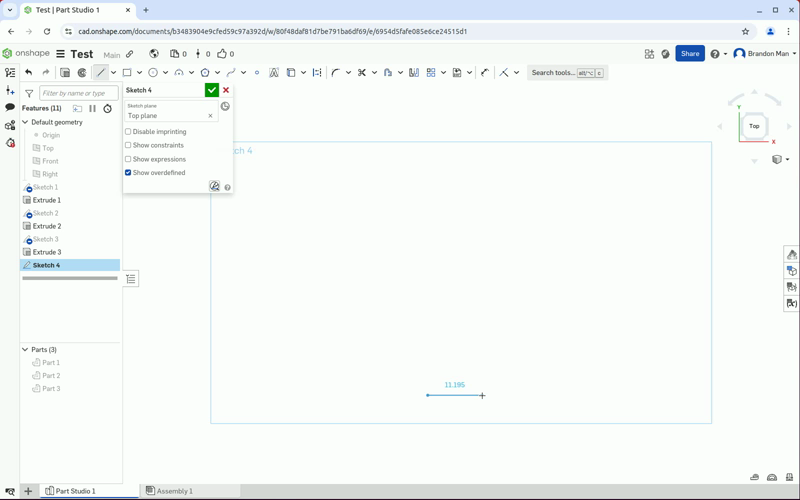
click(482, 395)
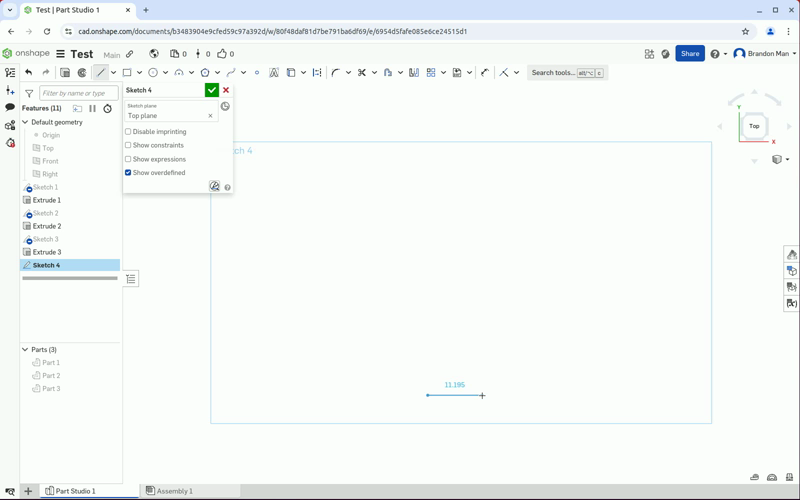
key_up(shift)
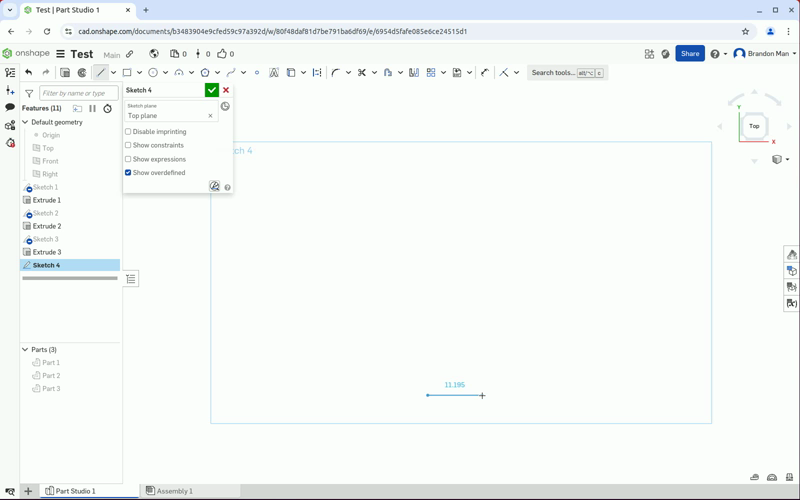
key(esc)
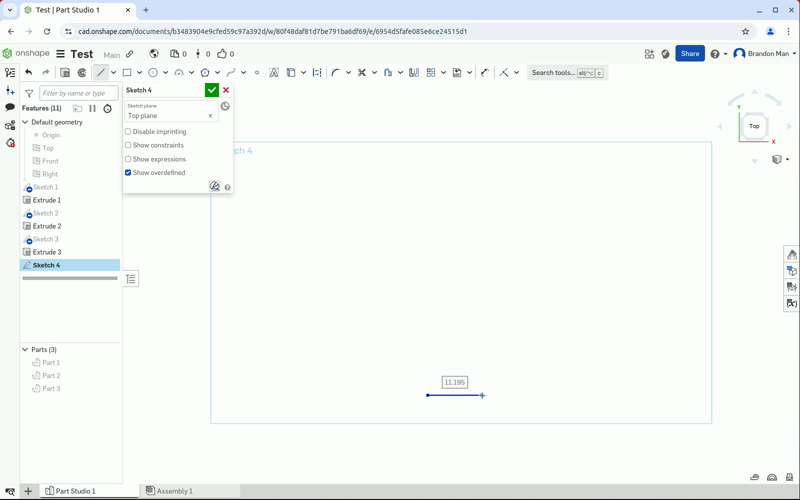
key(a)
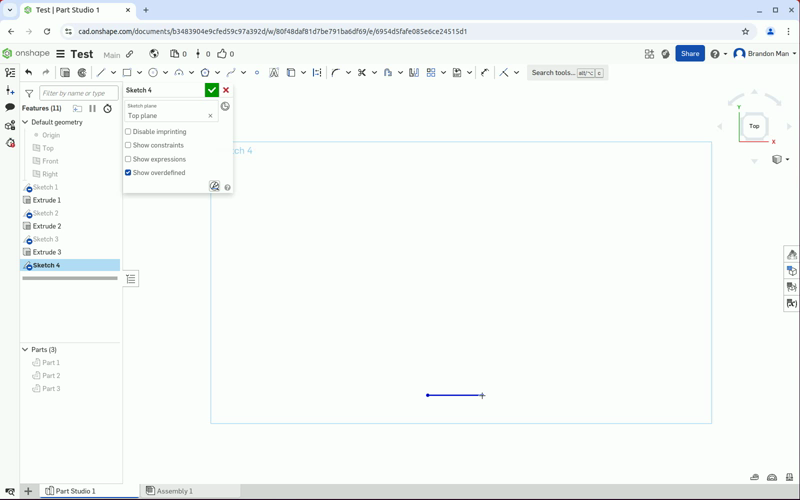
mouse_move(482, 395)
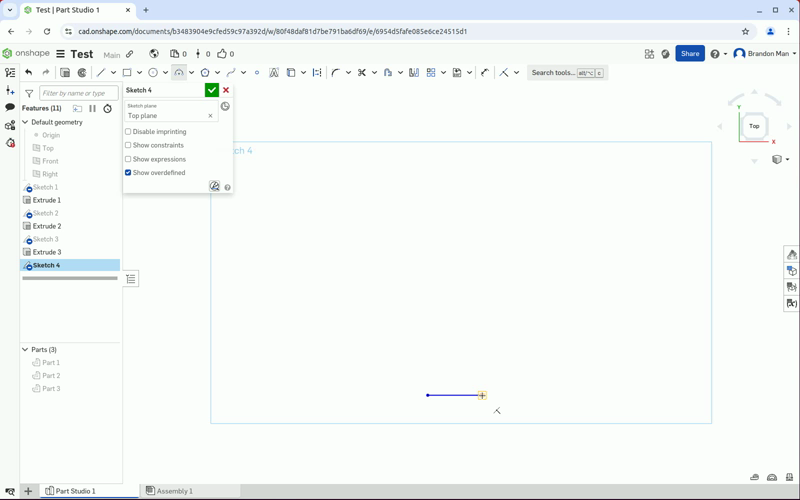
click(482, 395)
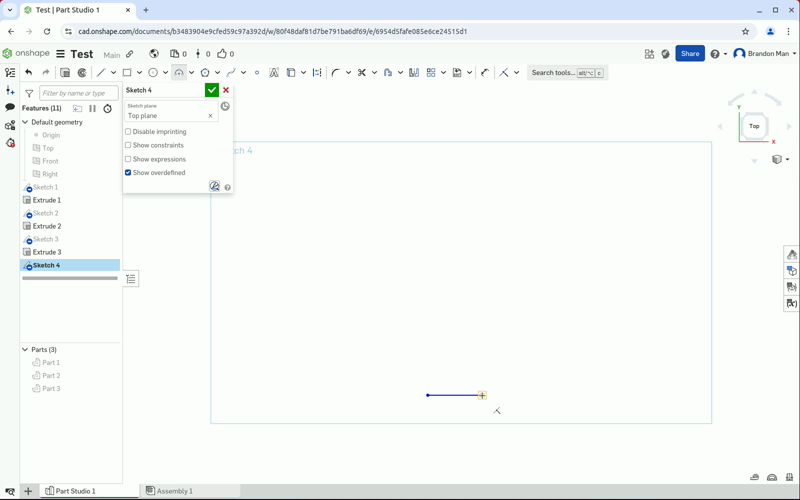
key_down(shift)
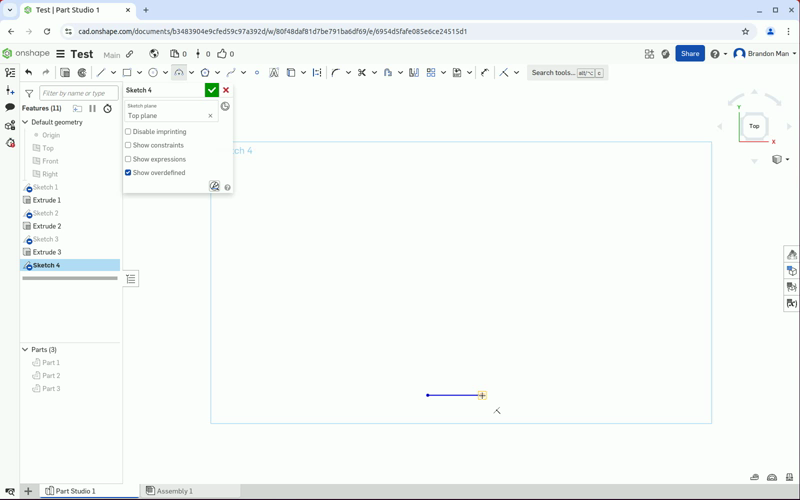
mouse_move(494, 383)
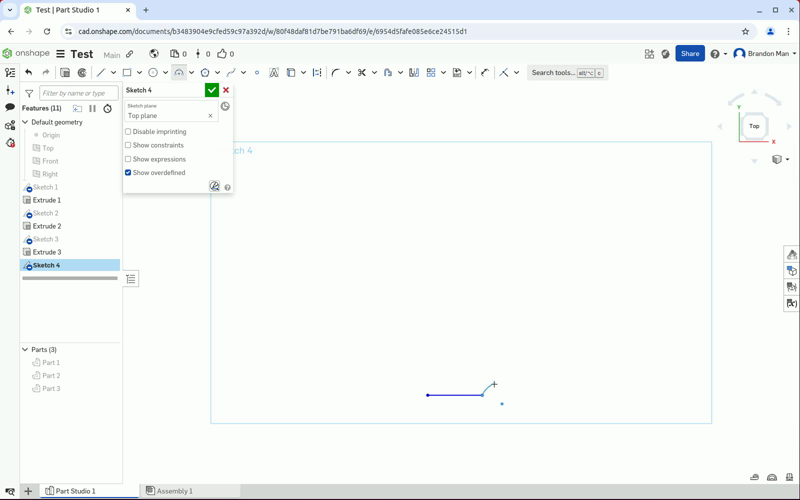
click(494, 383)
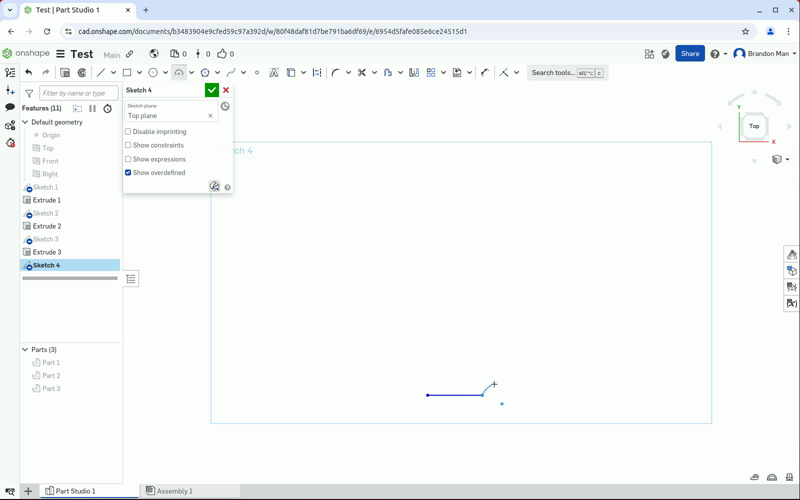
mouse_move(490, 391)
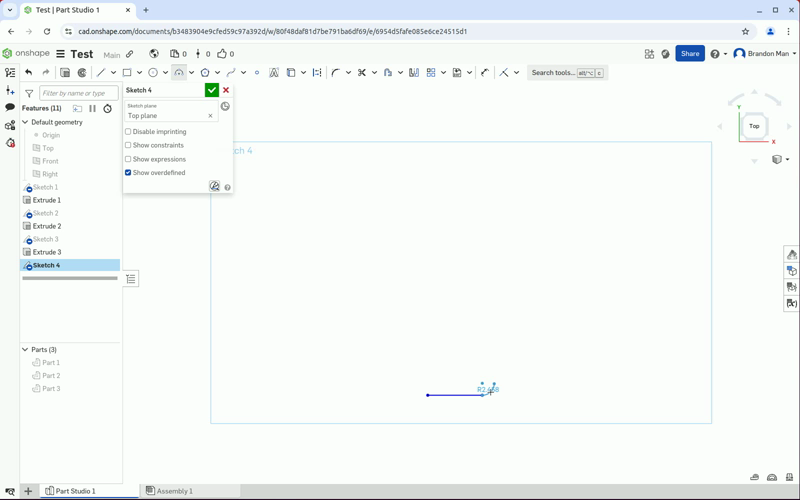
click(490, 391)
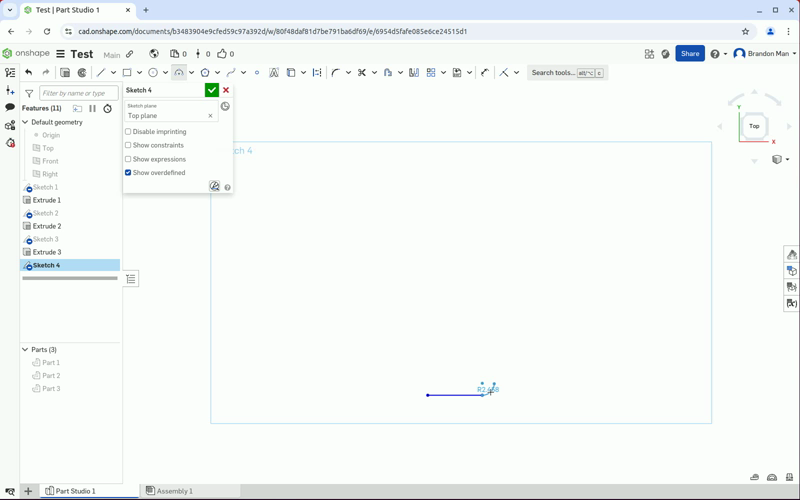
key_up(shift)
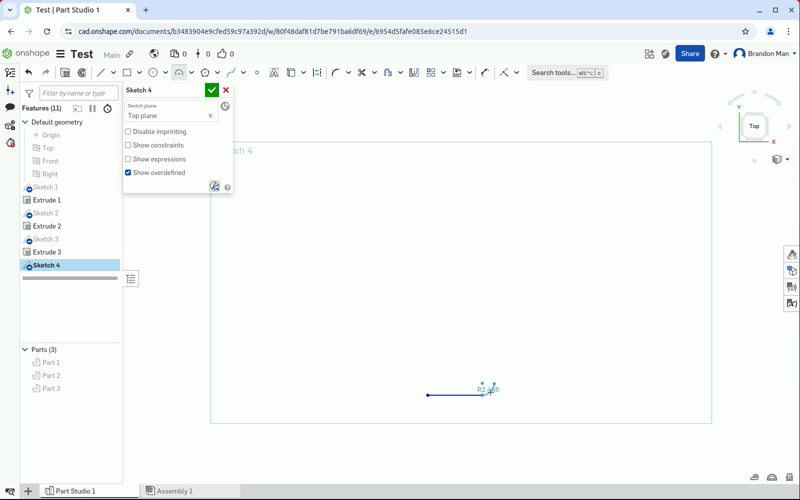
key(esc)
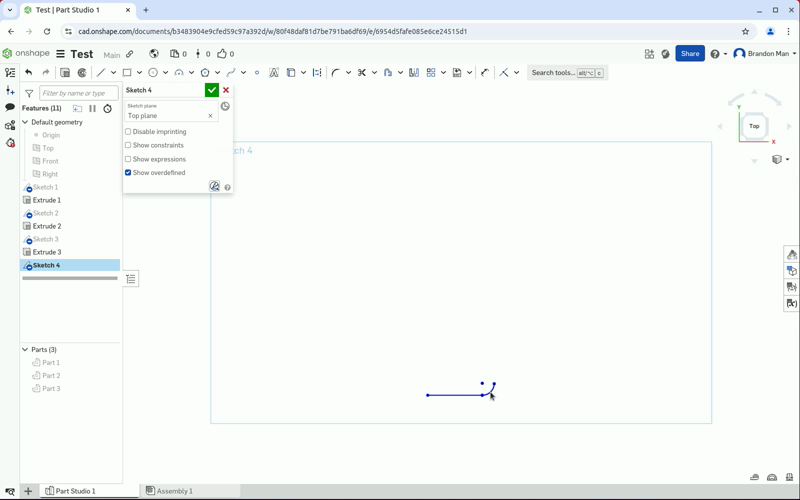
key(l)
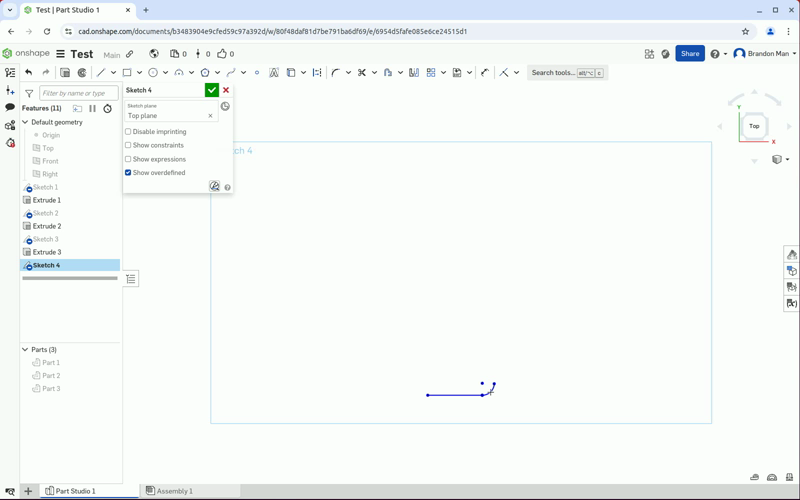
mouse_move(494, 383)
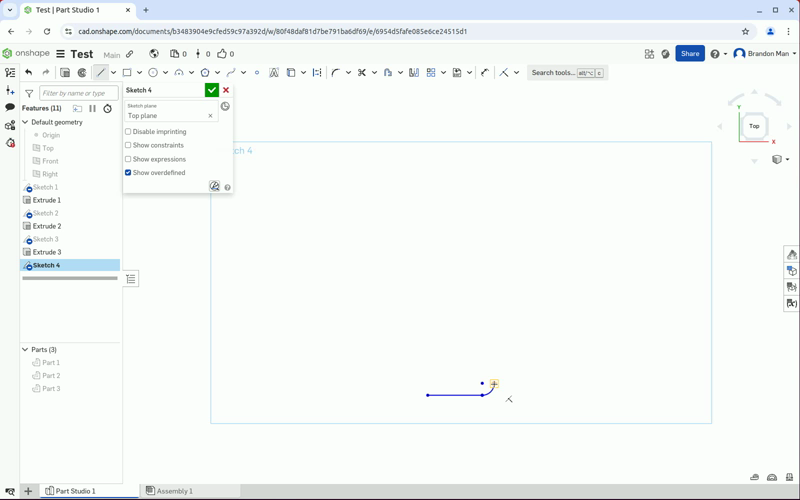
click(494, 383)
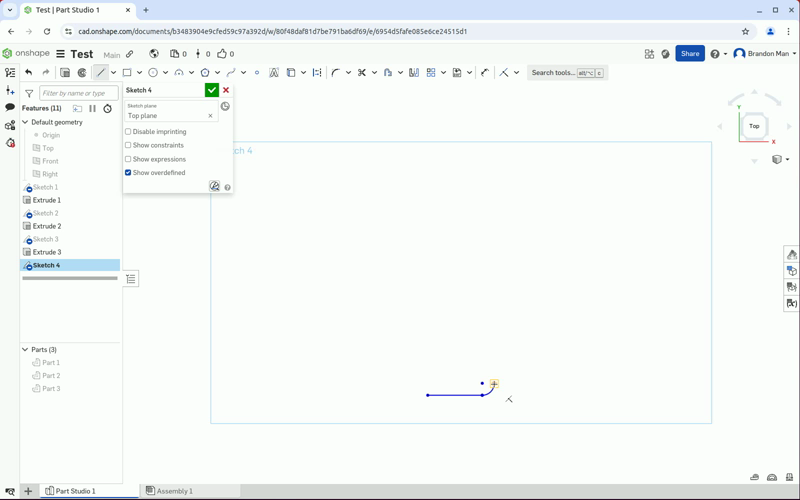
key_down(shift)
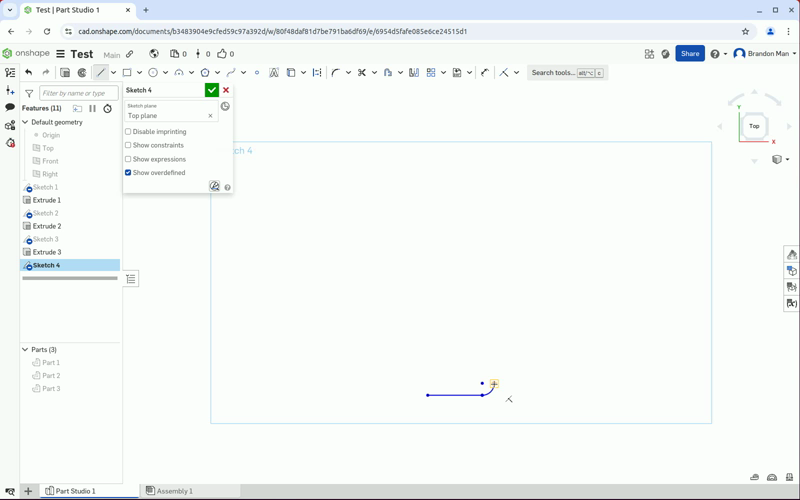
mouse_move(524, 383)
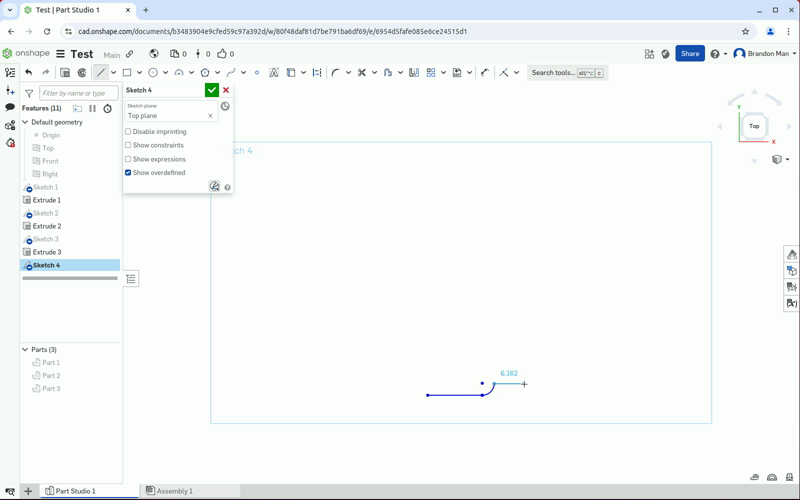
mouse_move(494, 347)
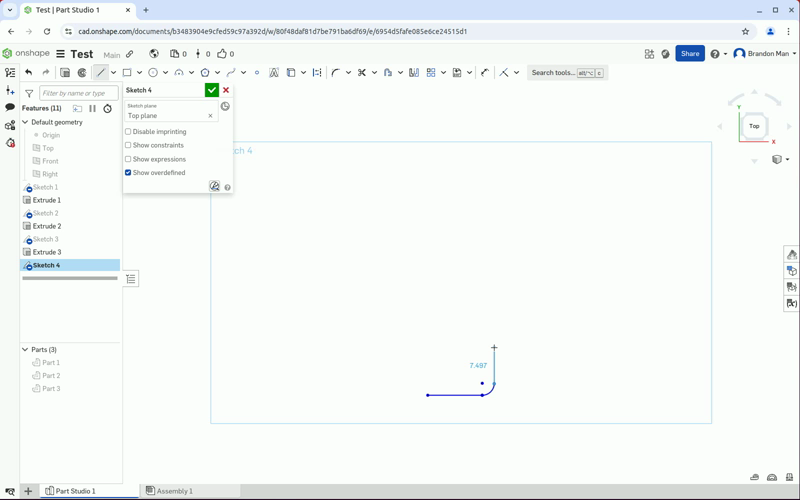
click(494, 347)
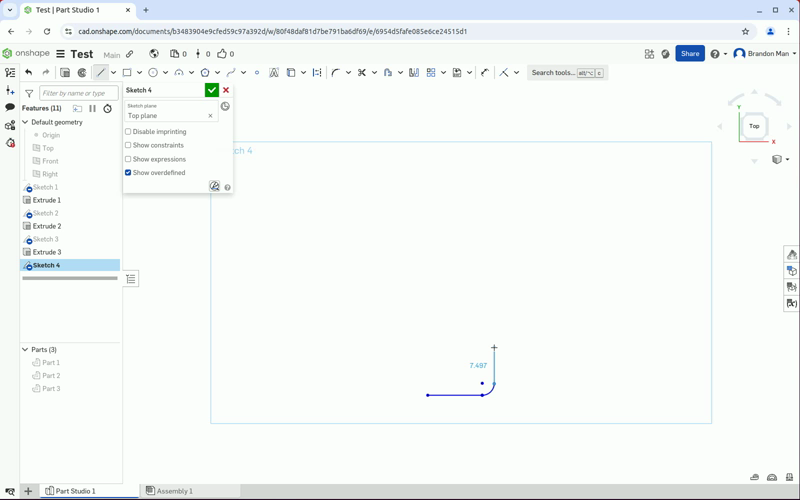
key_up(shift)
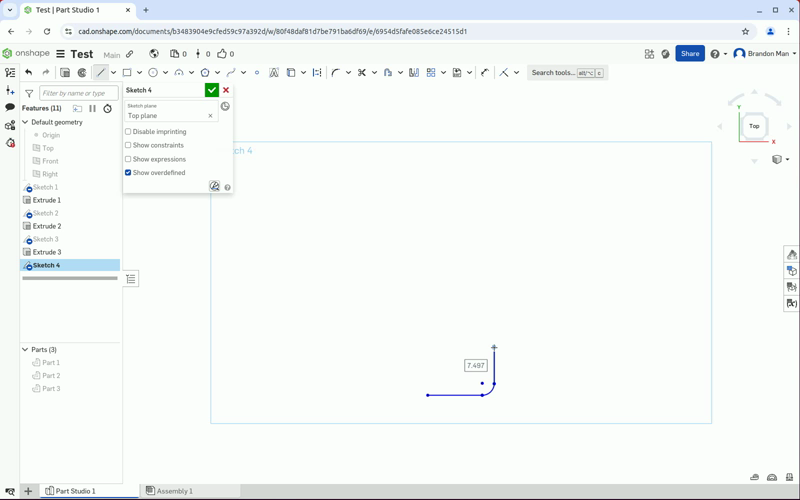
key_down(shift)
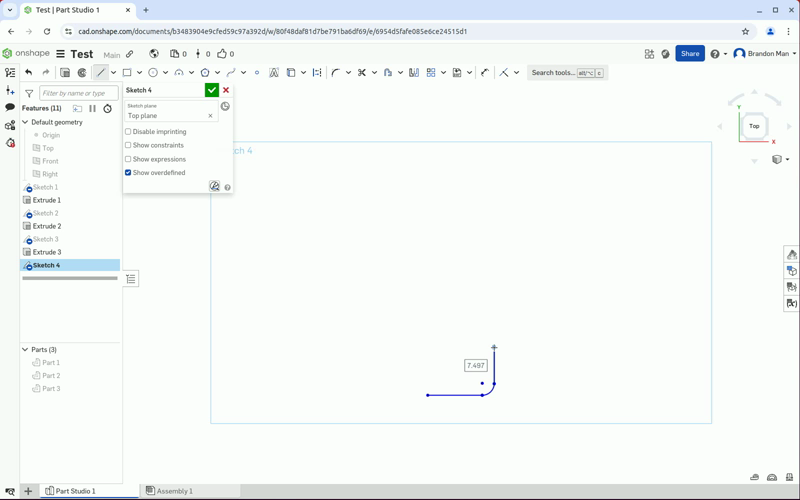
mouse_move(427, 347)
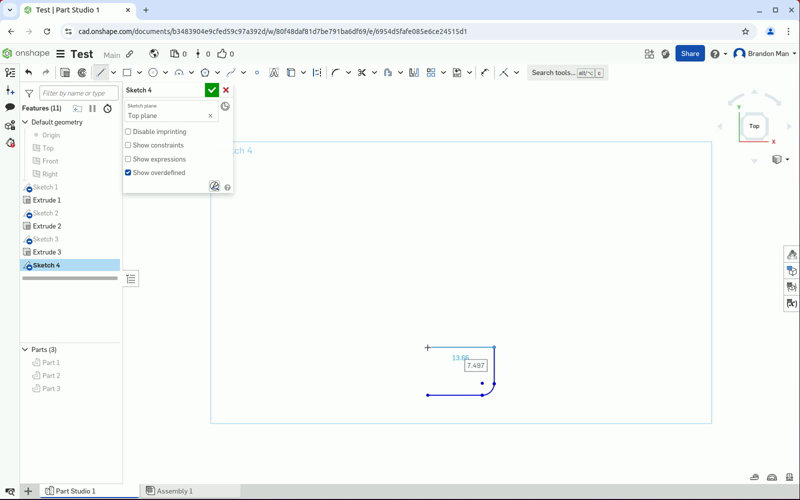
click(427, 347)
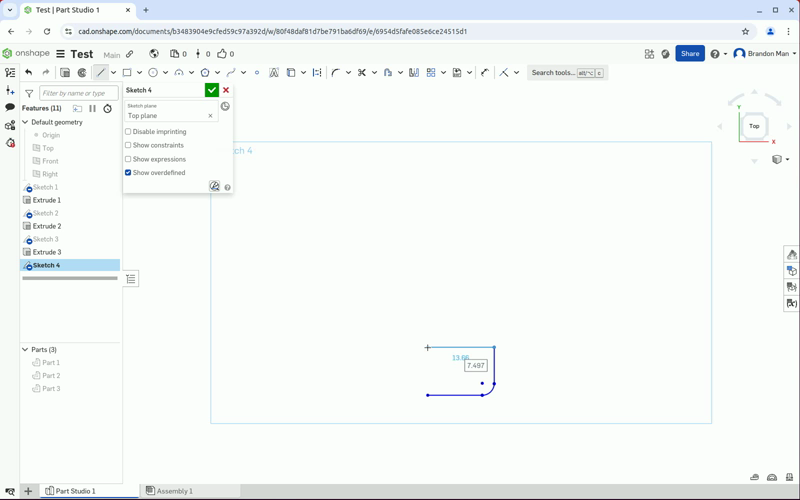
key_up(shift)
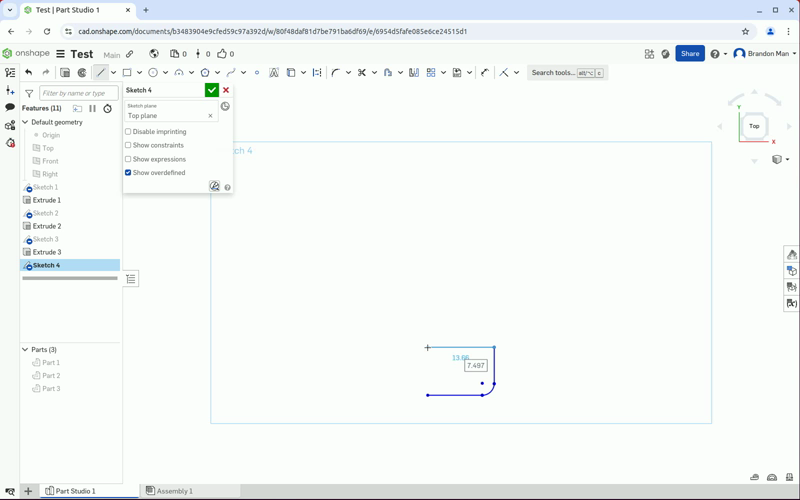
mouse_move(457, 347)
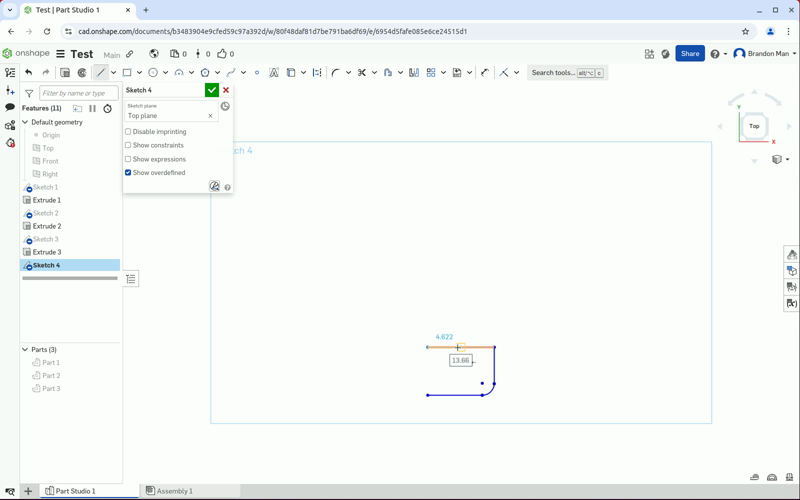
key_down(shift)
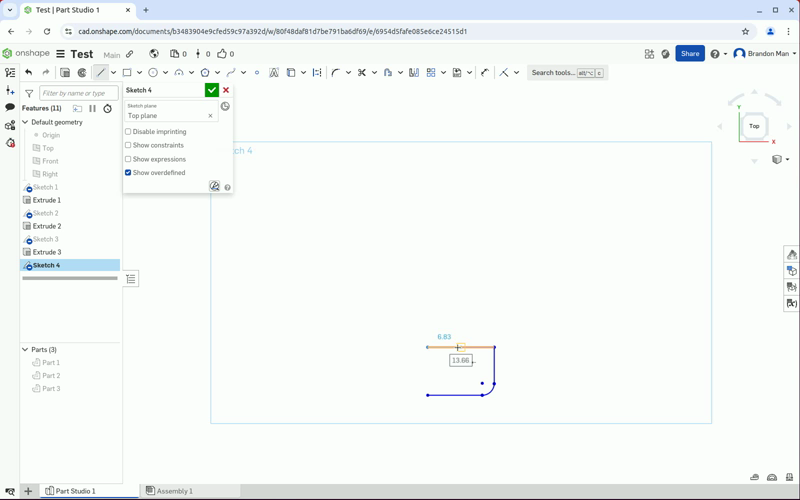
mouse_move(427, 395)
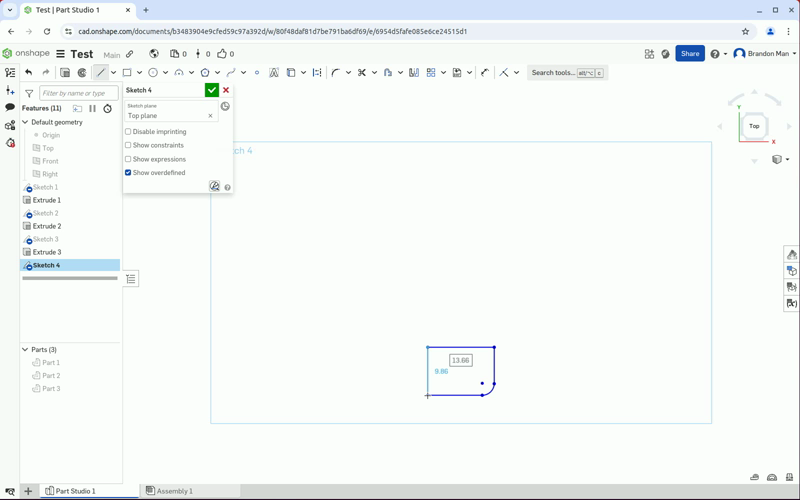
key_up(shift)
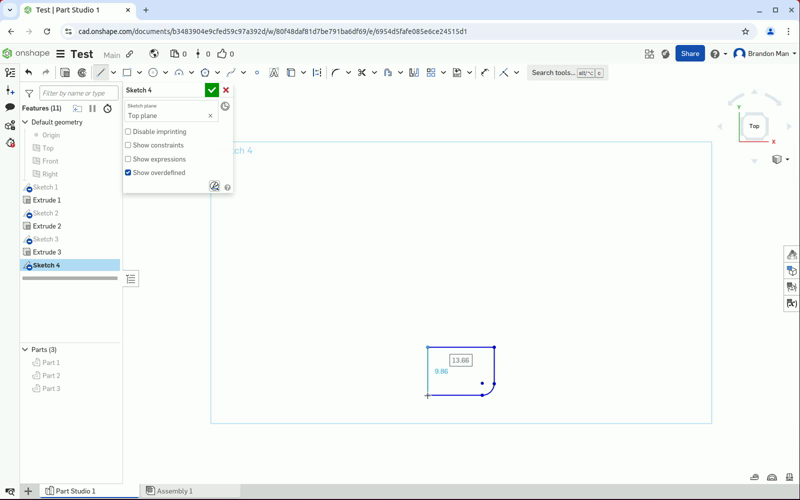
click(427, 395)
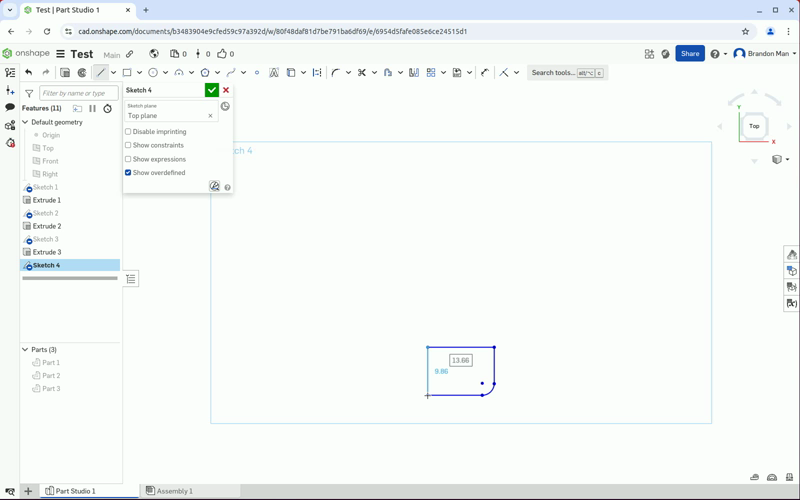
key(esc)
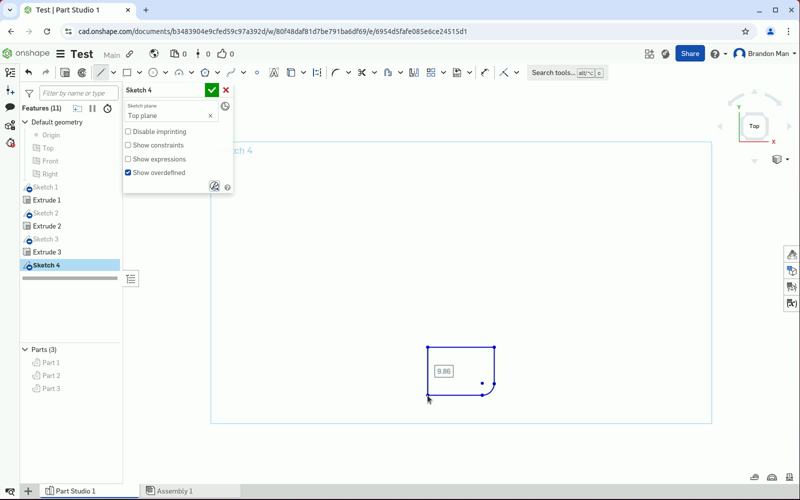
key(c)
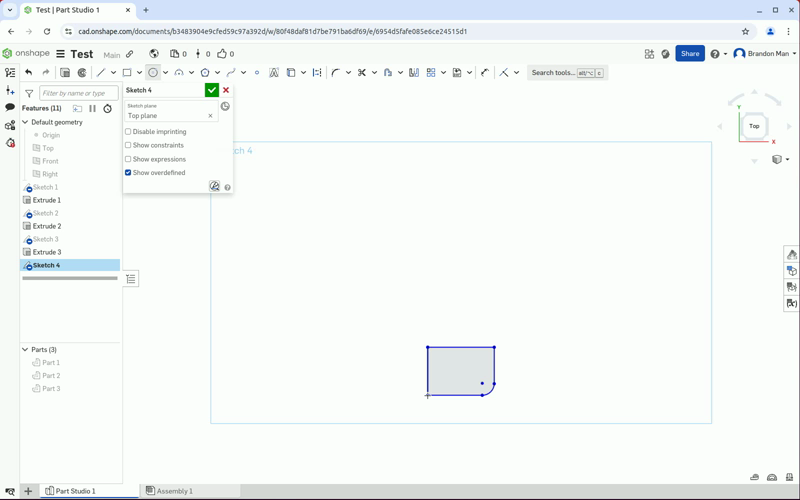
key_down(shift)
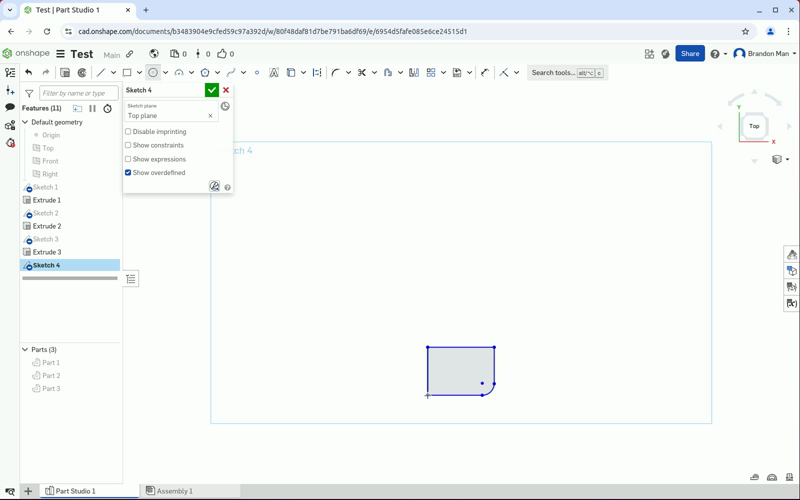
mouse_move(464, 371)
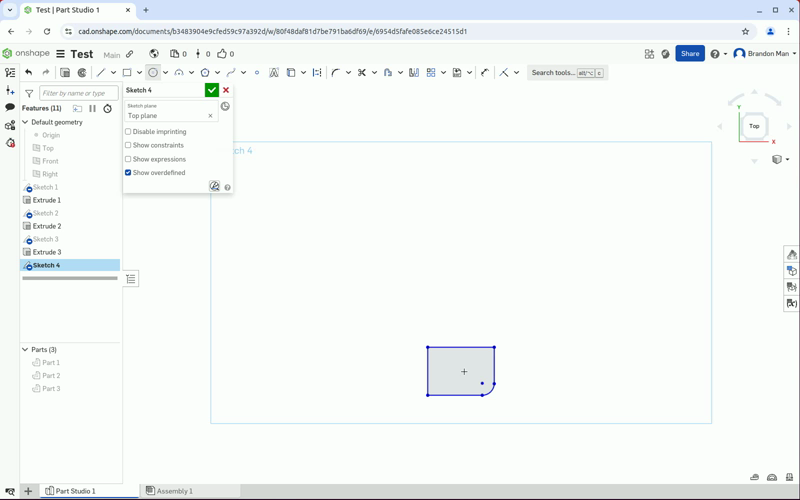
click(464, 371)
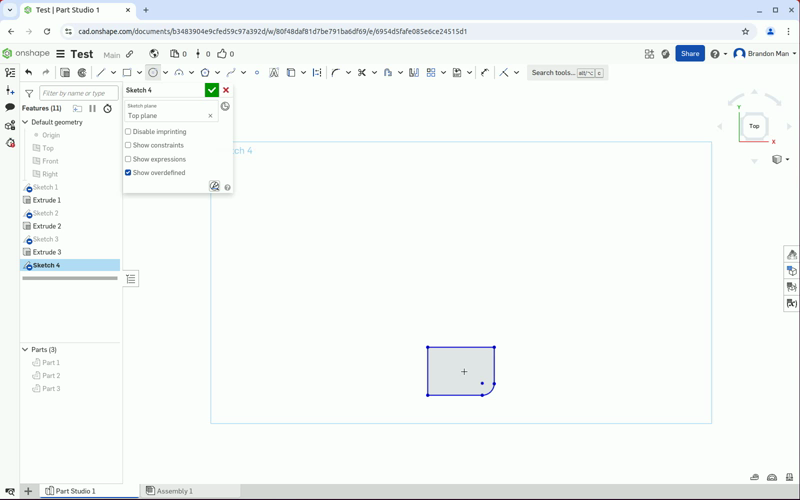
key_up(shift)
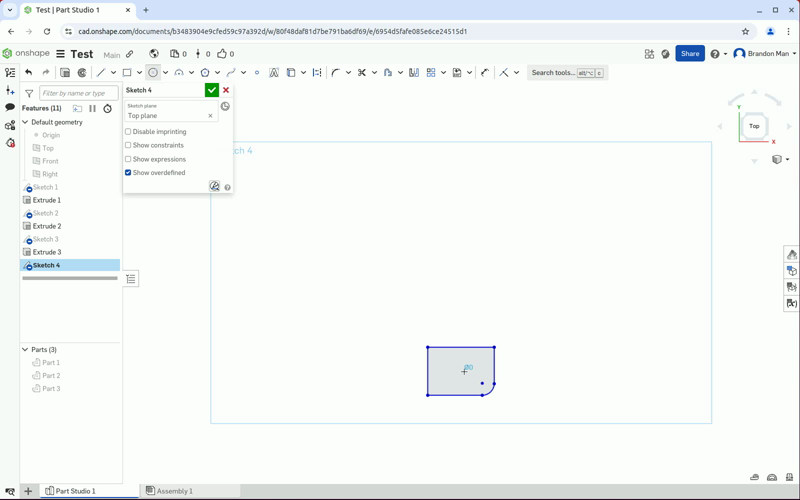
mouse_move(485, 371)
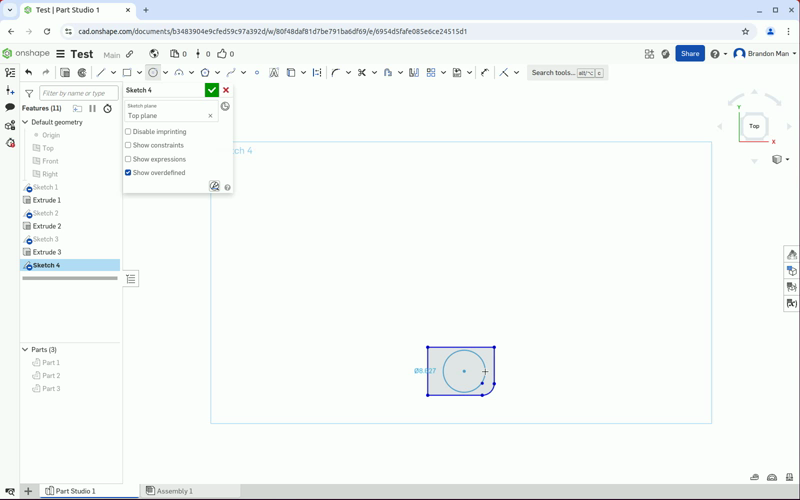
click(485, 371)
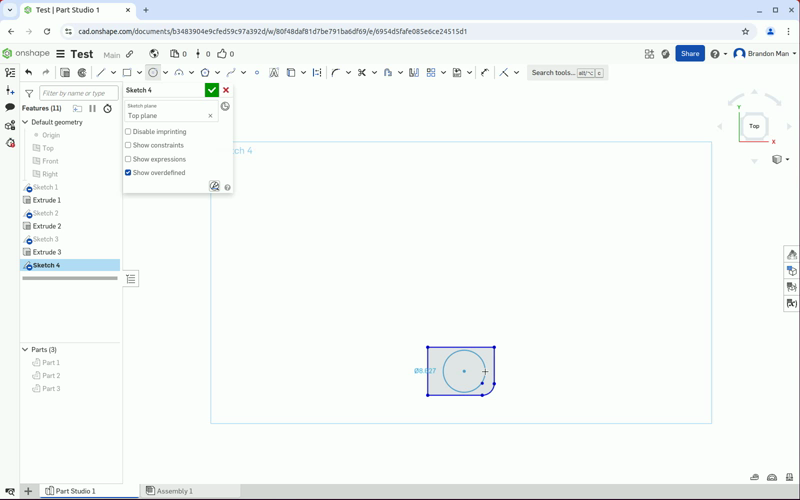
key(esc)
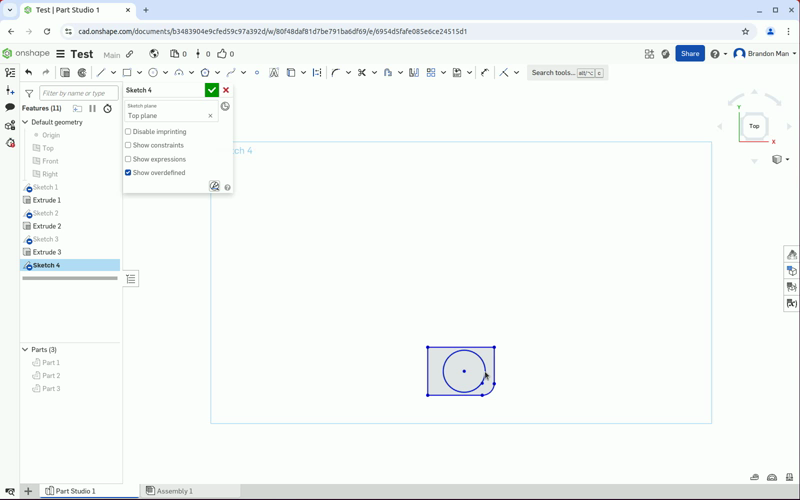
mouse_move(443, 354)
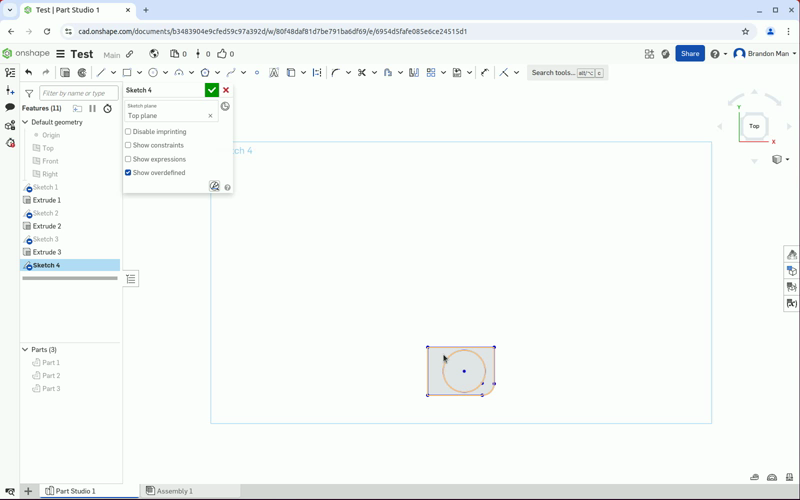
scroll(6)
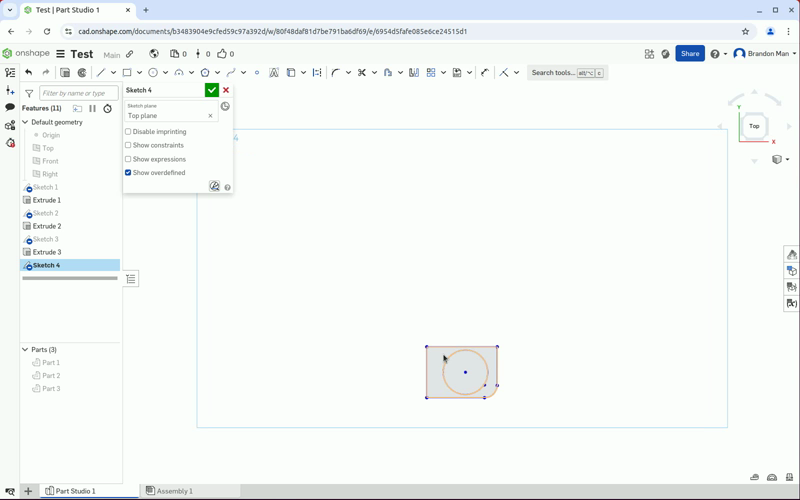
scroll(6)
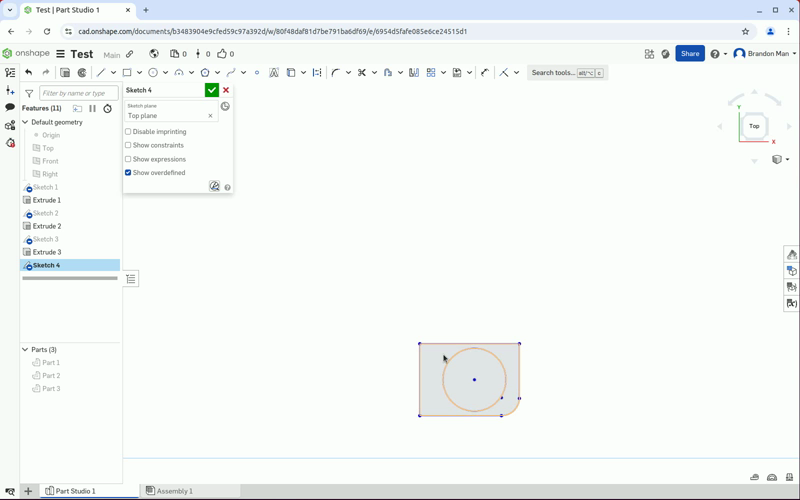
scroll(6)
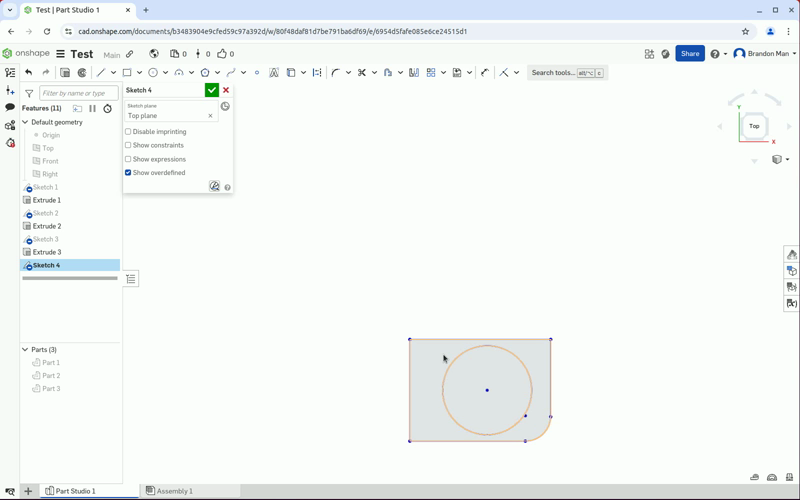
scroll(6)
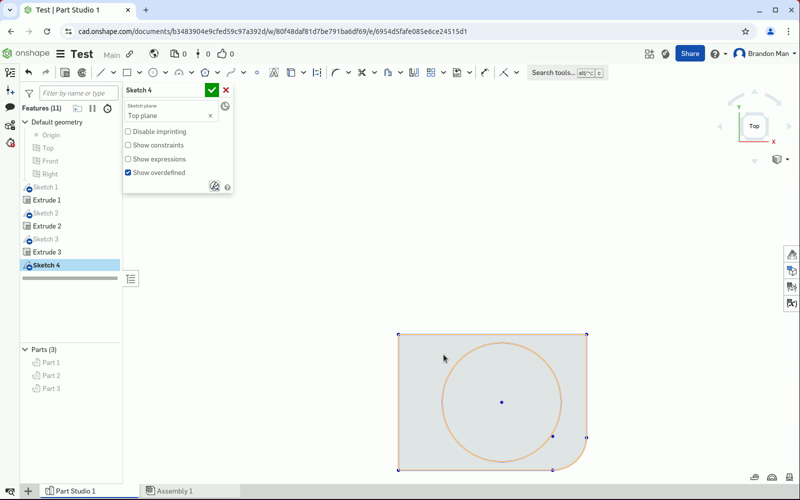
scroll(6)
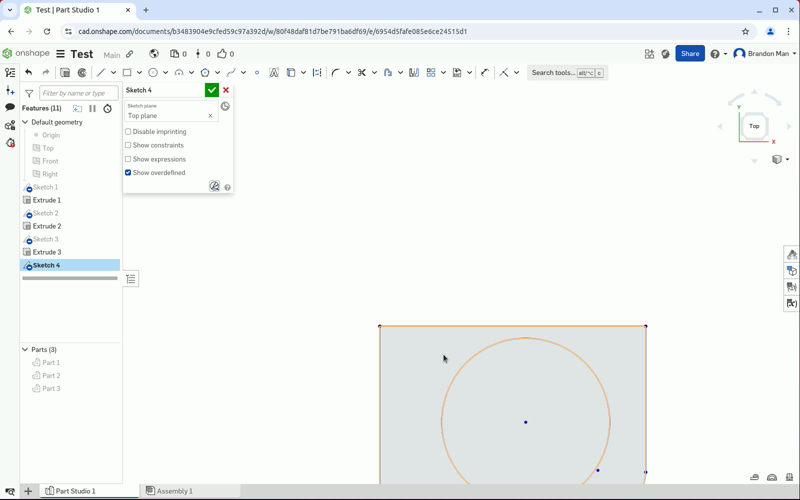
scroll(6)
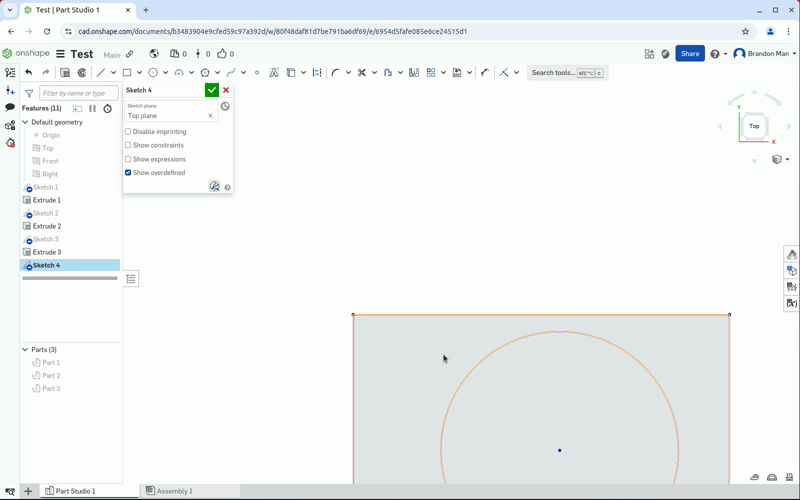
scroll(6)
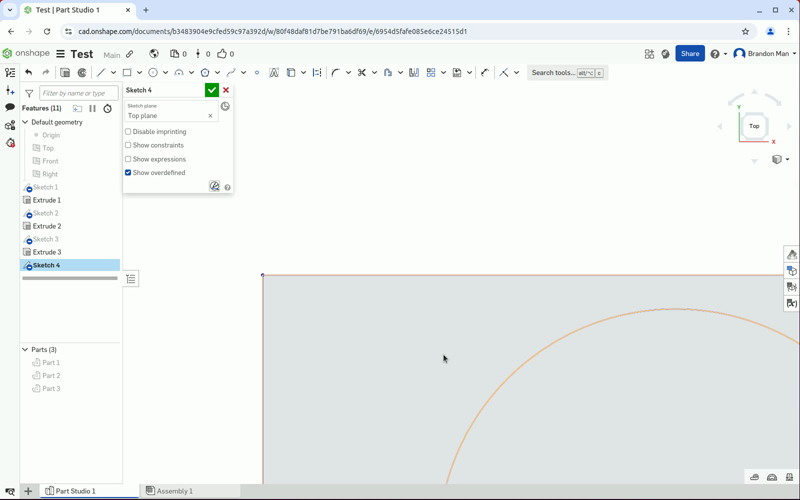
click(443, 354)
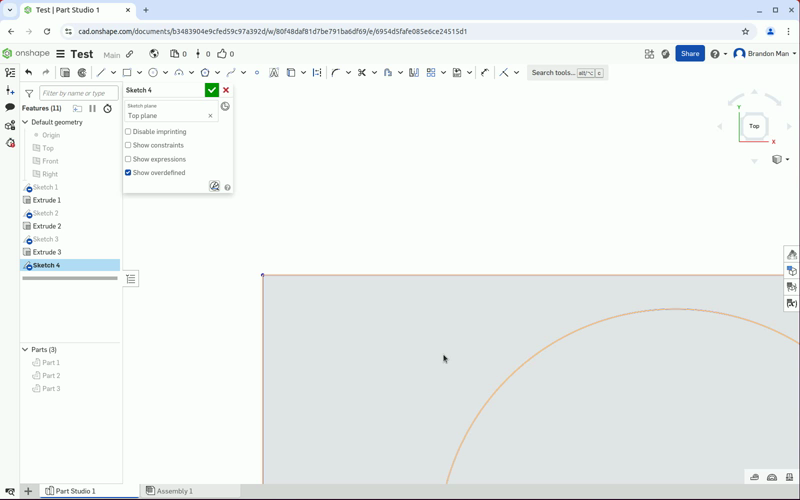
scroll(-6)
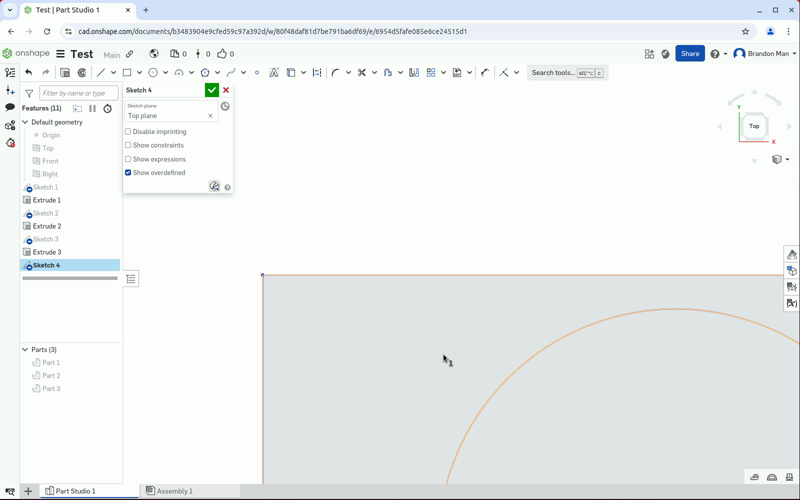
scroll(-6)
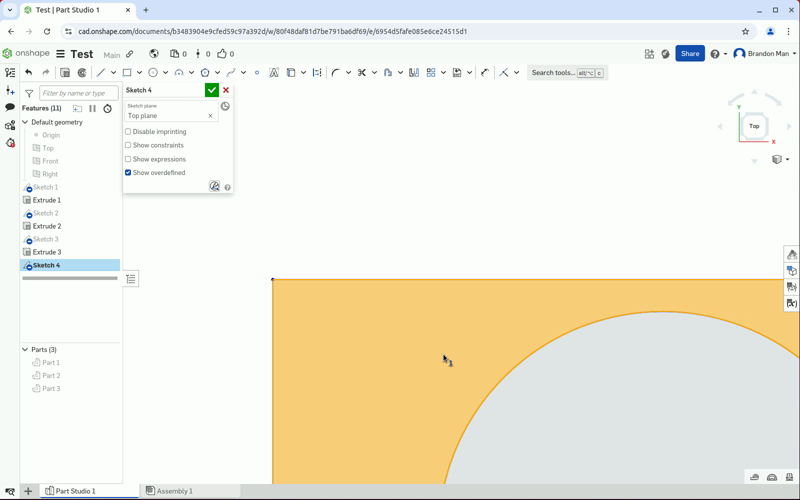
scroll(-6)
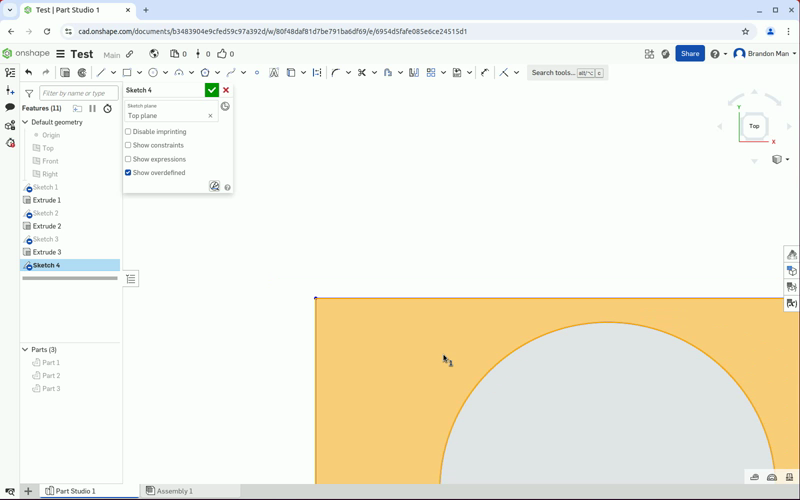
scroll(-6)
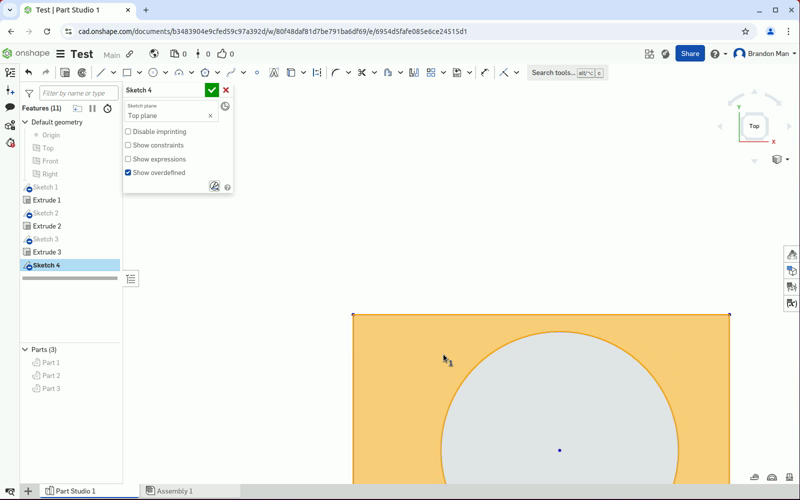
scroll(-6)
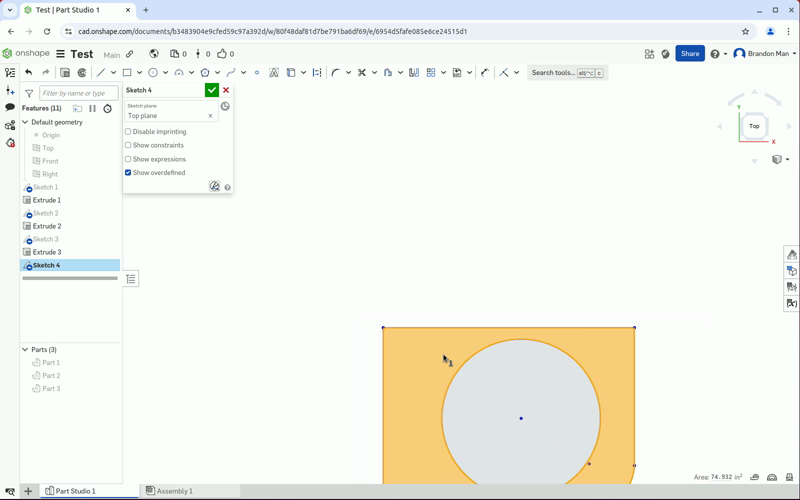
scroll(-6)
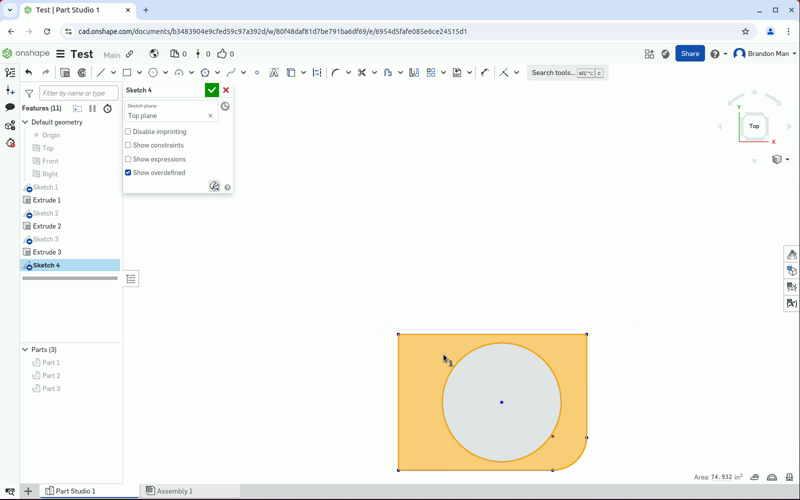
scroll(-6)
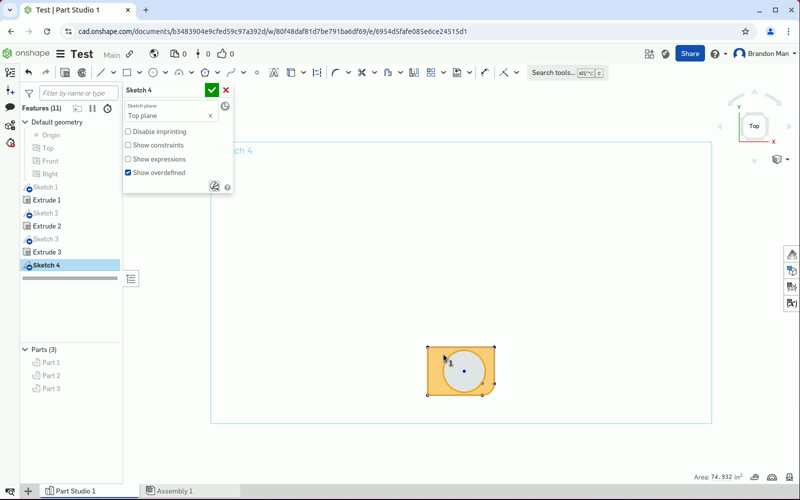
mouse_move(73, 352)
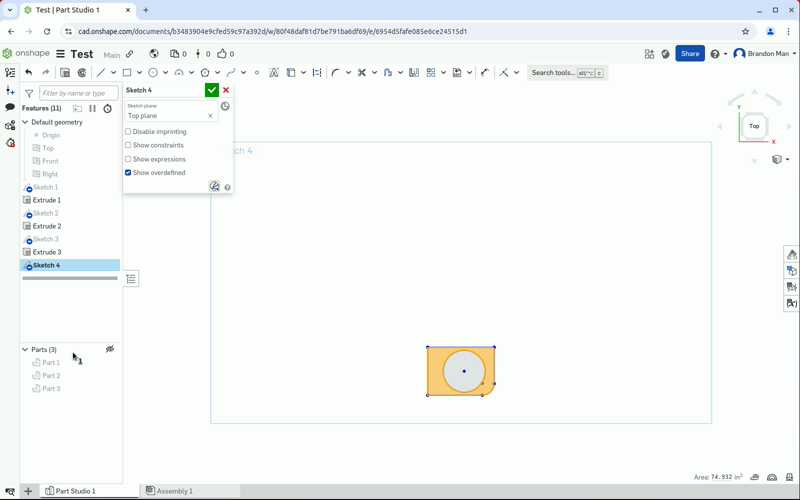
key(shift+y)
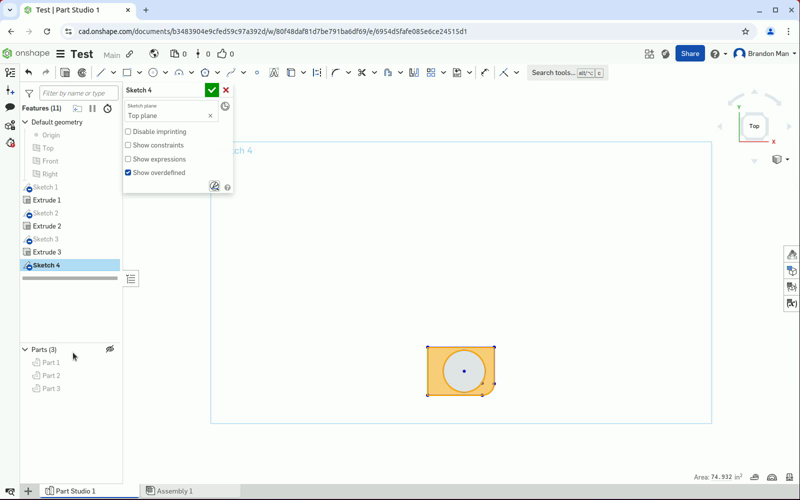
key(shift+e)
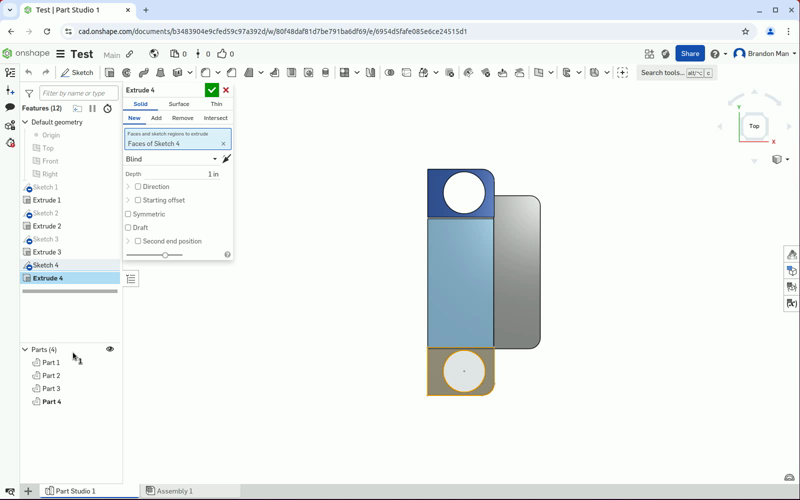
mouse_move(143, 106)
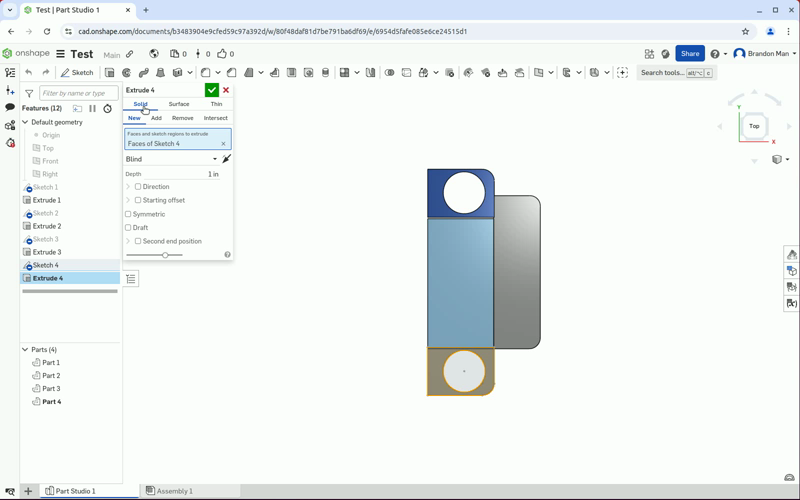
click(143, 106)
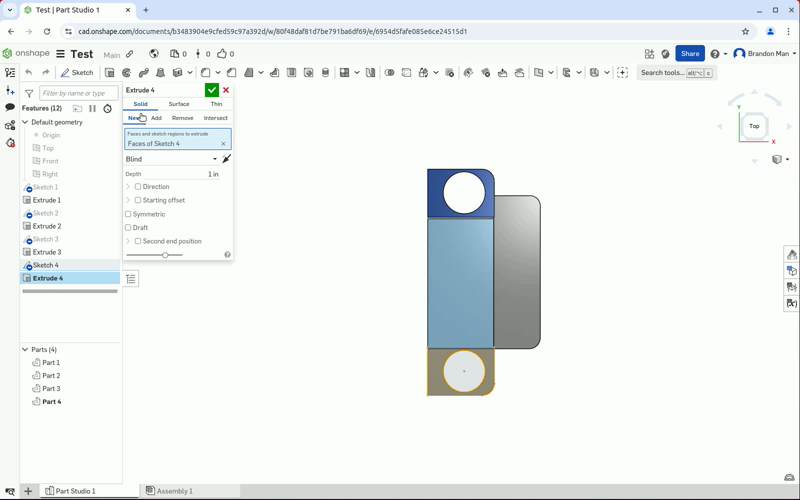
mouse_move(137, 120)
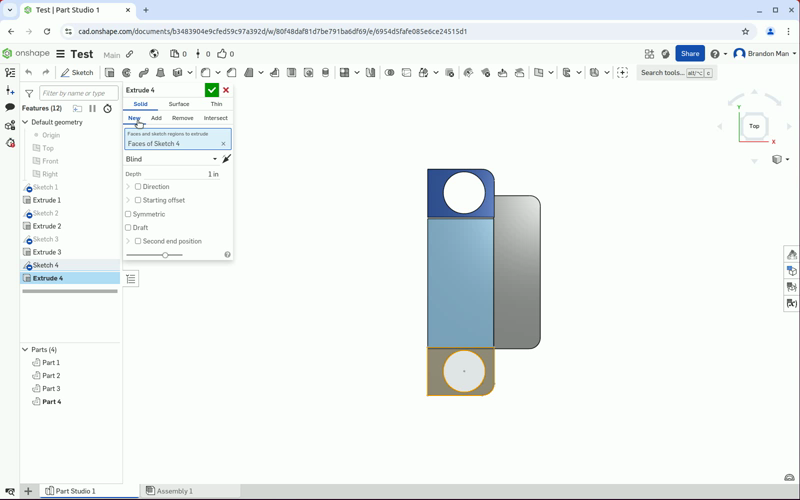
click(137, 120)
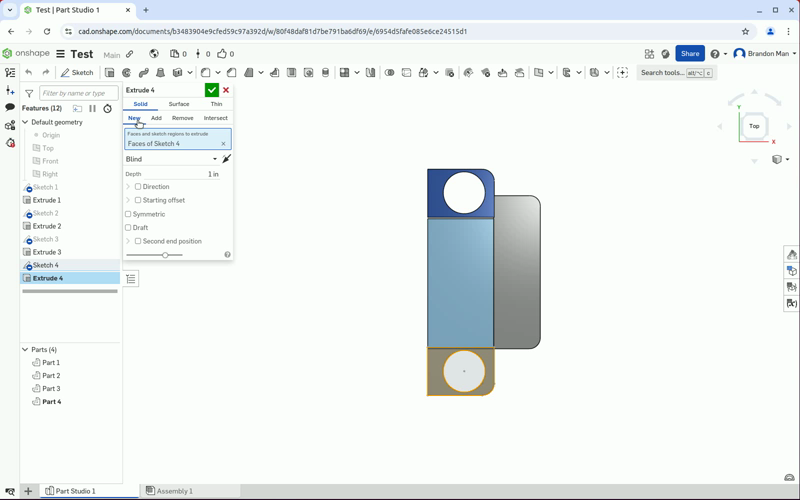
key(tab, 4)
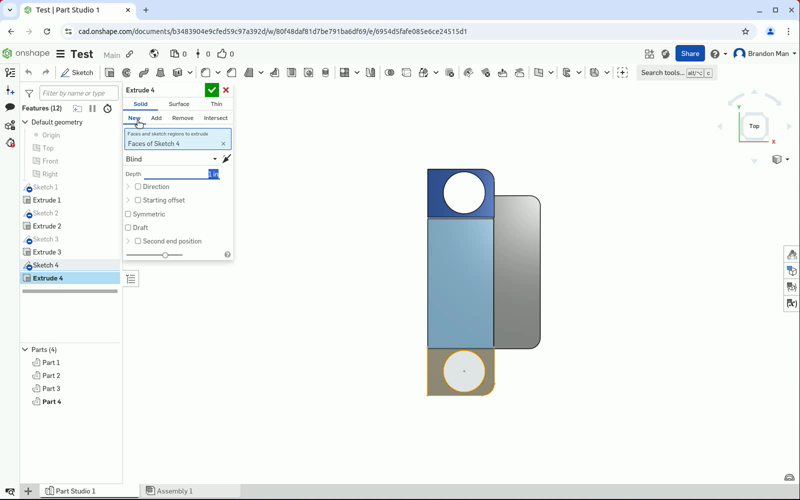
text(7.221)
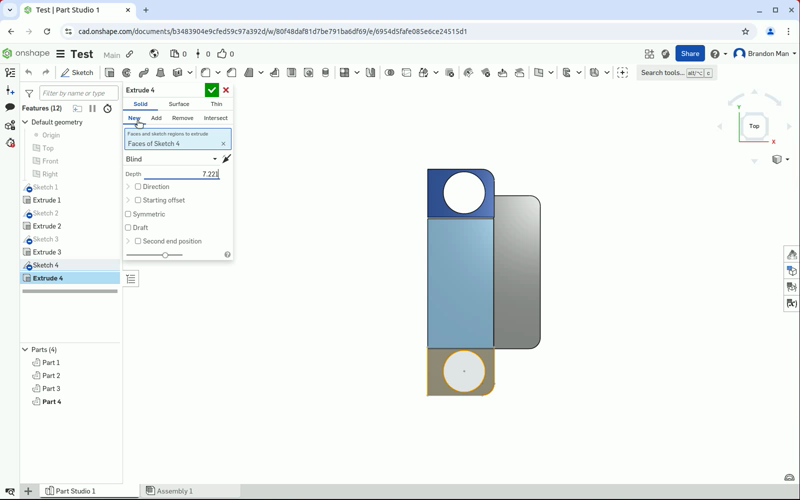
key(enter)
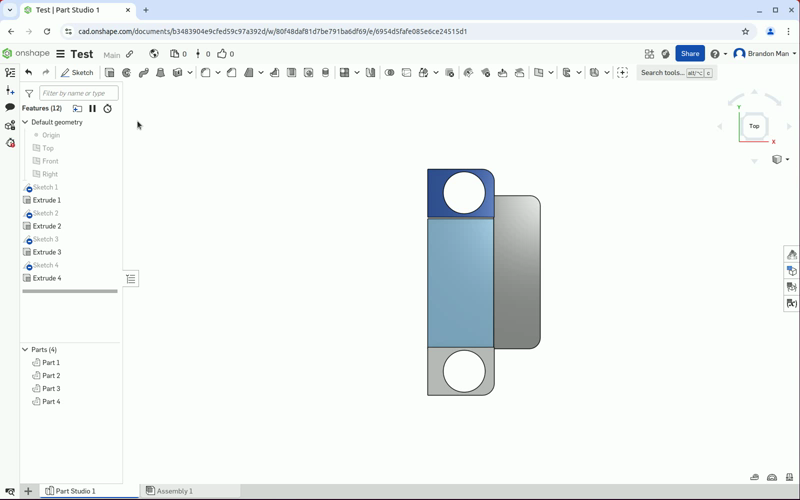
key(shift+h)
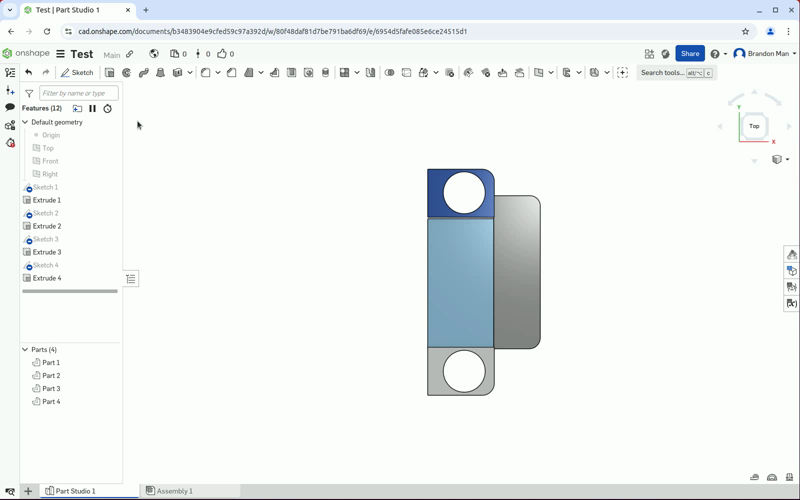
key(shift+h)
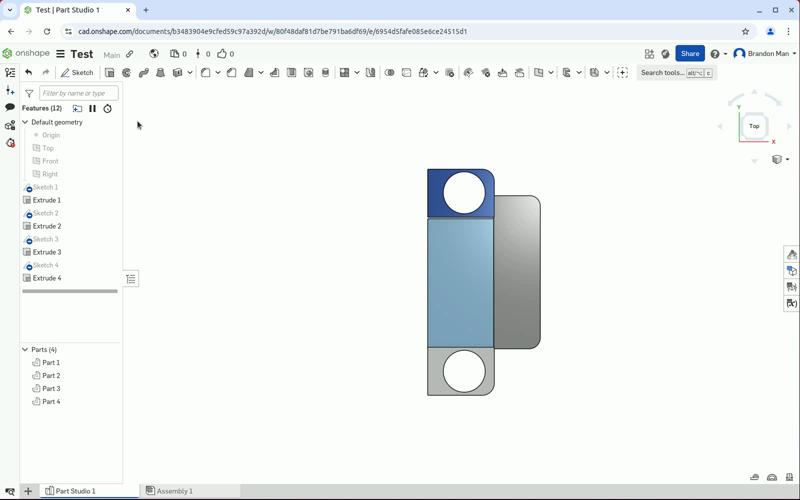
mouse_move(73, 189)
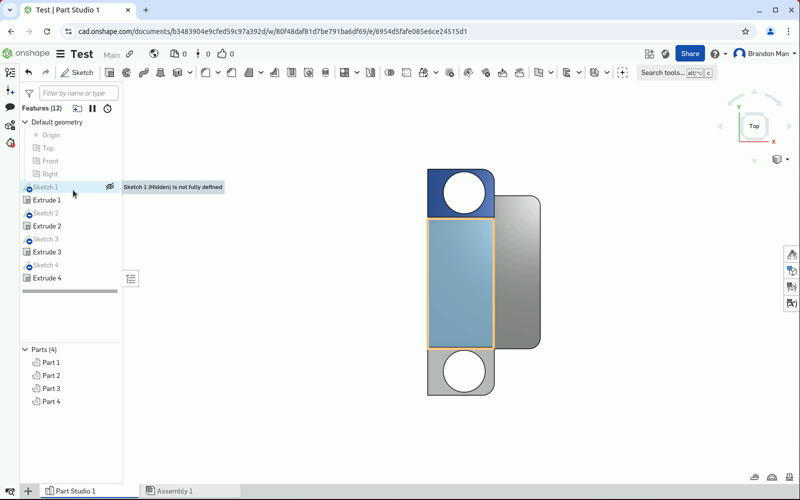
click(73, 189)
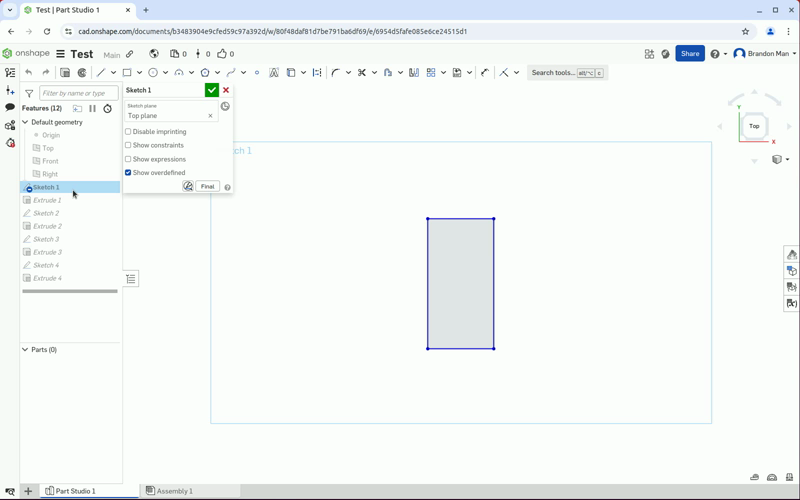
mouse_move(229, 92)
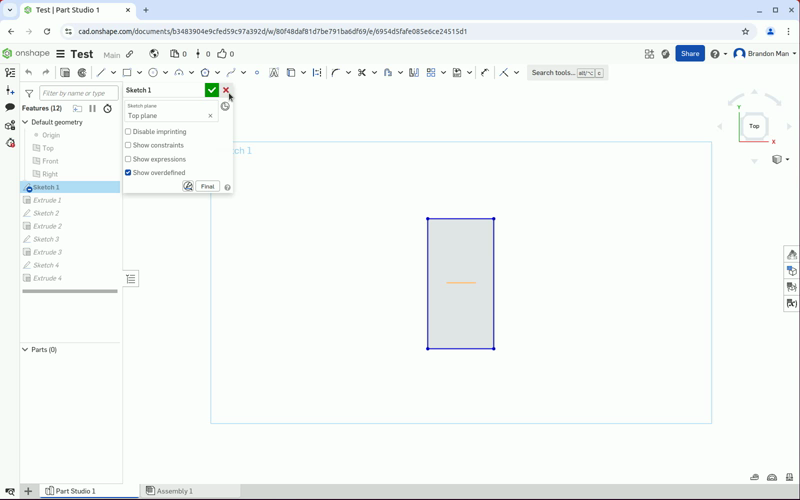
click(229, 92)
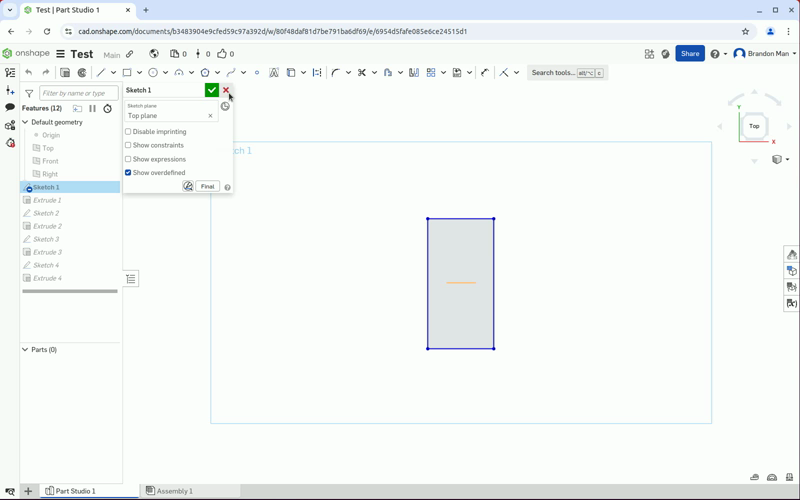
key(shift+s)
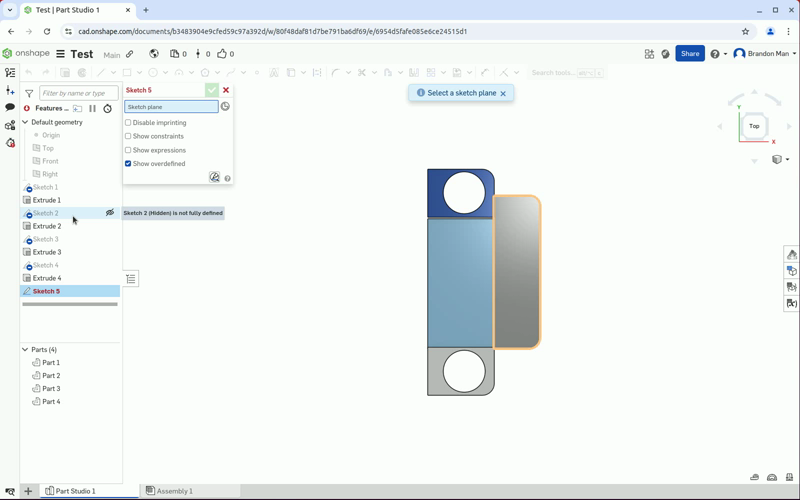
scroll(3)
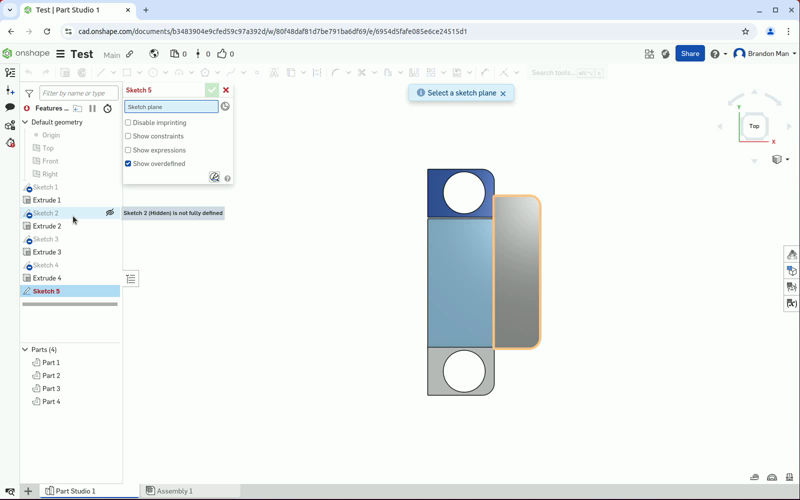
mouse_move(73, 150)
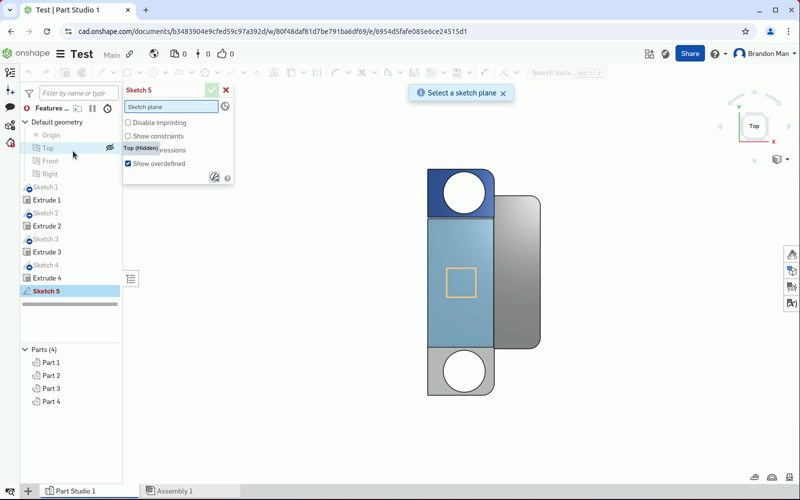
click(73, 150)
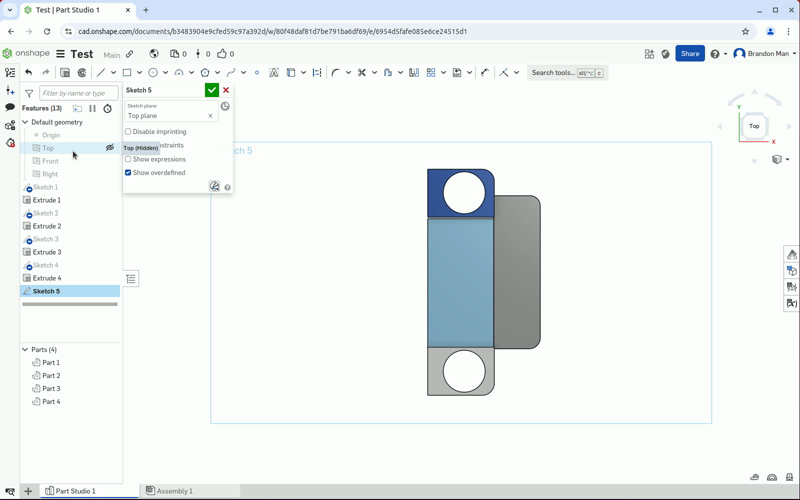
mouse_move(73, 352)
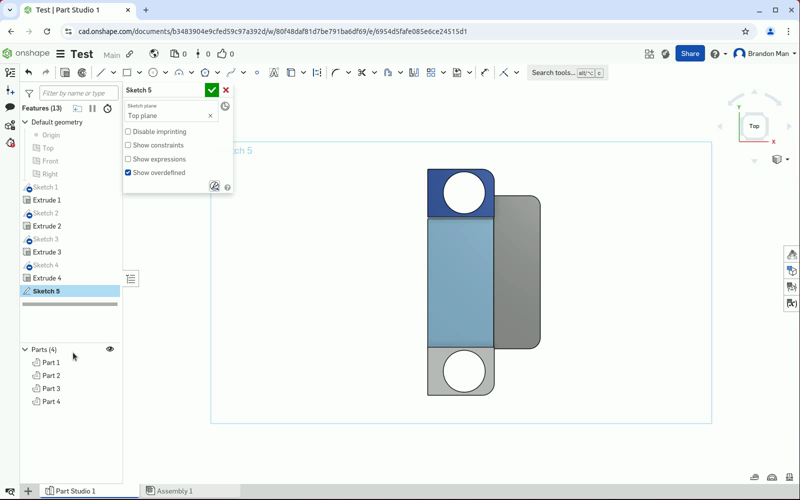
key(y)
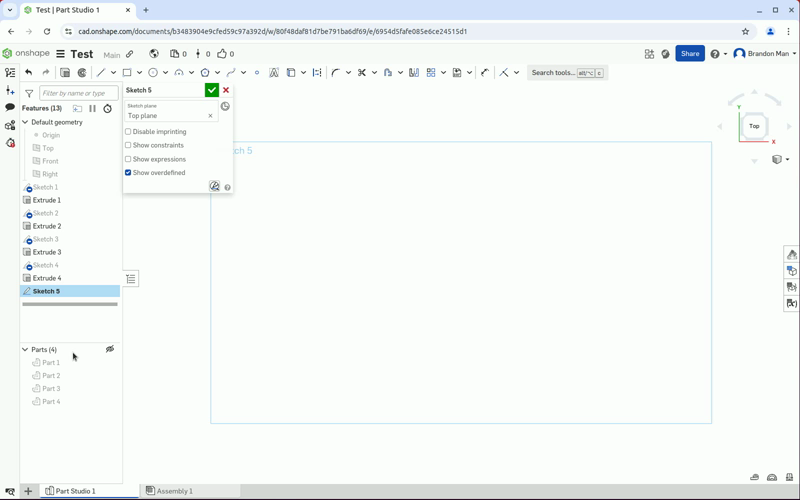
key(c)
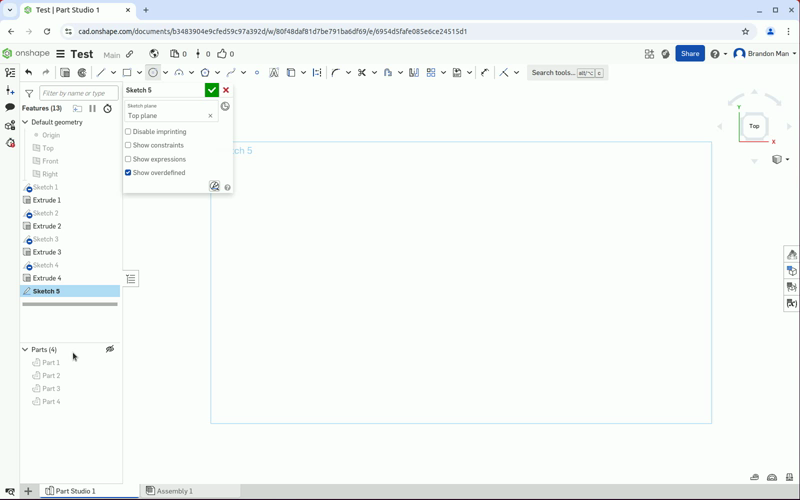
key_down(shift)
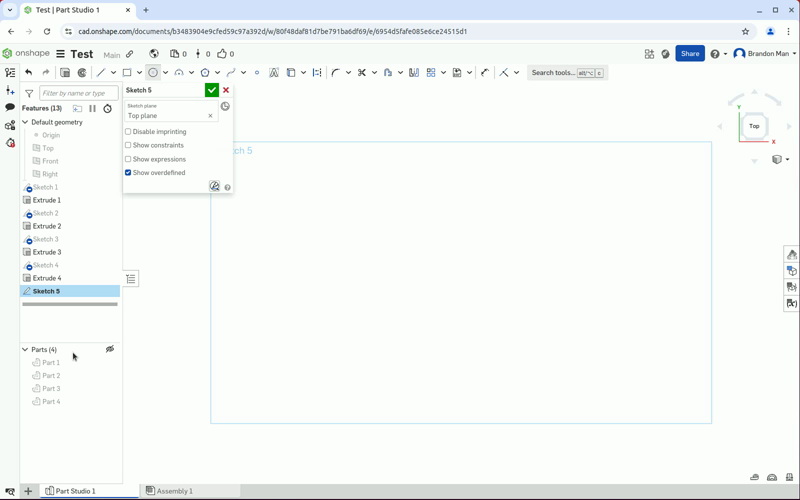
mouse_move(464, 193)
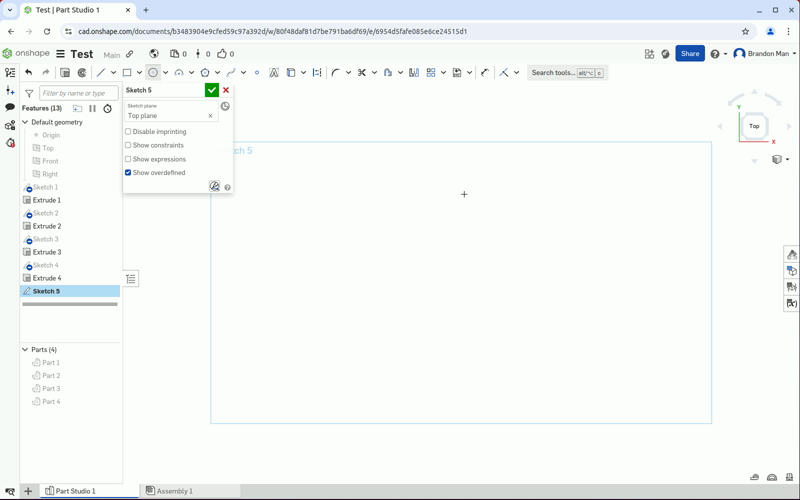
click(464, 193)
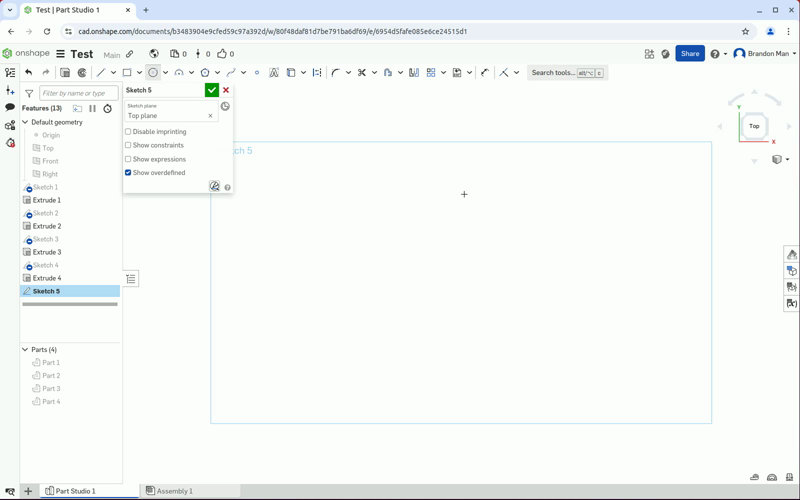
key_up(shift)
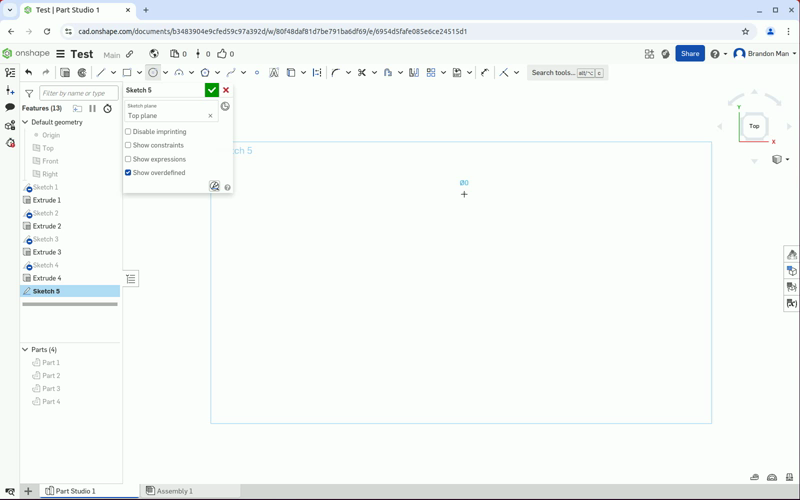
mouse_move(485, 193)
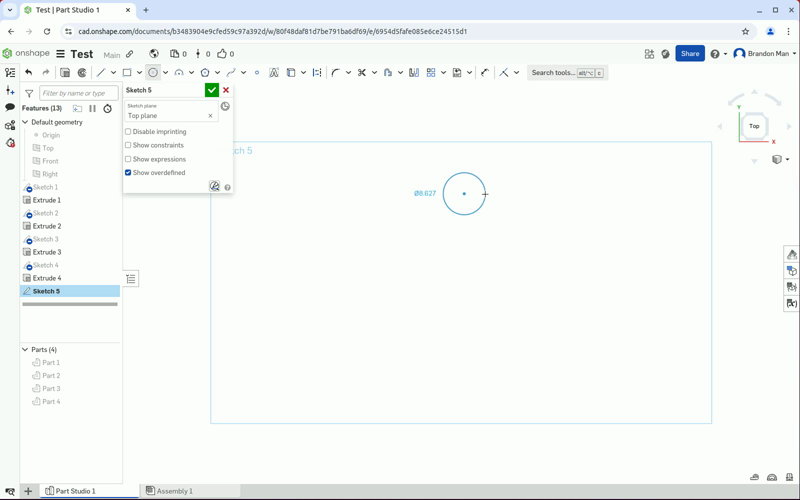
click(485, 193)
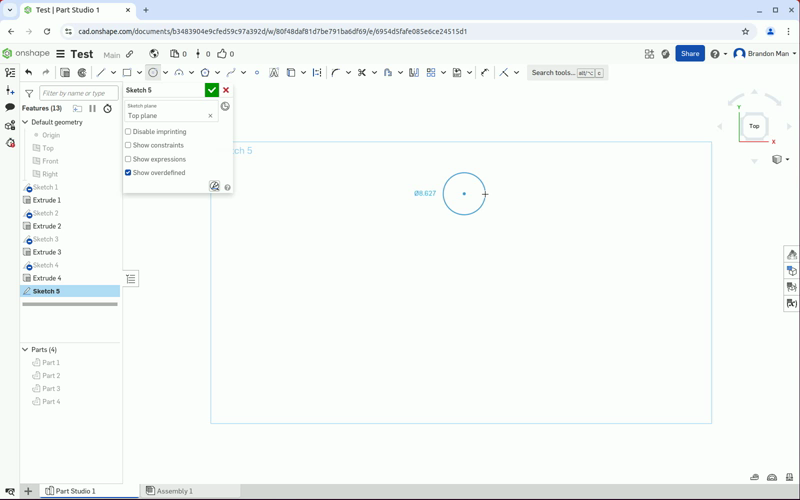
key(esc)
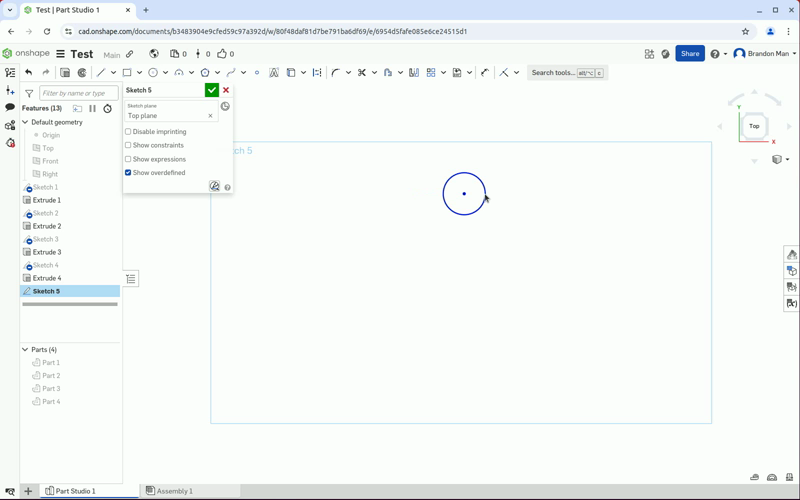
key(c)
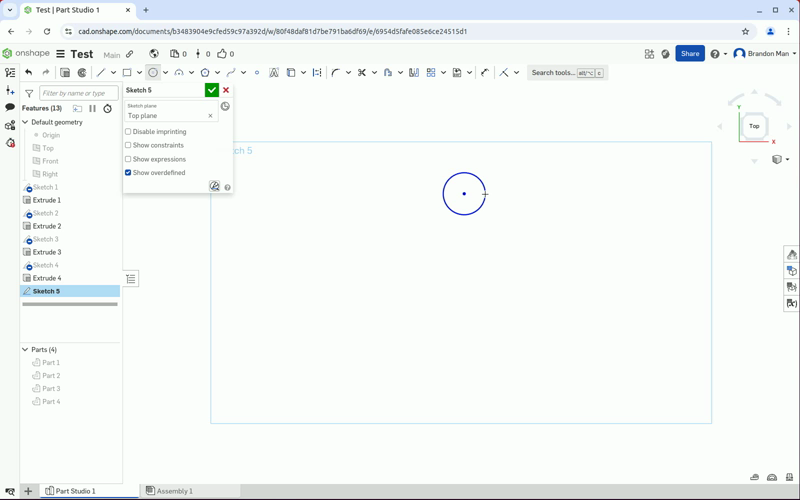
key_down(shift)
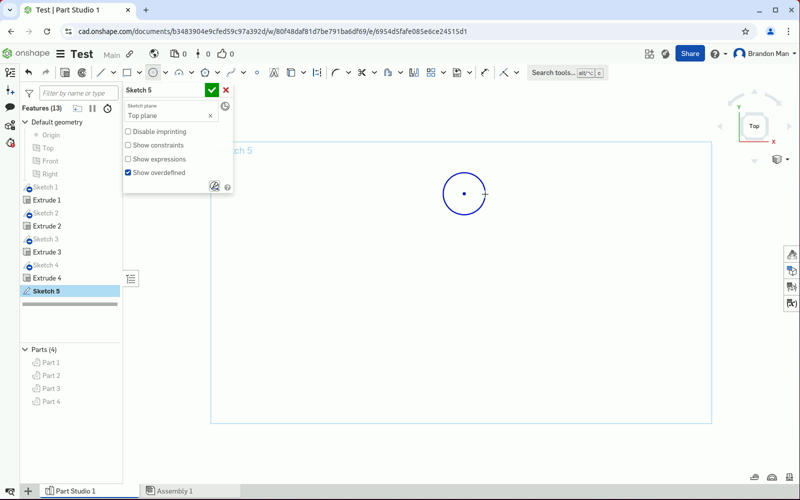
mouse_move(464, 193)
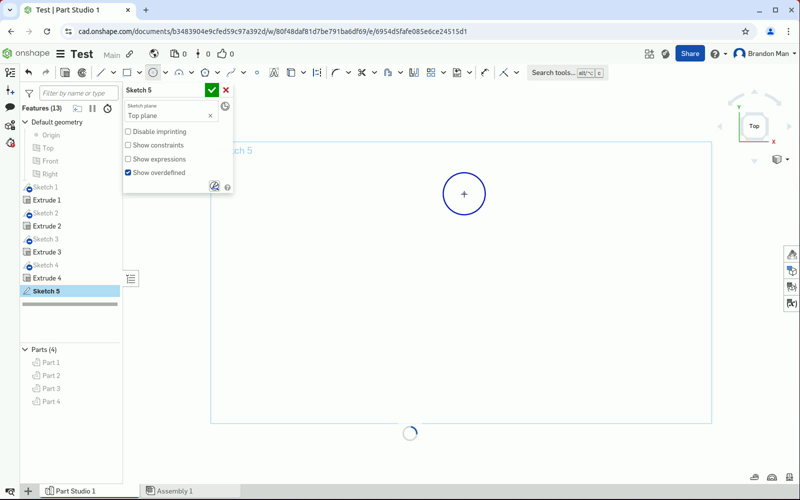
click(464, 193)
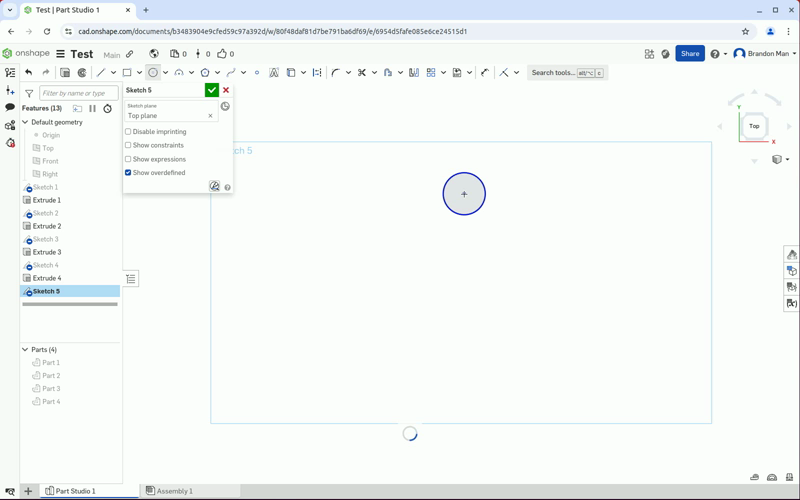
key_up(shift)
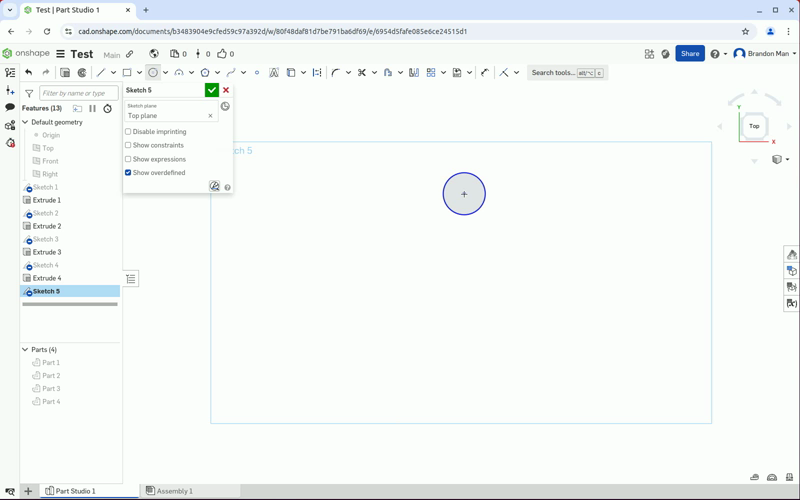
mouse_move(477, 193)
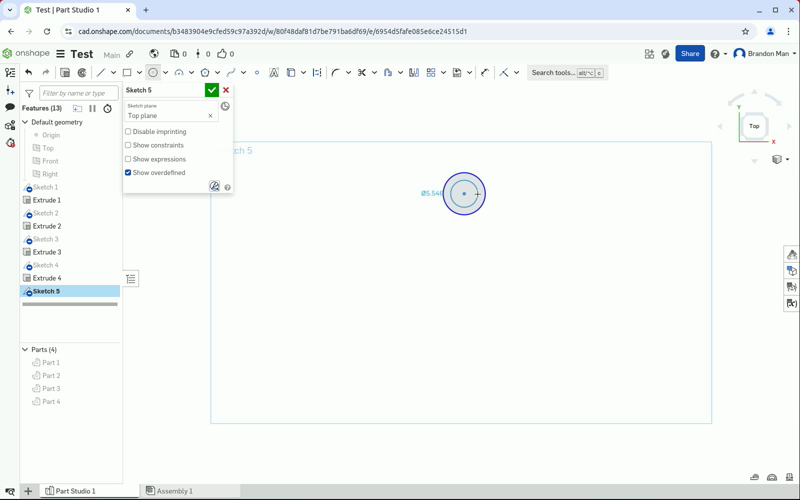
click(477, 193)
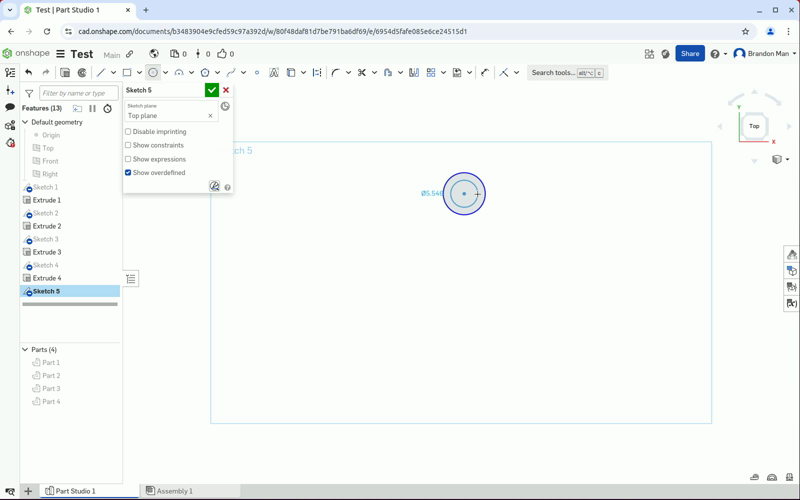
key(esc)
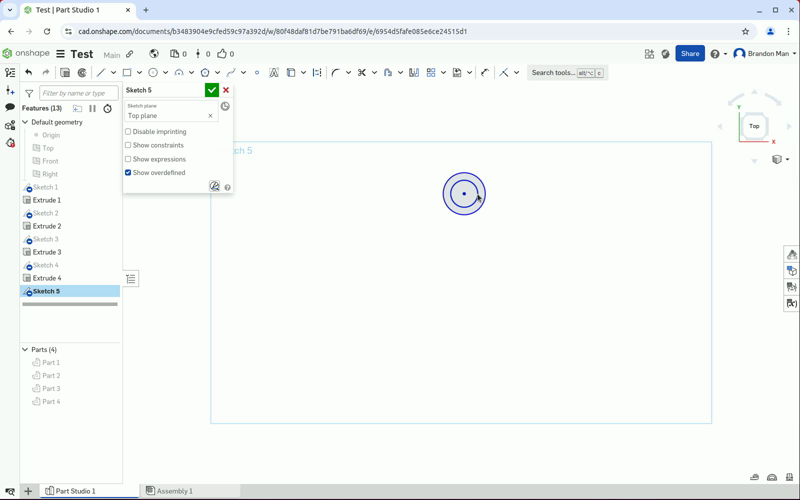
mouse_move(452, 177)
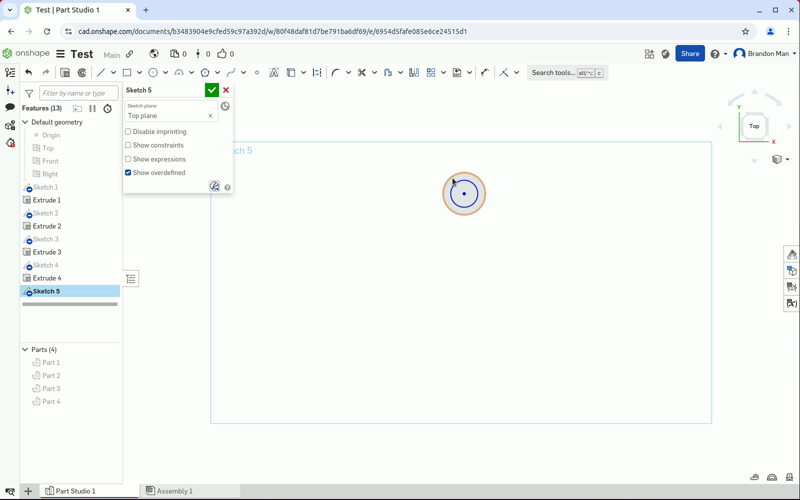
scroll(6)
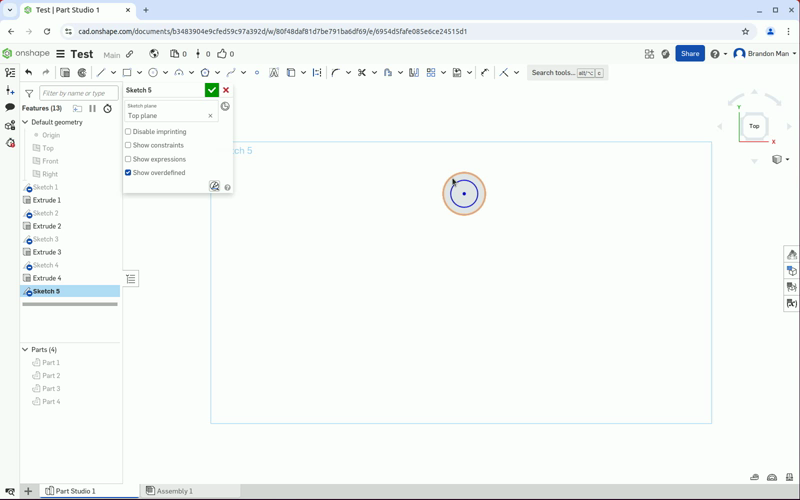
scroll(6)
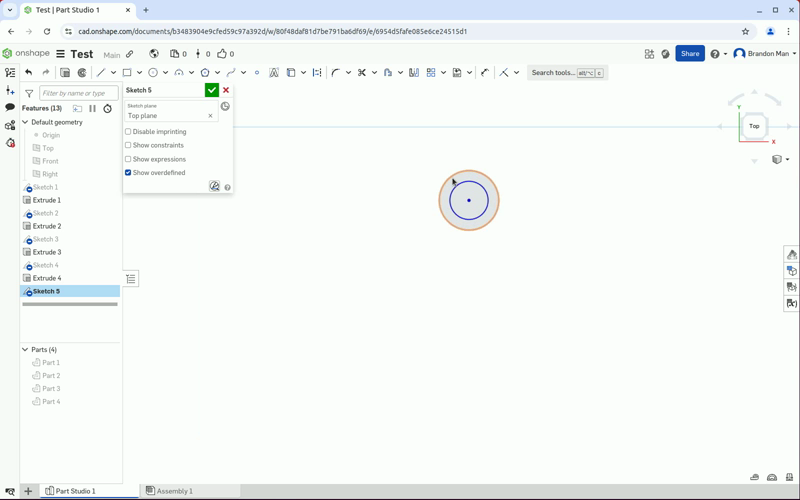
scroll(6)
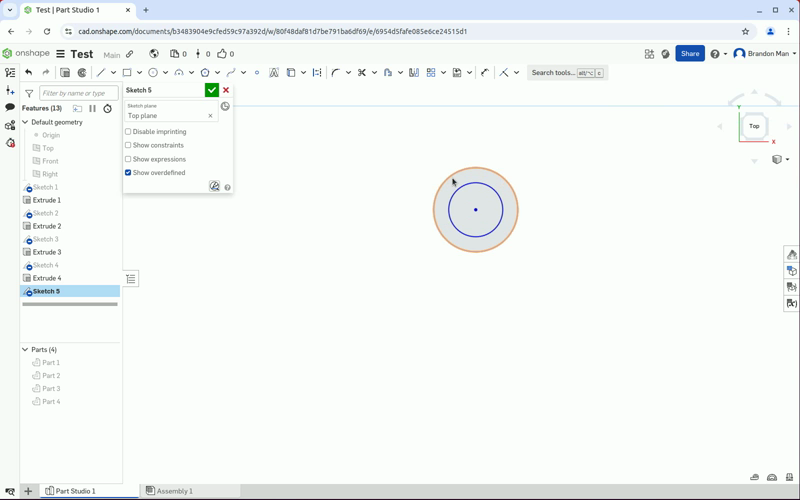
scroll(6)
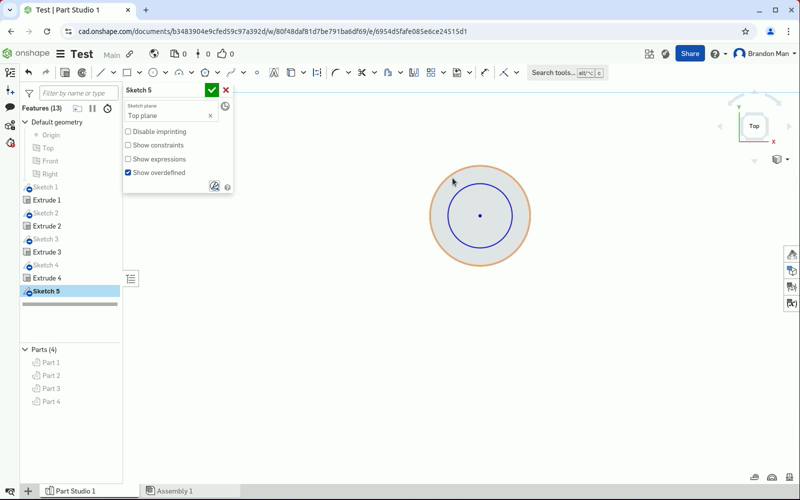
scroll(6)
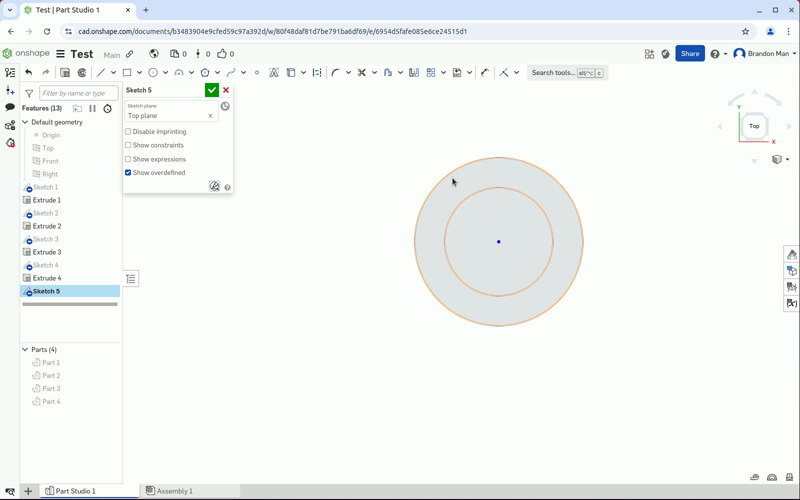
scroll(6)
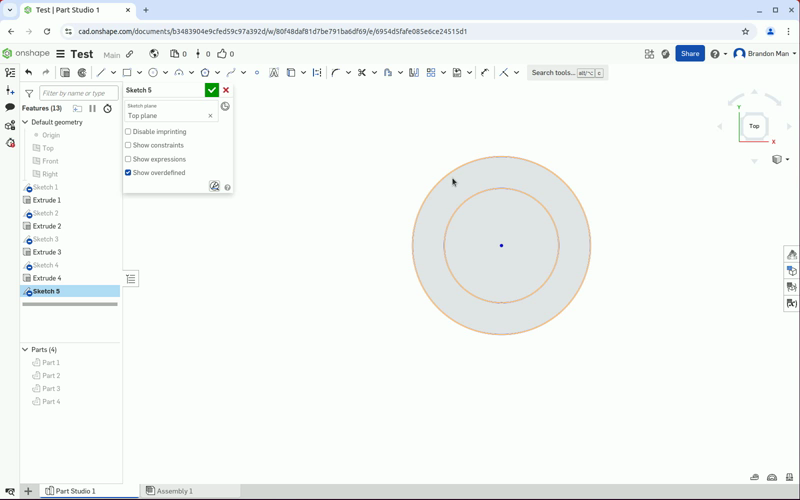
scroll(6)
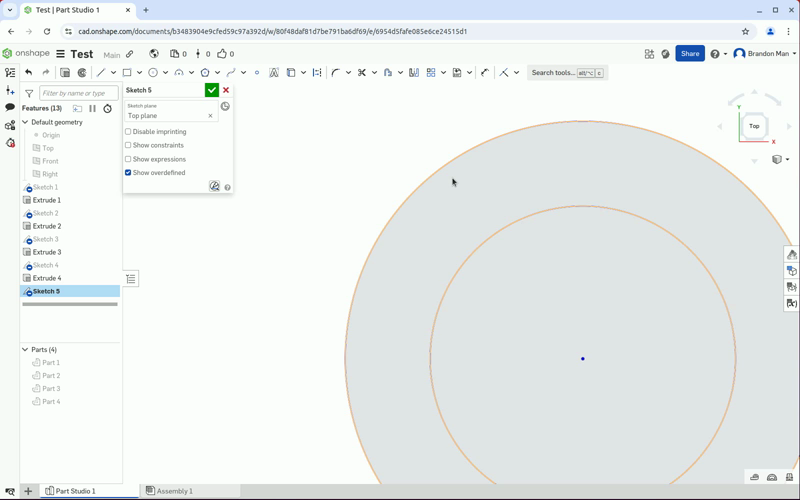
click(452, 177)
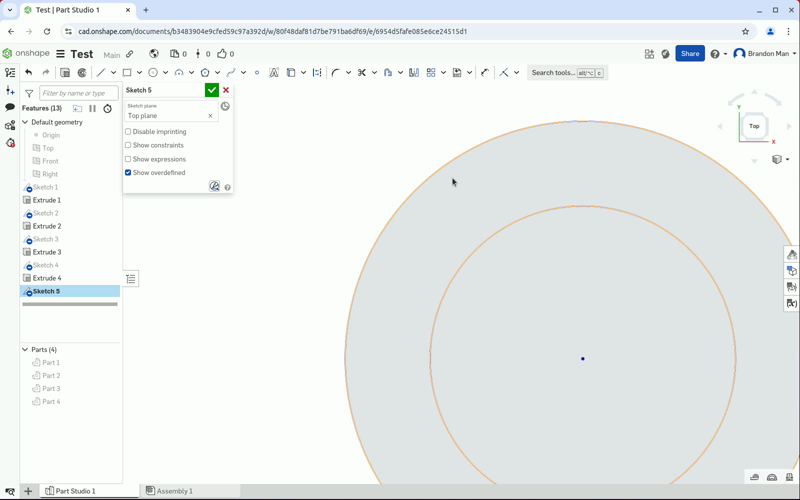
scroll(-6)
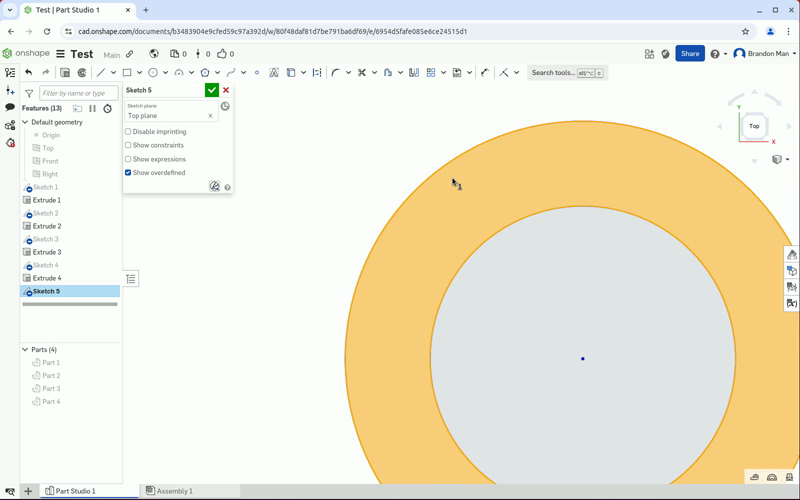
scroll(-6)
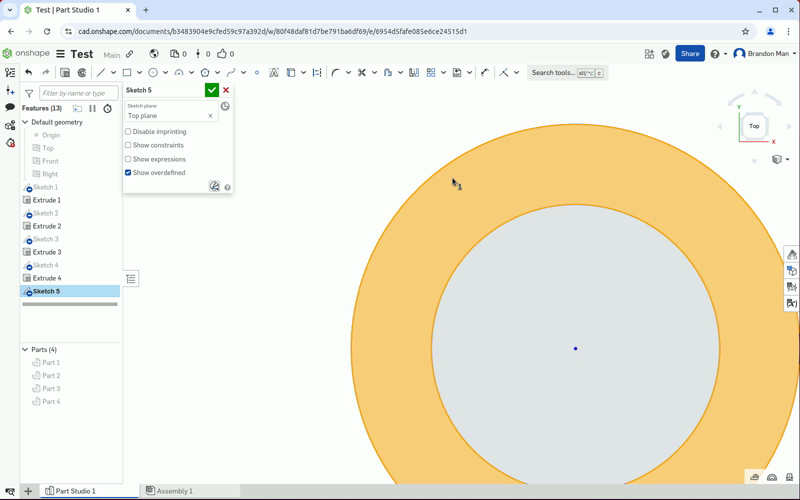
scroll(-6)
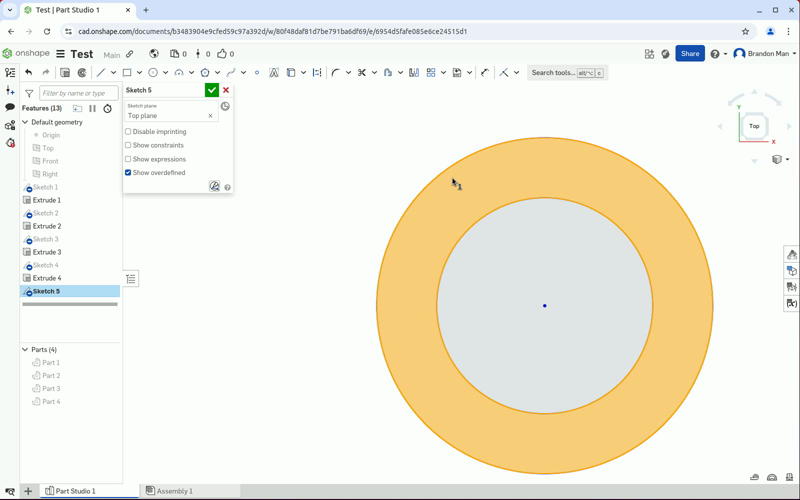
scroll(-6)
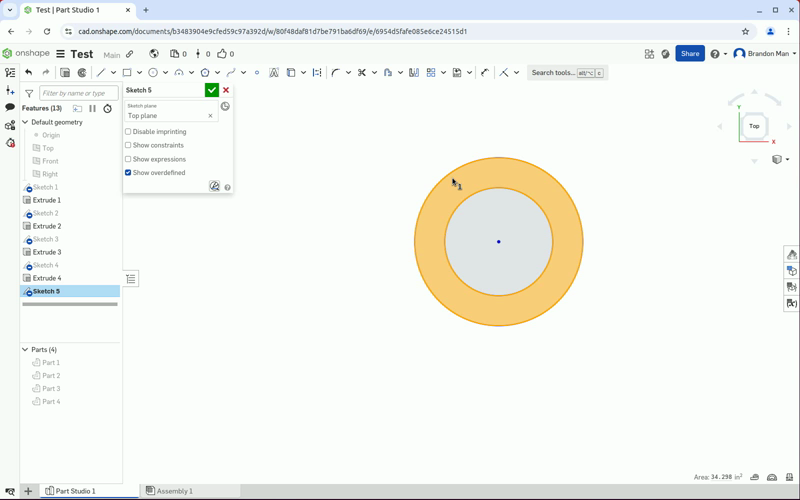
scroll(-6)
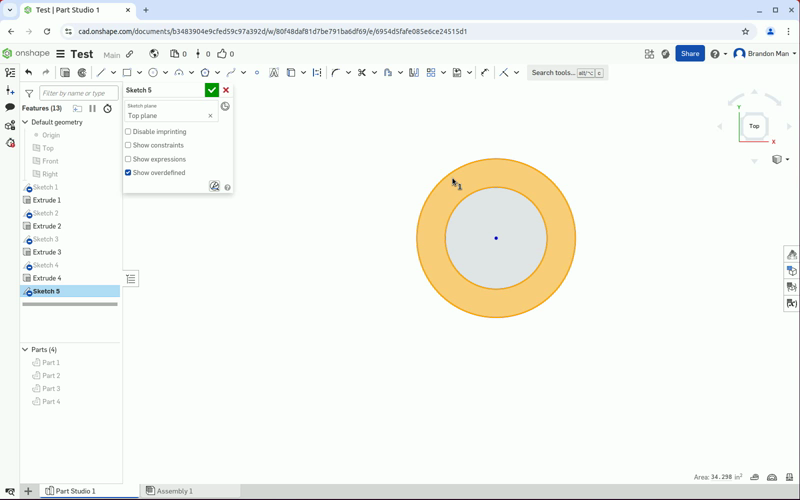
scroll(-6)
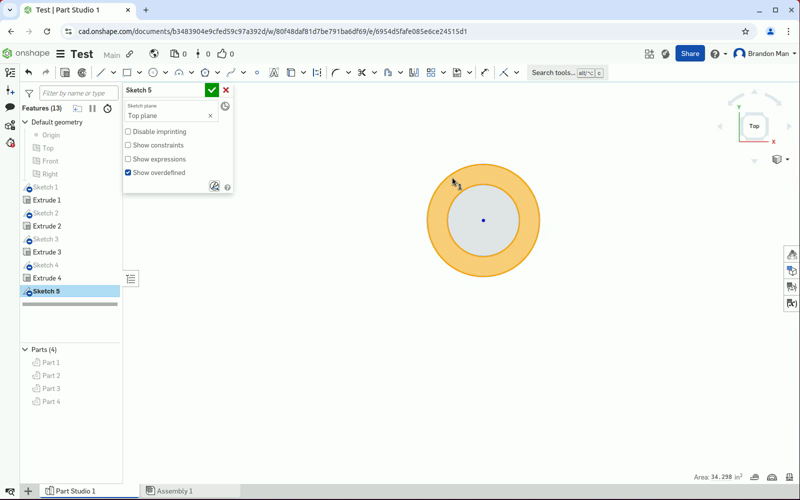
scroll(-6)
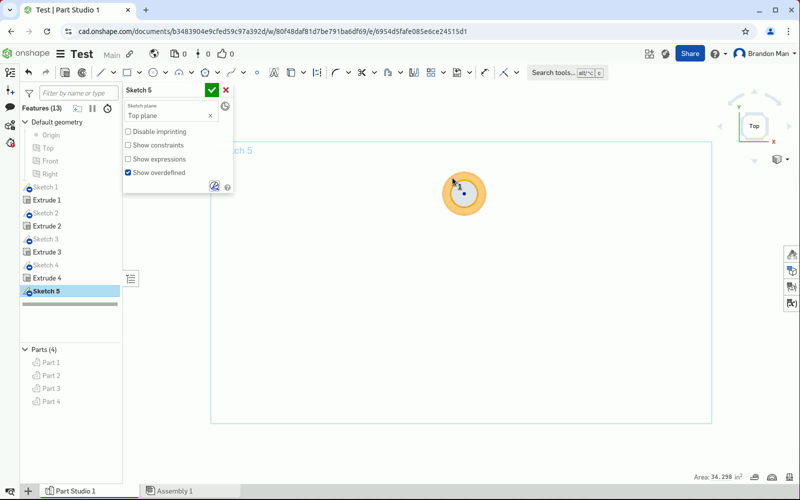
mouse_move(73, 352)
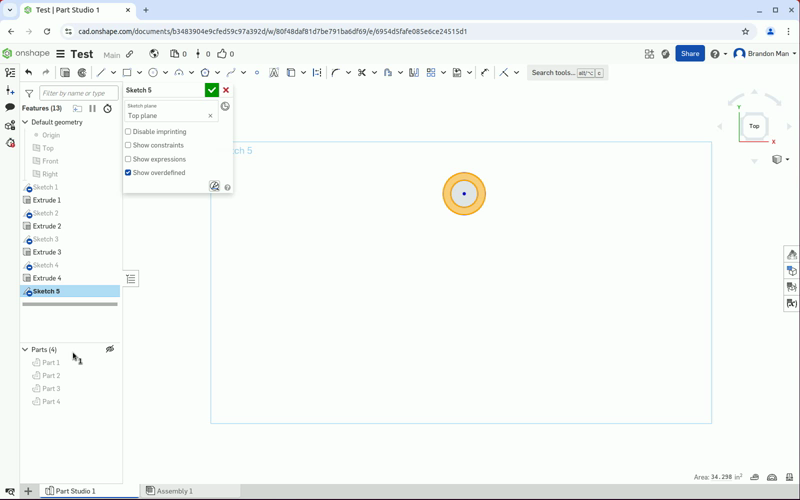
key(shift+y)
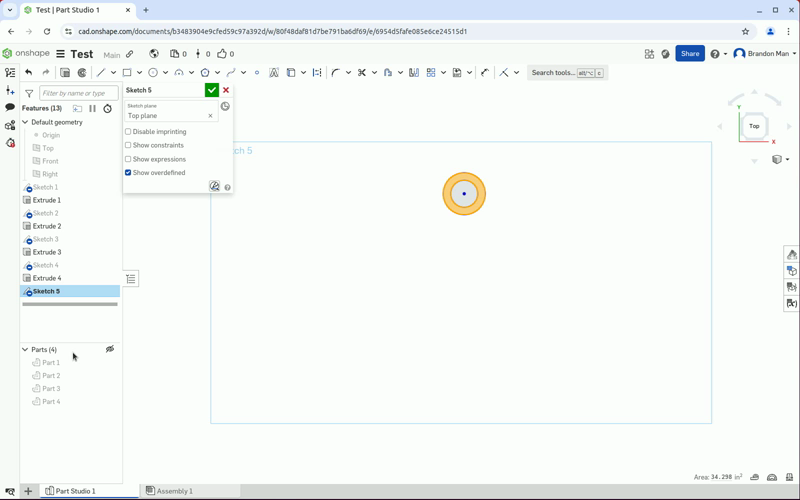
key(shift+e)
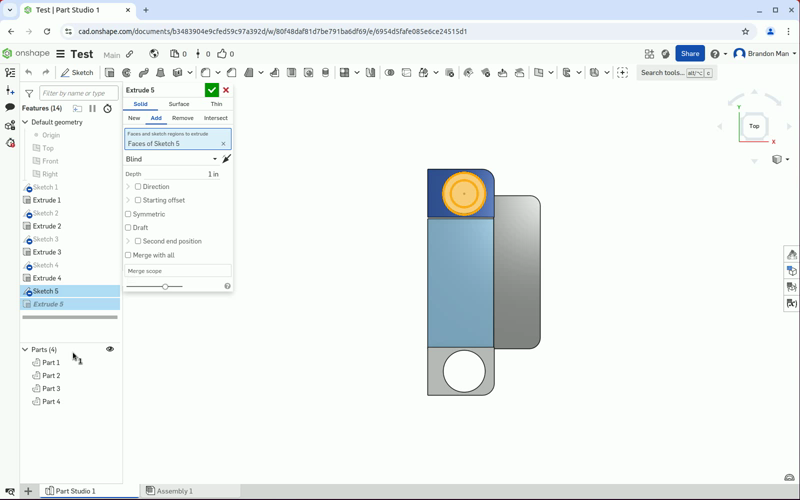
mouse_move(143, 106)
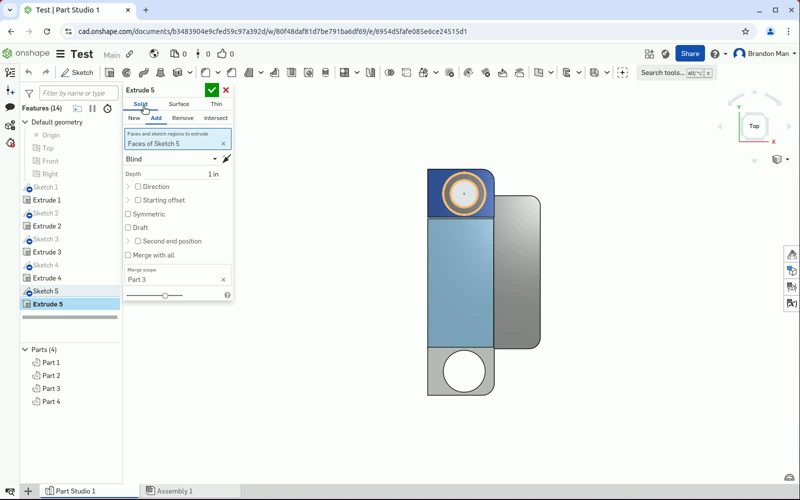
click(143, 106)
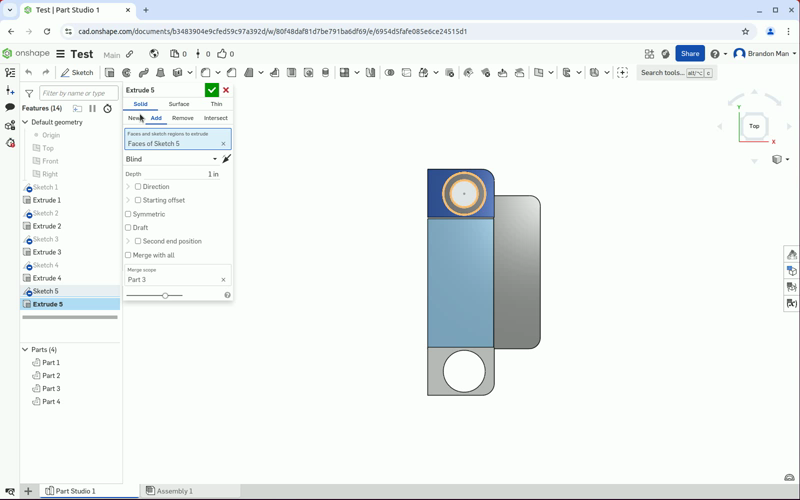
mouse_move(137, 120)
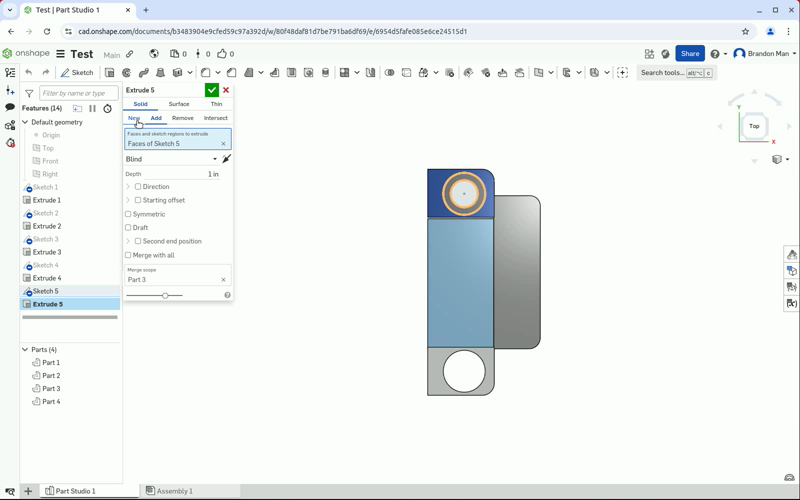
click(137, 120)
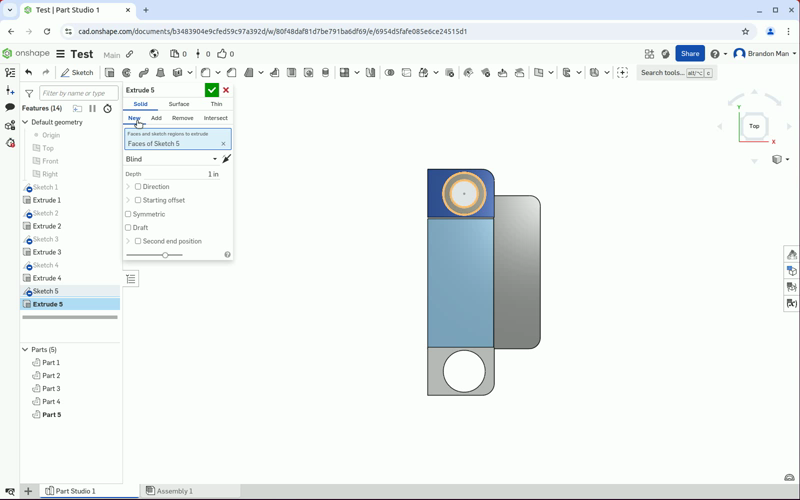
key(tab, 4)
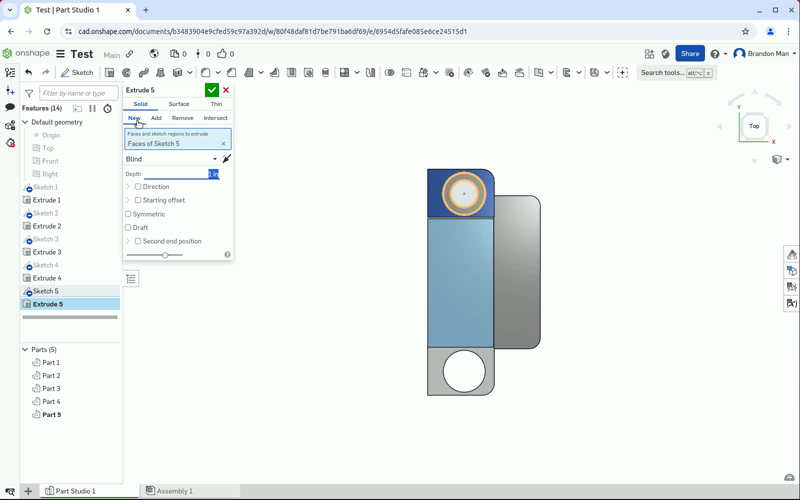
text(7.221)
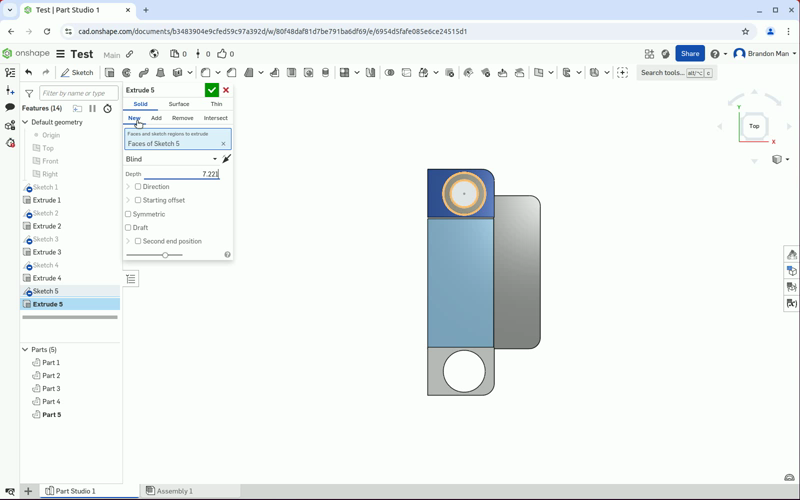
key(tab, 3)
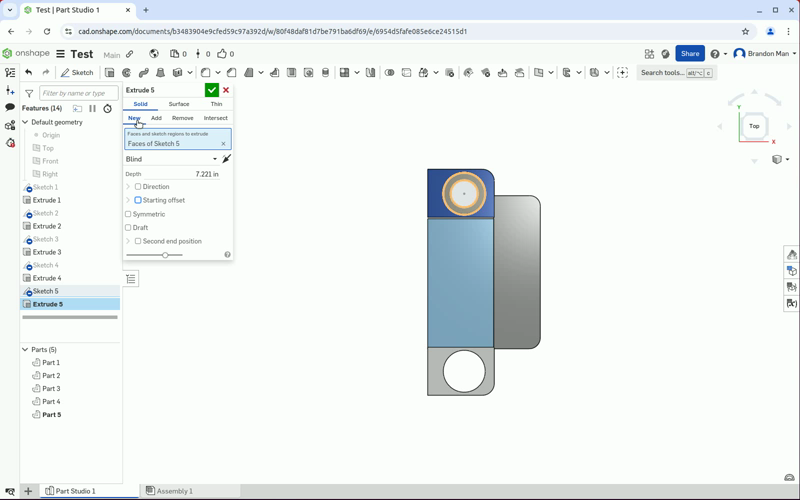
key(tab, 2)
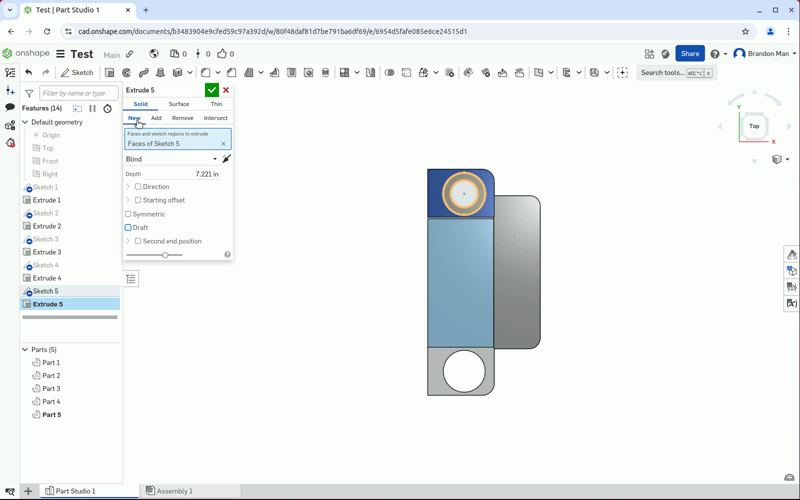
key(space)
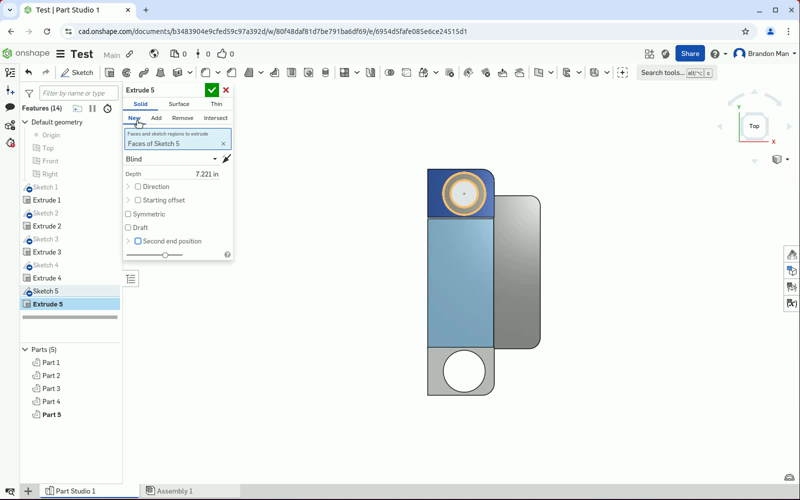
key(tab, 3)
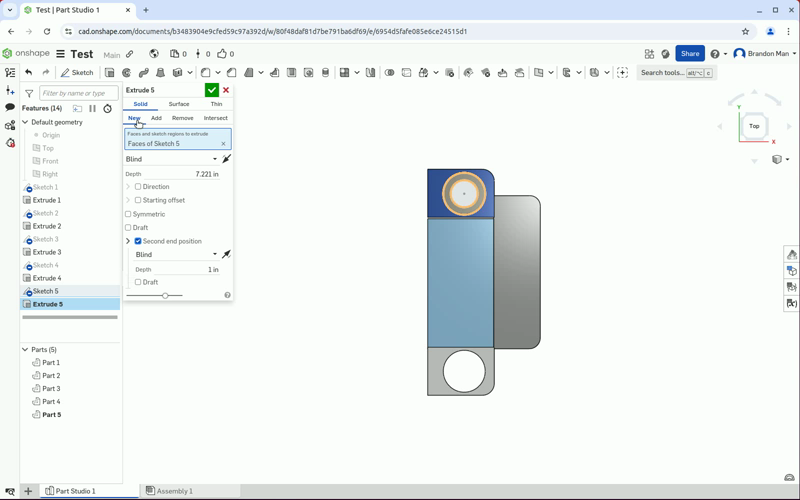
text(4.814)
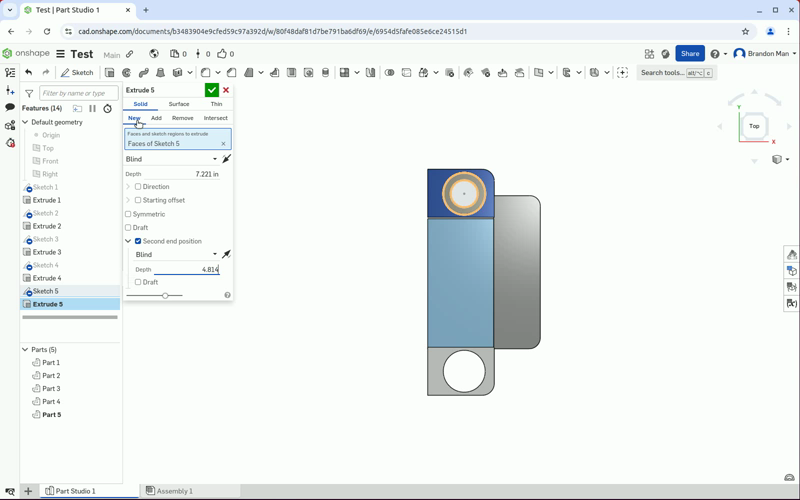
key(enter)
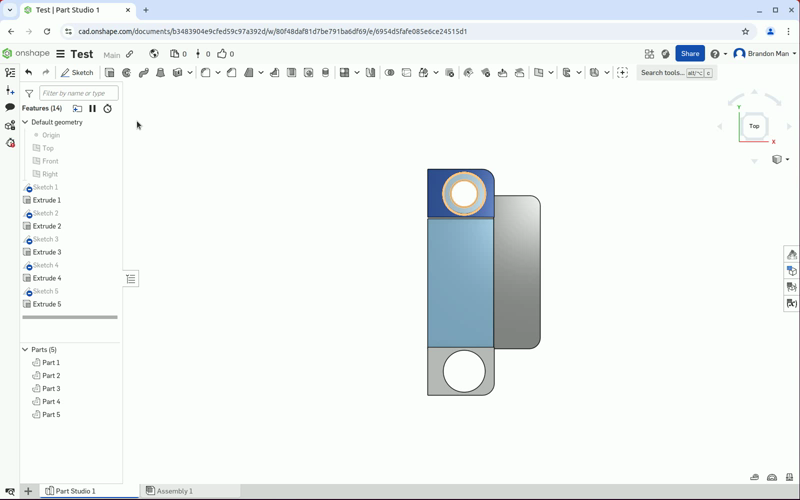
key(shift+h)
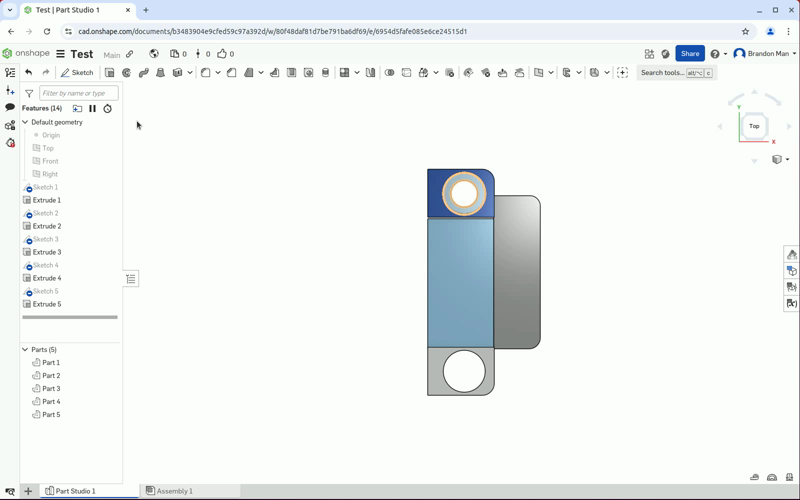
key(shift+h)
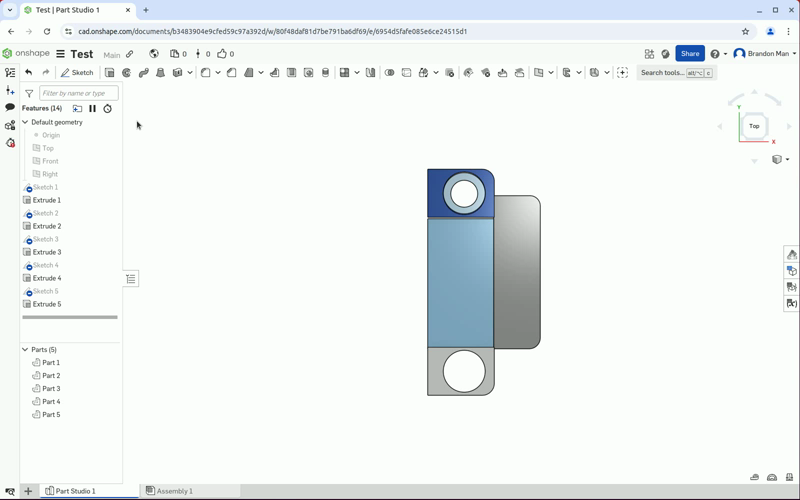
mouse_move(73, 189)
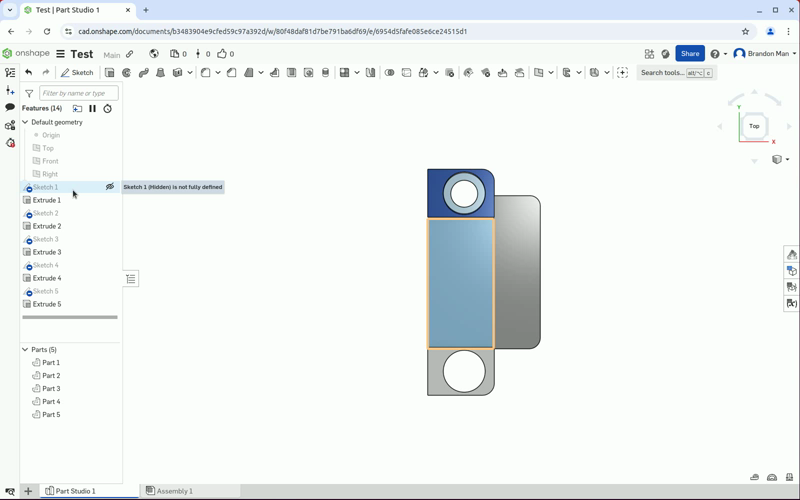
click(73, 189)
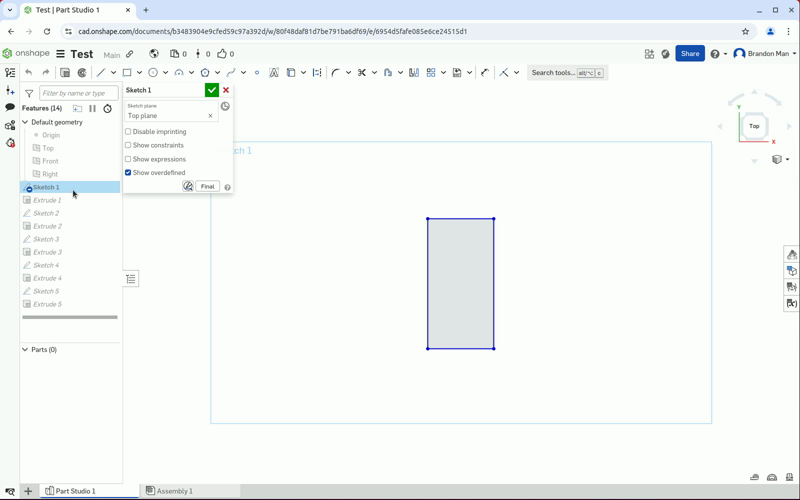
mouse_move(229, 92)
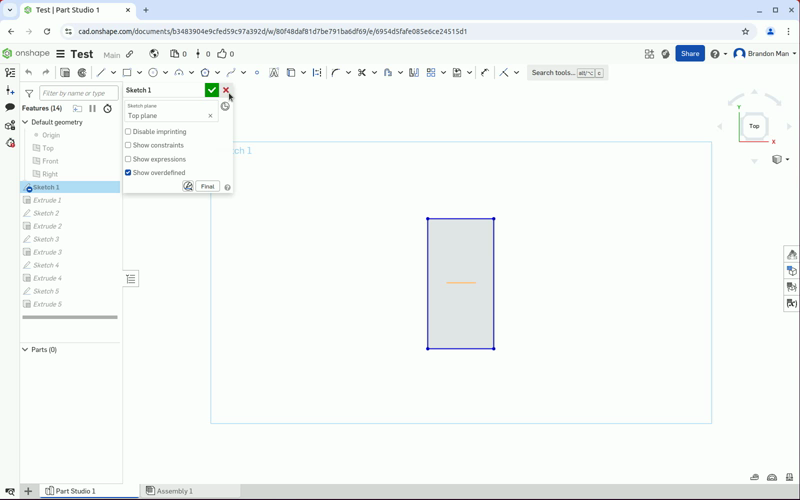
click(229, 92)
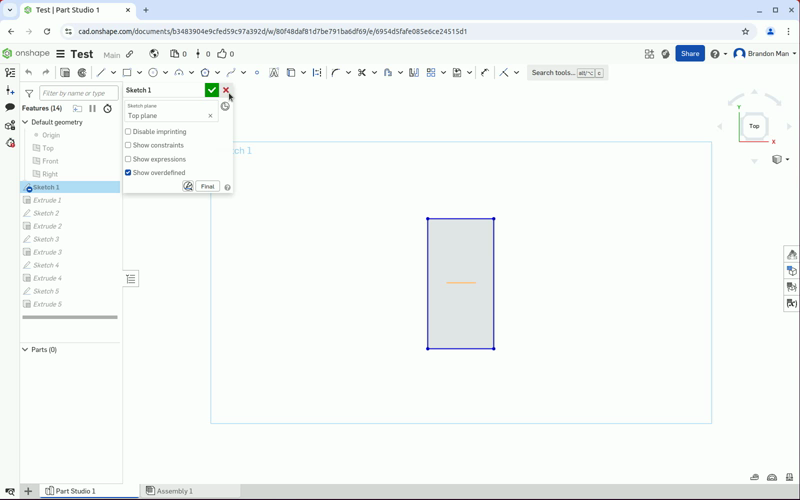
key(shift+s)
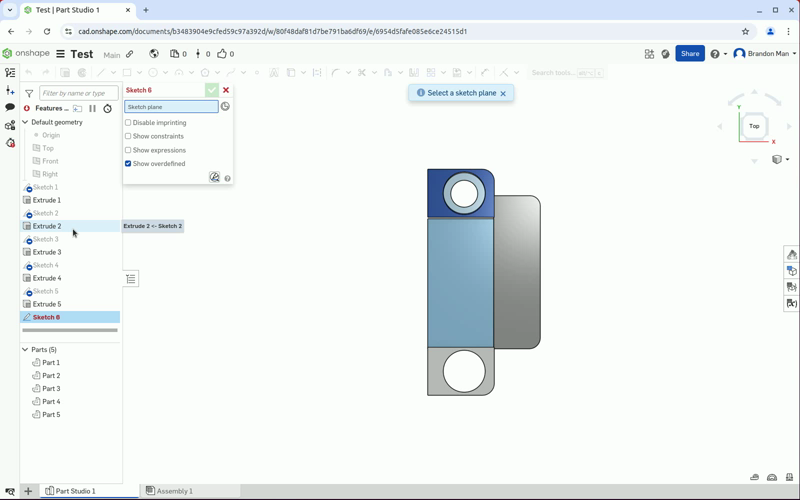
scroll(3)
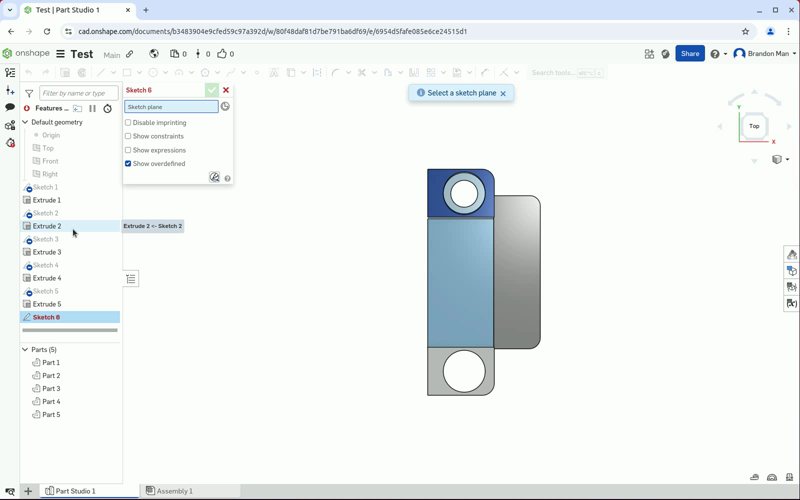
mouse_move(73, 150)
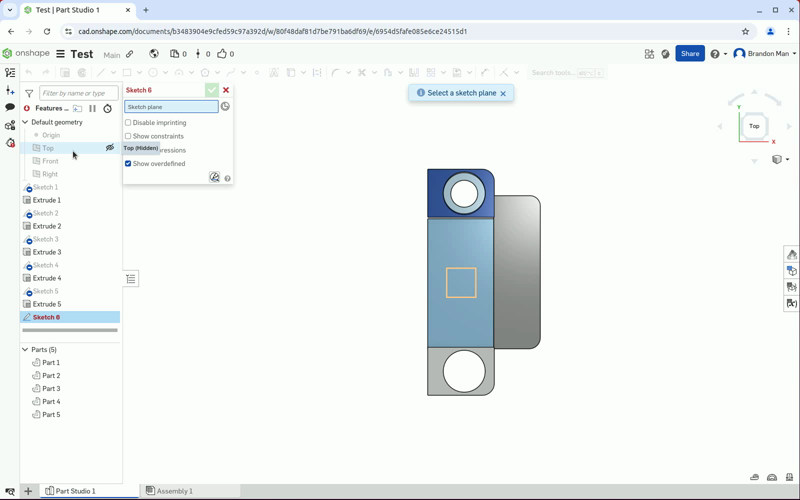
click(73, 150)
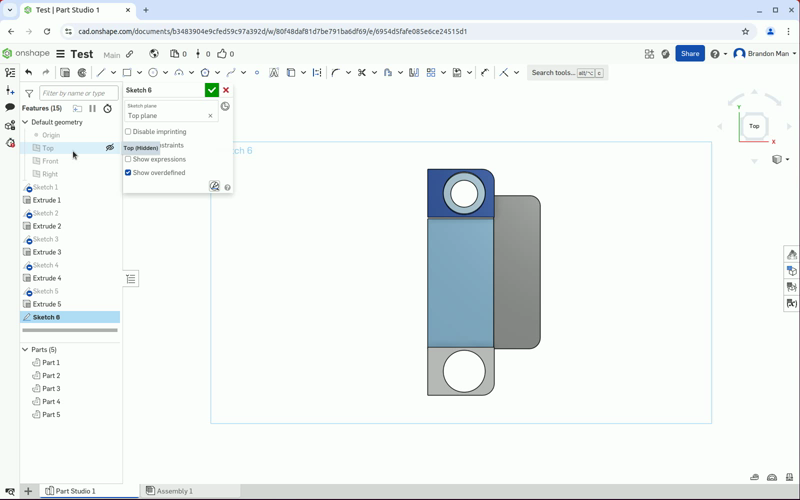
mouse_move(73, 352)
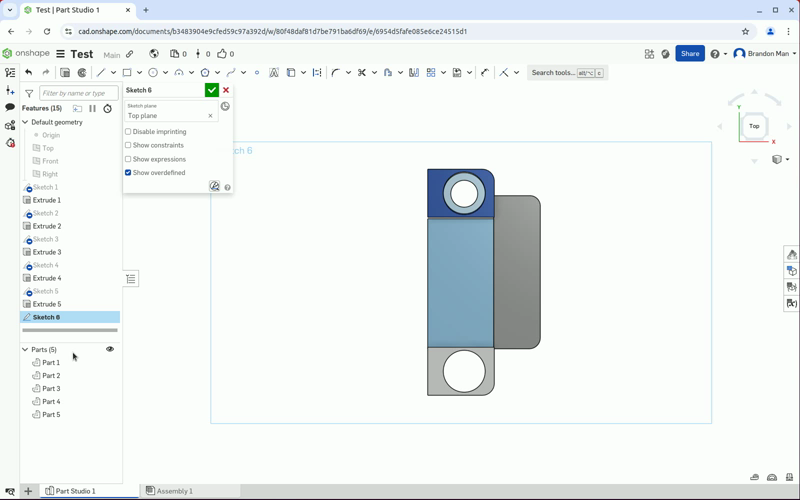
key(y)
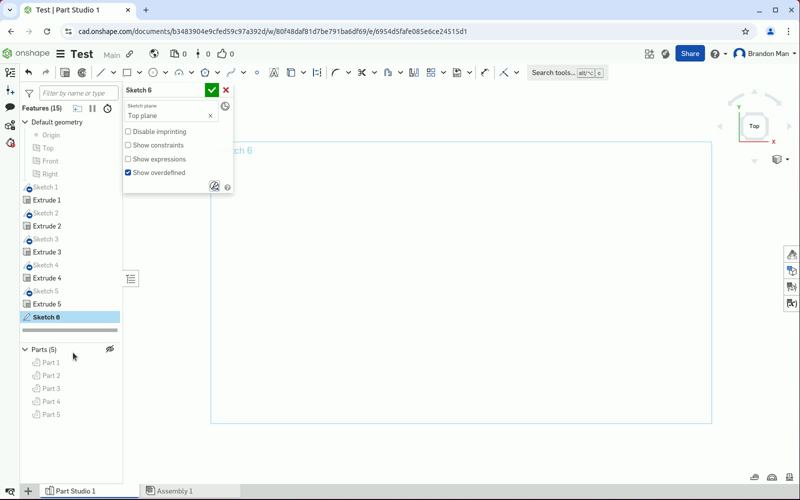
key(c)
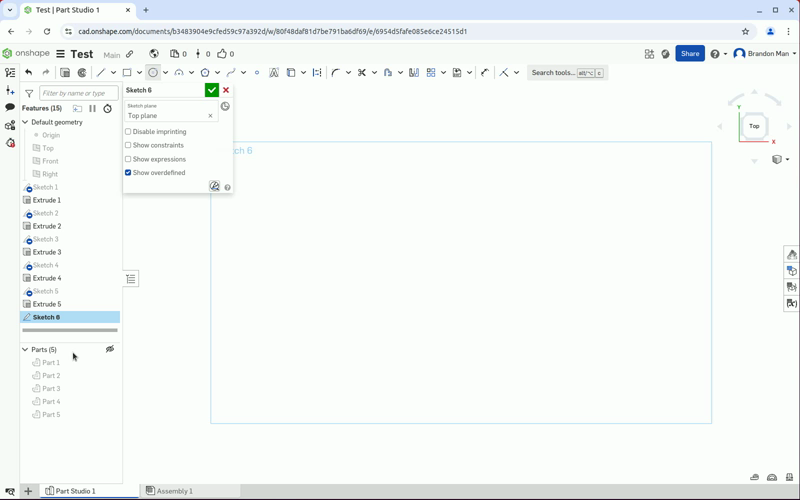
key_down(shift)
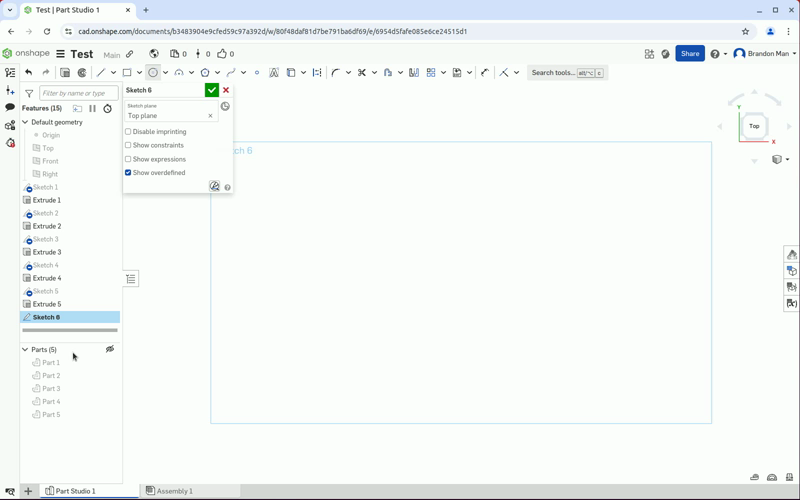
mouse_move(464, 372)
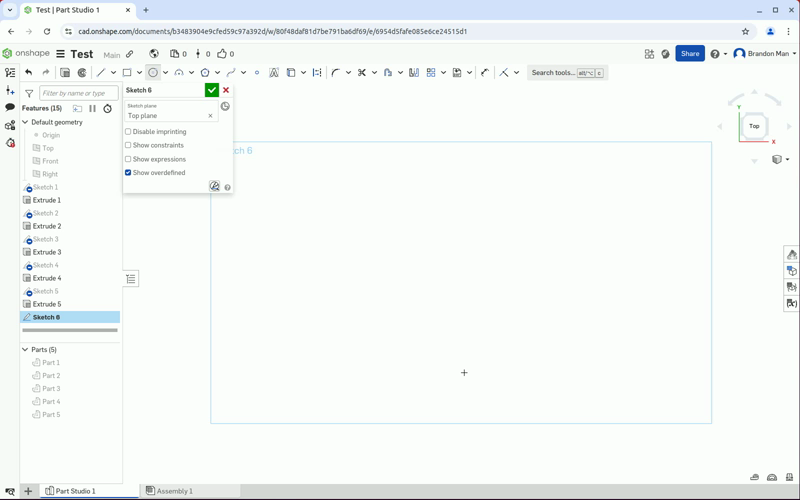
click(464, 372)
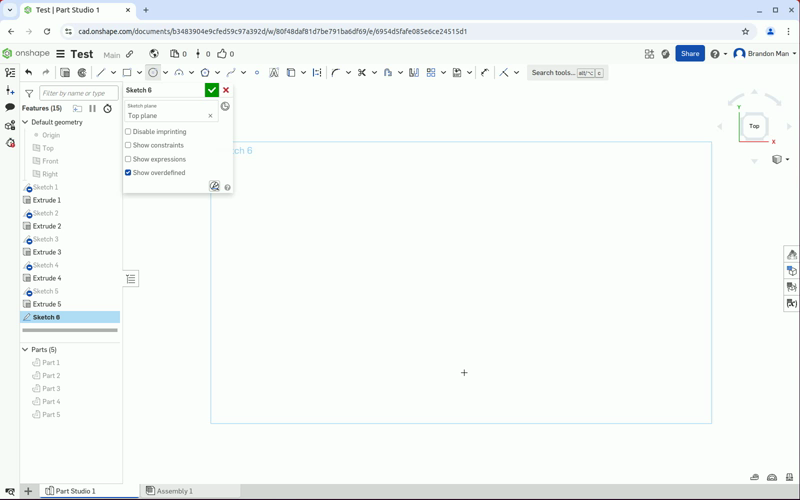
key_up(shift)
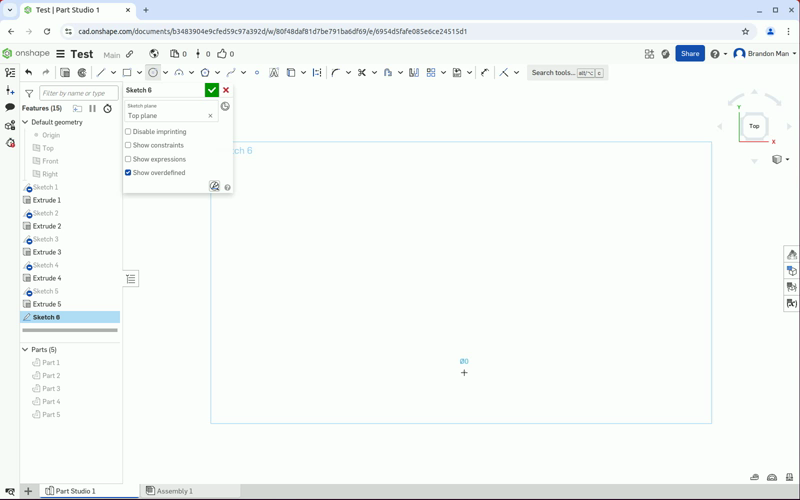
mouse_move(485, 372)
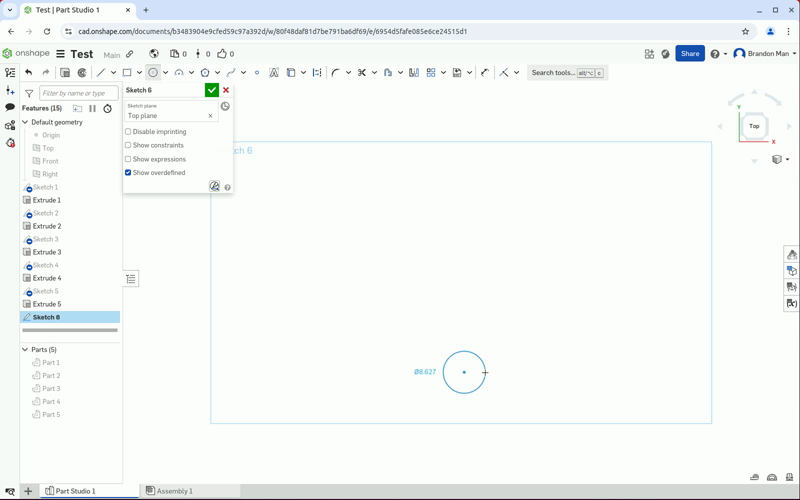
click(485, 372)
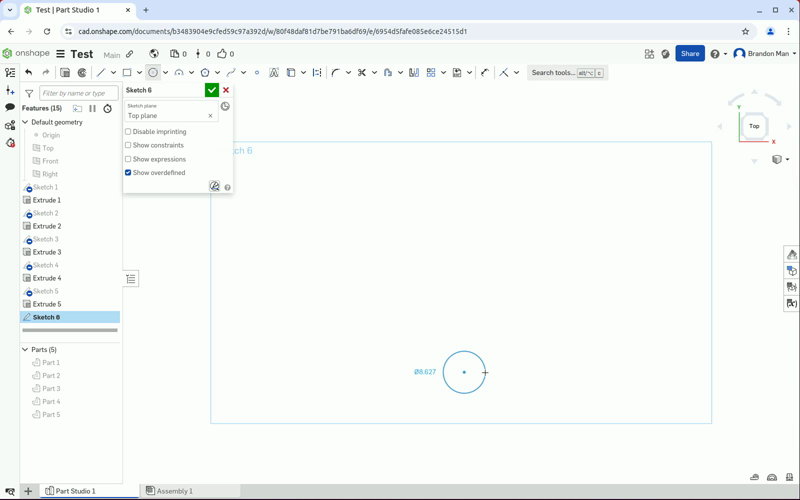
key(esc)
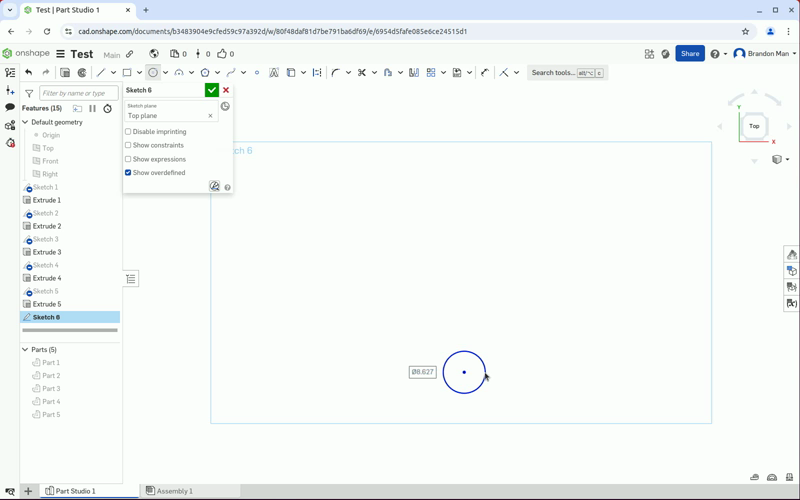
key(c)
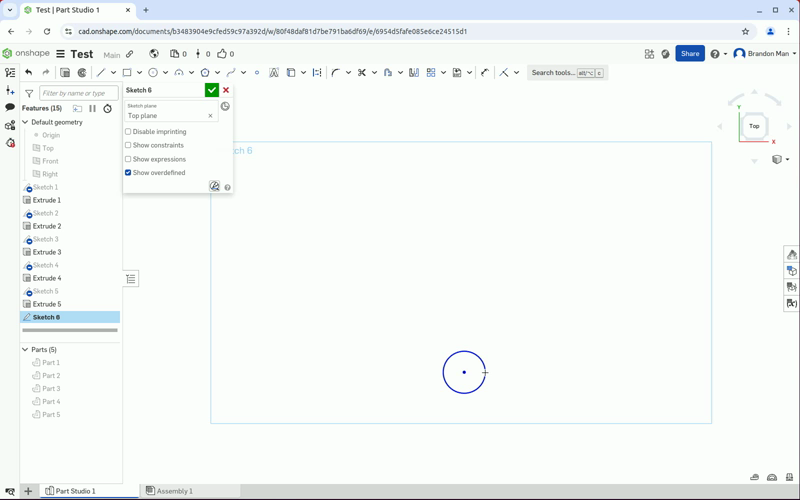
key_down(shift)
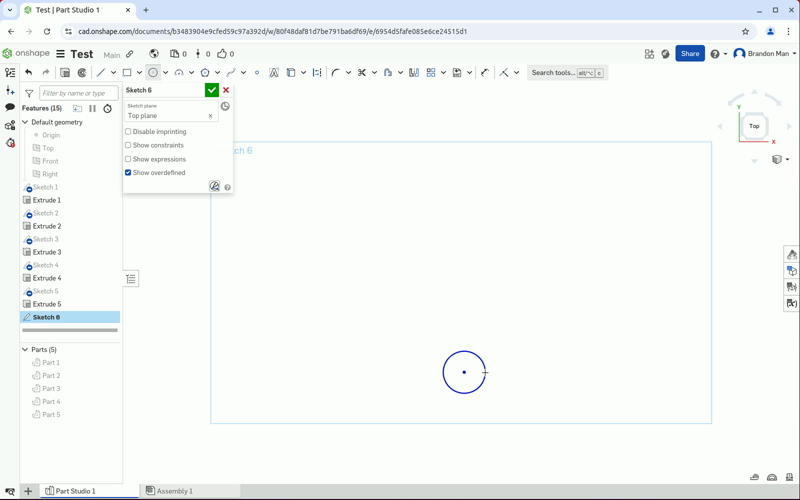
mouse_move(464, 372)
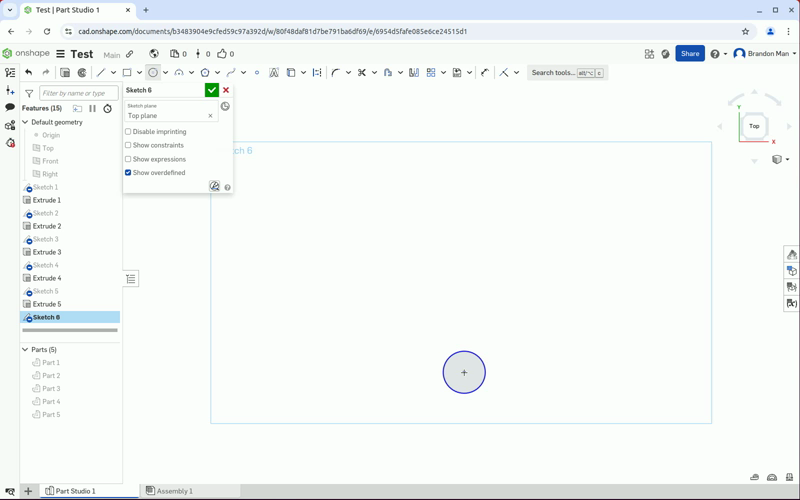
click(464, 372)
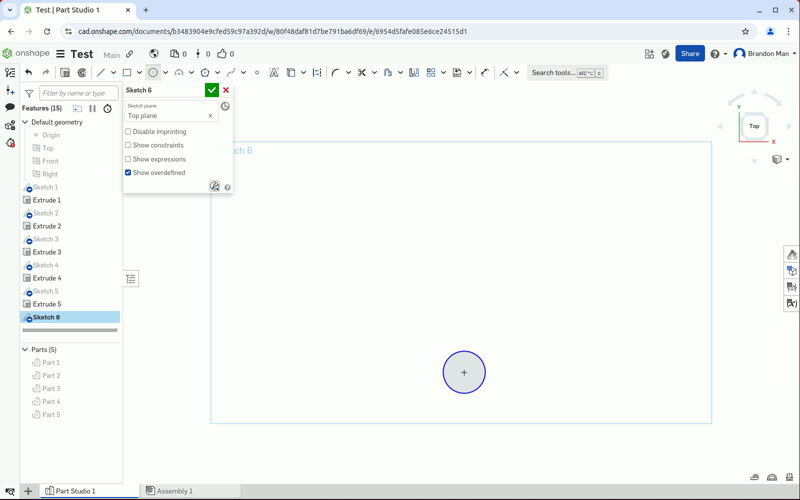
key_up(shift)
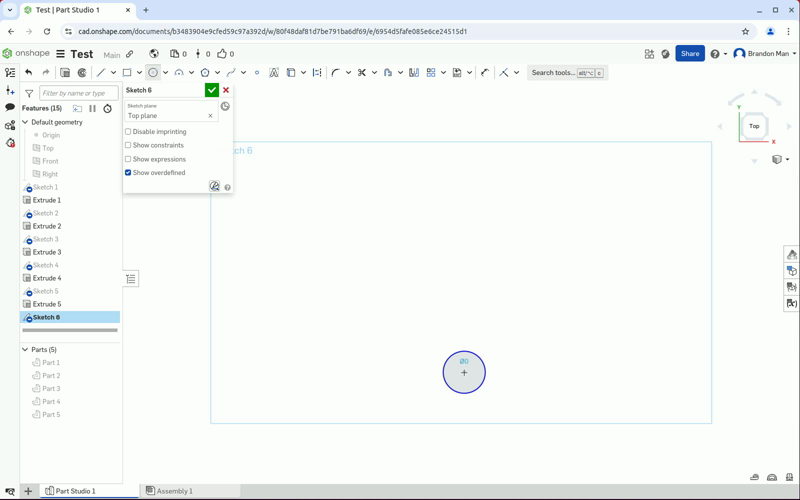
mouse_move(477, 372)
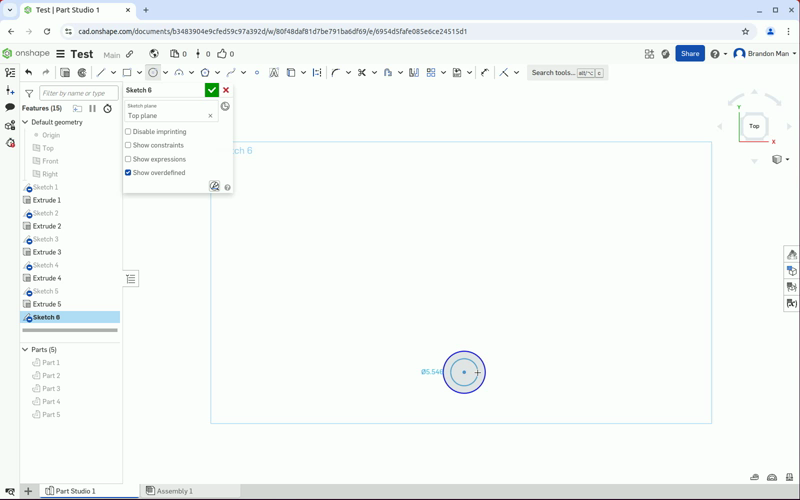
click(477, 372)
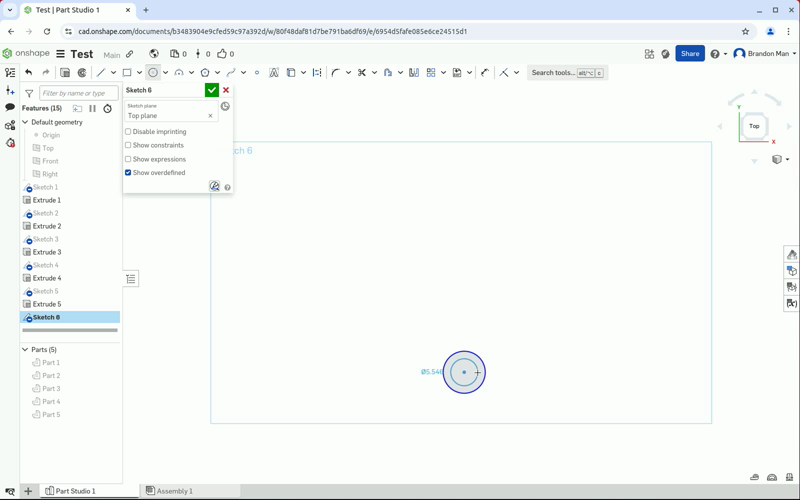
key(esc)
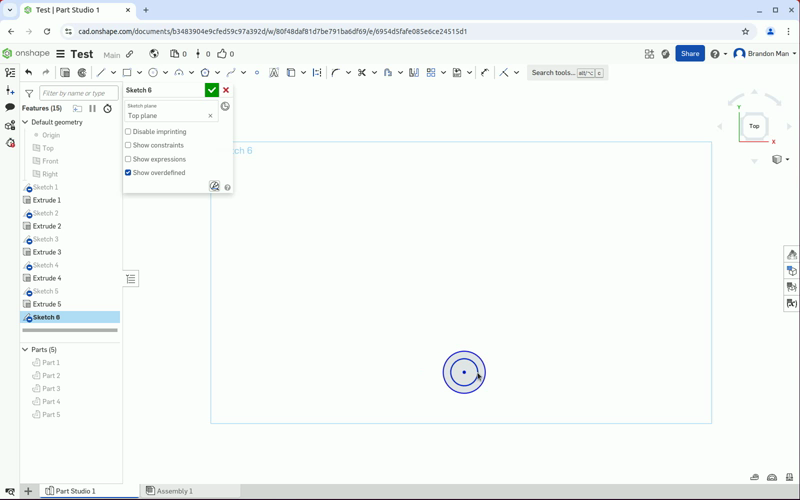
mouse_move(460, 352)
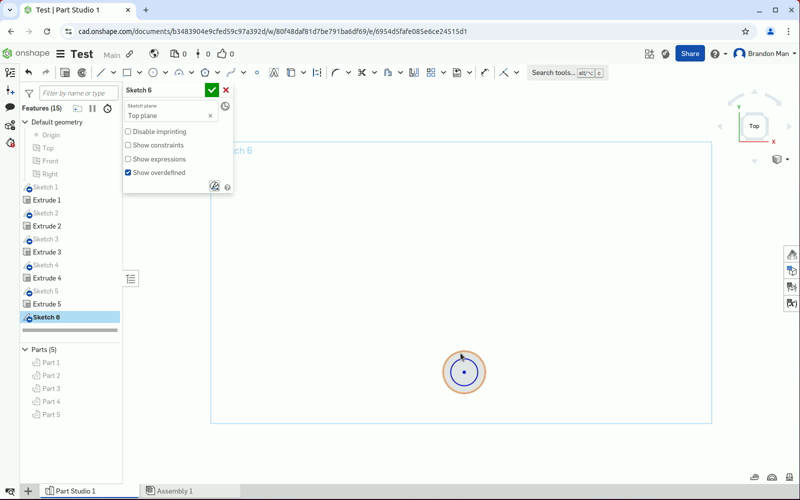
scroll(6)
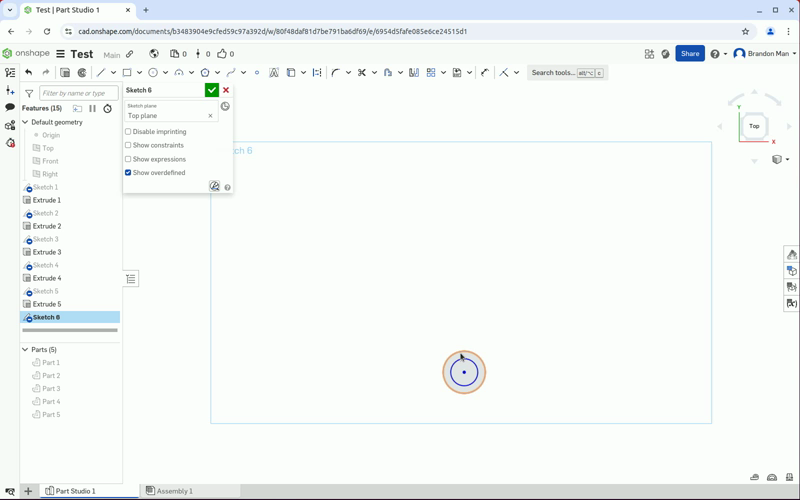
scroll(6)
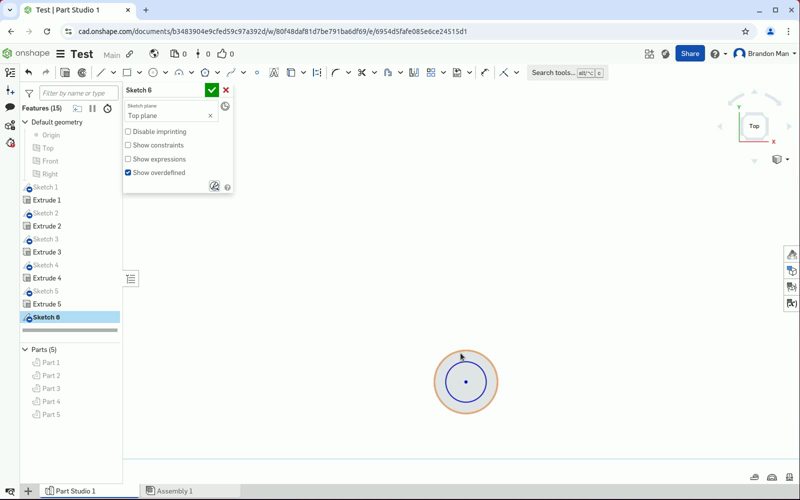
scroll(6)
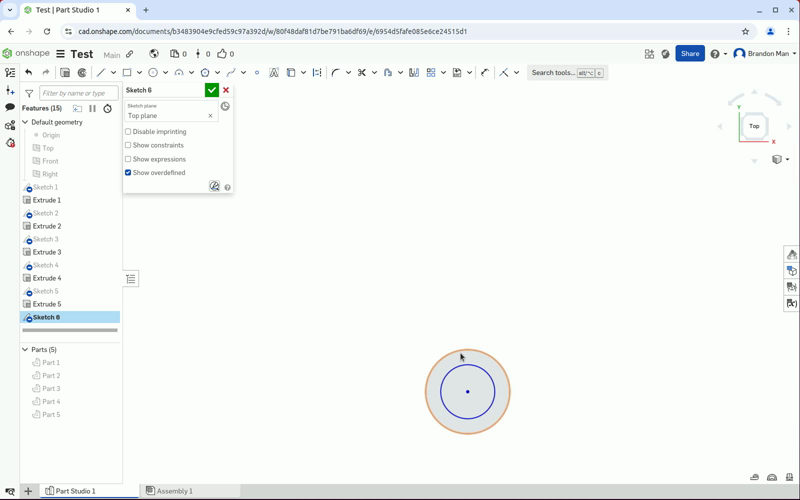
scroll(6)
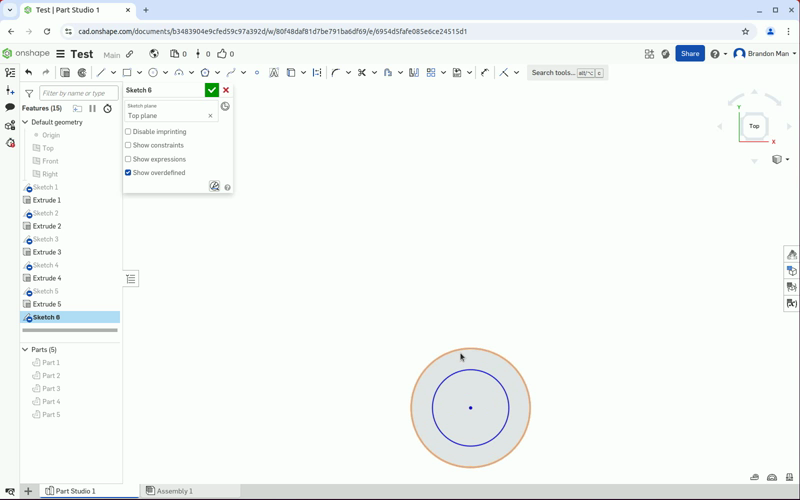
scroll(6)
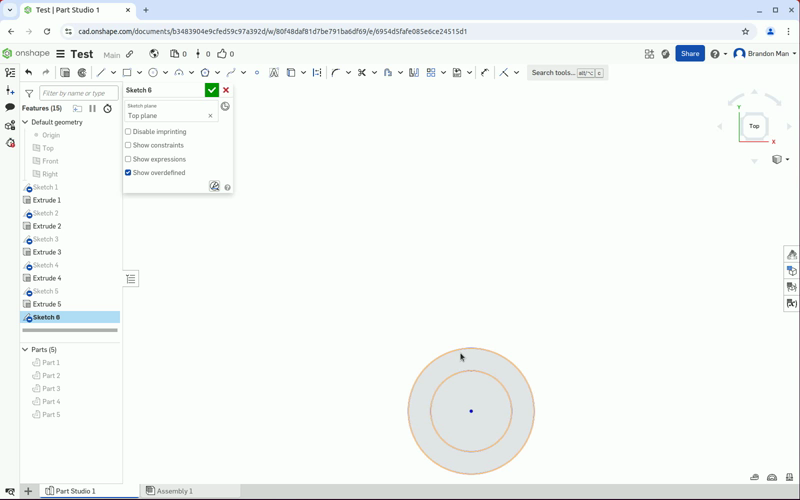
scroll(6)
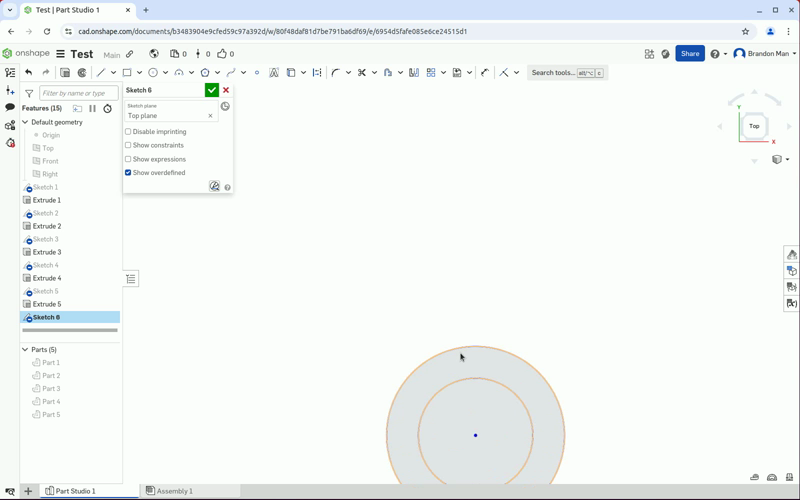
scroll(6)
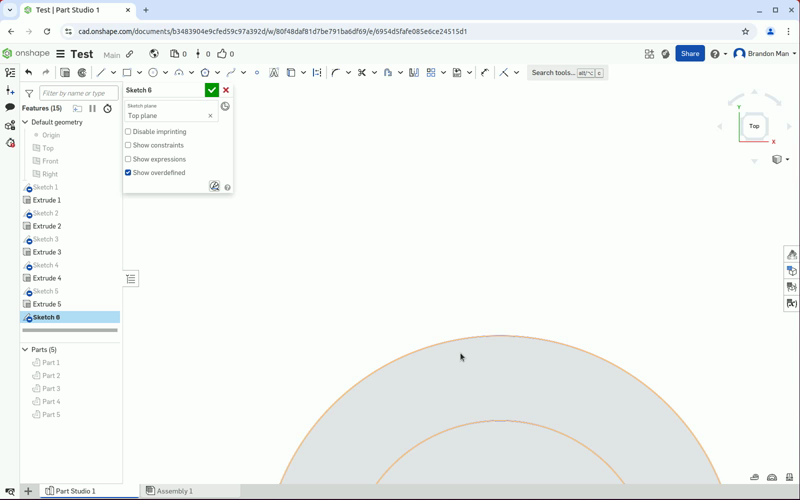
click(460, 352)
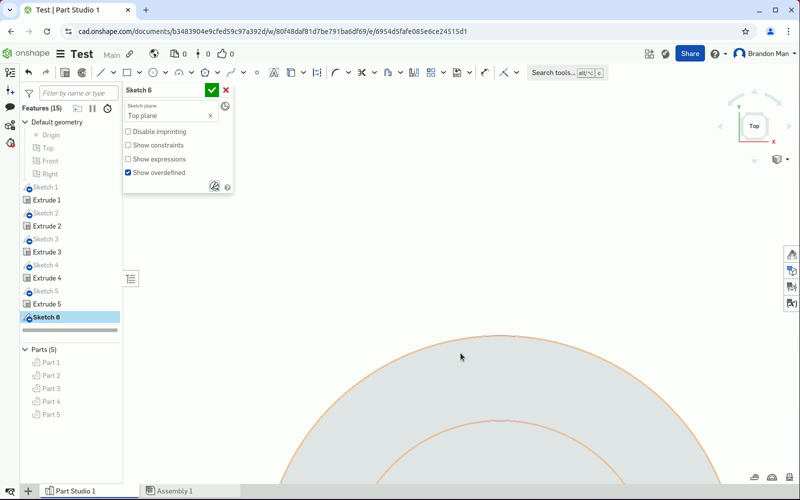
scroll(-6)
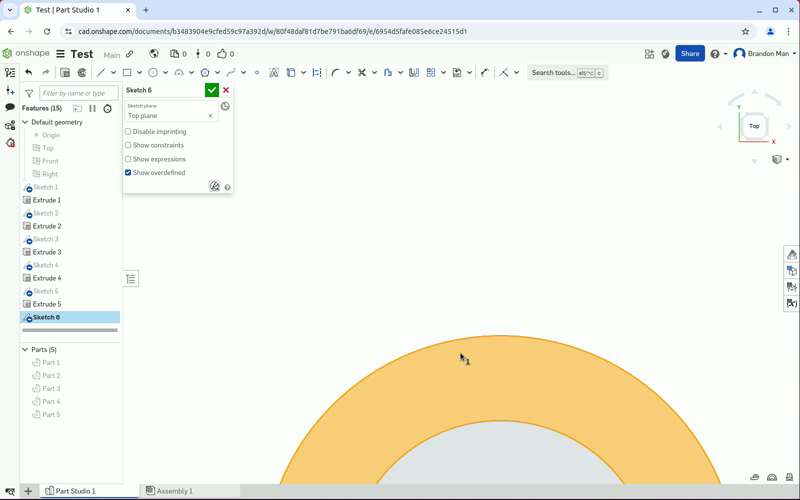
scroll(-6)
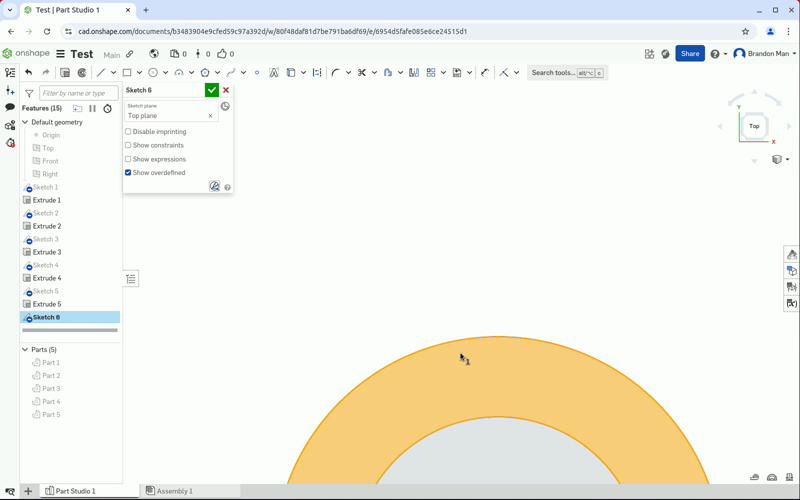
scroll(-6)
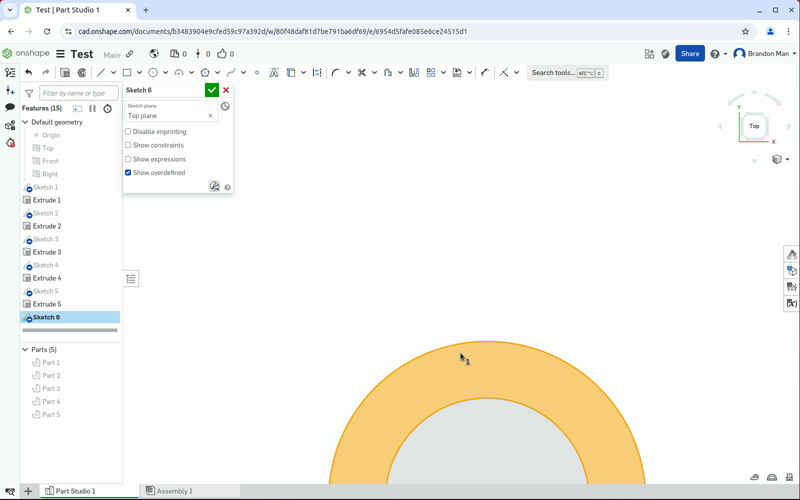
scroll(-6)
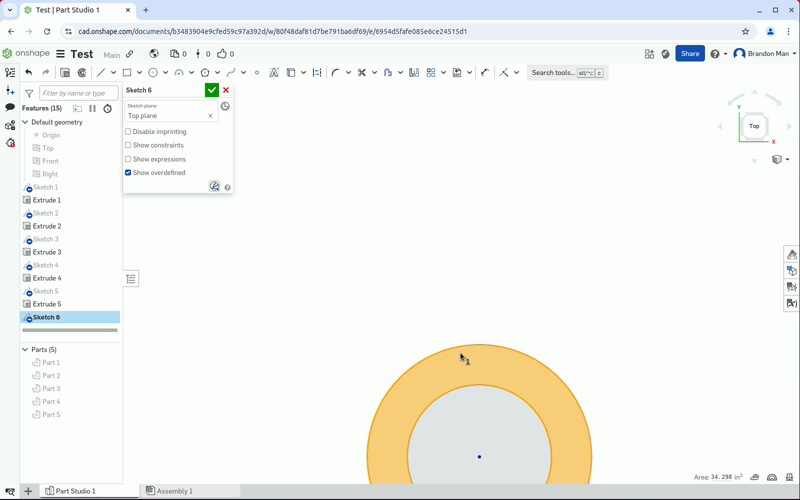
scroll(-6)
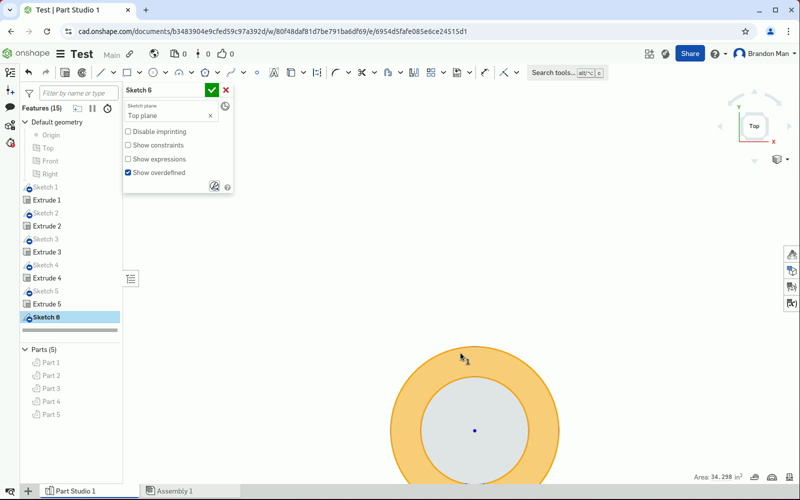
scroll(-6)
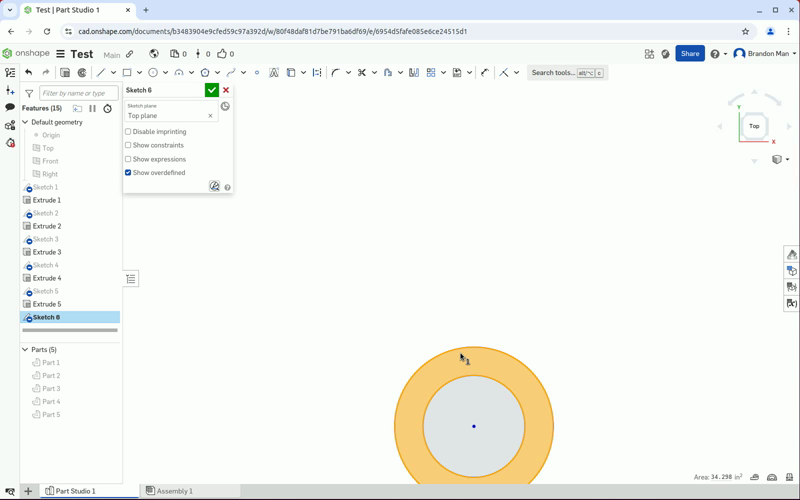
scroll(-6)
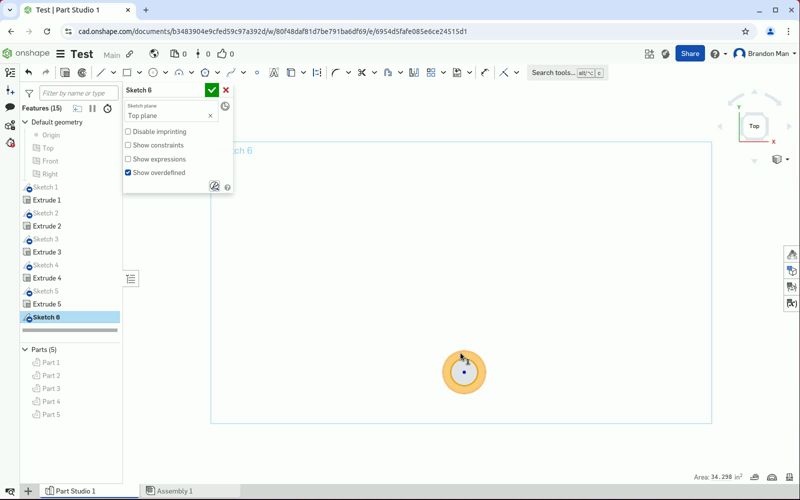
mouse_move(73, 352)
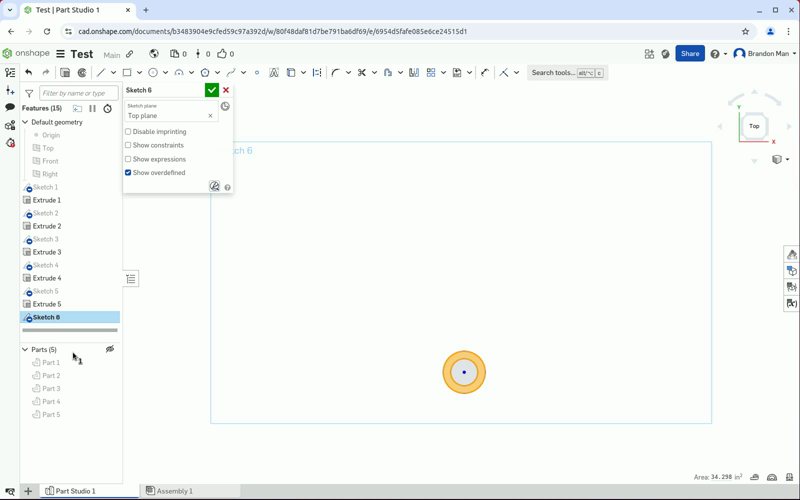
key(shift+y)
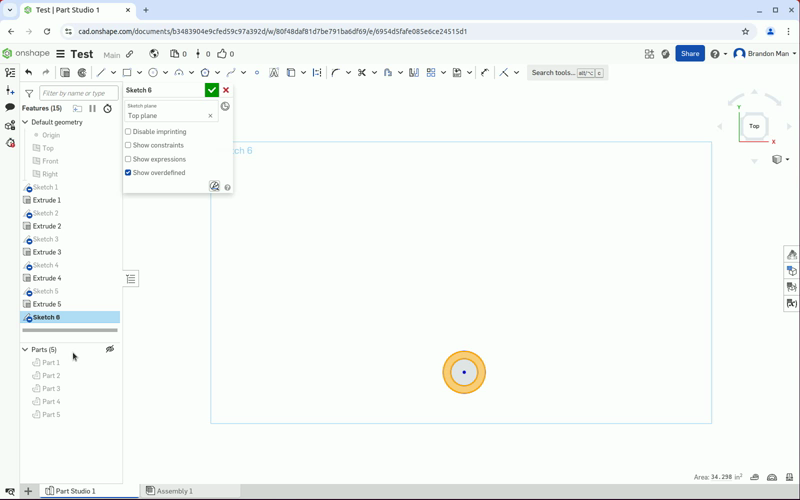
key(shift+e)
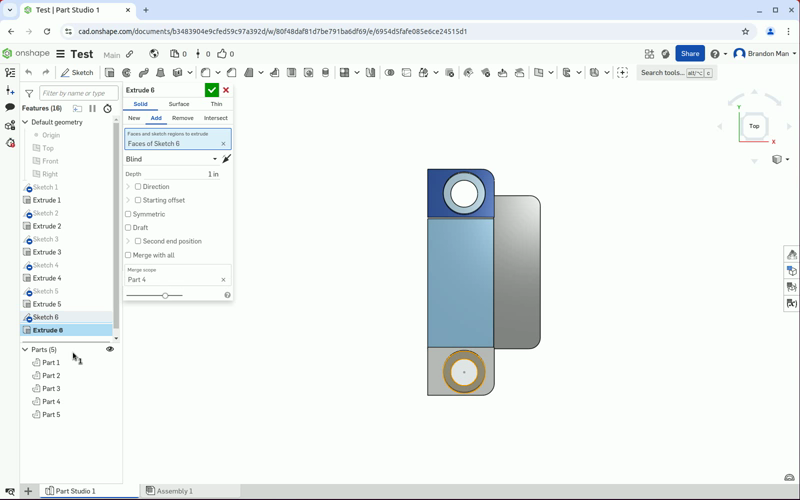
mouse_move(143, 106)
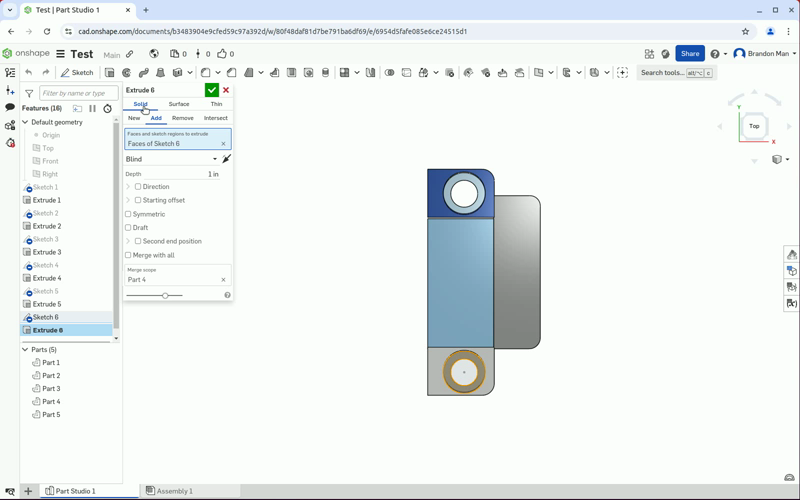
click(143, 106)
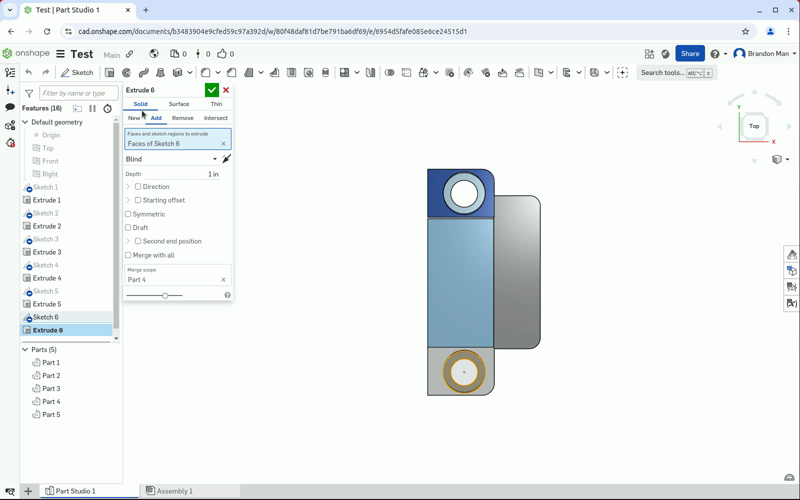
mouse_move(137, 120)
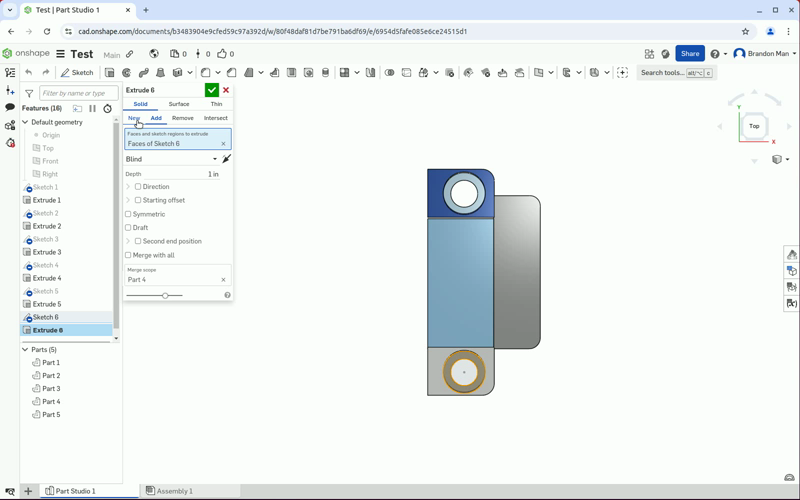
click(137, 120)
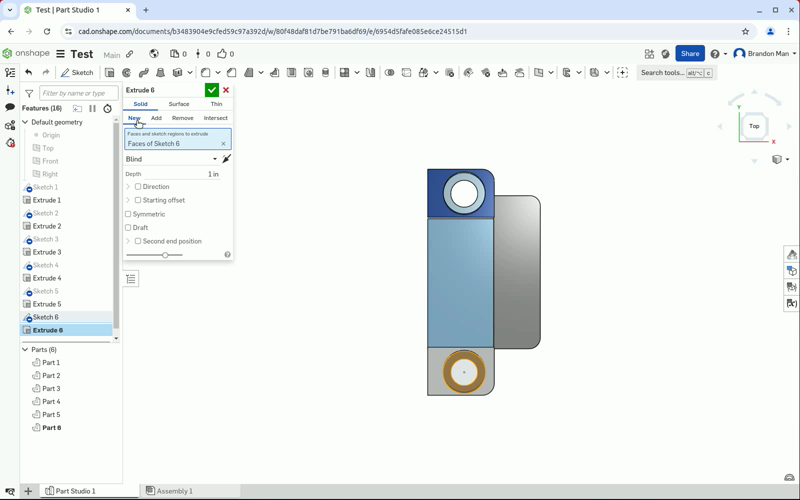
key(tab, 4)
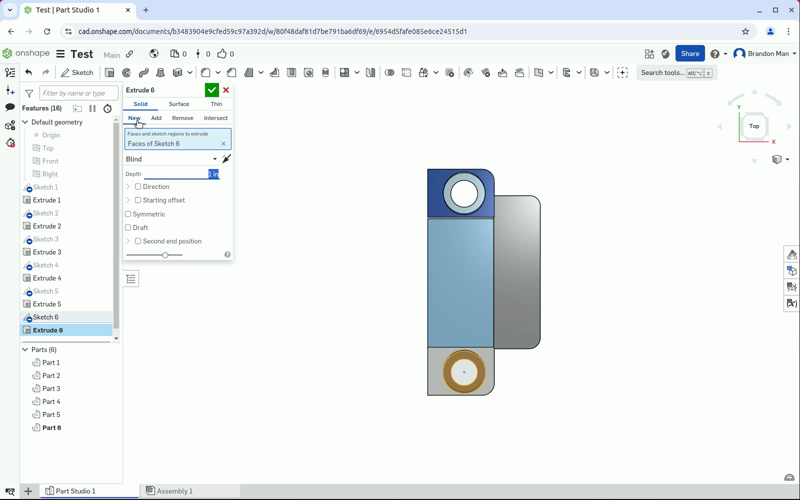
text(7.221)
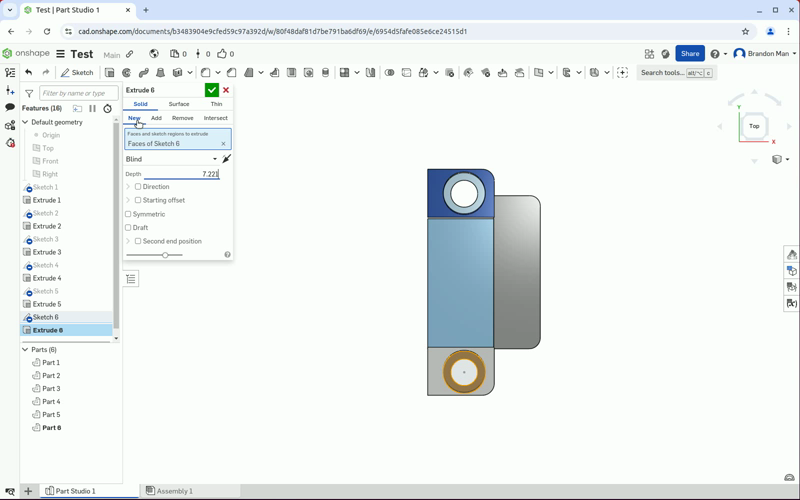
key(tab, 3)
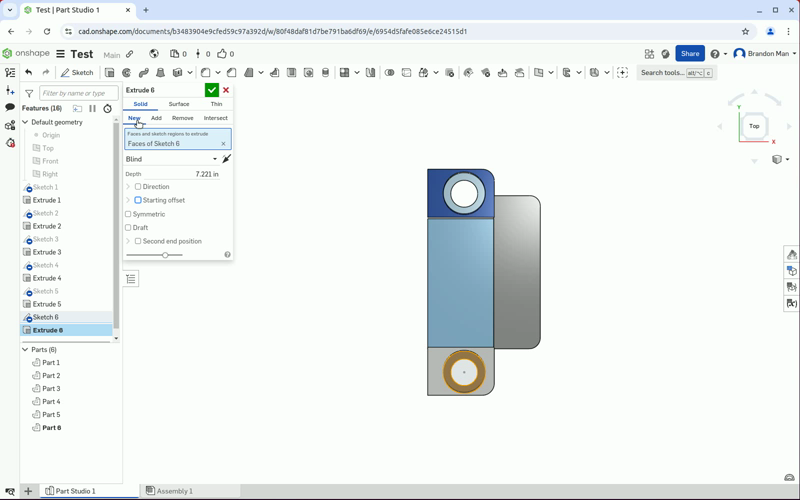
key(tab, 2)
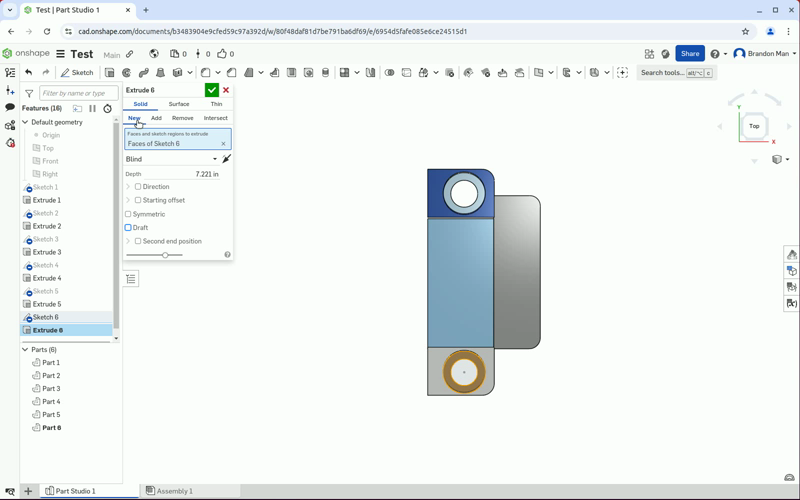
key(space)
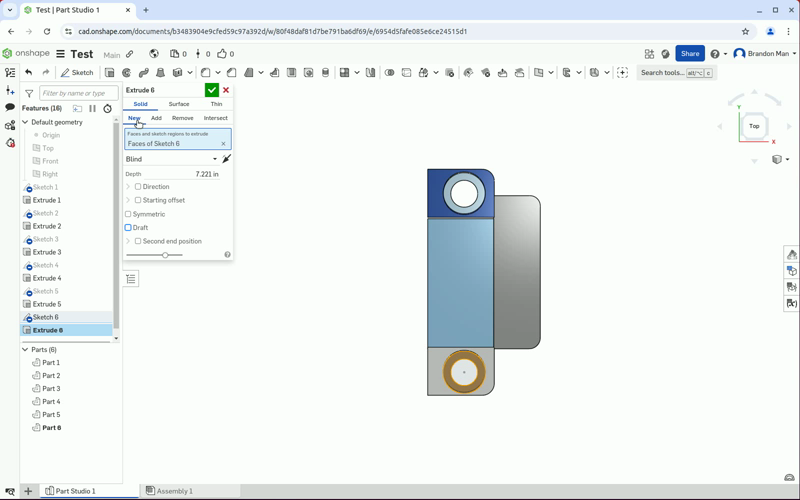
key(tab, 3)
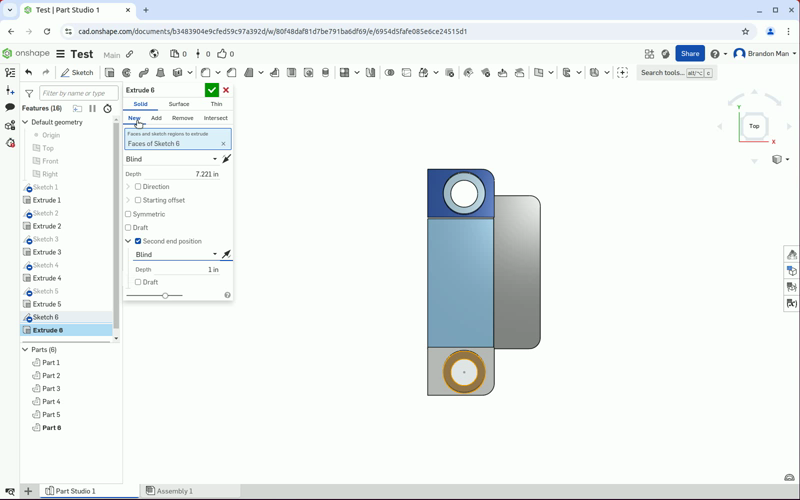
text(4.814)
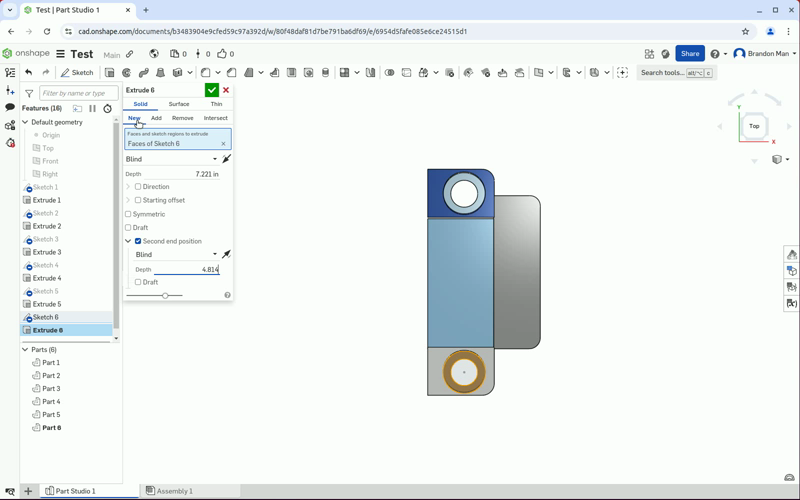
key(enter)
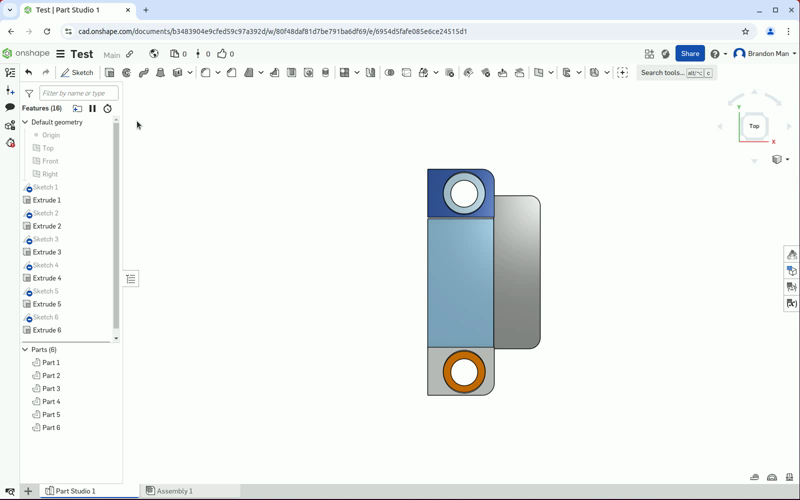
key(shift+h)
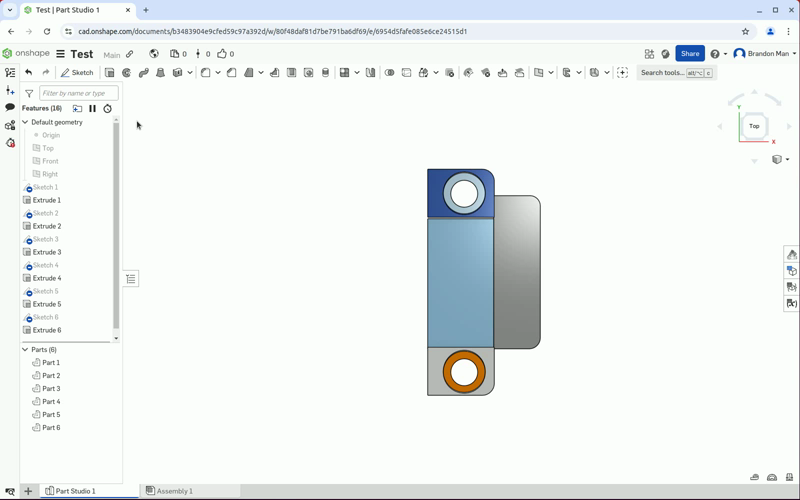
key(shift+h)
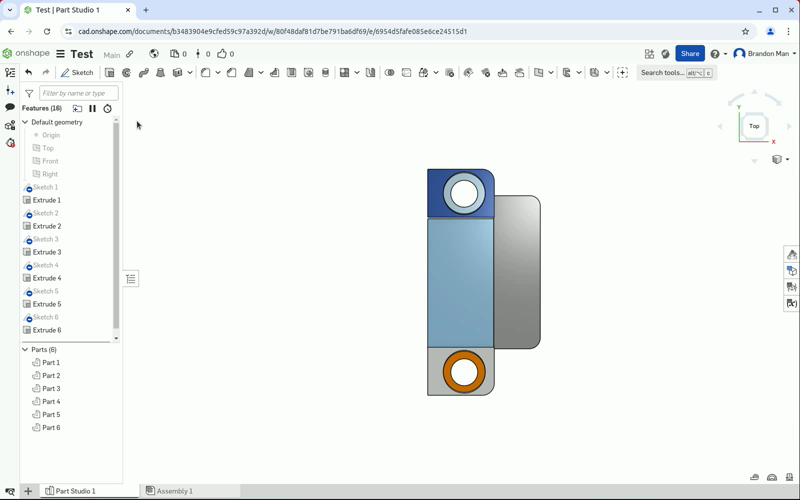
key(shift+7)
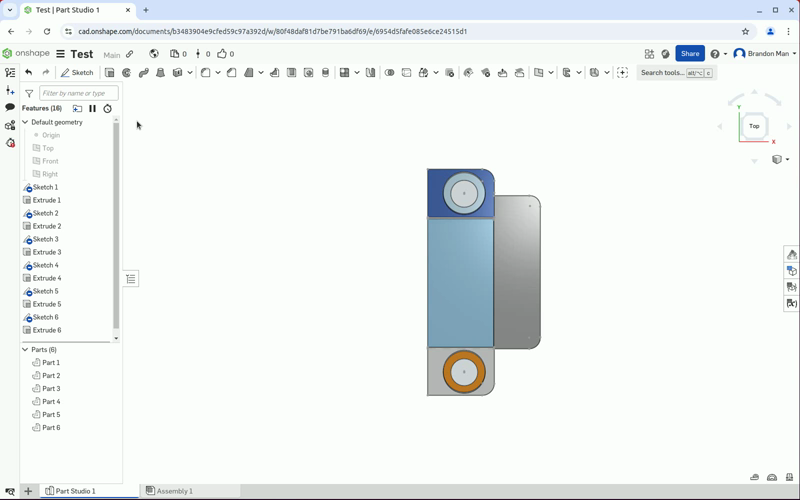
key(up, 3)
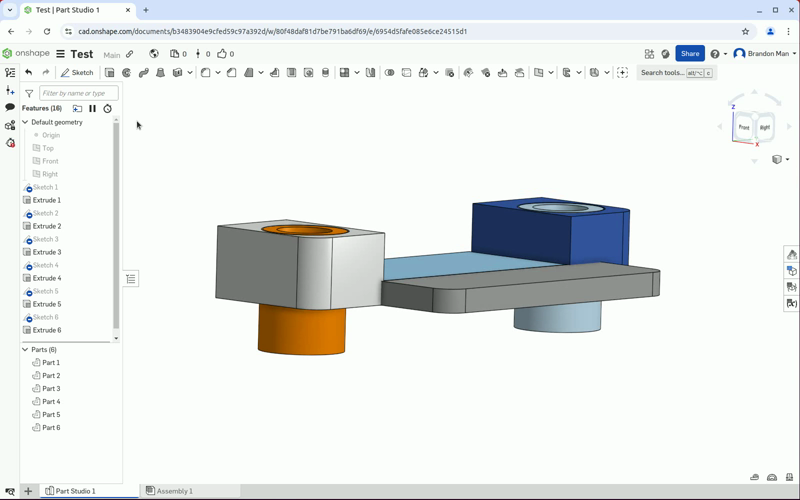
key(left, 3)
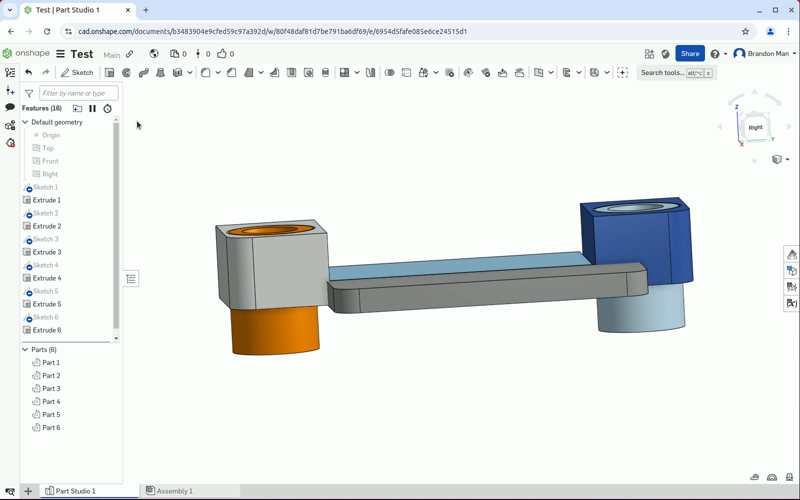
key(right, 3)
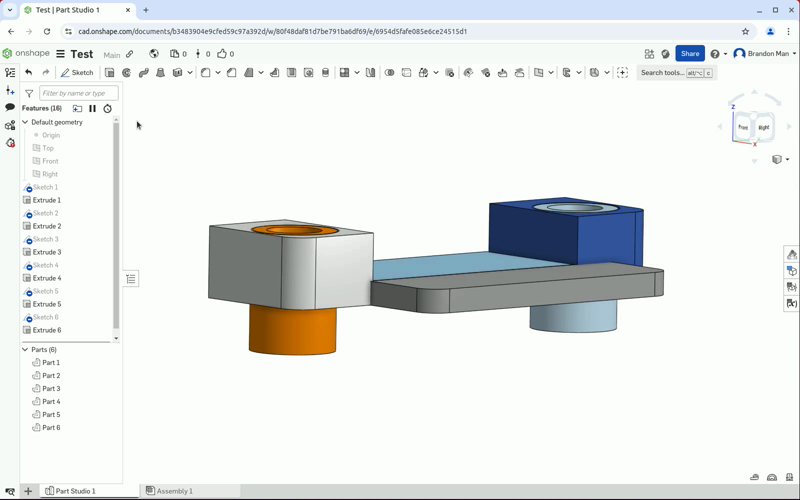
key(down, 3)
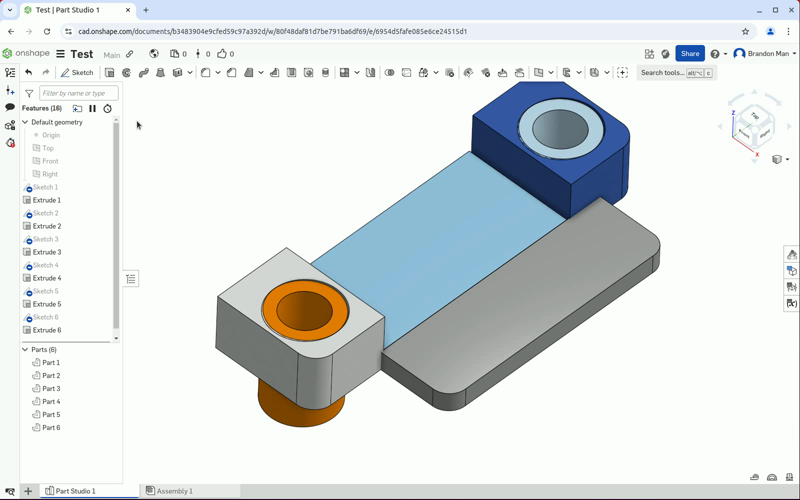
mouse_move(69, 189)
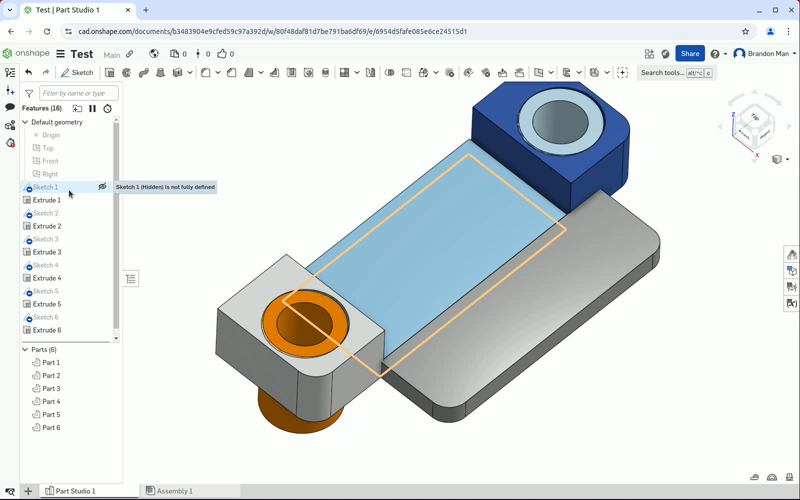
click(69, 189)